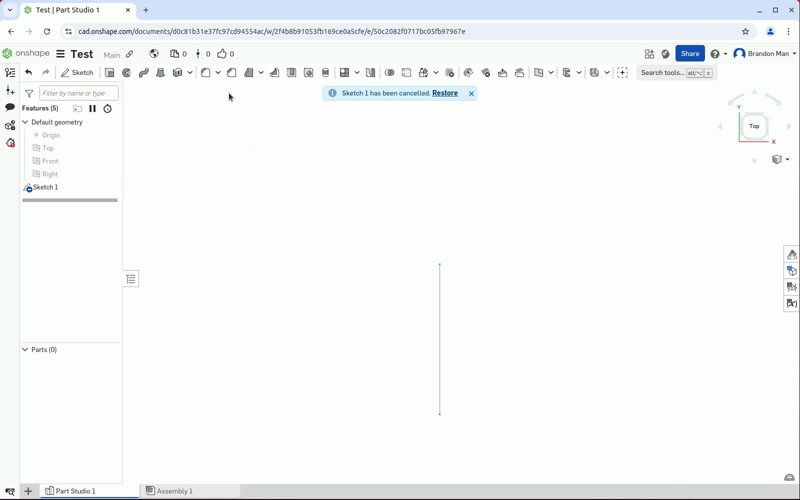
key(shift+h)
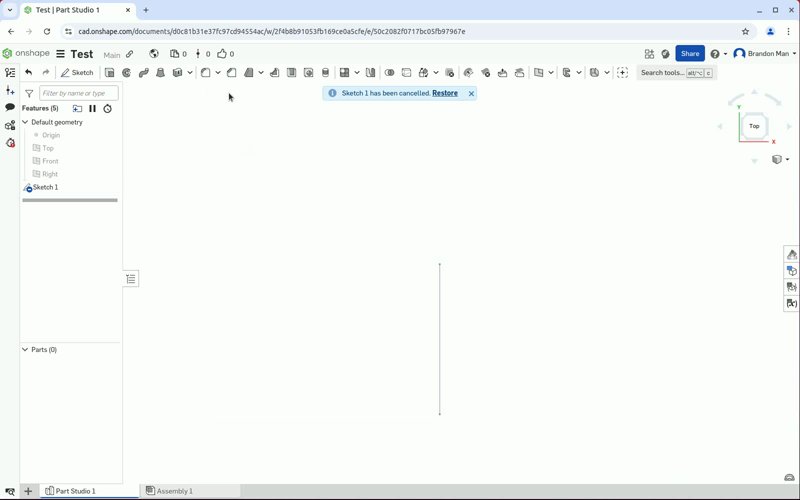
key(shift+s)
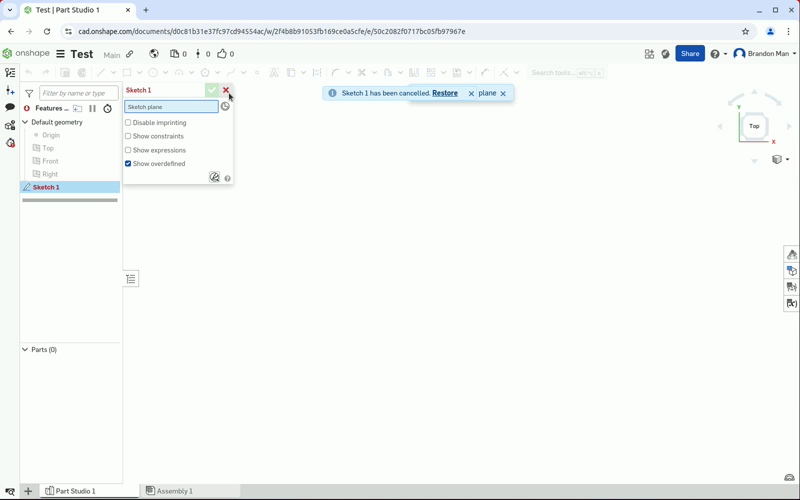
mouse_move(73, 150)
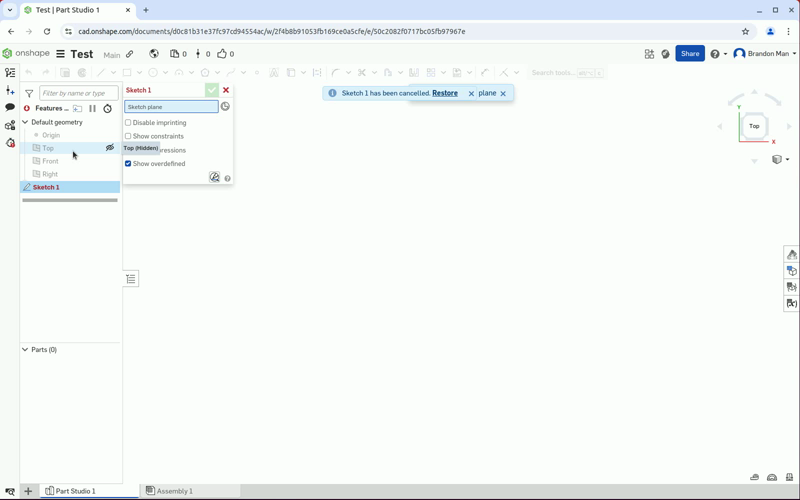
click(73, 150)
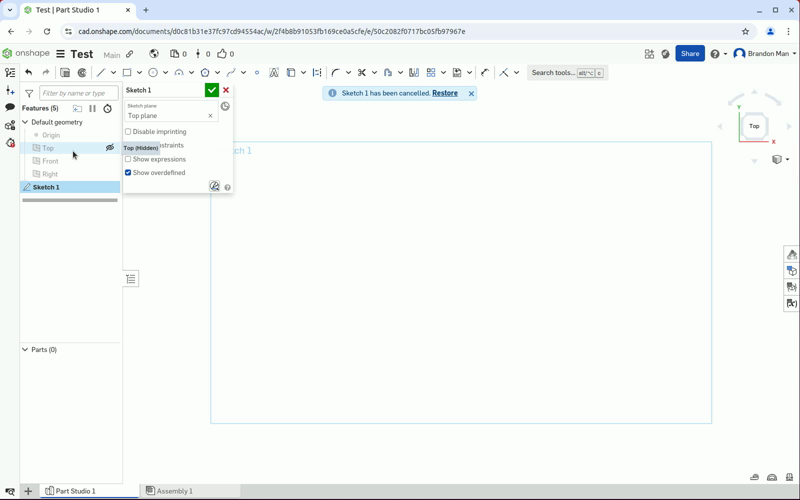
mouse_move(73, 352)
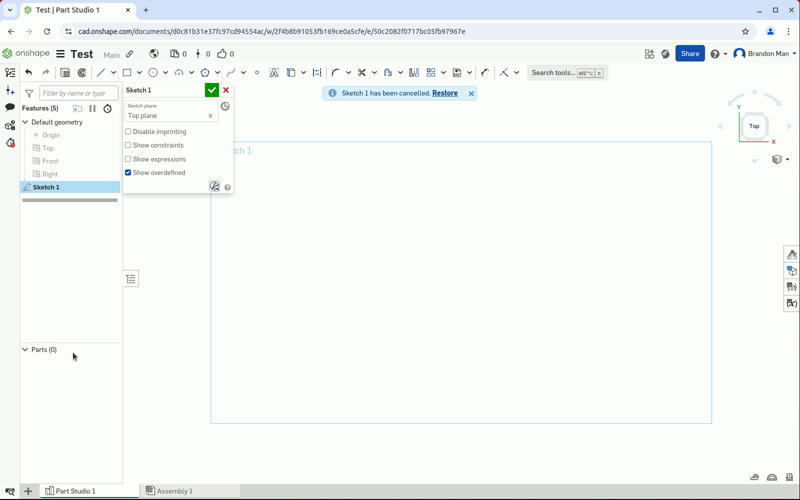
key(y)
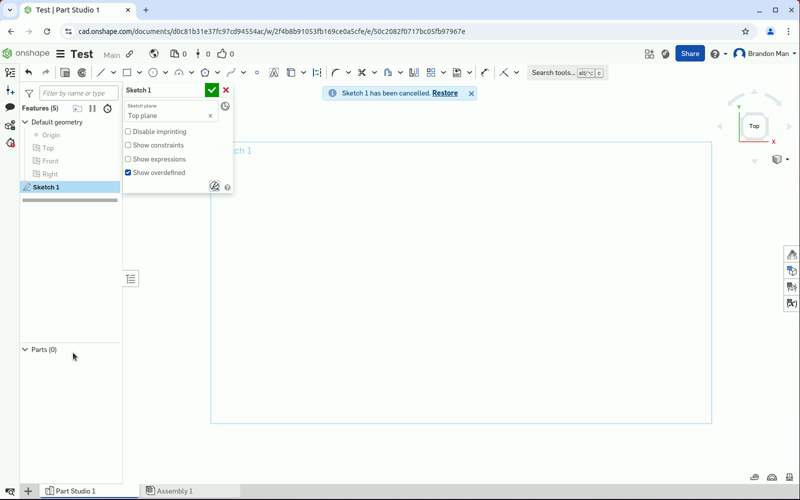
key(l)
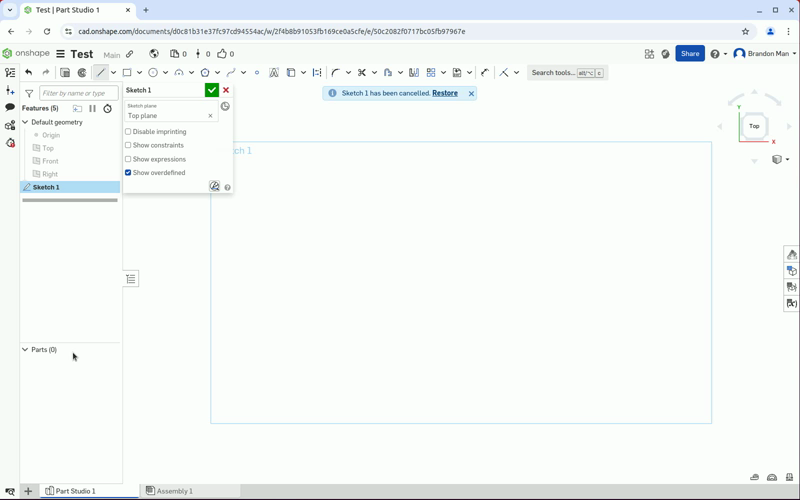
key_down(shift)
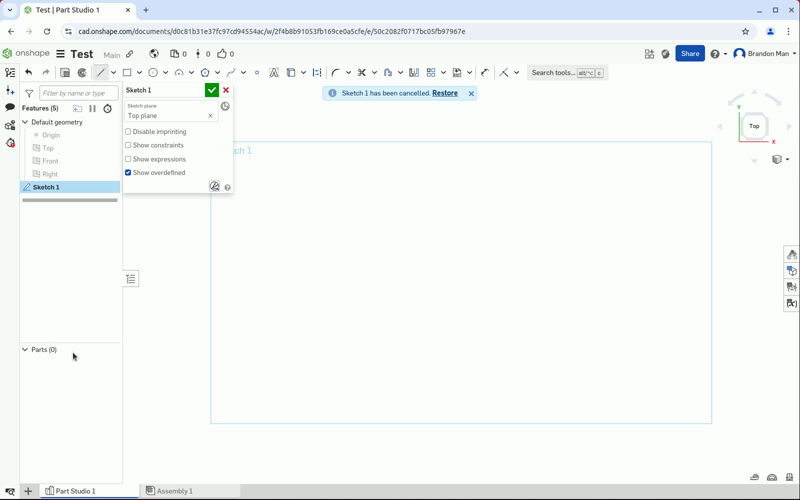
mouse_move(380, 308)
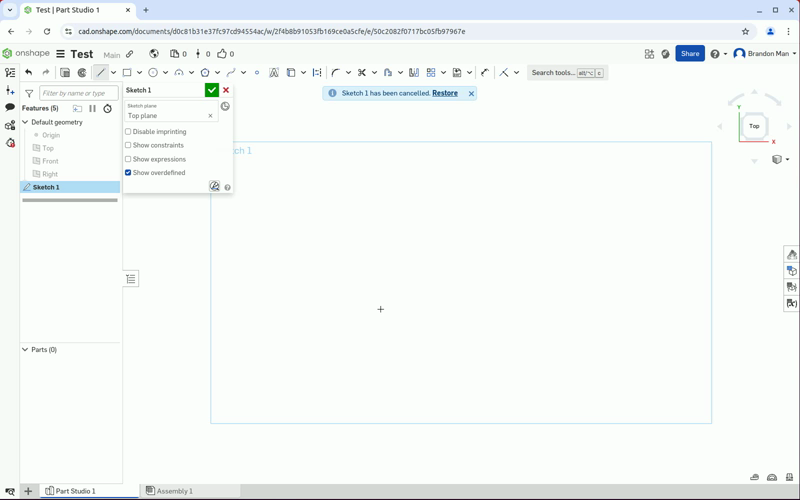
click(380, 308)
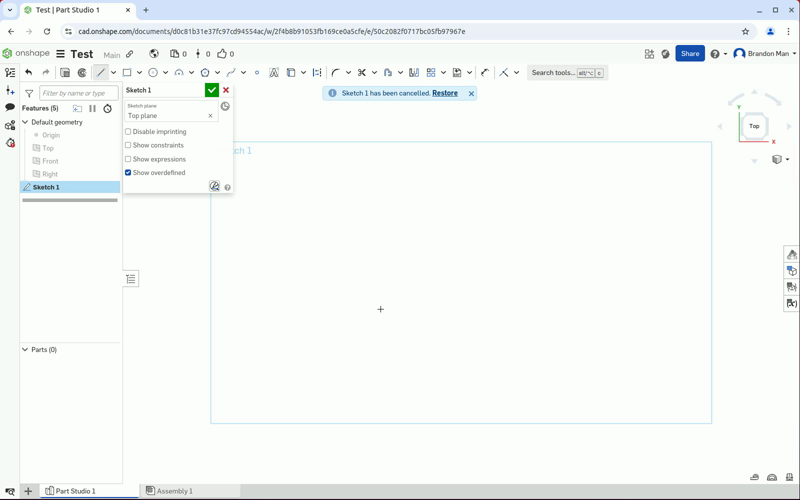
key_up(shift)
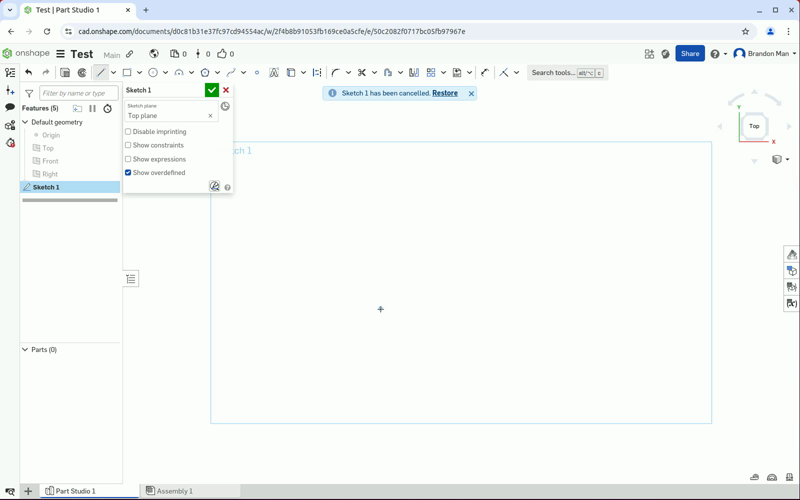
key_down(shift)
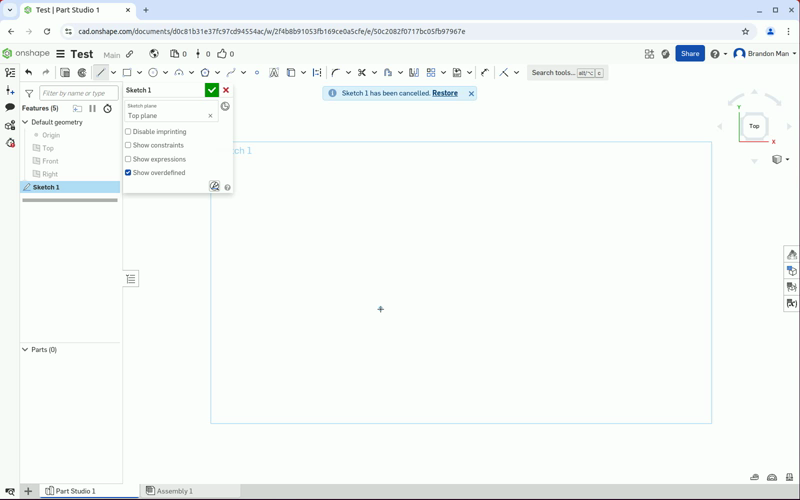
mouse_move(552, 308)
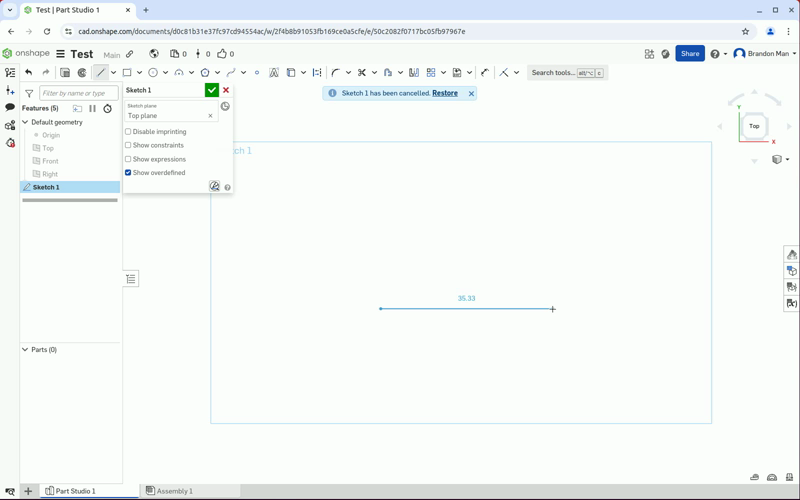
click(552, 308)
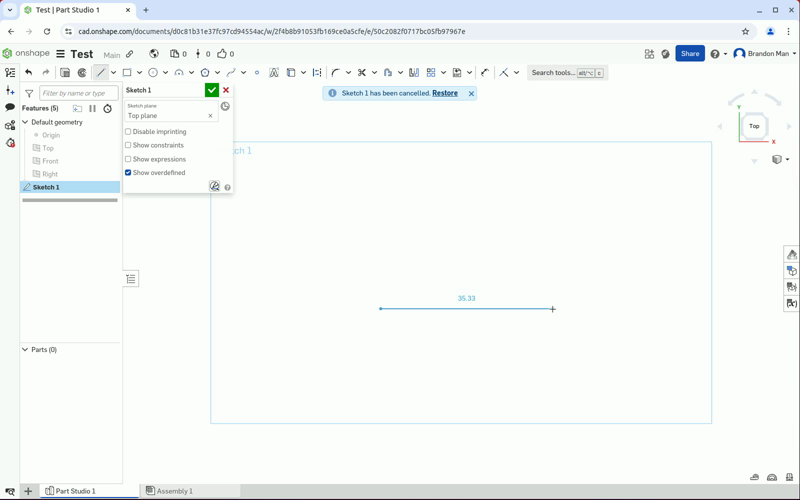
key_up(shift)
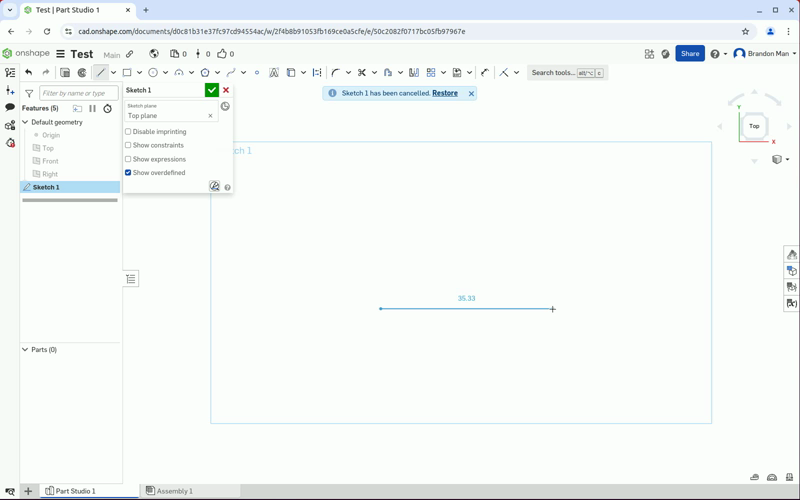
key_down(shift)
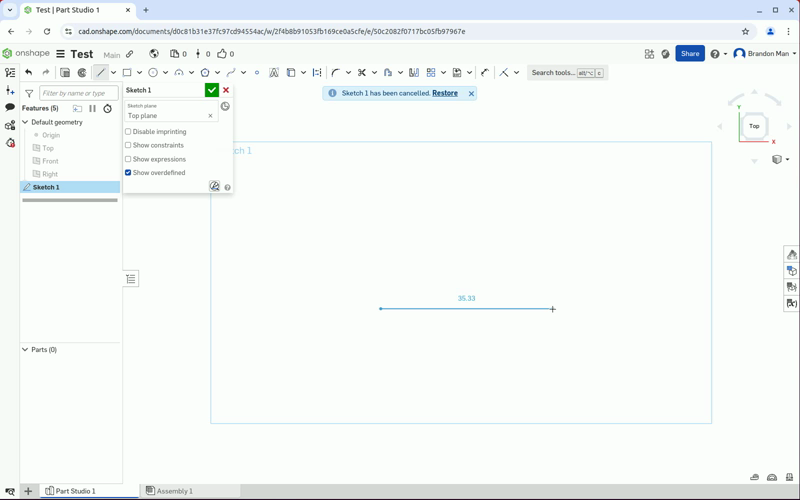
mouse_move(582, 308)
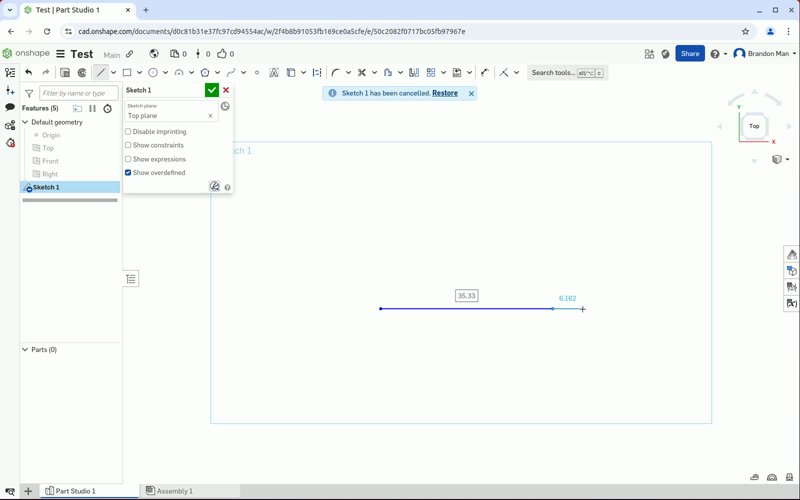
mouse_move(552, 256)
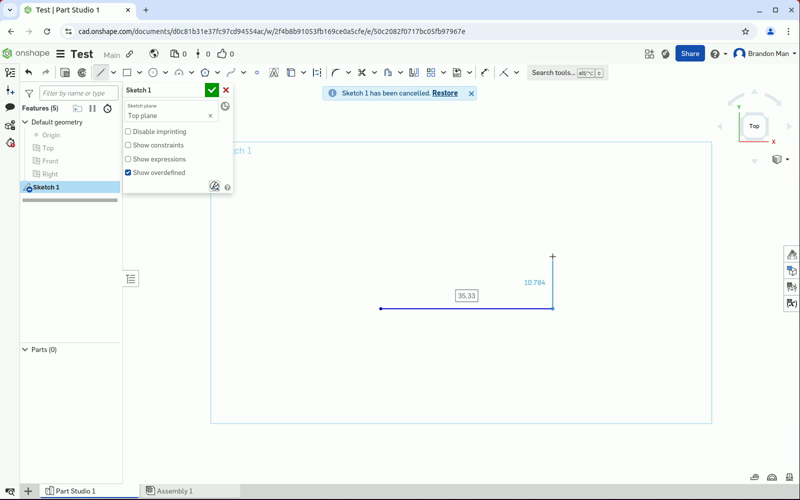
click(552, 256)
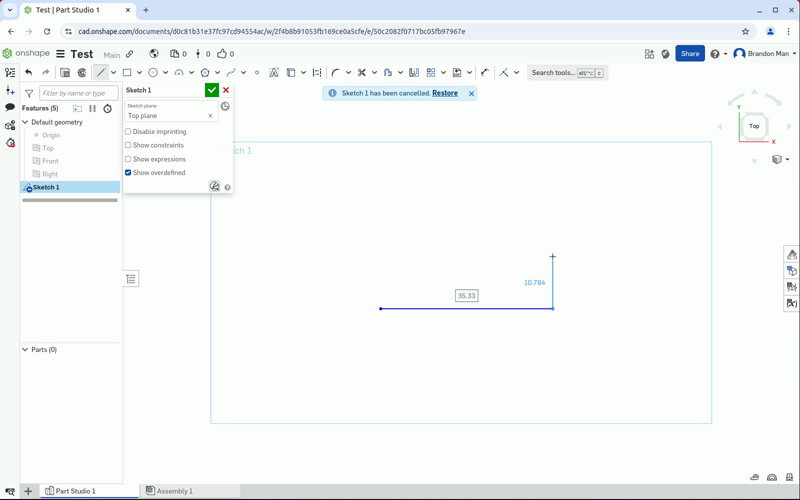
key_up(shift)
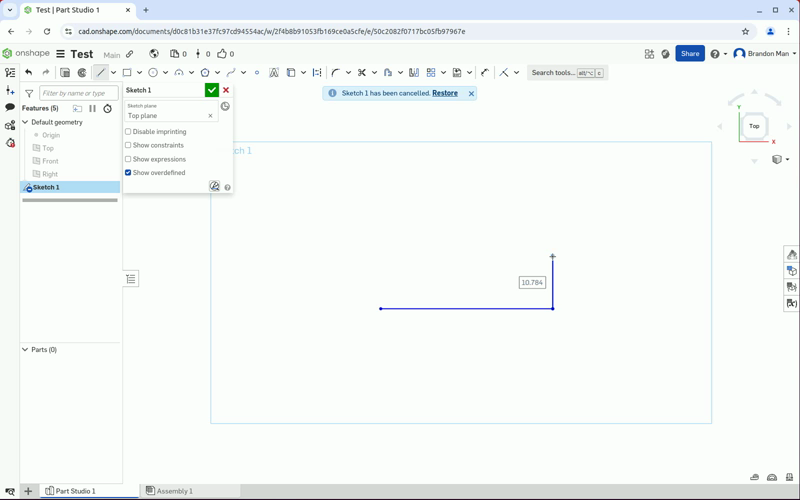
key_down(shift)
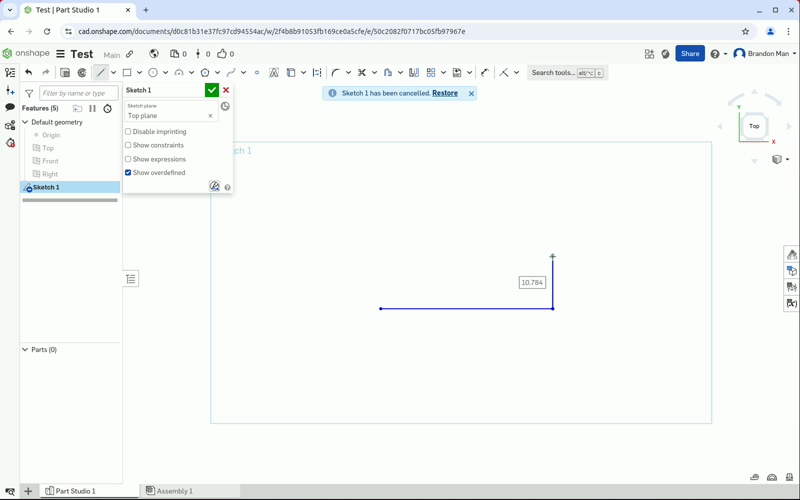
mouse_move(380, 256)
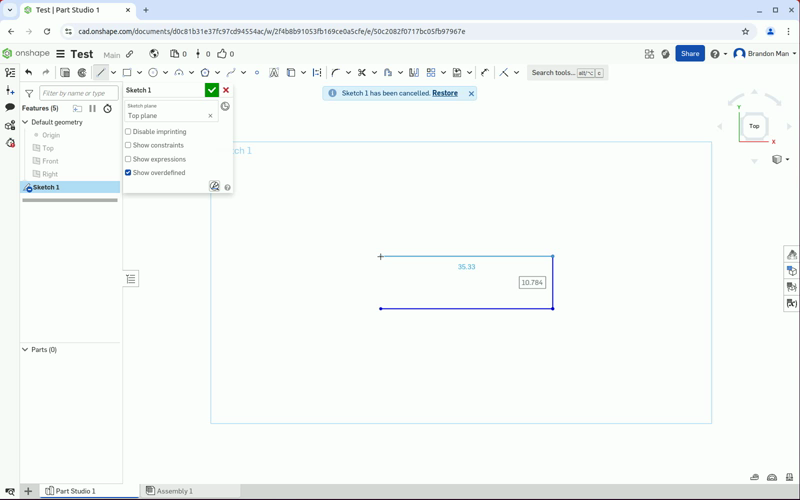
click(380, 256)
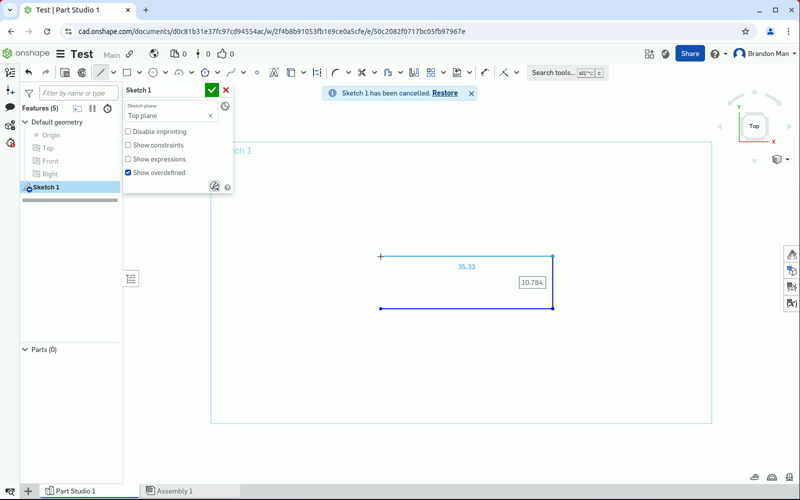
key_up(shift)
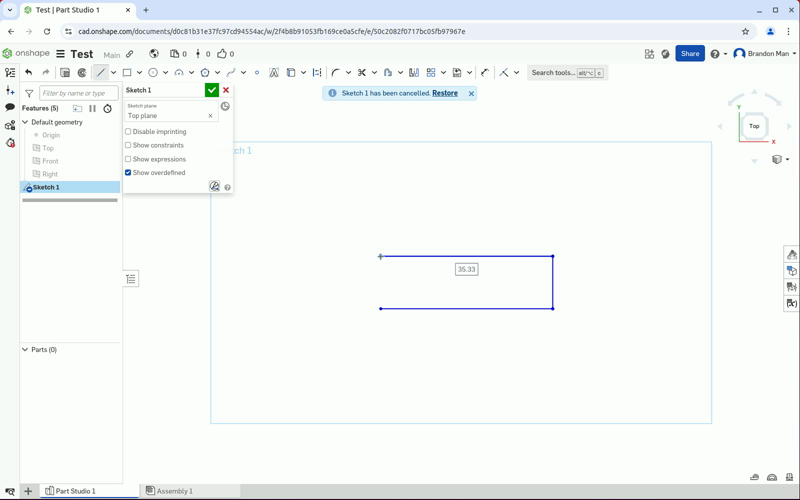
mouse_move(410, 256)
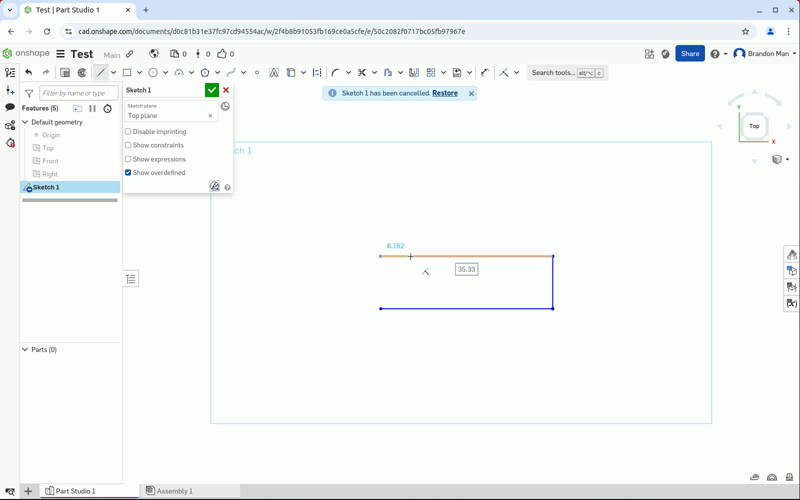
key_down(shift)
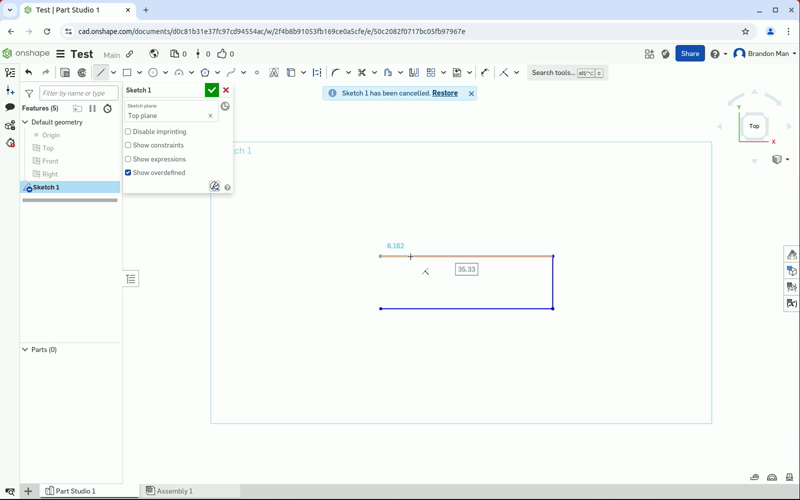
mouse_move(380, 308)
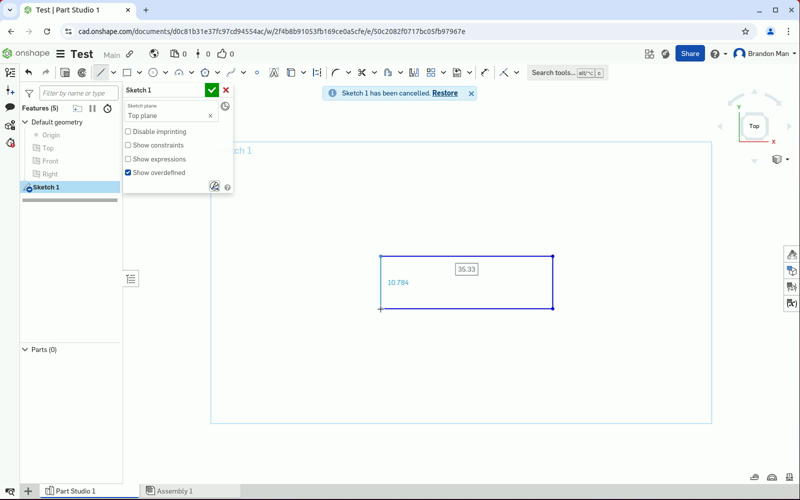
key_up(shift)
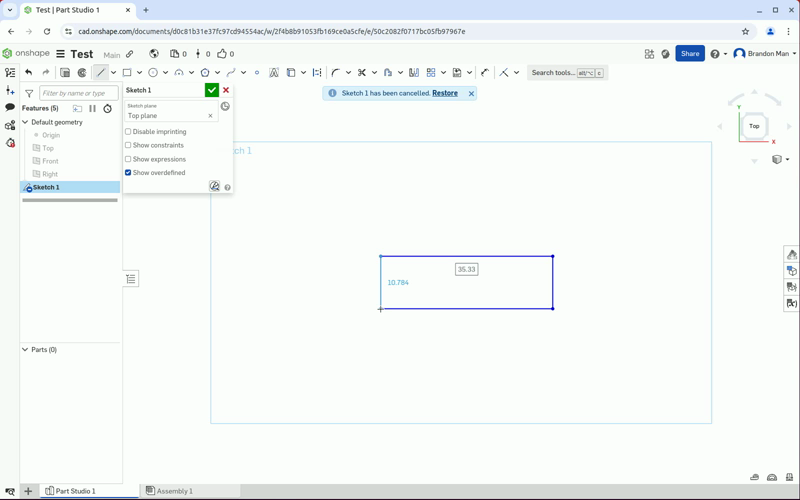
click(380, 308)
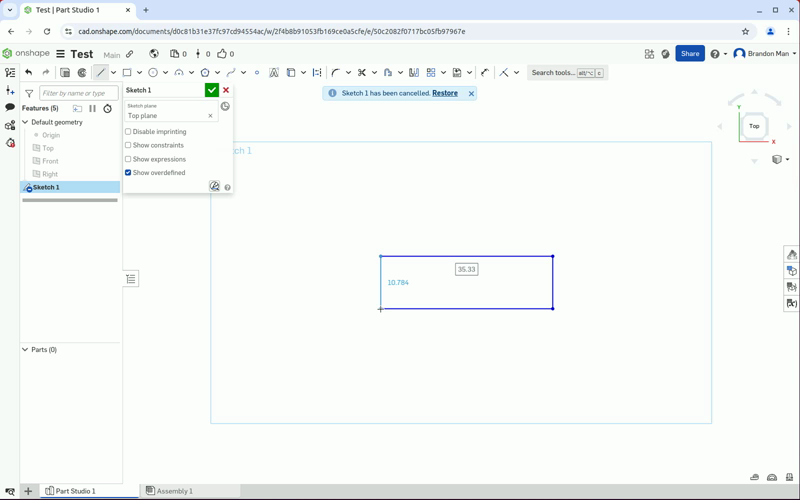
key(esc)
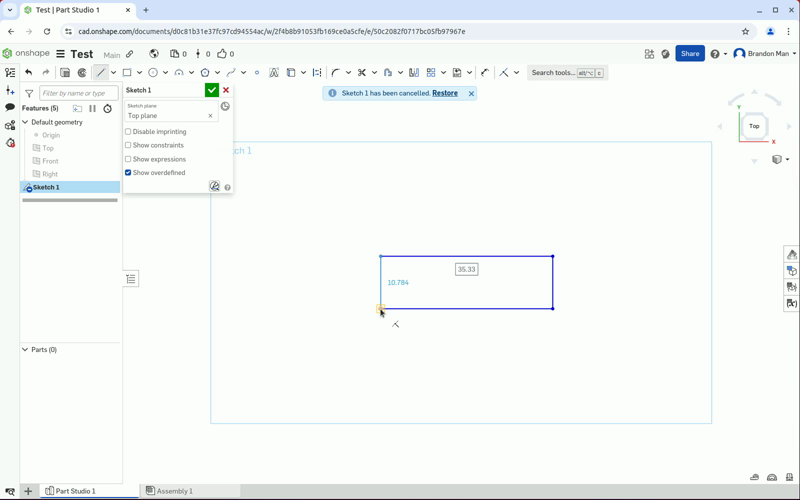
mouse_move(545, 269)
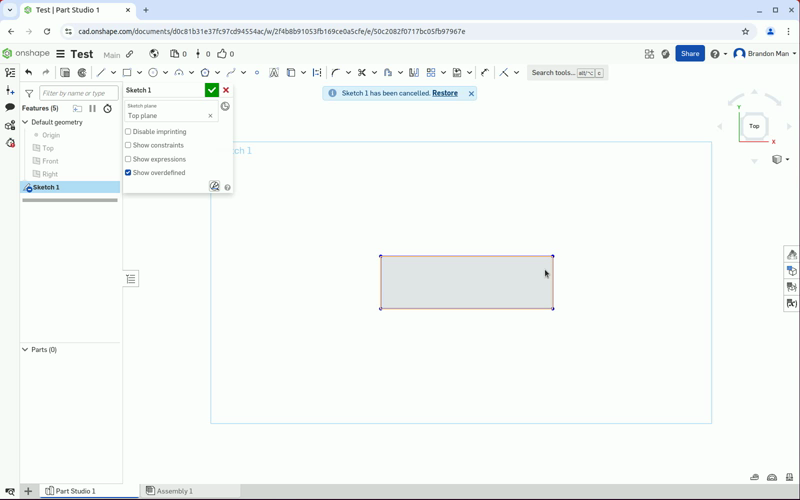
click(545, 269)
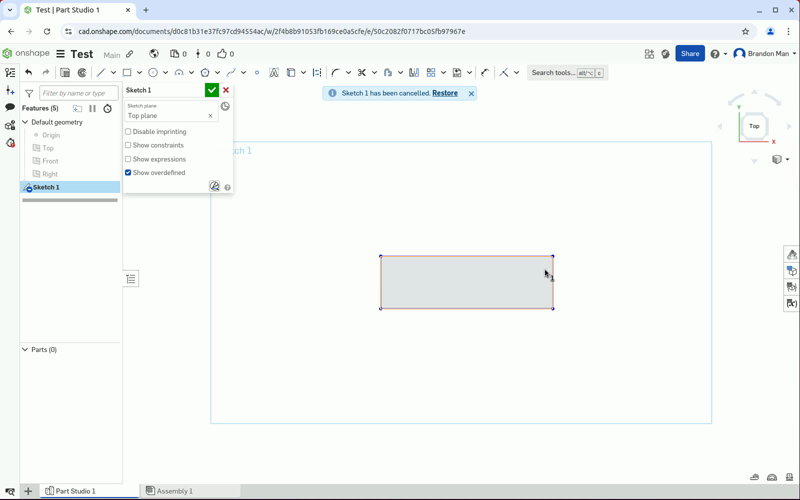
mouse_move(73, 352)
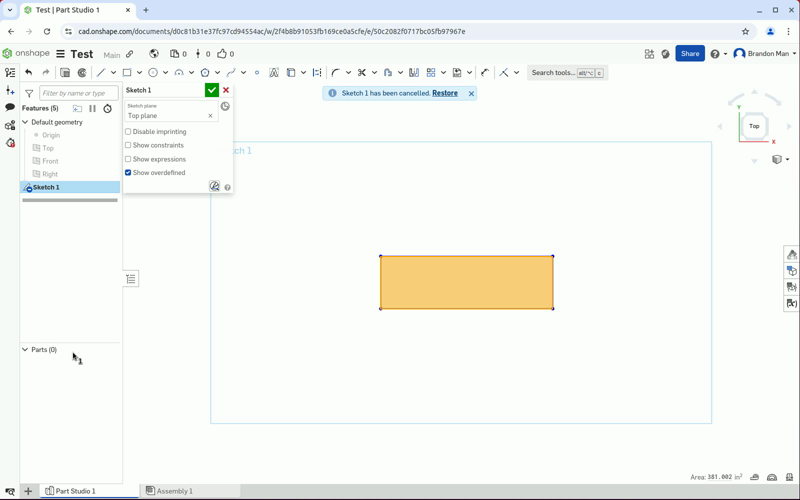
key(shift+y)
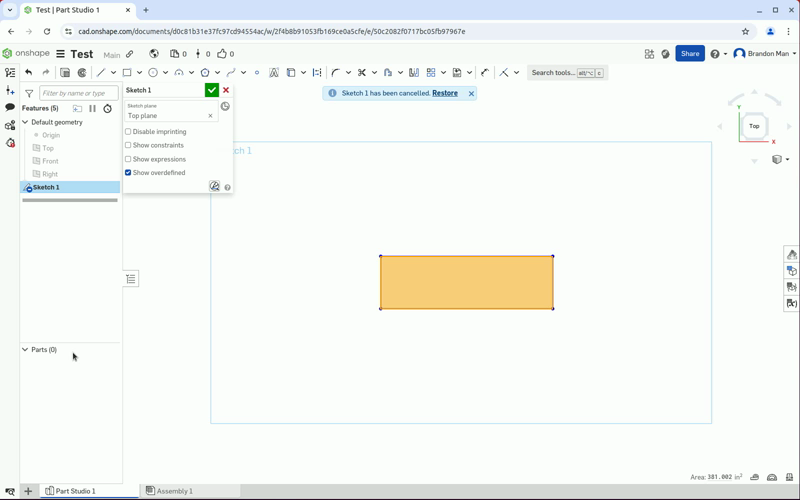
key(shift+e)
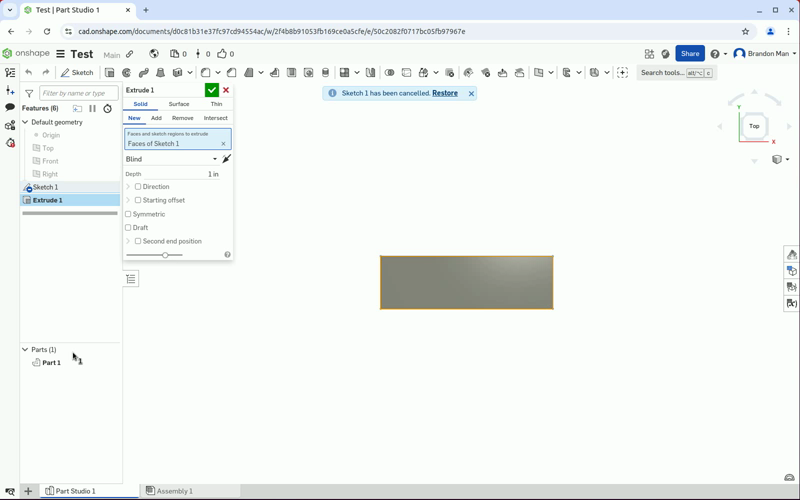
mouse_move(143, 106)
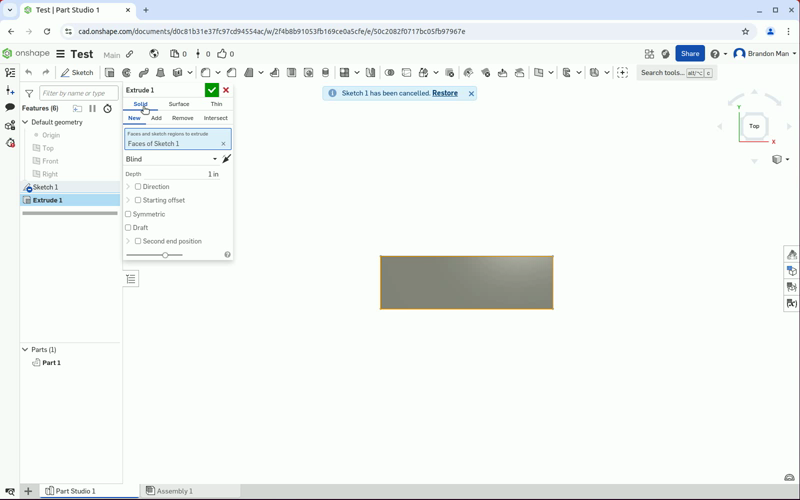
click(143, 106)
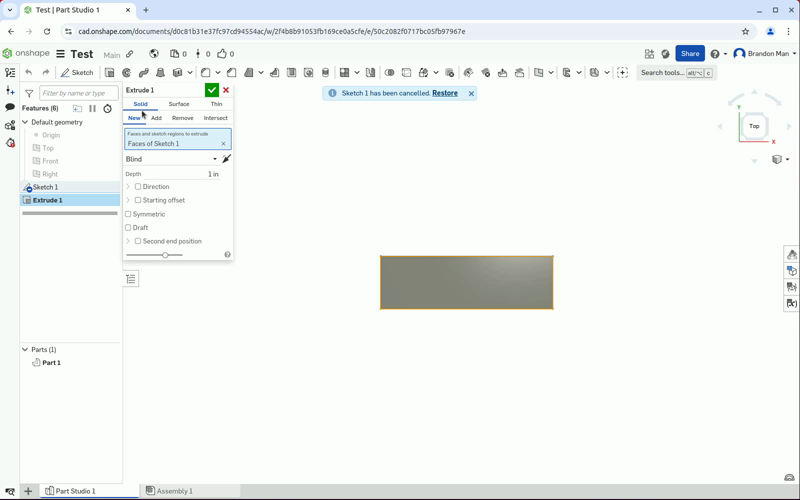
mouse_move(137, 120)
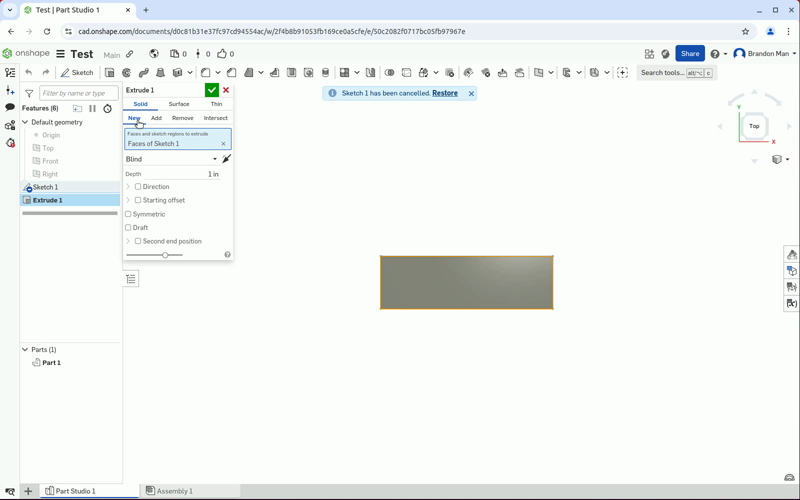
click(137, 120)
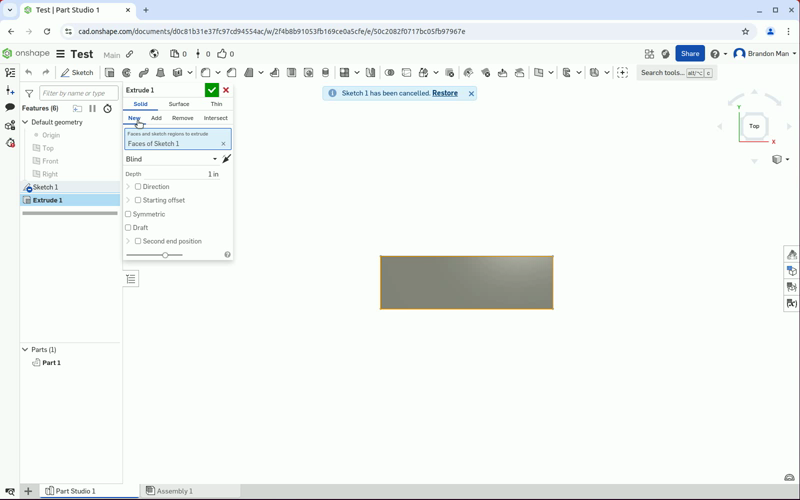
key(tab, 4)
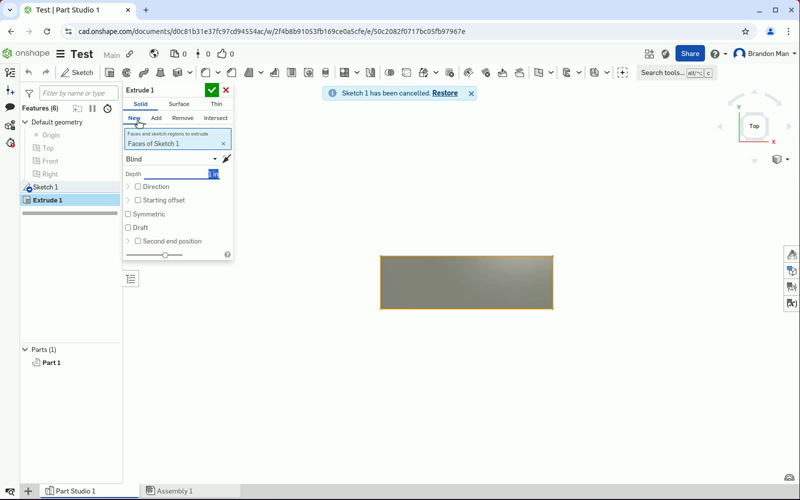
text(23.108)
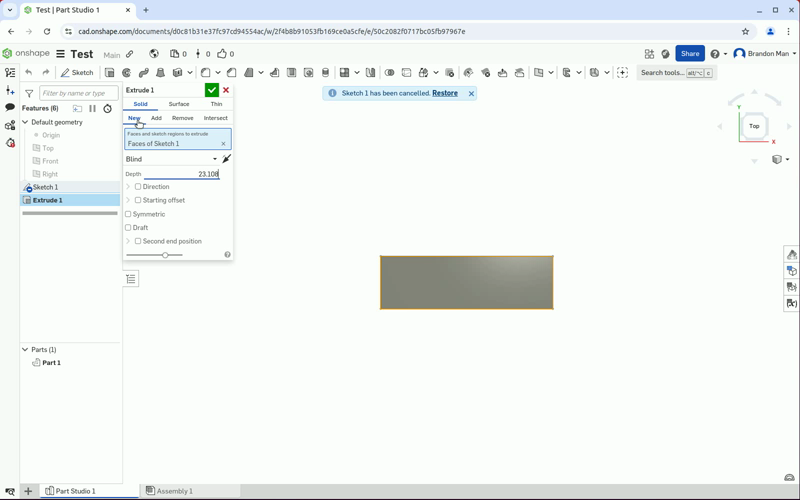
key(enter)
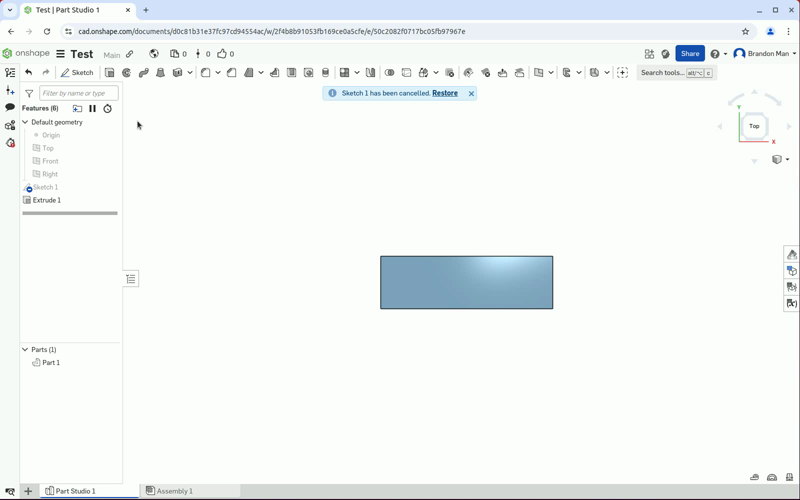
key(shift+h)
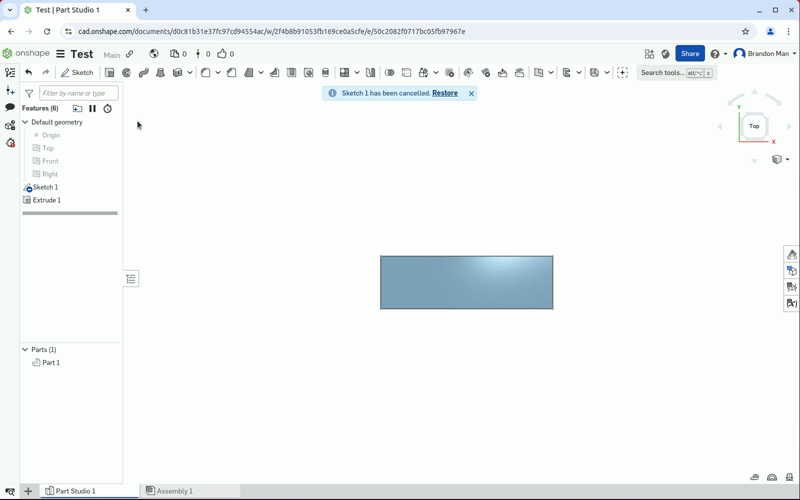
key(shift+h)
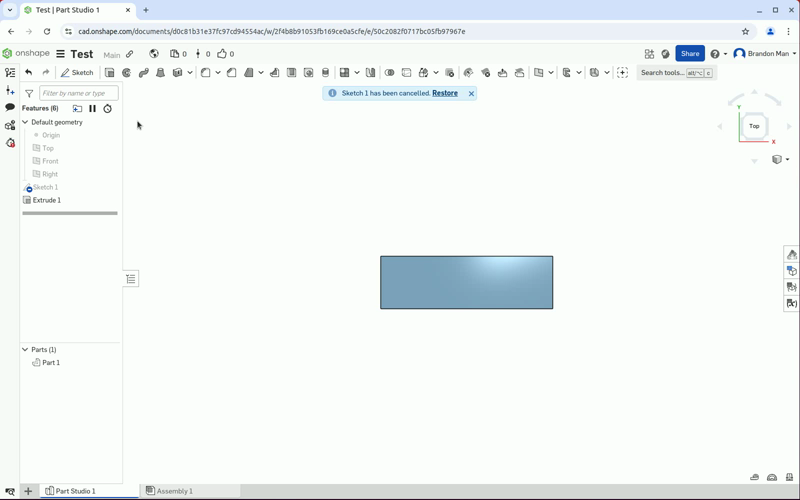
mouse_move(73, 189)
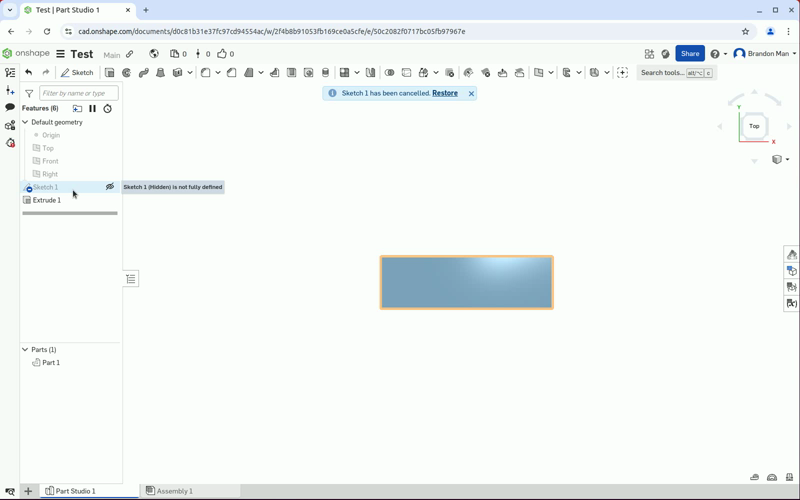
click(73, 189)
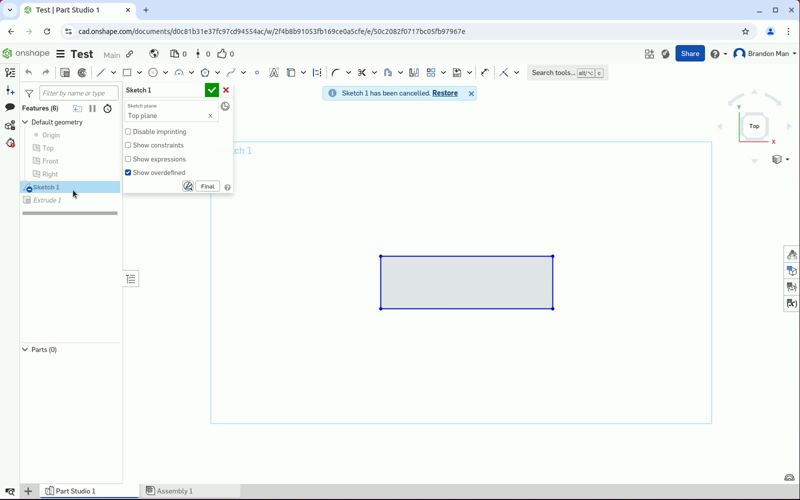
mouse_move(229, 92)
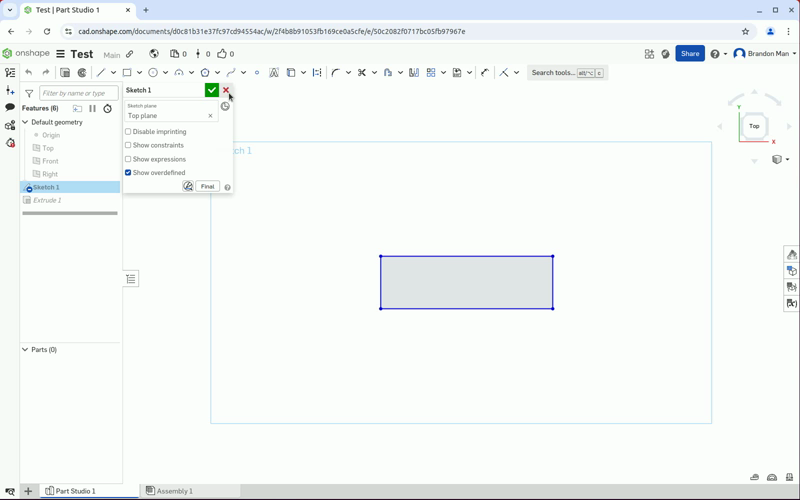
click(229, 92)
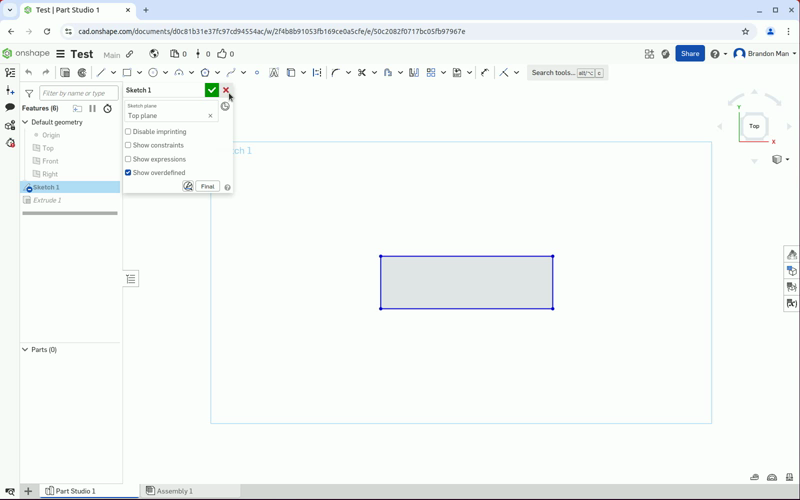
key(shift+s)
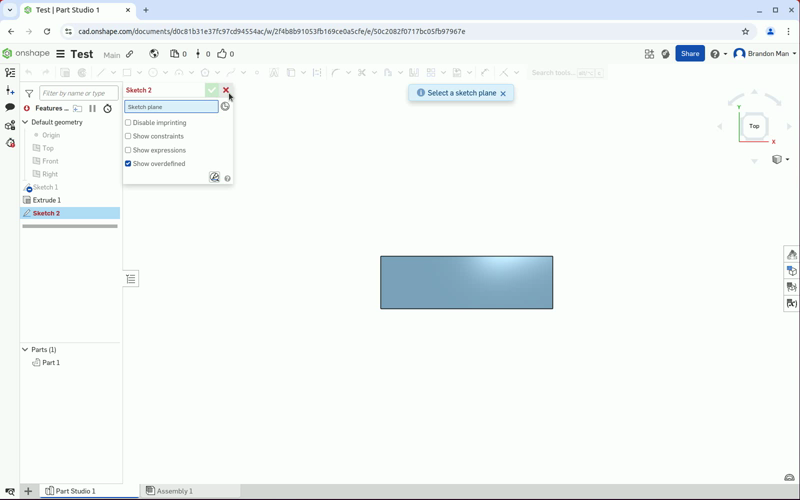
mouse_move(73, 150)
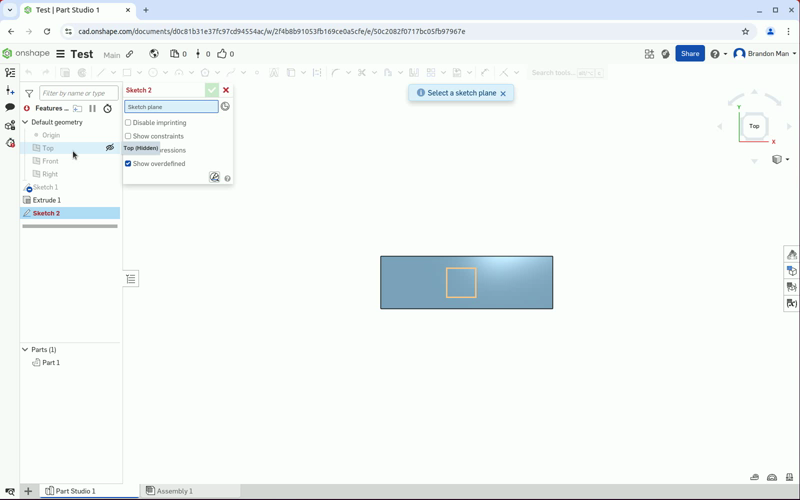
click(73, 150)
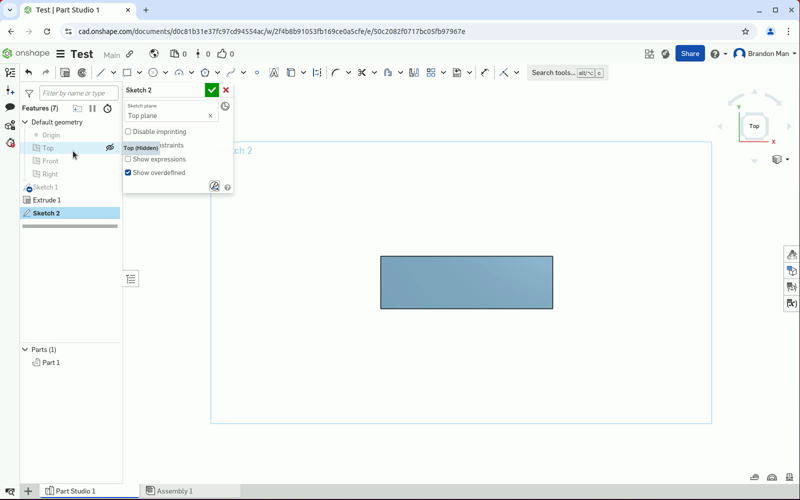
mouse_move(73, 352)
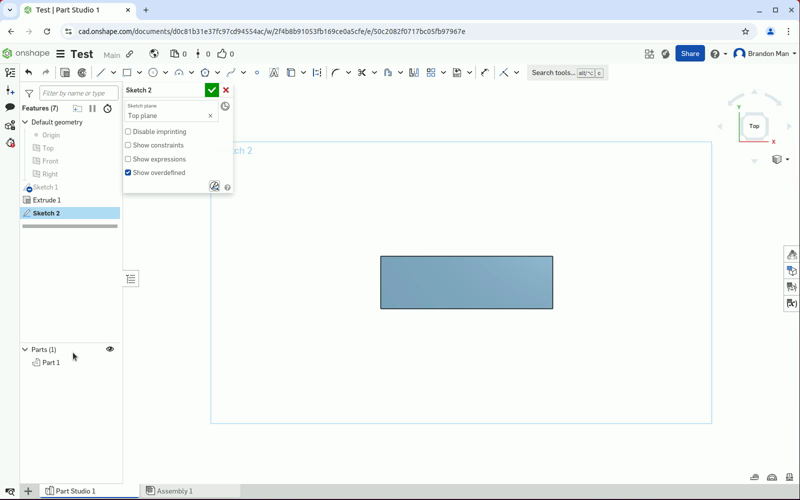
key(y)
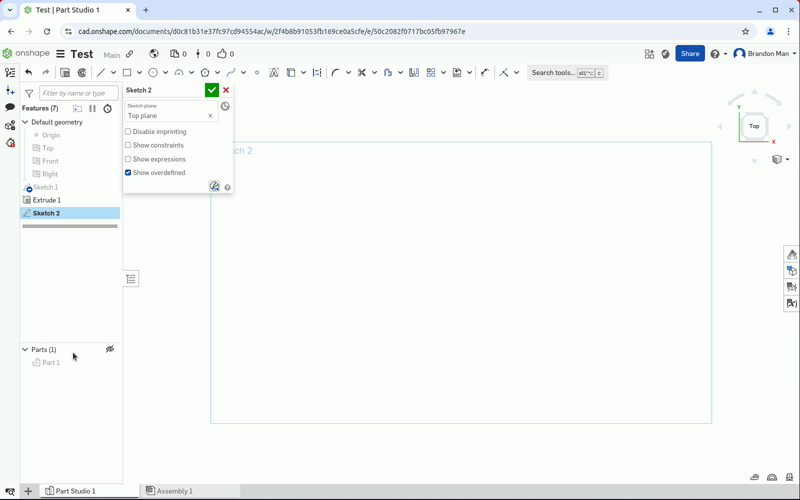
key(l)
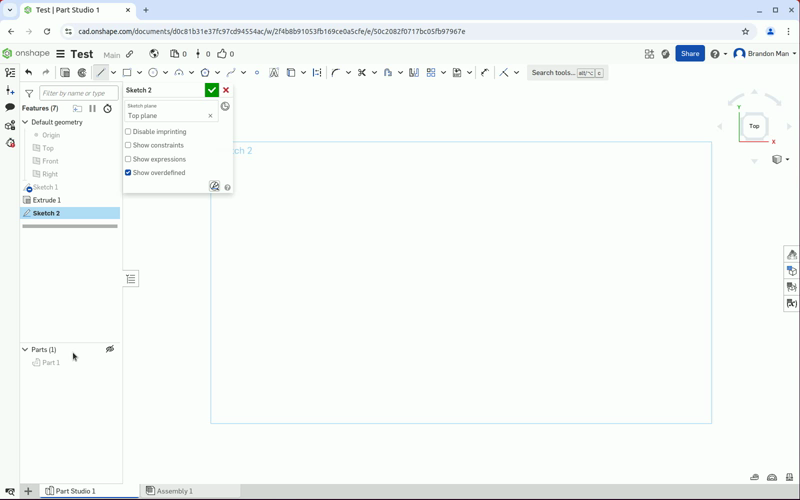
key_down(shift)
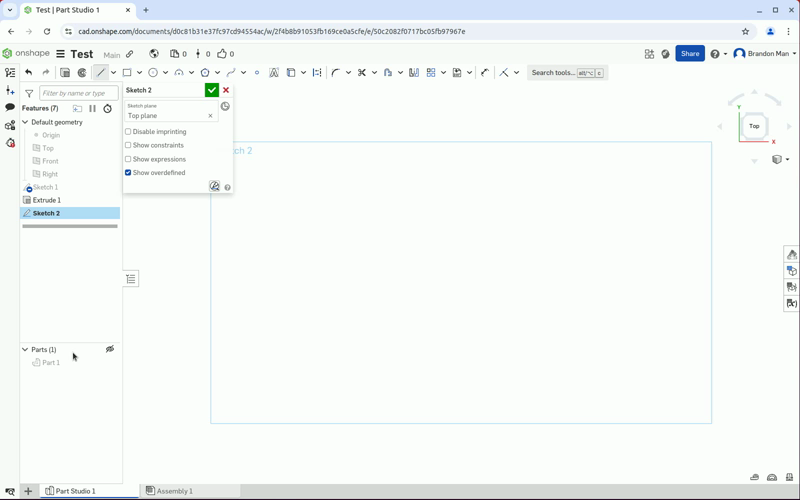
mouse_move(432, 278)
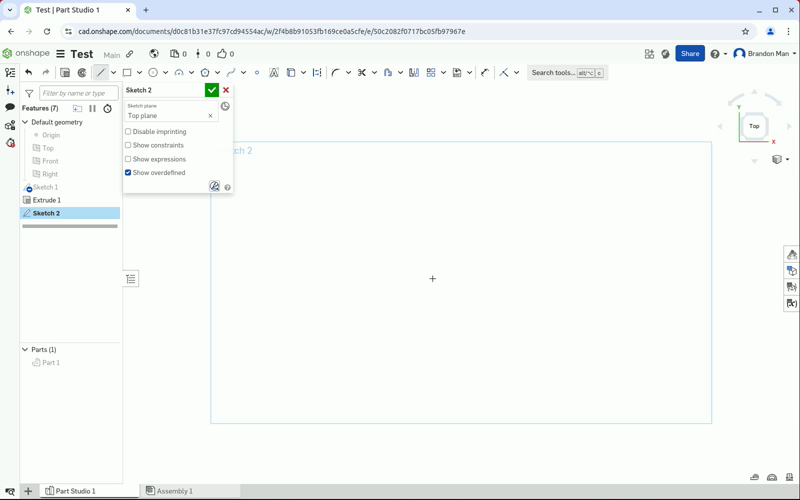
click(432, 278)
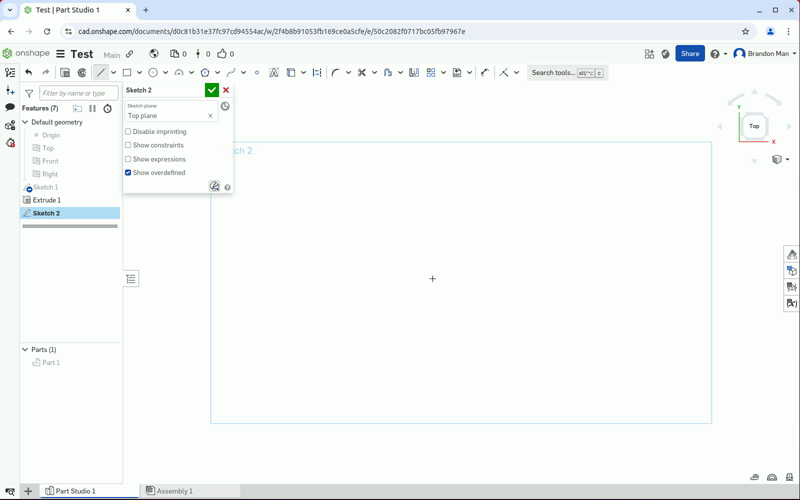
key_up(shift)
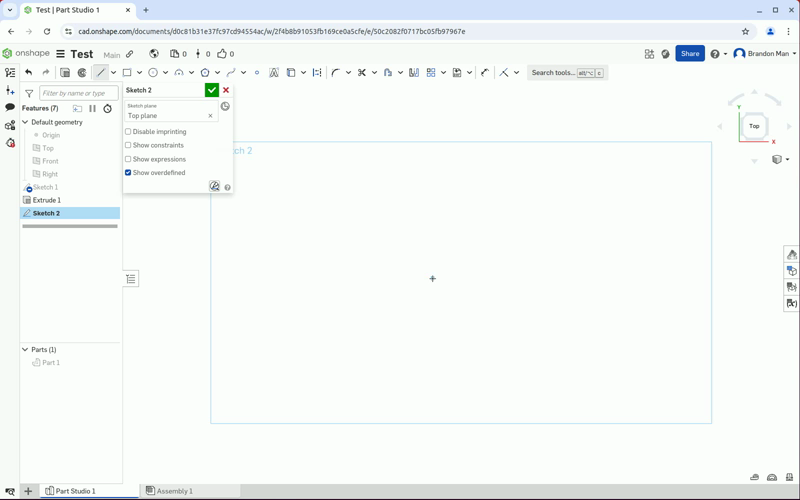
key_down(shift)
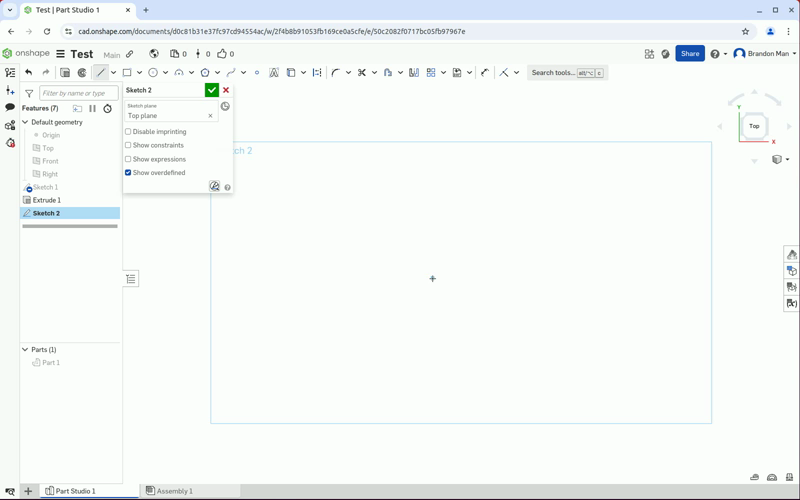
mouse_move(503, 278)
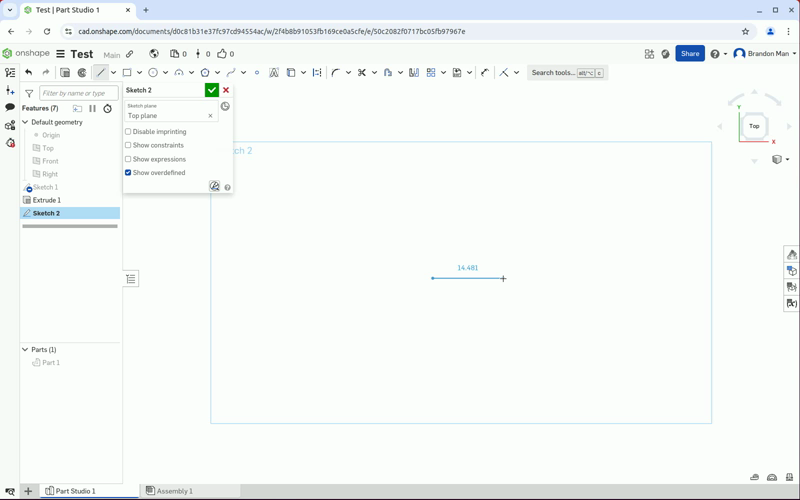
click(503, 278)
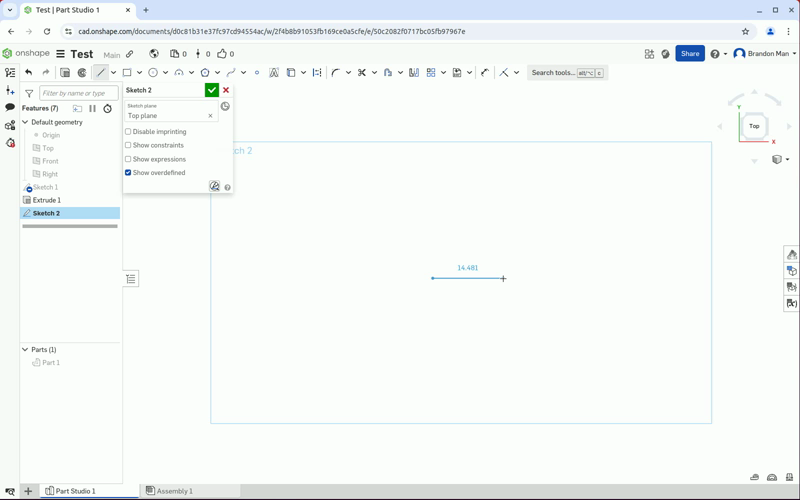
key_up(shift)
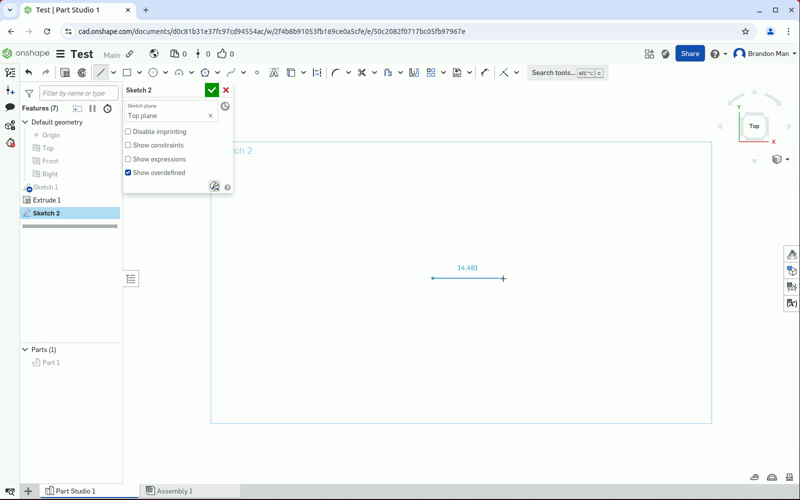
key_down(shift)
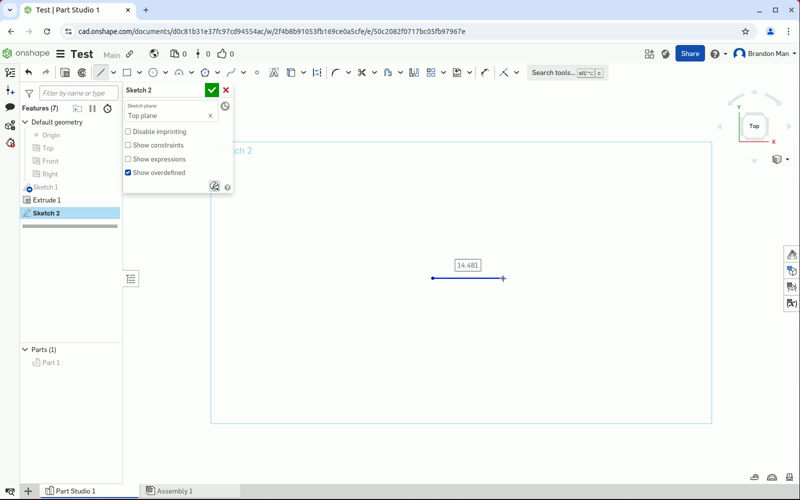
mouse_move(533, 278)
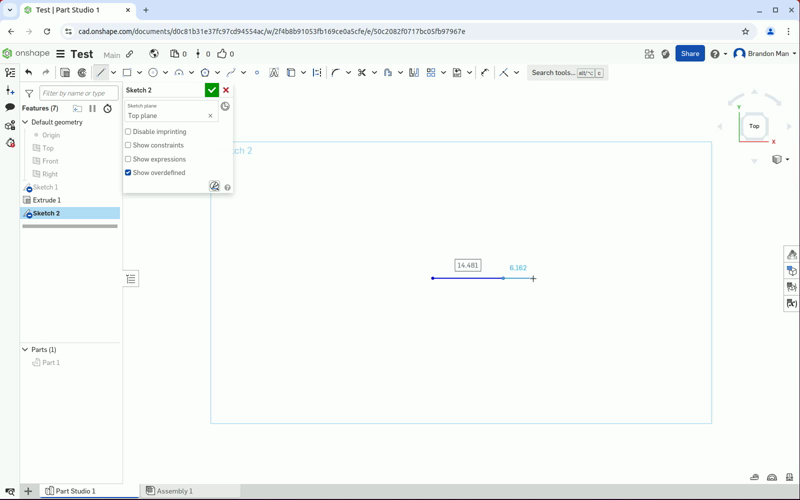
mouse_move(503, 256)
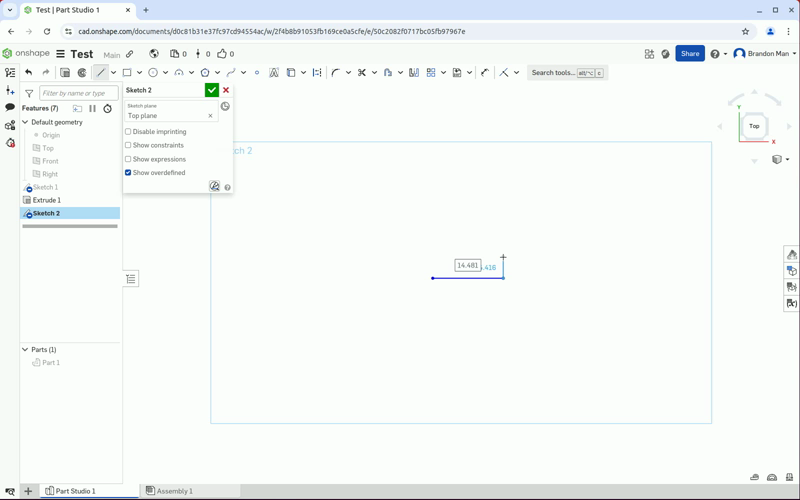
click(503, 256)
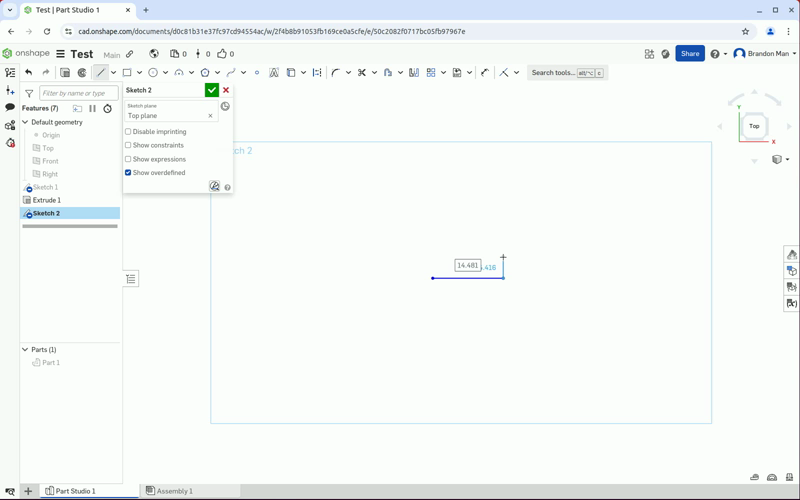
key_up(shift)
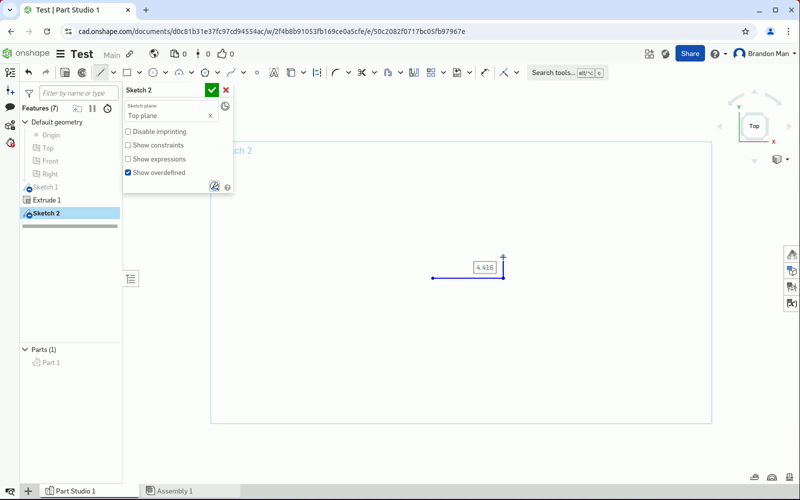
key_down(shift)
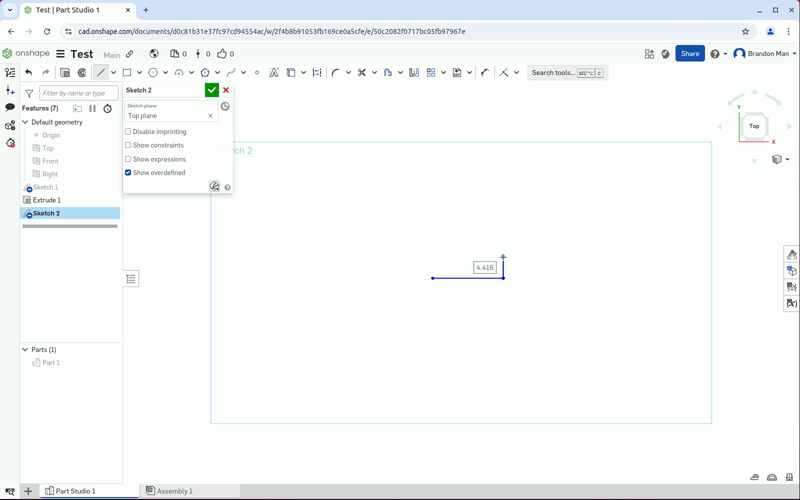
mouse_move(432, 256)
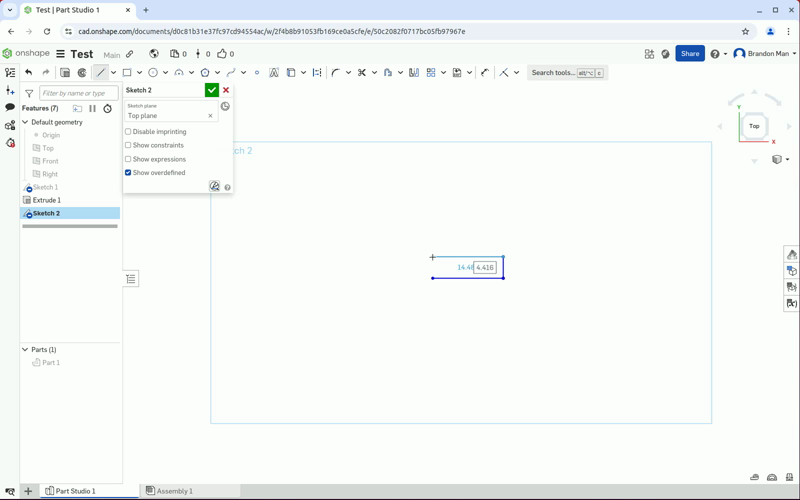
click(432, 256)
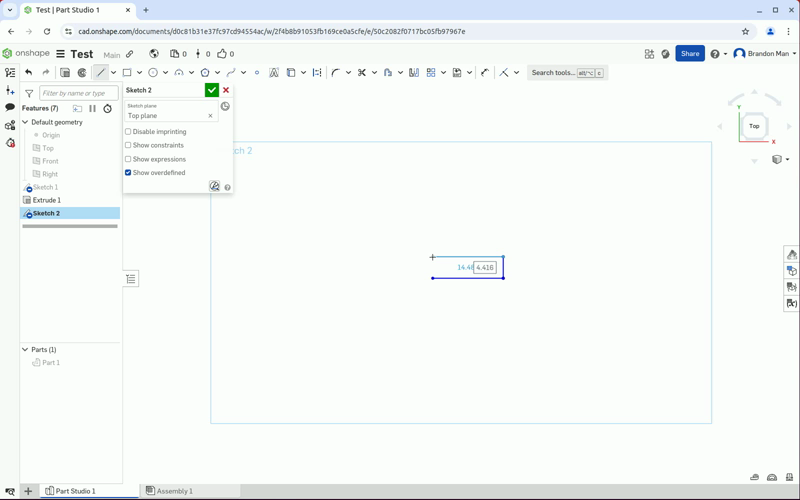
key_up(shift)
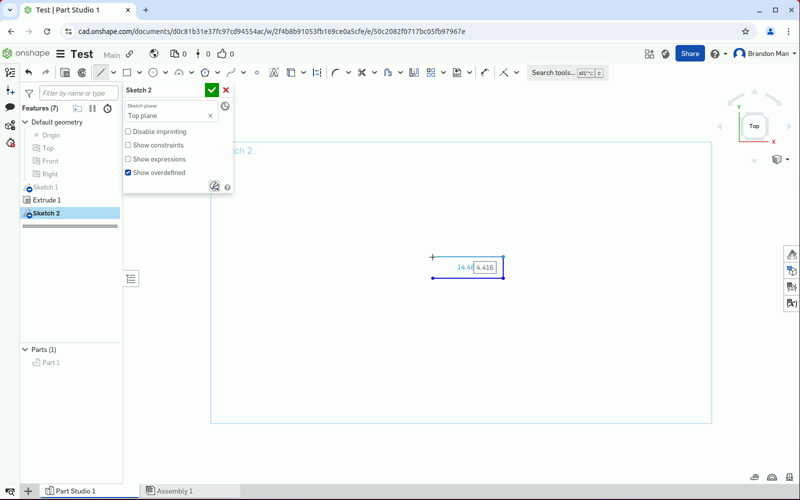
mouse_move(462, 256)
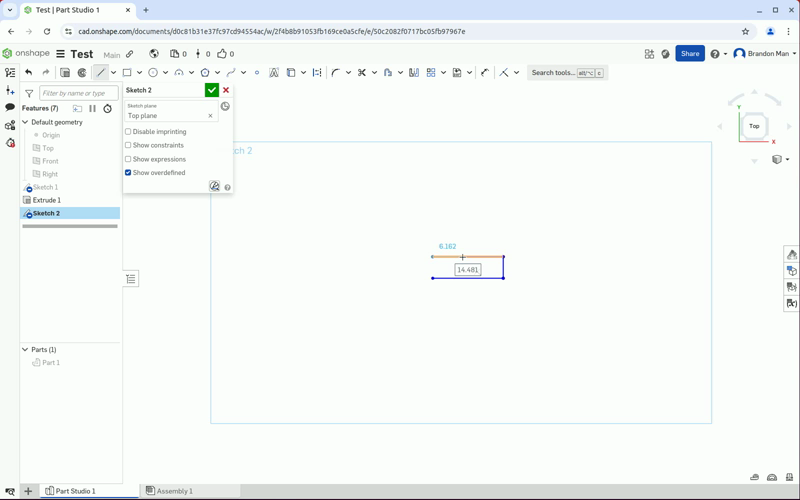
key_down(shift)
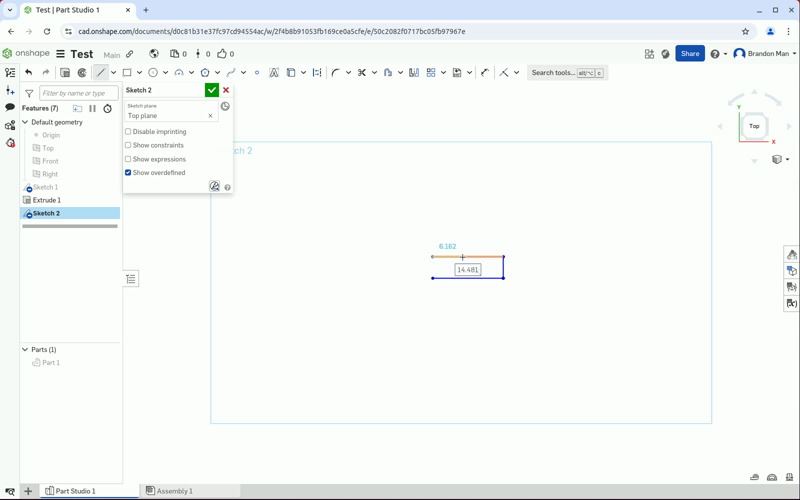
mouse_move(432, 278)
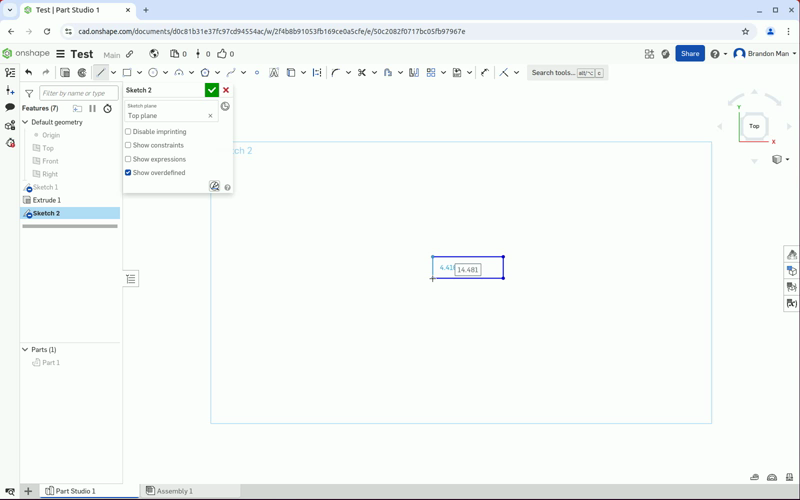
key_up(shift)
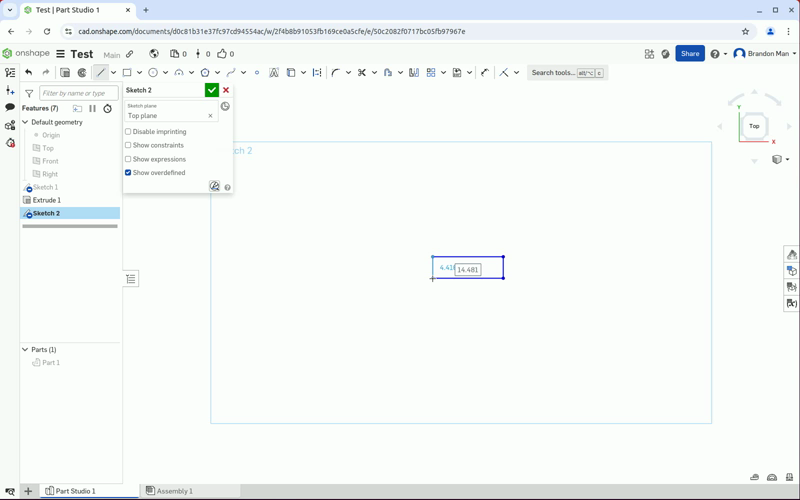
click(432, 278)
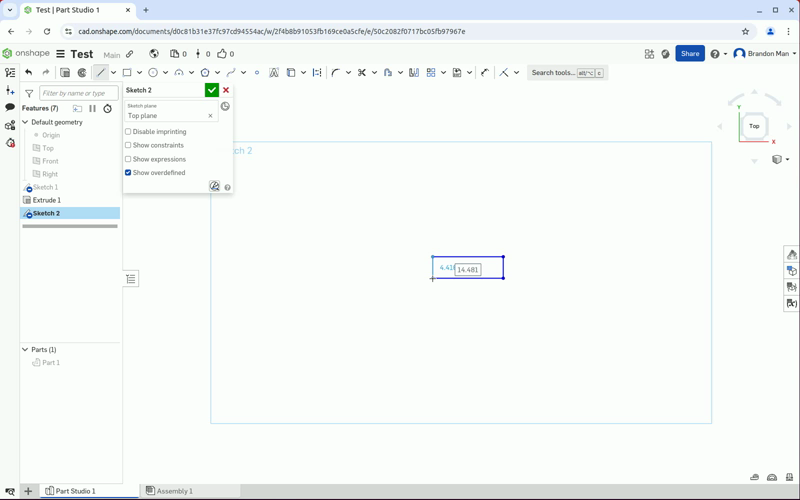
key(esc)
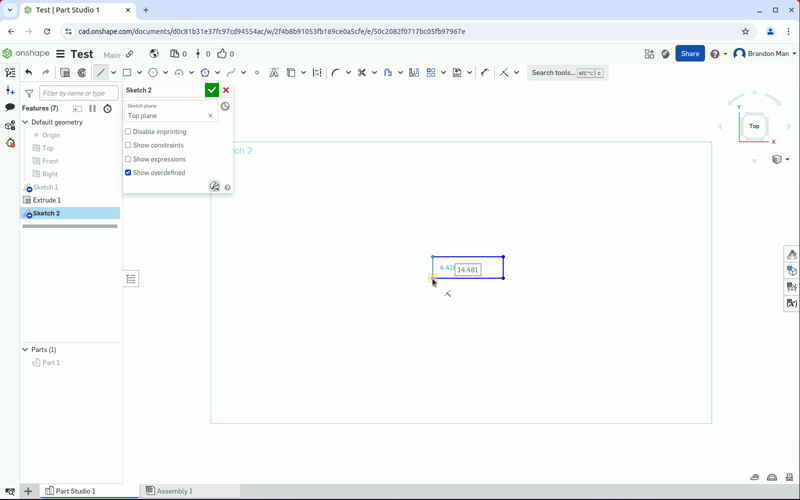
mouse_move(437, 271)
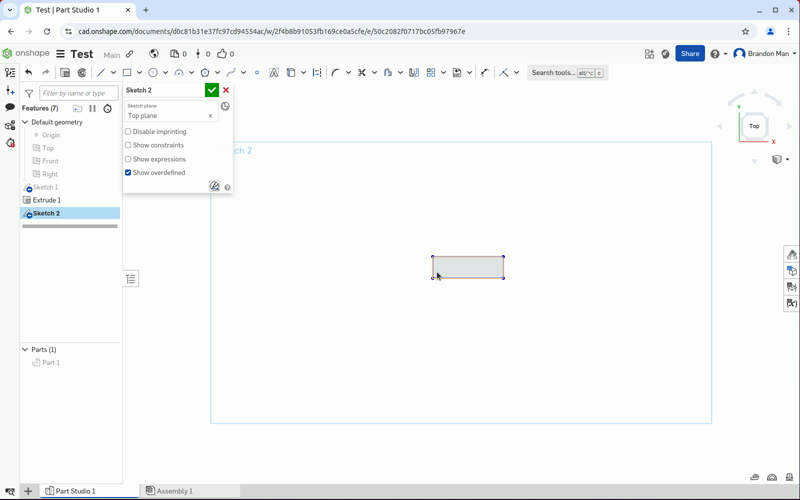
scroll(6)
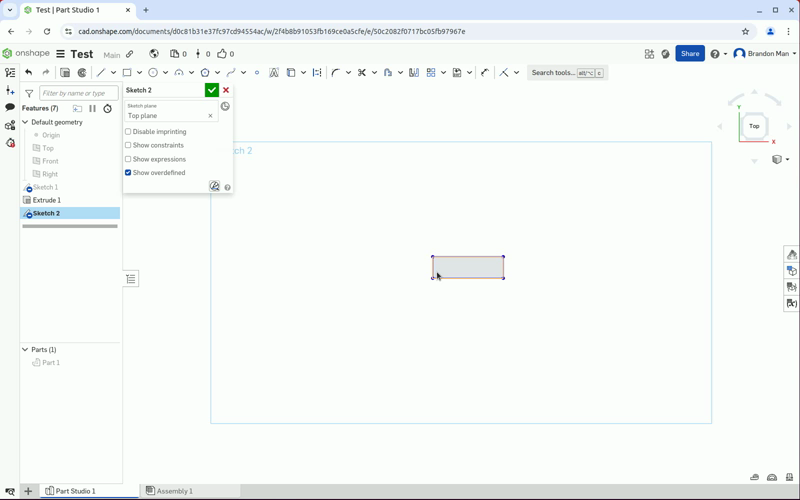
scroll(6)
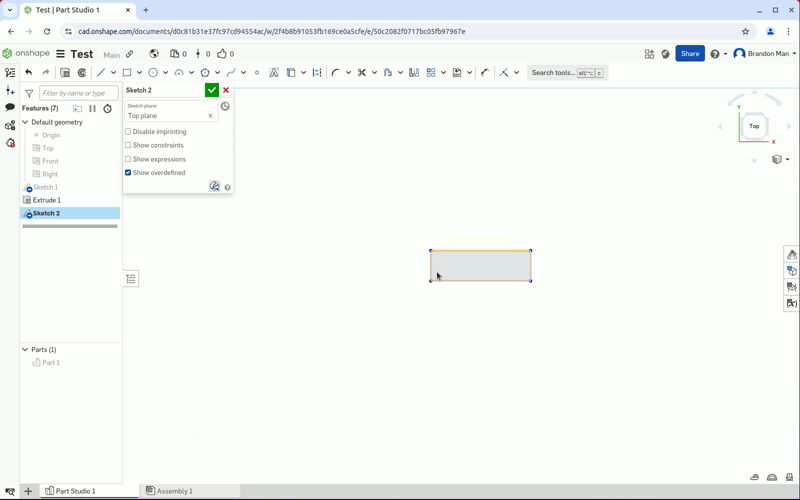
scroll(6)
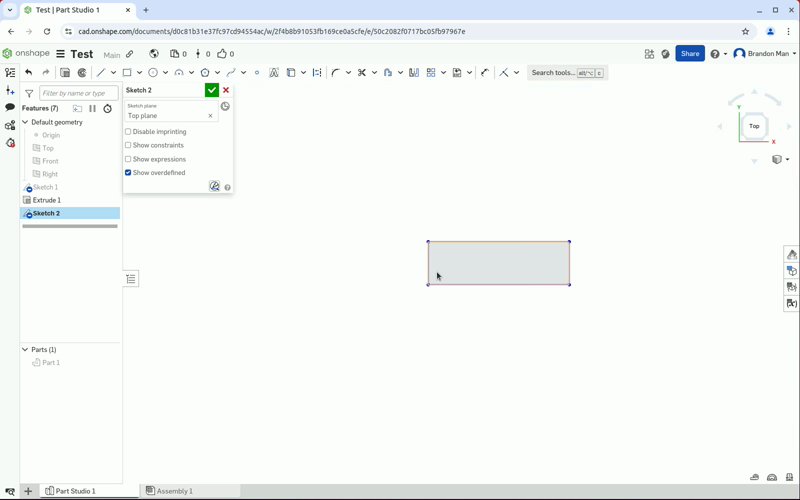
scroll(6)
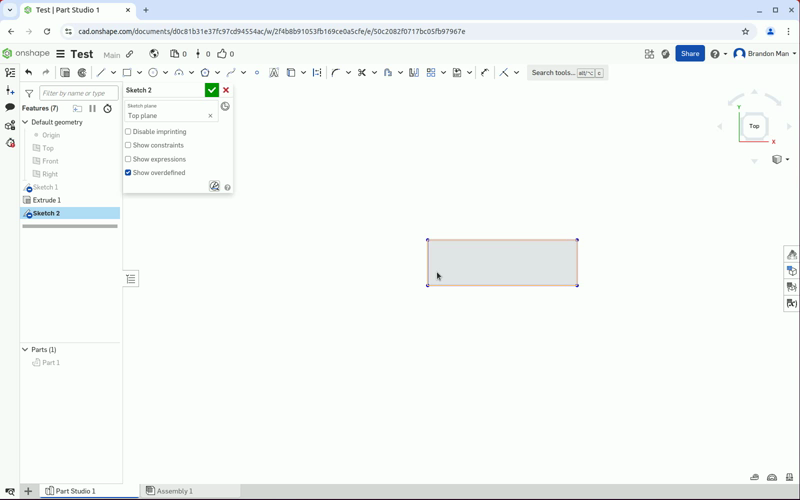
scroll(6)
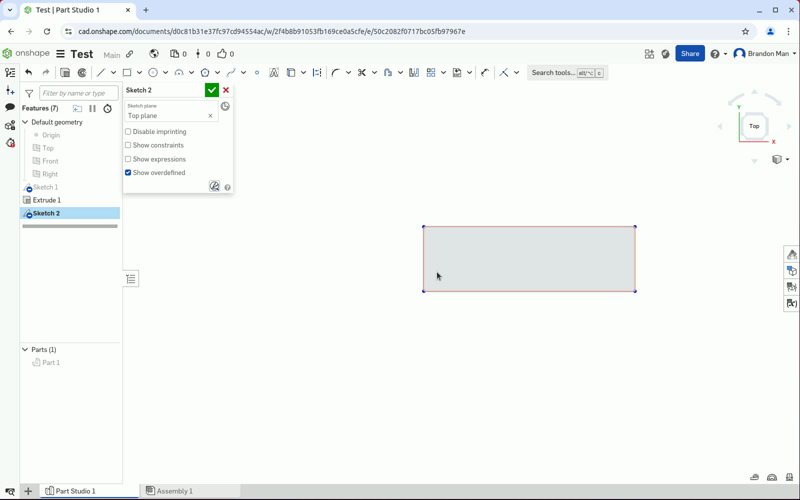
scroll(6)
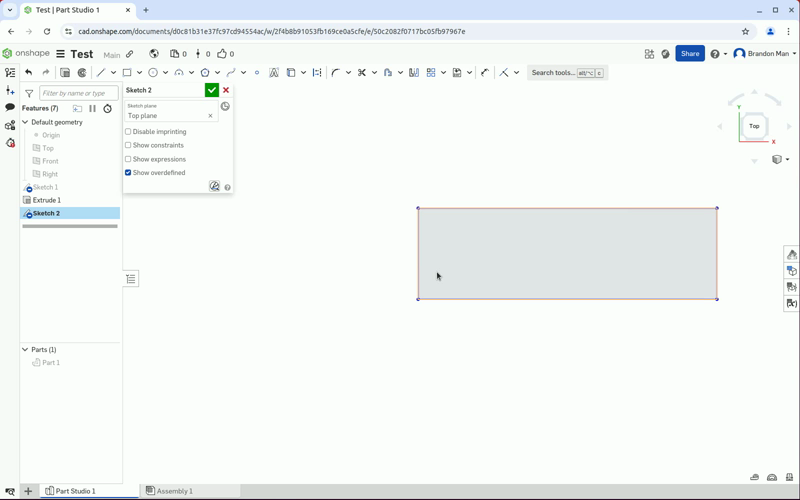
scroll(6)
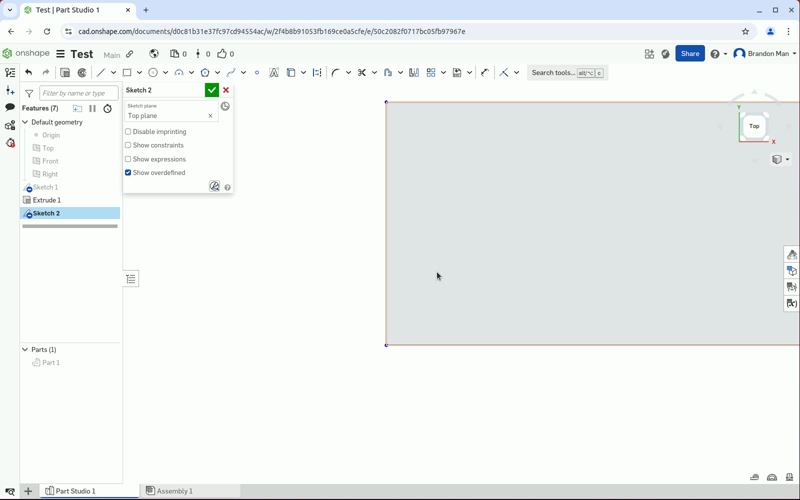
click(437, 271)
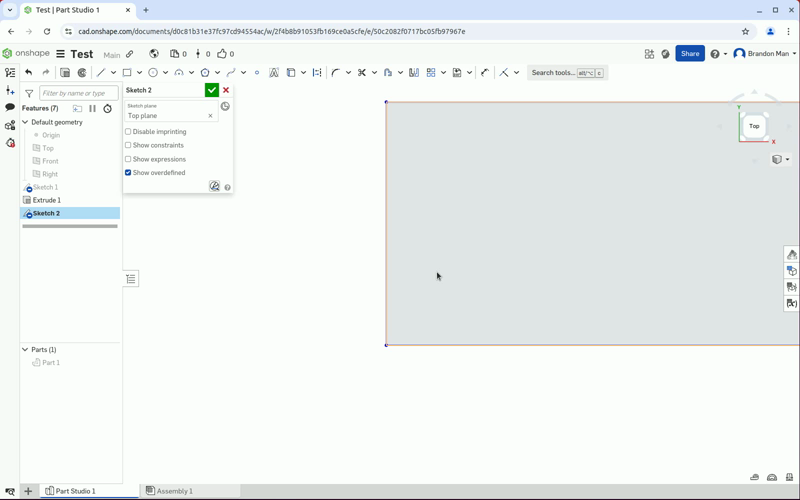
scroll(-6)
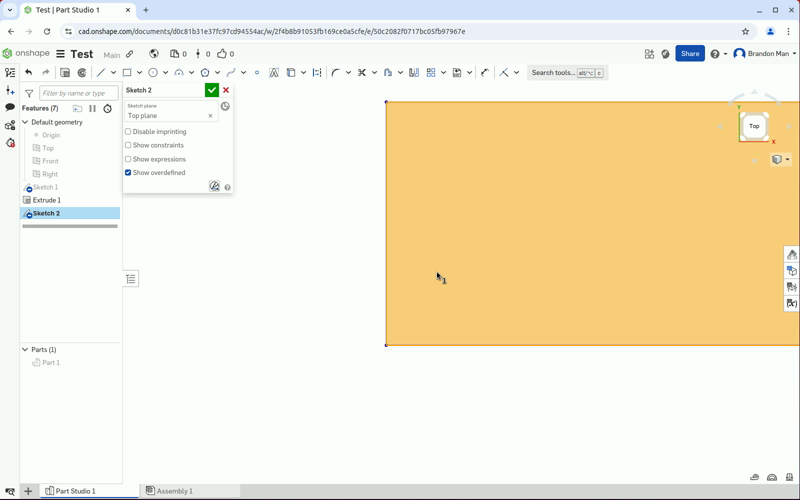
scroll(-6)
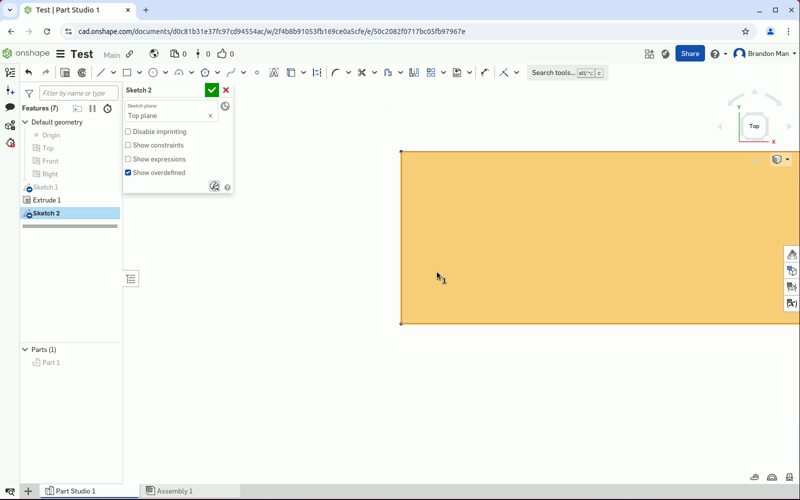
scroll(-6)
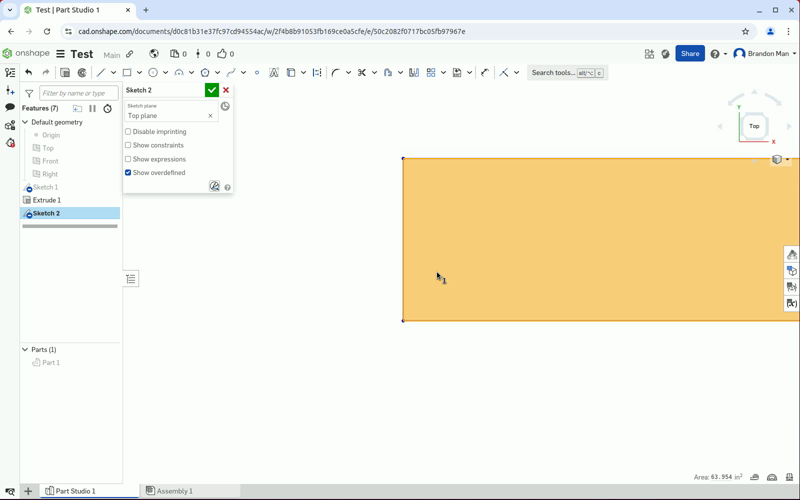
scroll(-6)
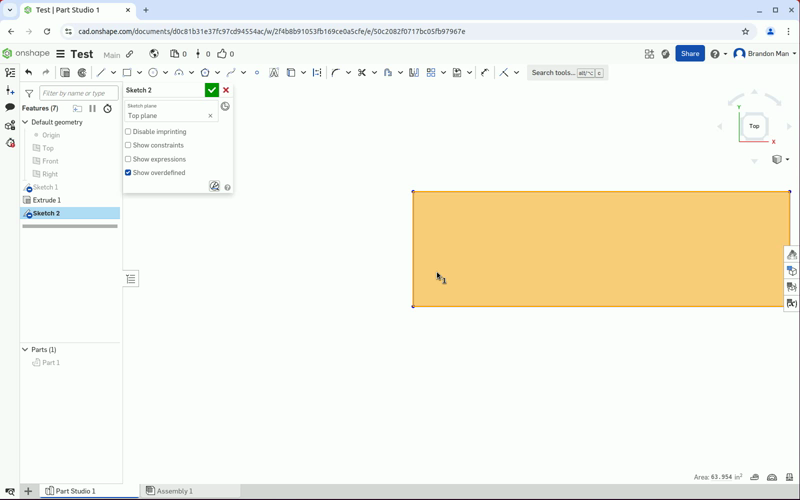
scroll(-6)
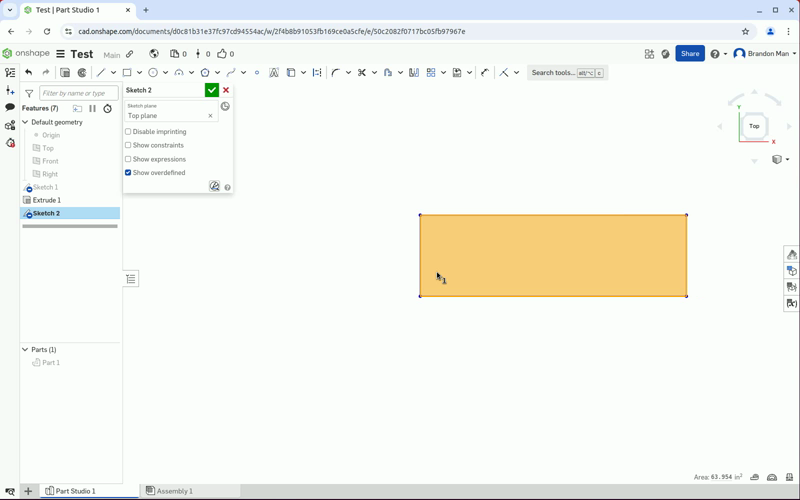
scroll(-6)
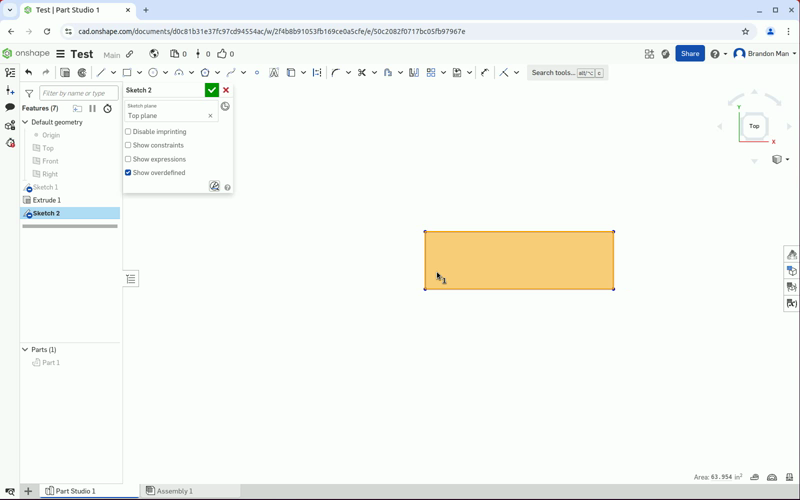
scroll(-6)
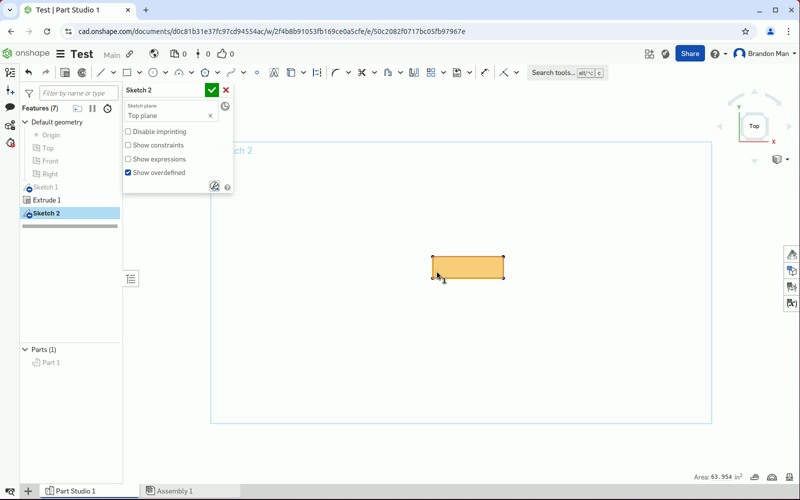
mouse_move(73, 352)
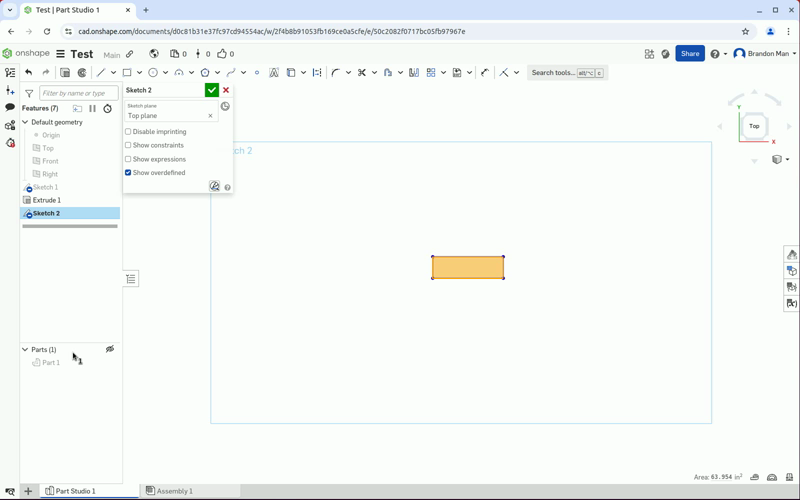
key(shift+y)
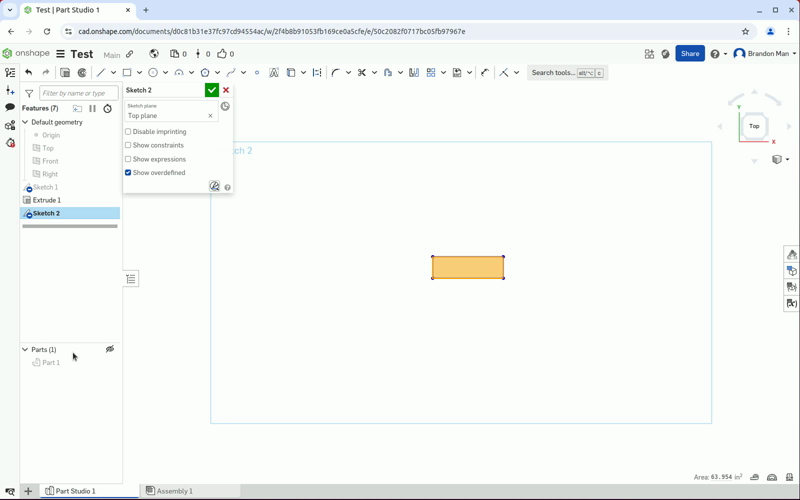
key(shift+e)
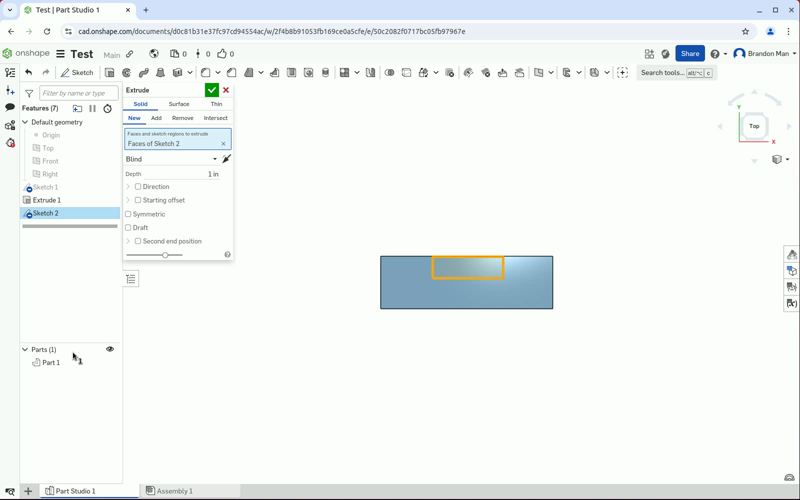
mouse_move(143, 106)
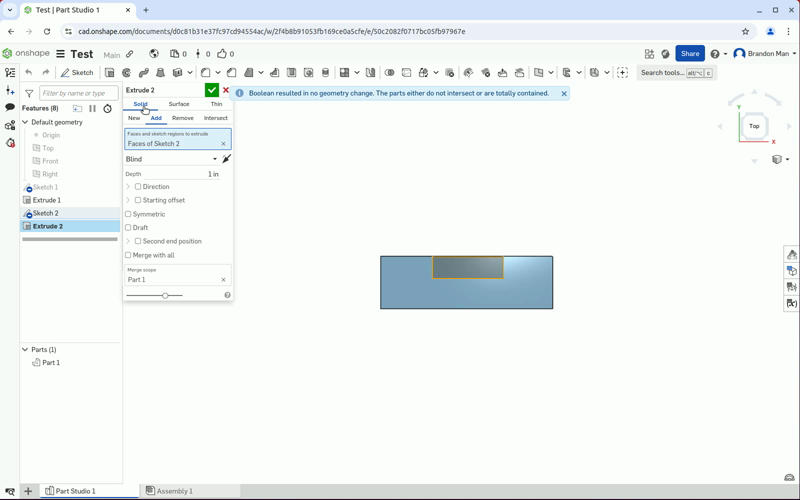
click(143, 106)
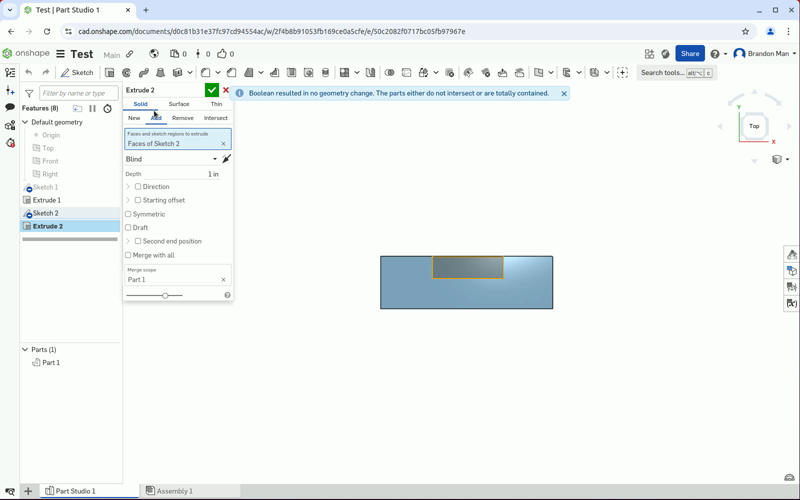
mouse_move(186, 120)
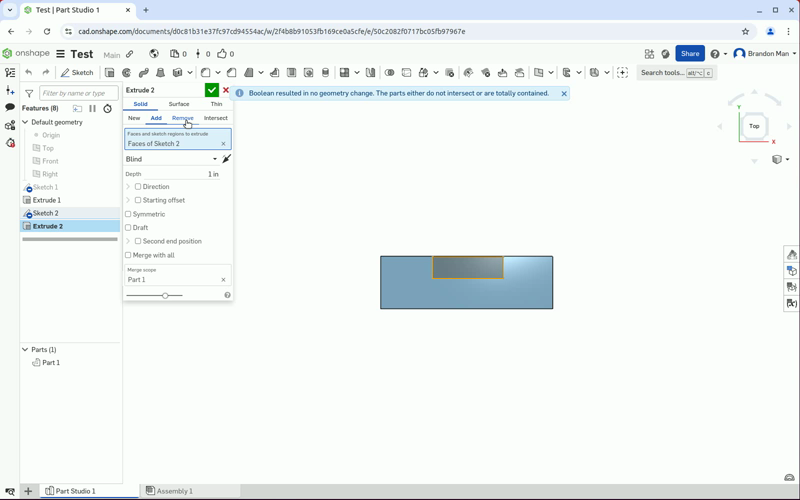
click(186, 120)
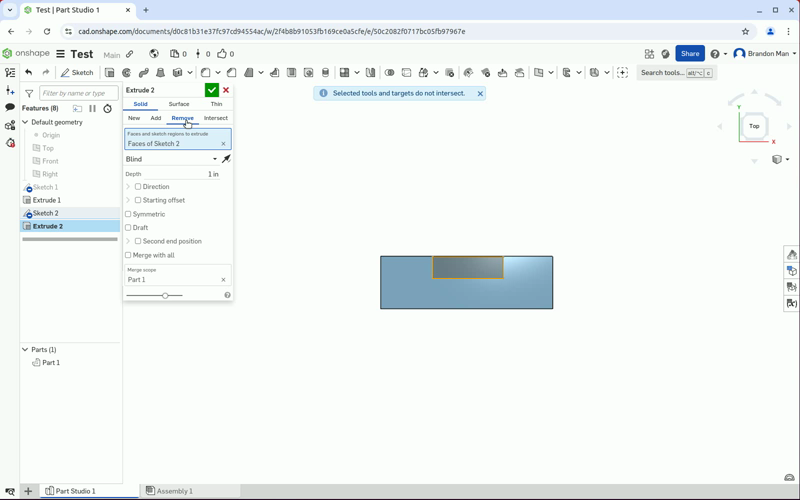
key(tab, 4)
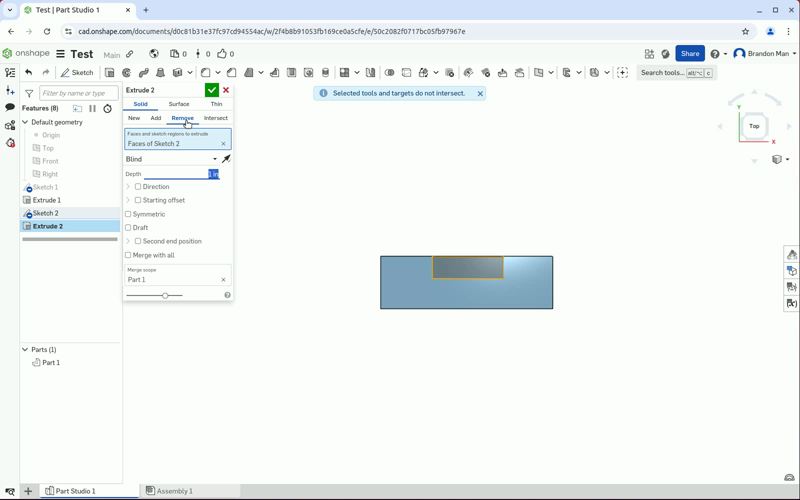
text(-23.108)
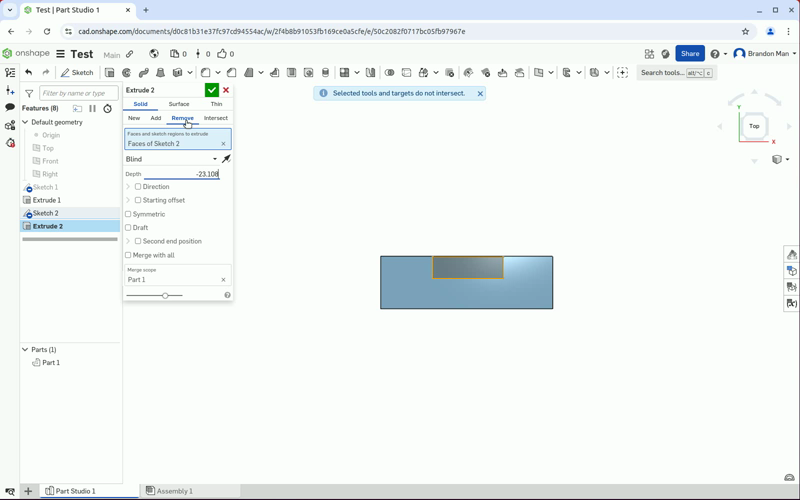
key(tab, 6)
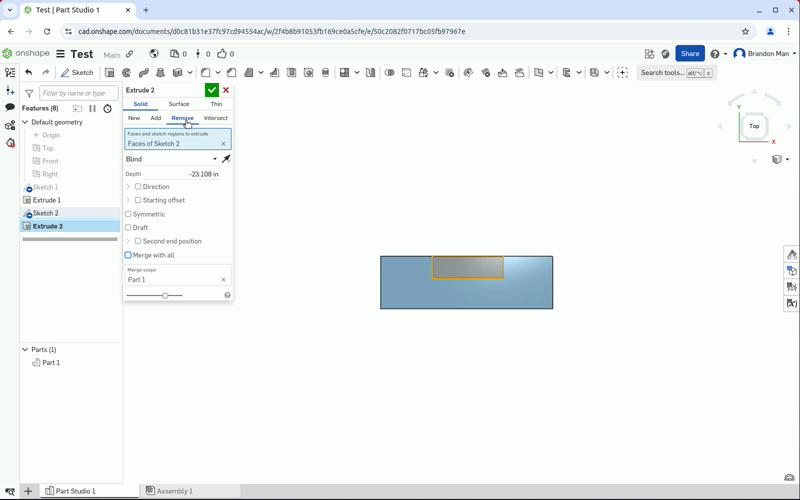
key(space)
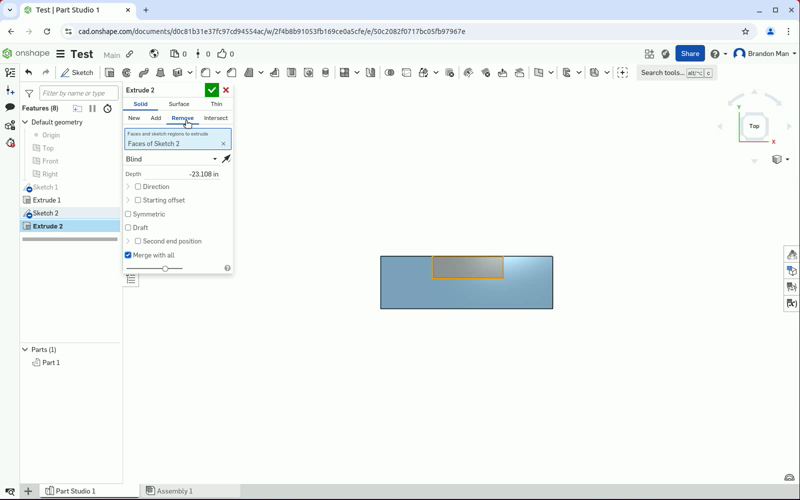
key(enter)
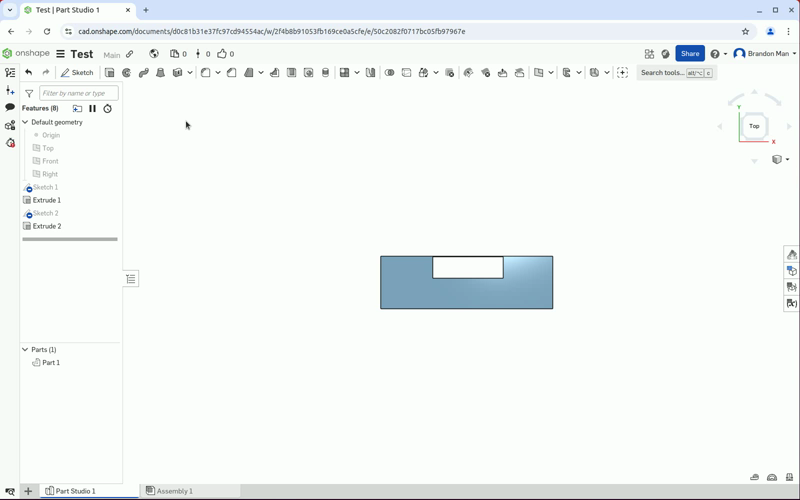
key(shift+h)
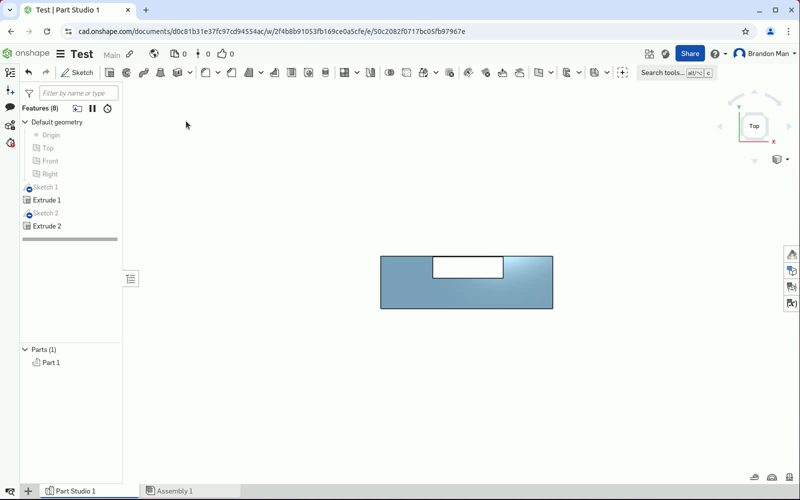
key(shift+h)
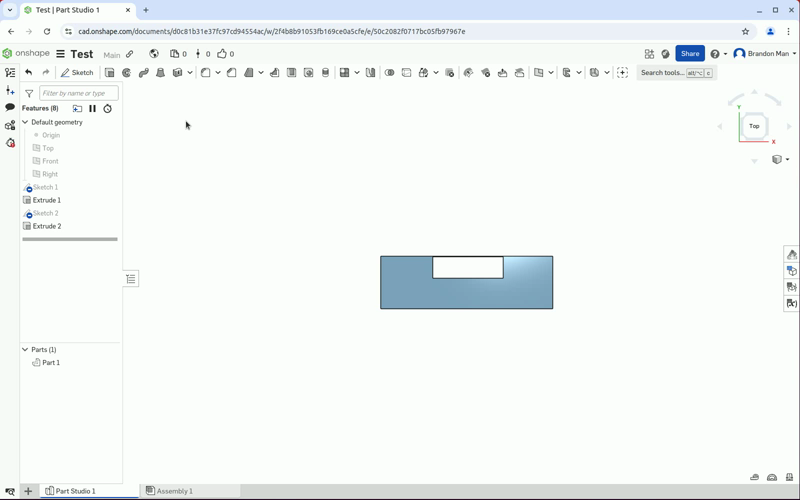
mouse_move(73, 189)
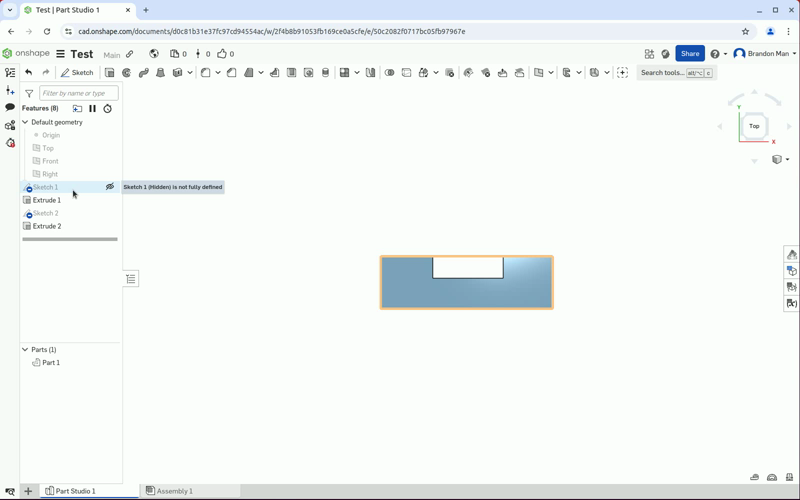
click(73, 189)
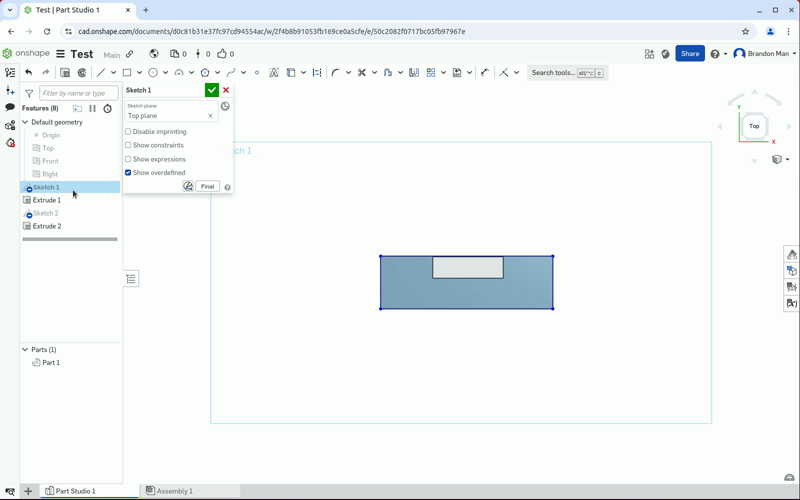
mouse_move(229, 92)
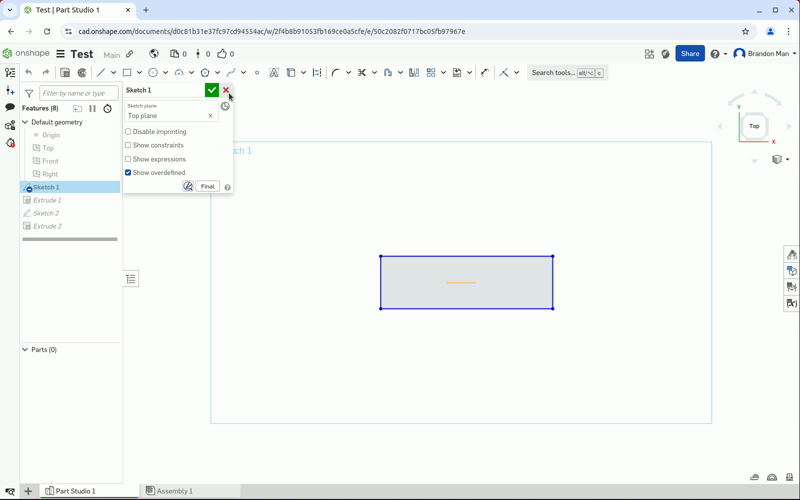
click(229, 92)
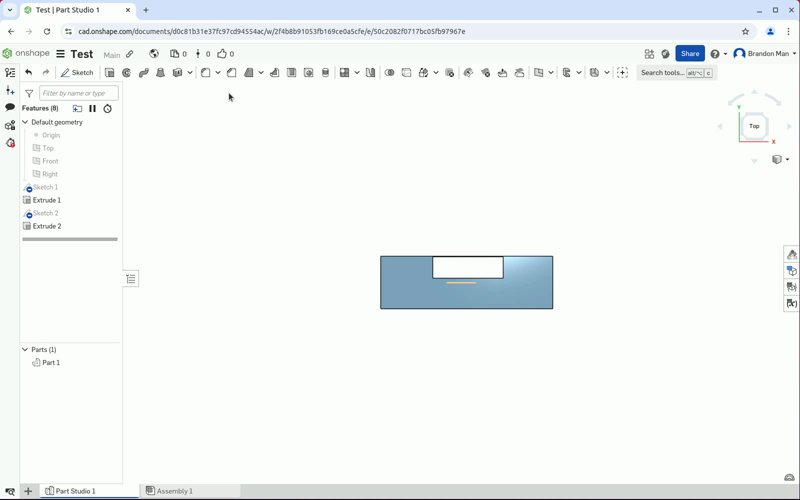
mouse_move(73, 352)
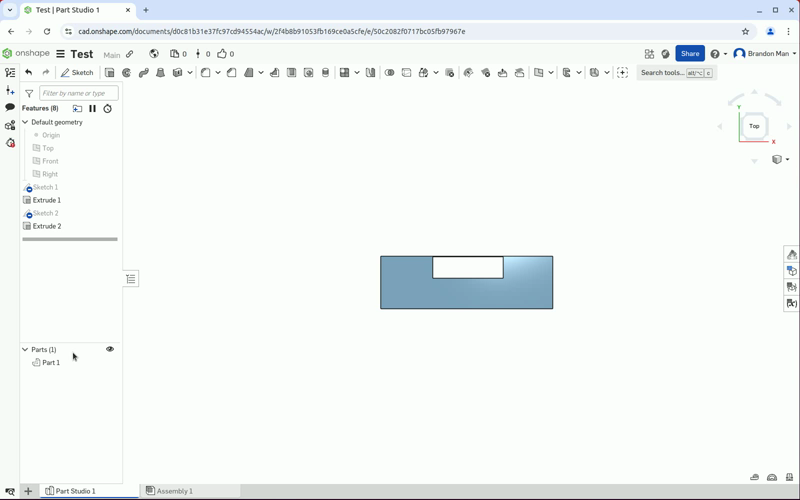
key(y)
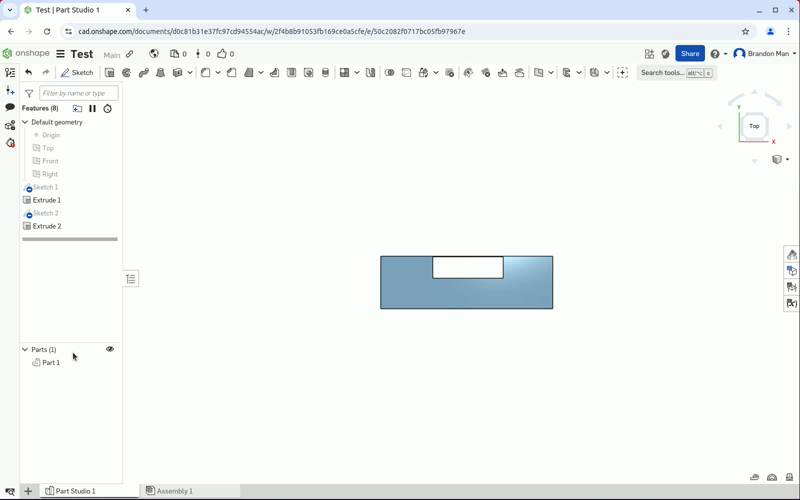
key(shift+p)
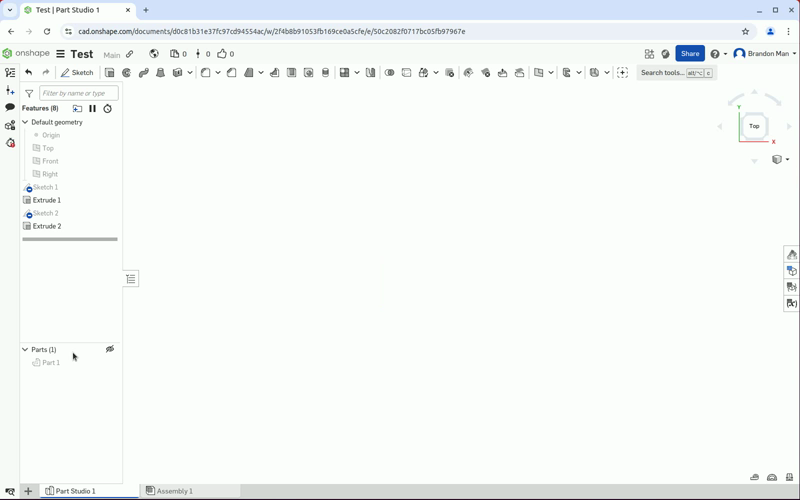
key(space)
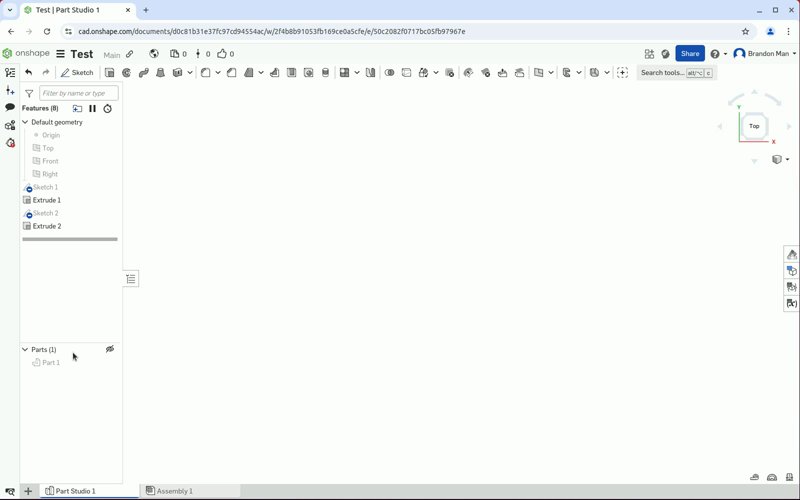
key_down(shift)
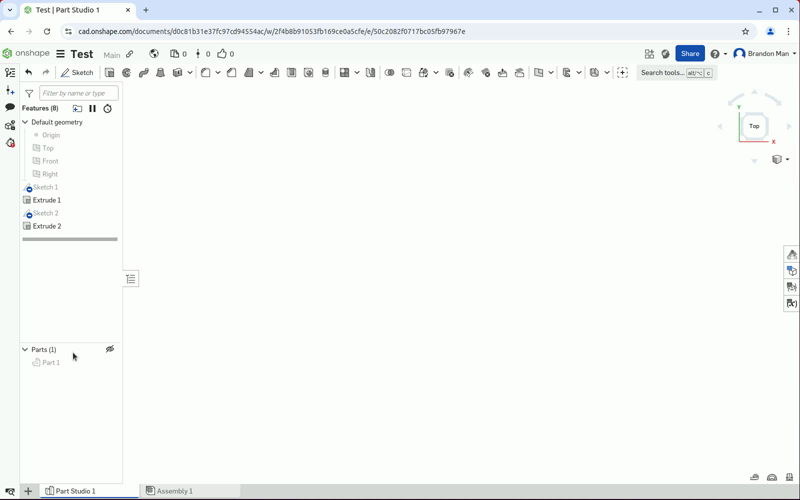
key(up)
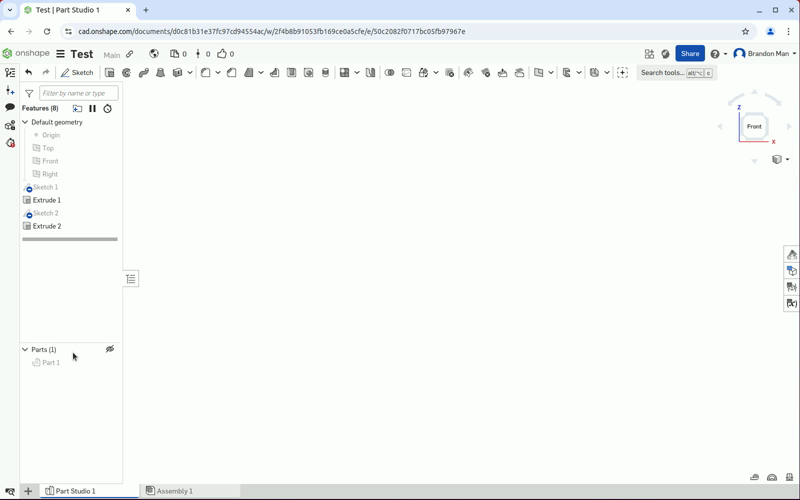
key_up(shift)
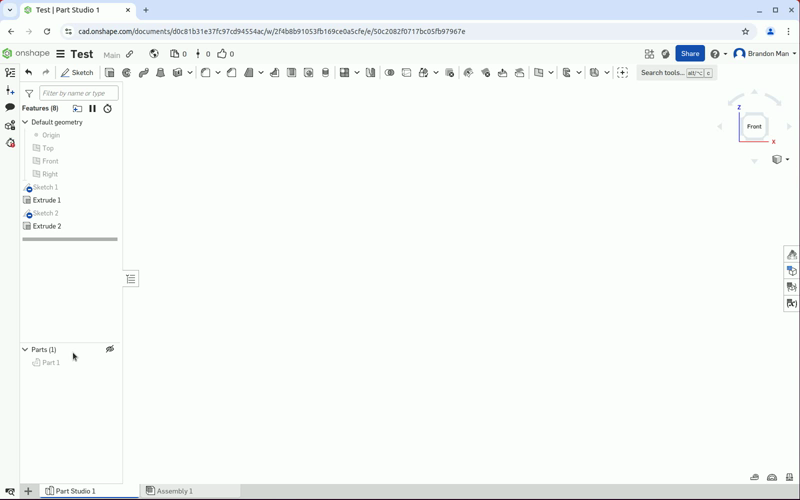
key(space)
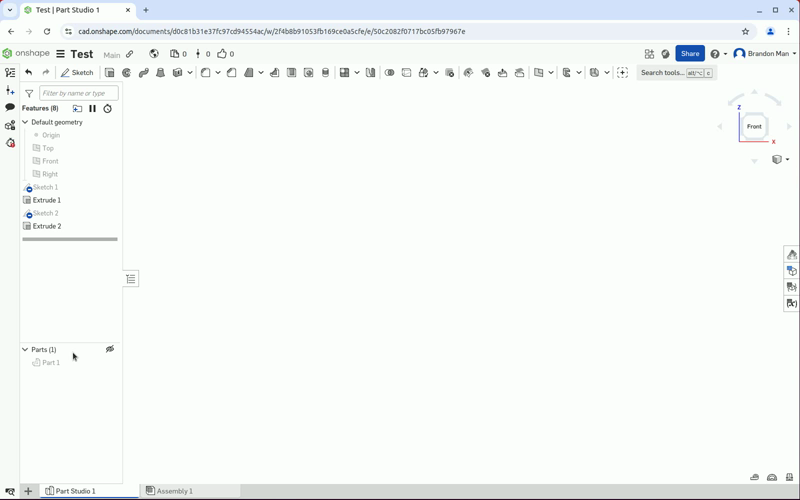
key_down(shift)
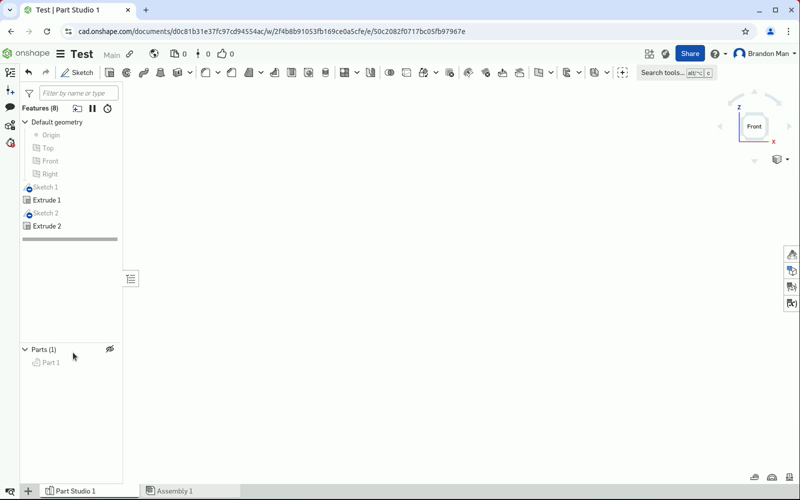
key(left)
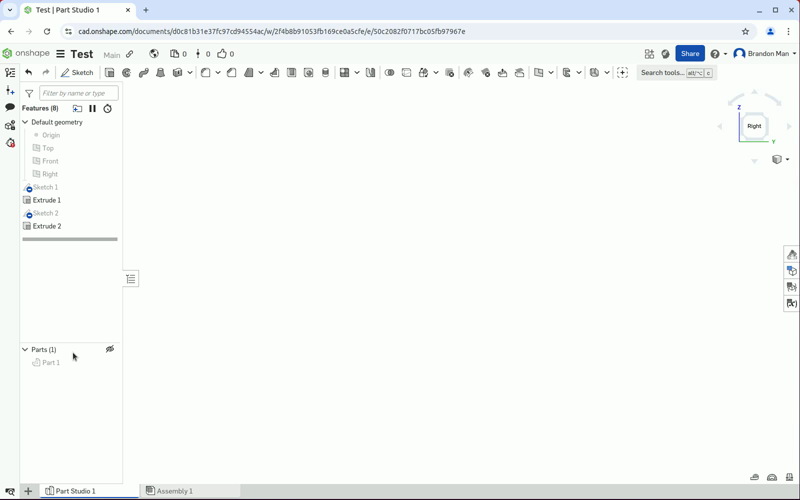
key_up(shift)
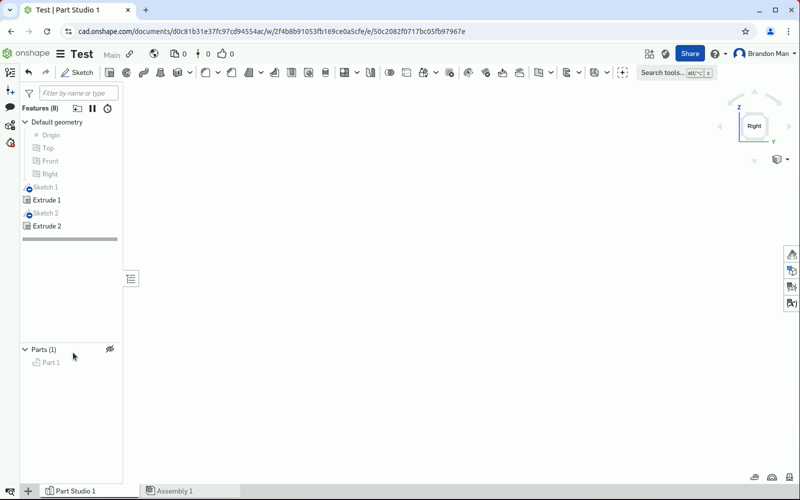
mouse_move(73, 352)
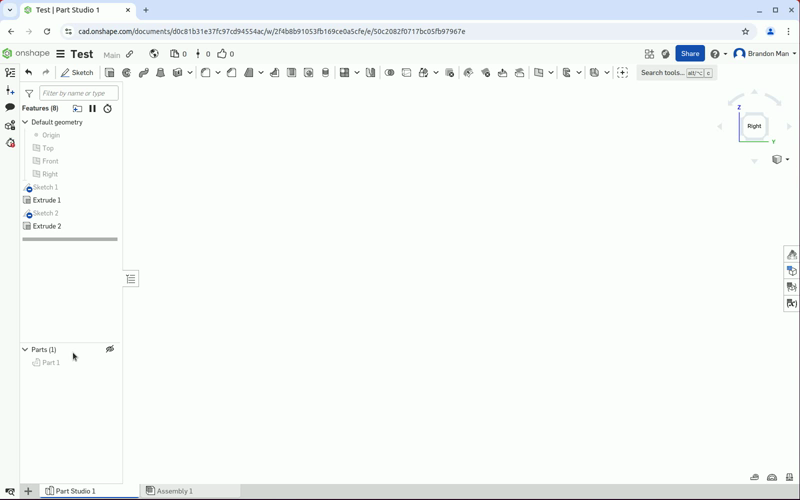
key(shift+y)
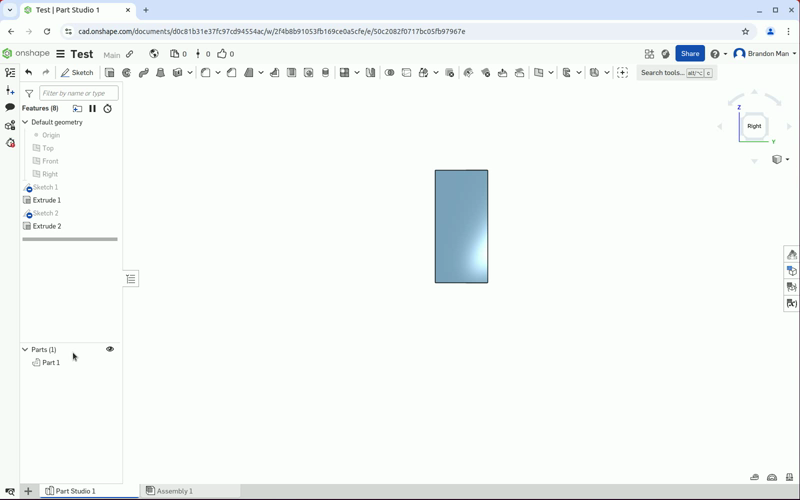
mouse_move(541, 75)
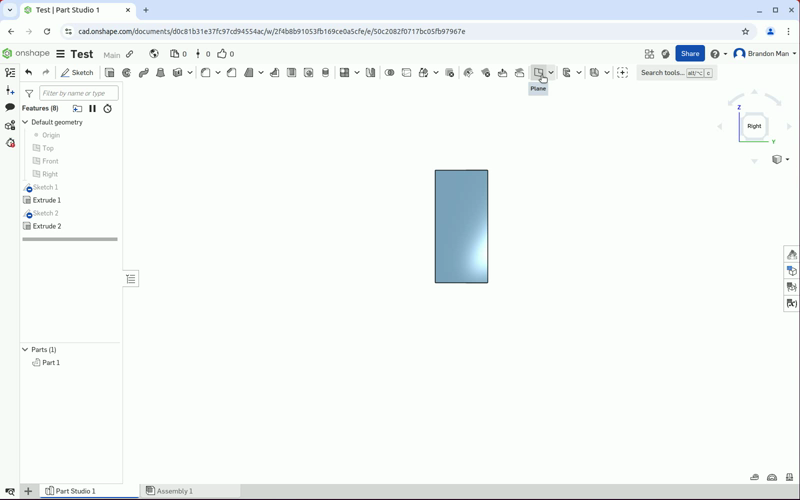
click(541, 75)
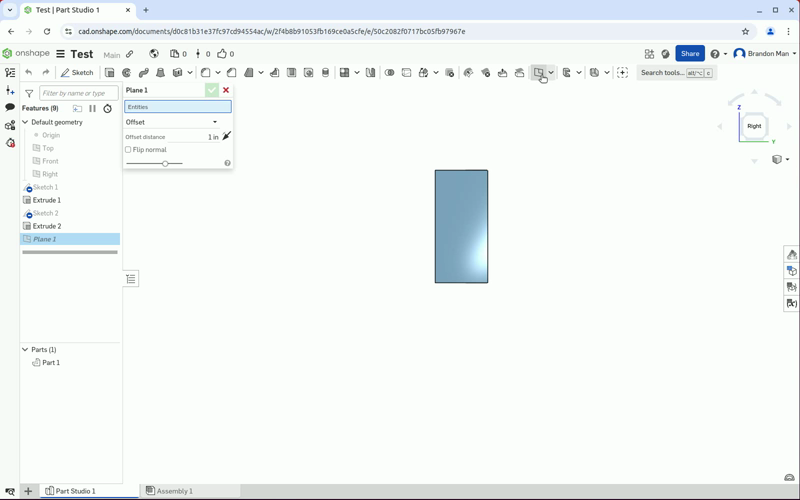
mouse_move(73, 176)
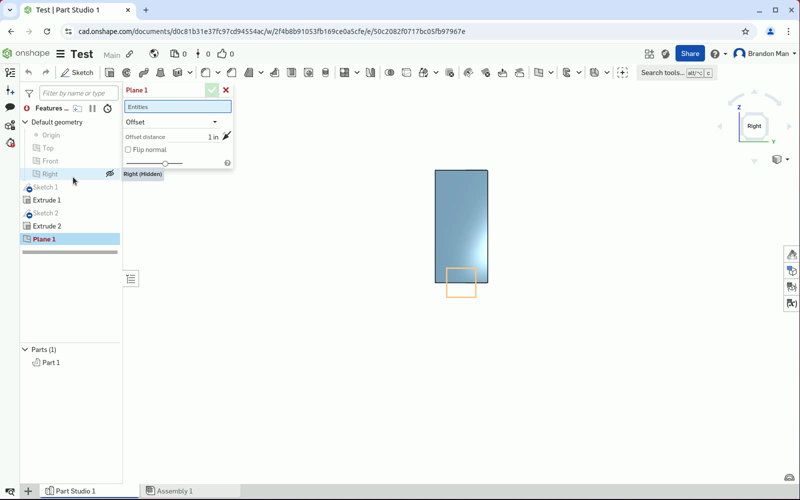
click(73, 176)
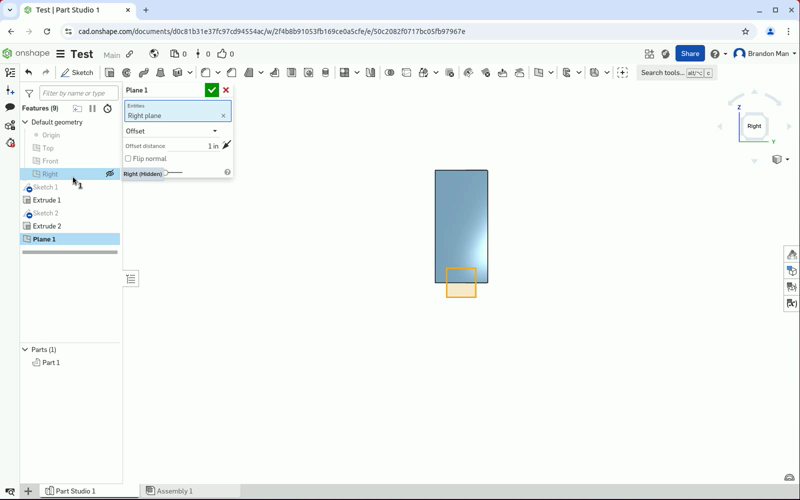
key(tab, 2)
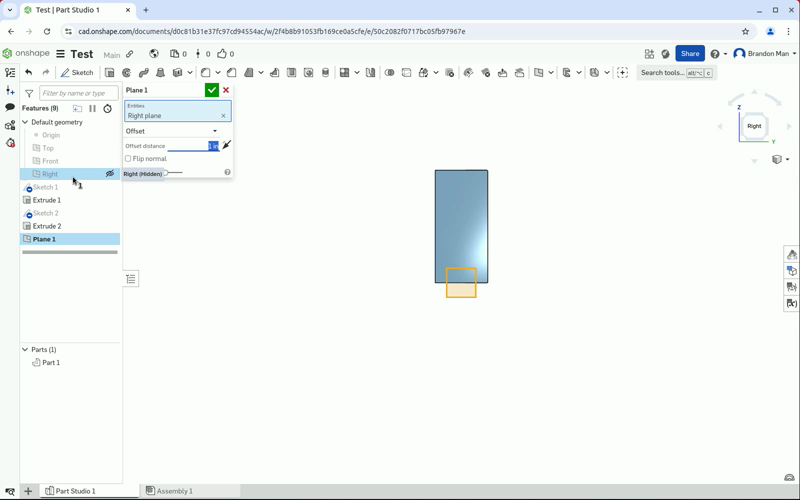
text(18.764)
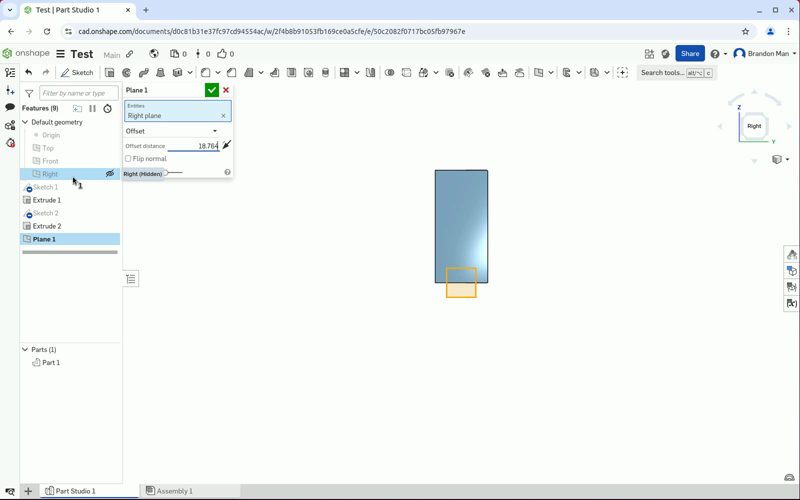
key(enter, 2)
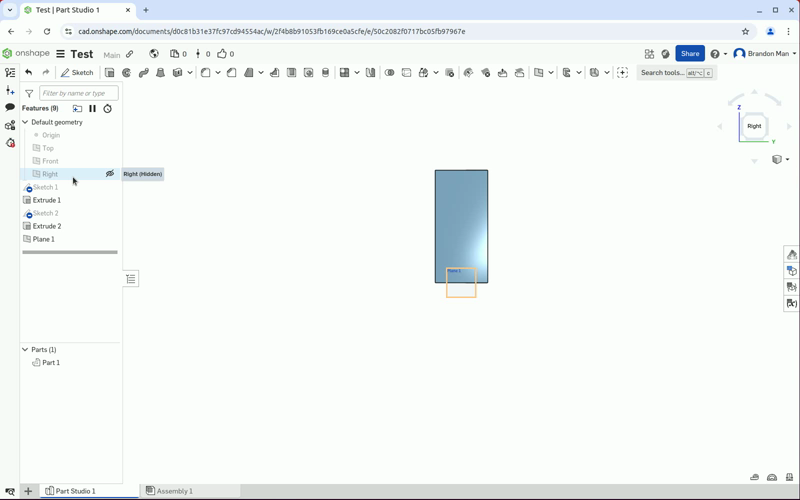
key(shift+s)
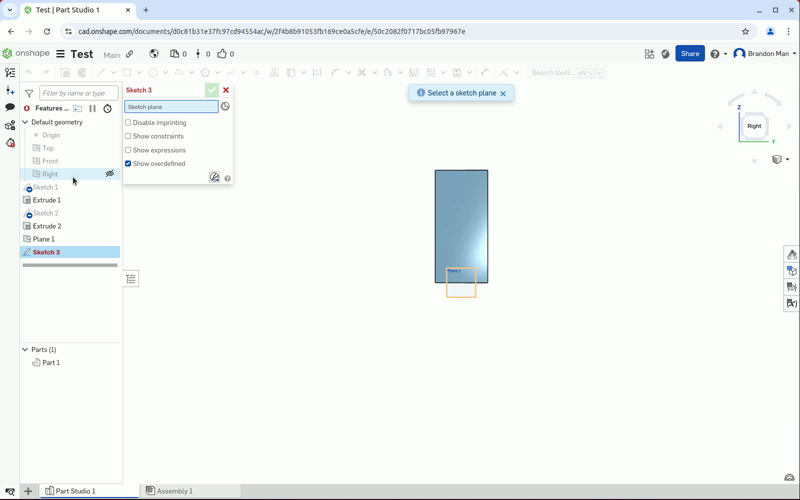
mouse_move(73, 241)
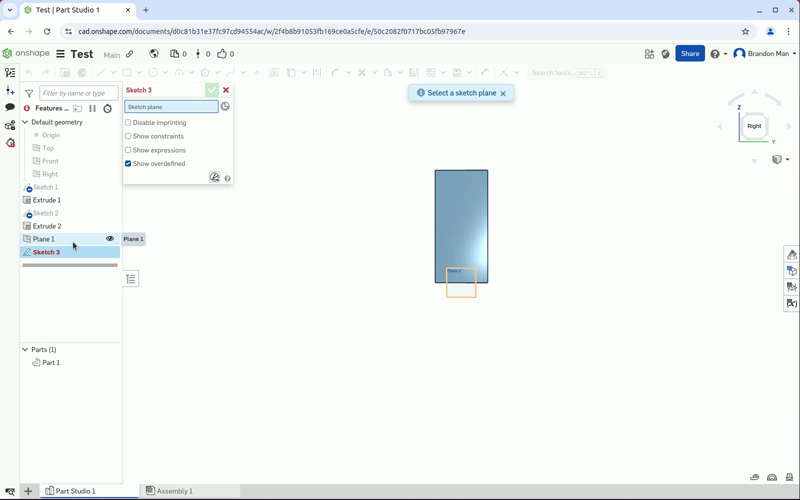
click(73, 241)
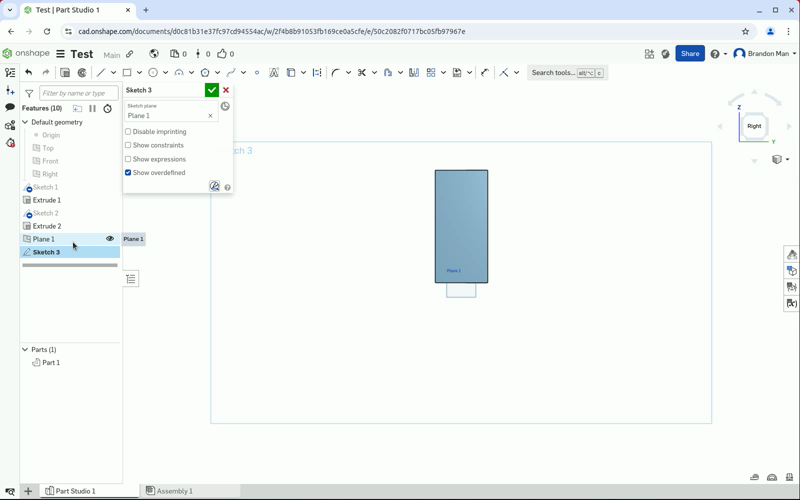
mouse_move(73, 352)
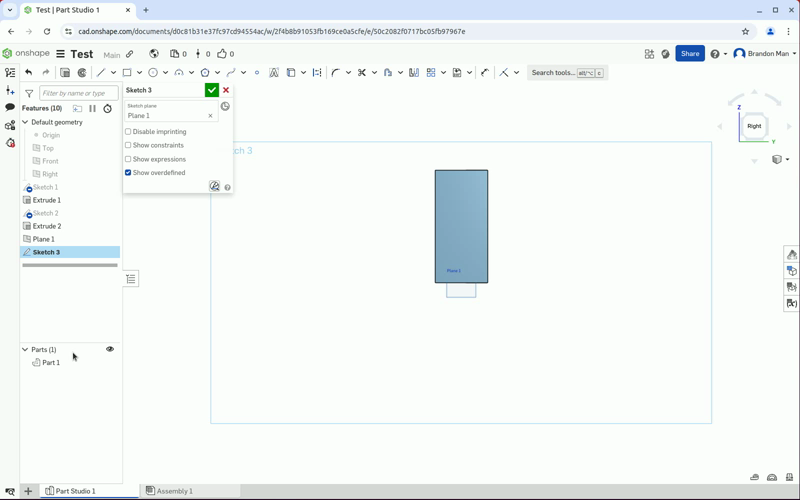
key(y)
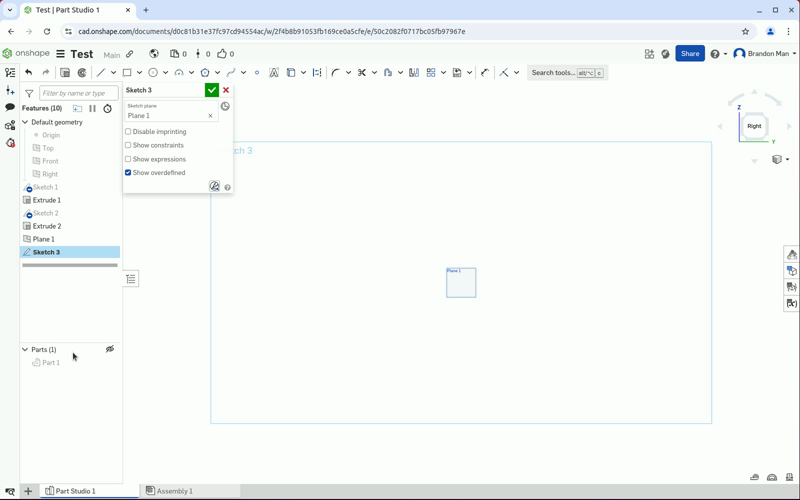
key(l)
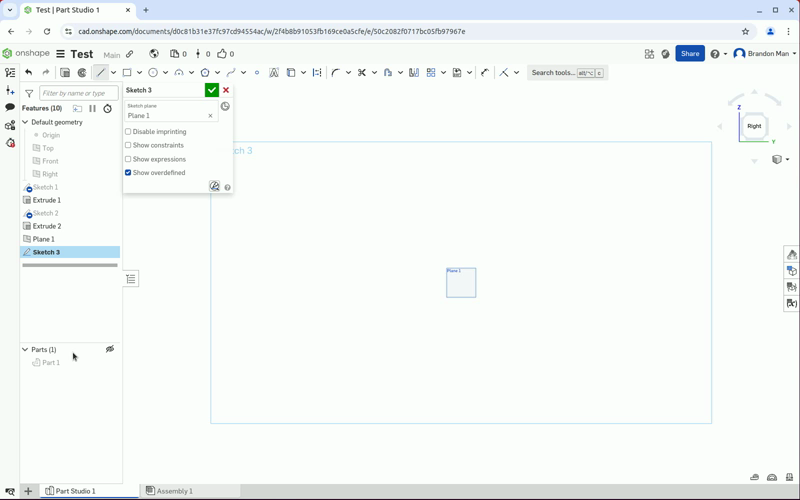
key_down(shift)
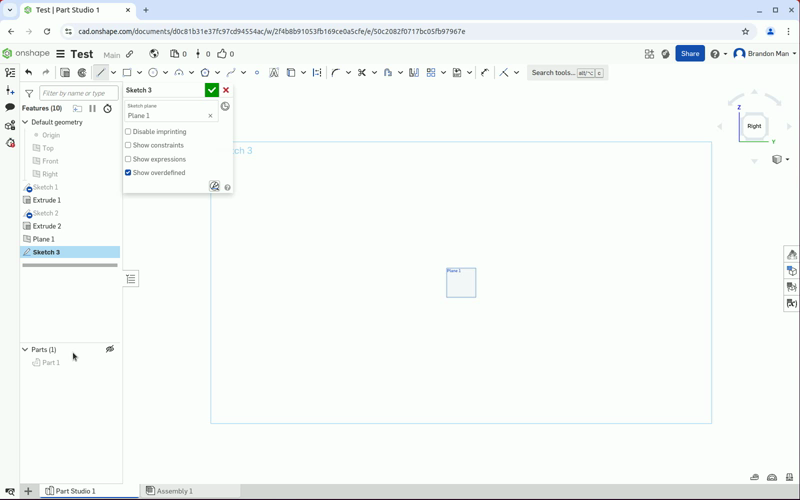
mouse_move(434, 282)
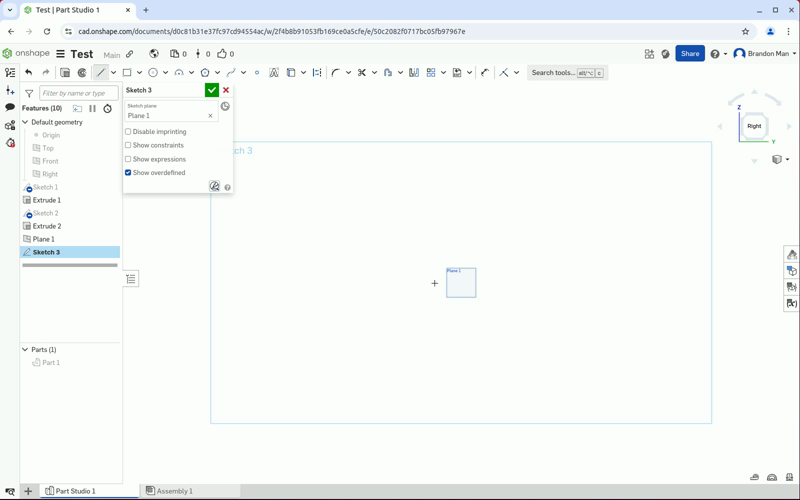
click(434, 282)
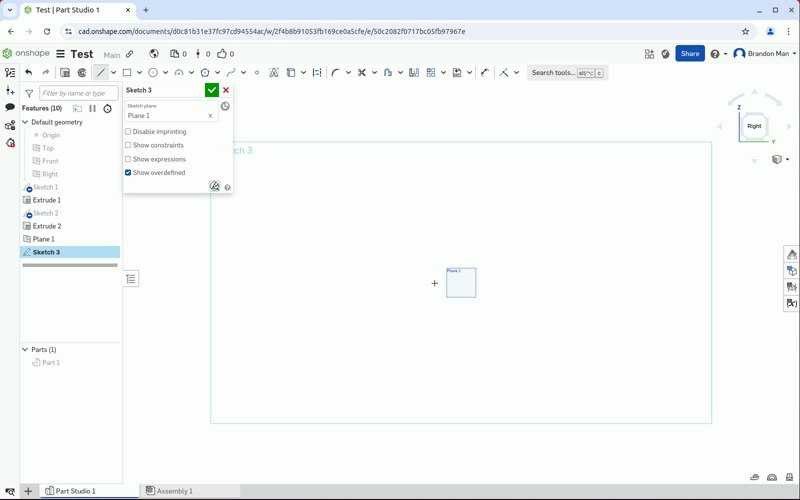
key_up(shift)
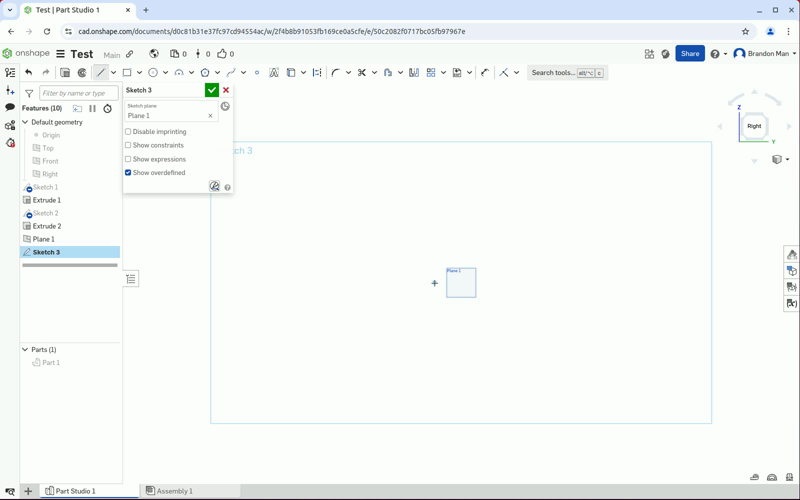
key_down(shift)
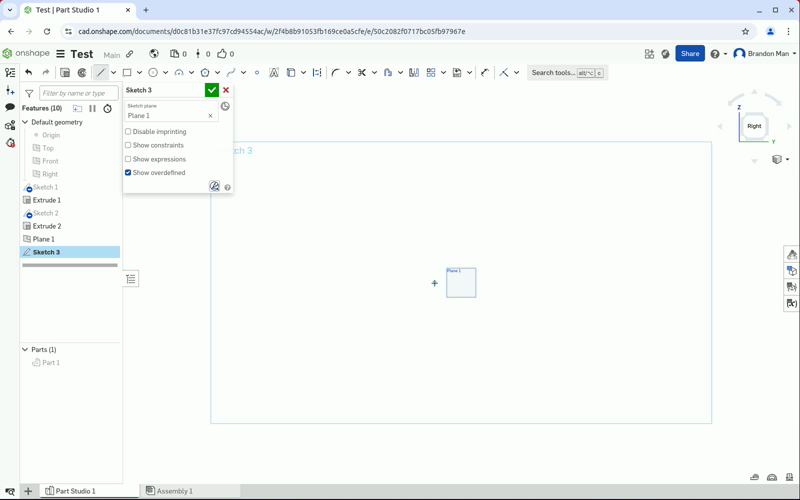
mouse_move(464, 282)
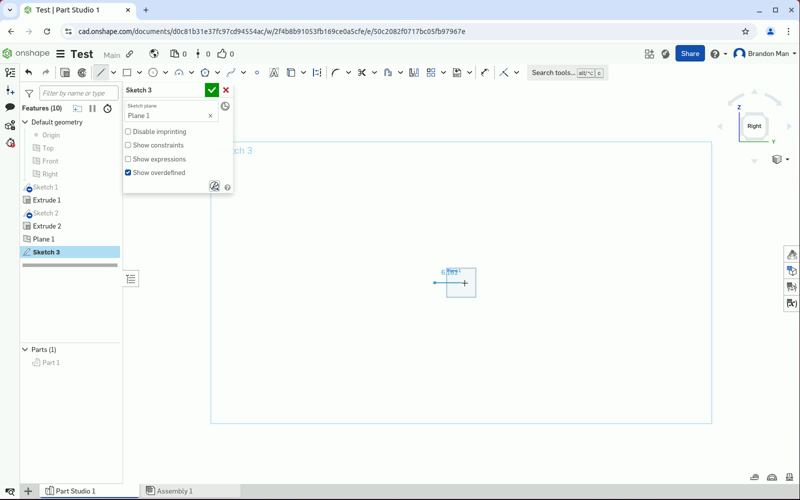
mouse_move(487, 282)
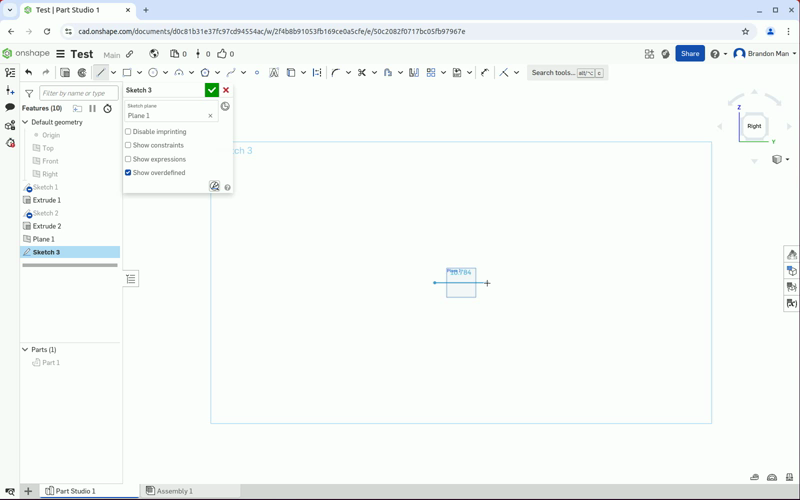
click(487, 282)
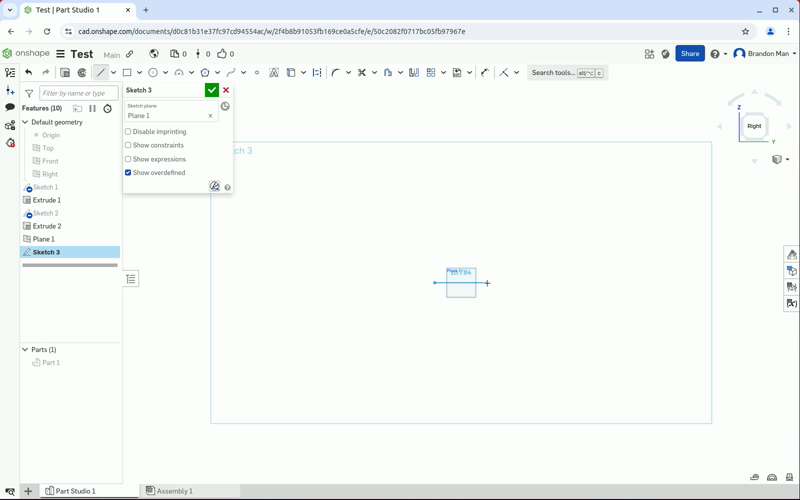
key_up(shift)
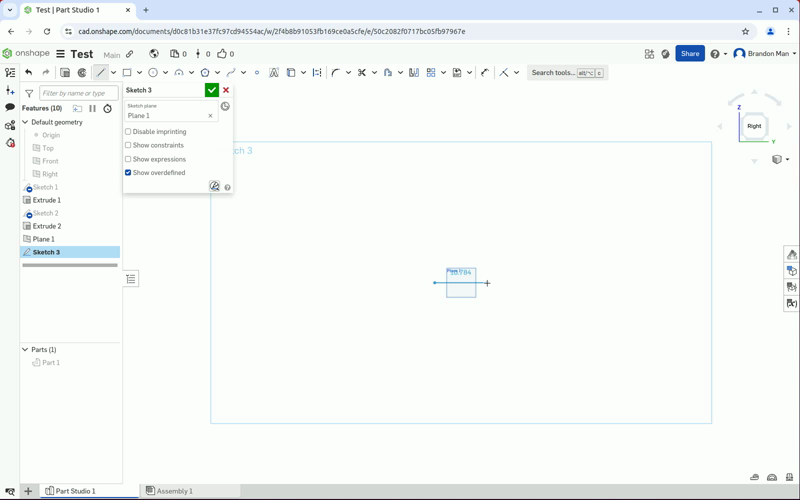
key_down(shift)
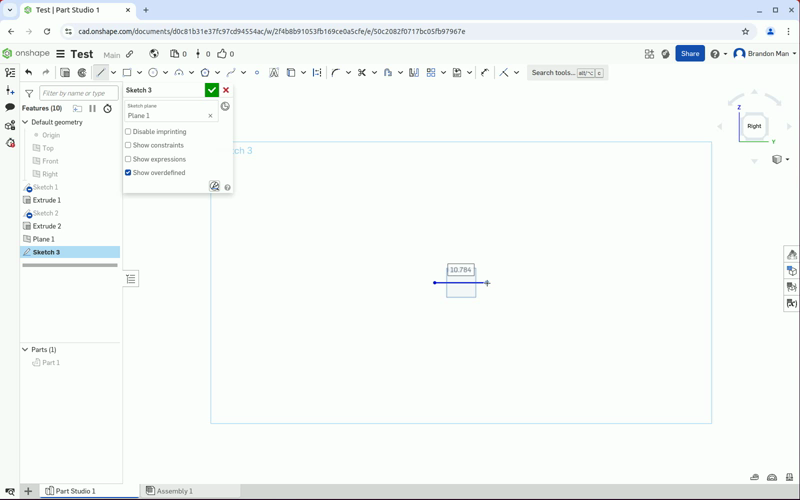
mouse_move(517, 282)
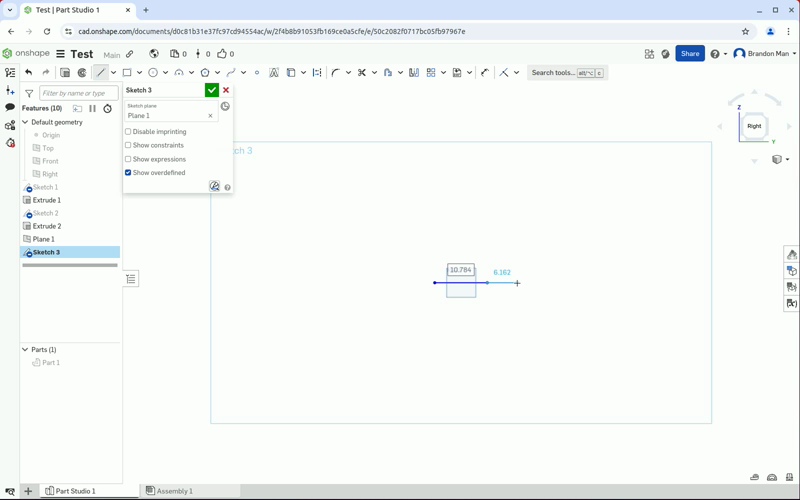
mouse_move(487, 239)
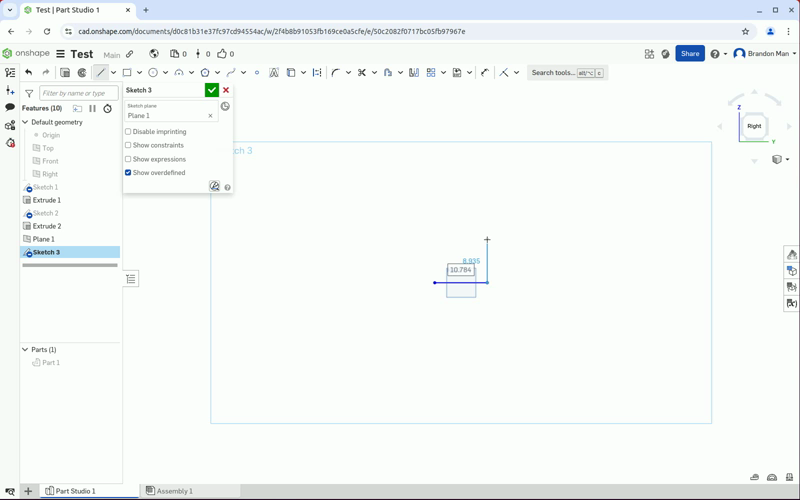
click(487, 239)
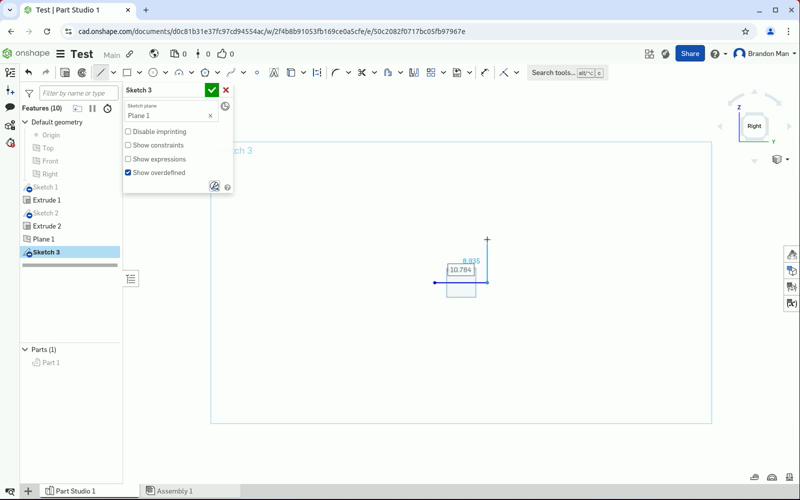
key_up(shift)
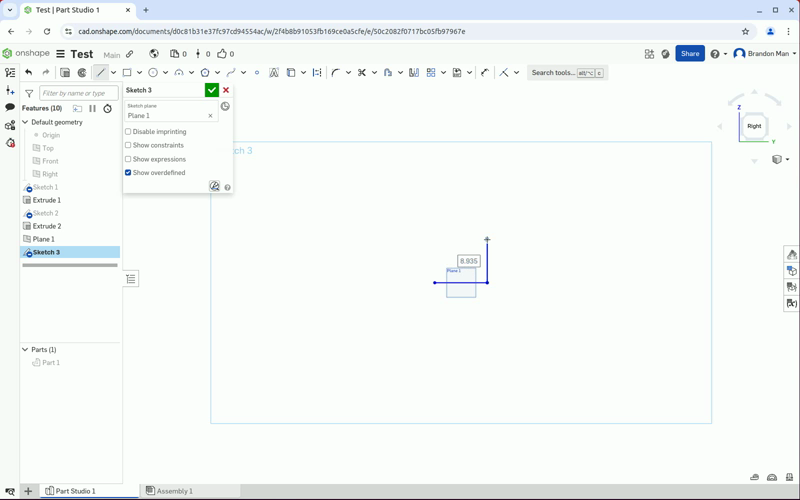
key_down(shift)
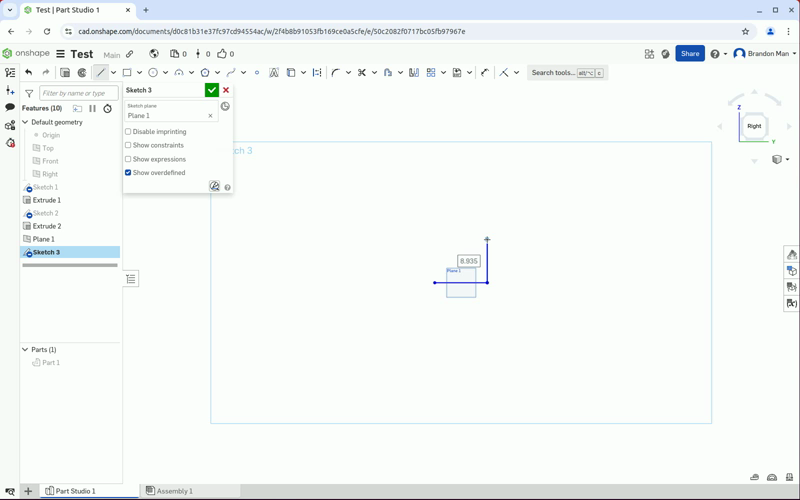
mouse_move(434, 282)
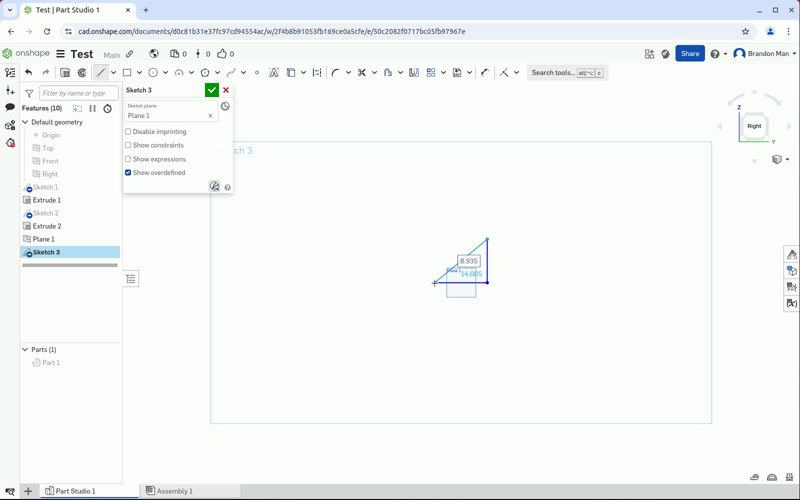
key_up(shift)
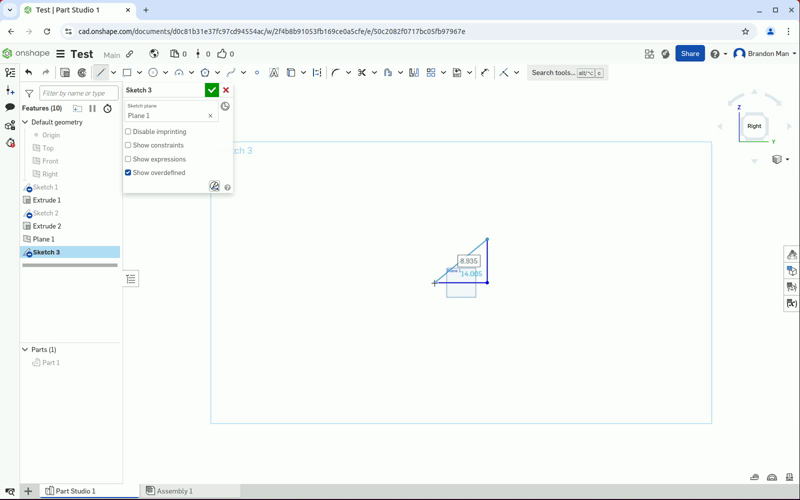
click(434, 282)
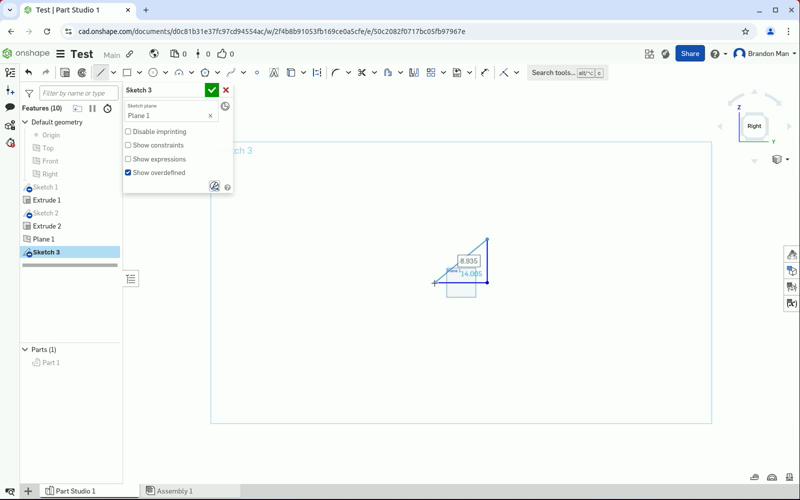
key(esc)
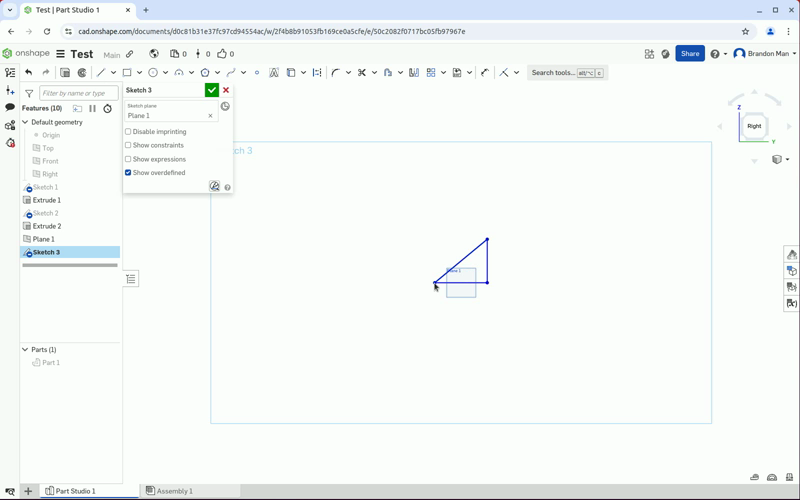
mouse_move(460, 267)
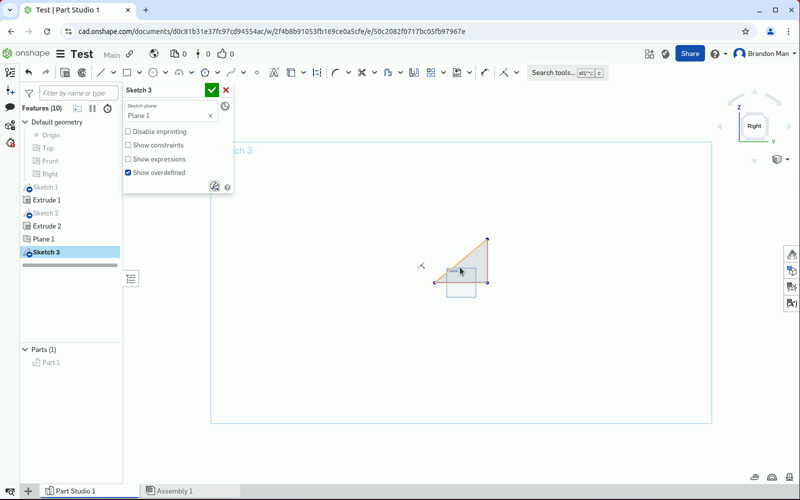
scroll(6)
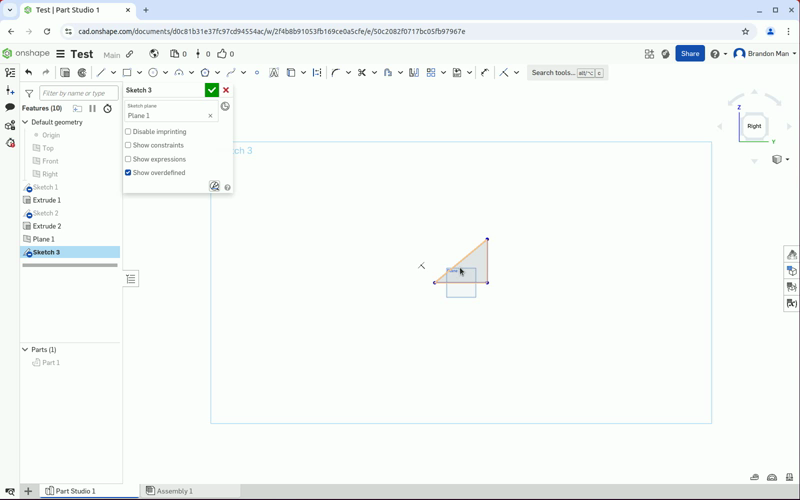
scroll(6)
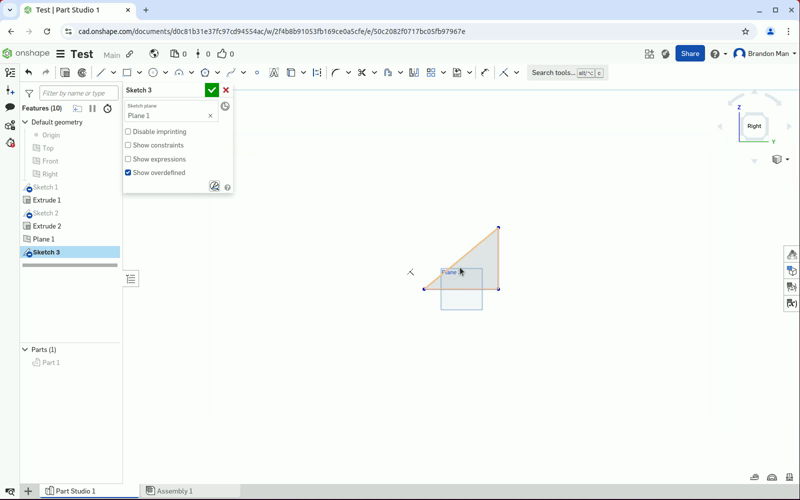
scroll(6)
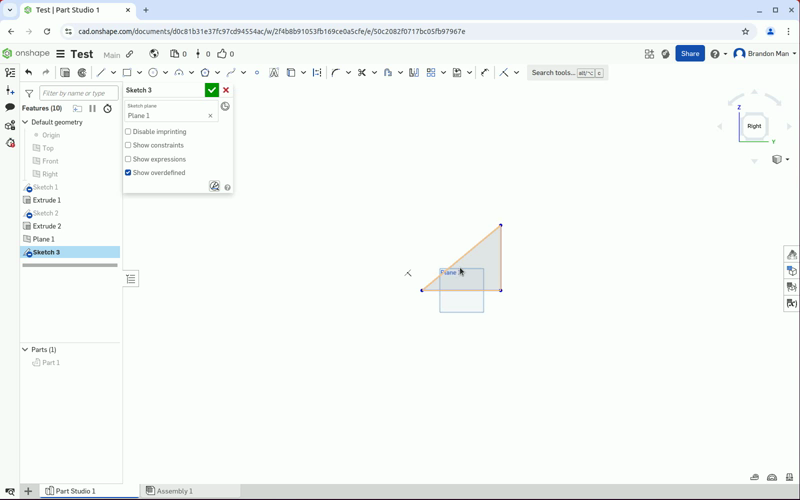
scroll(6)
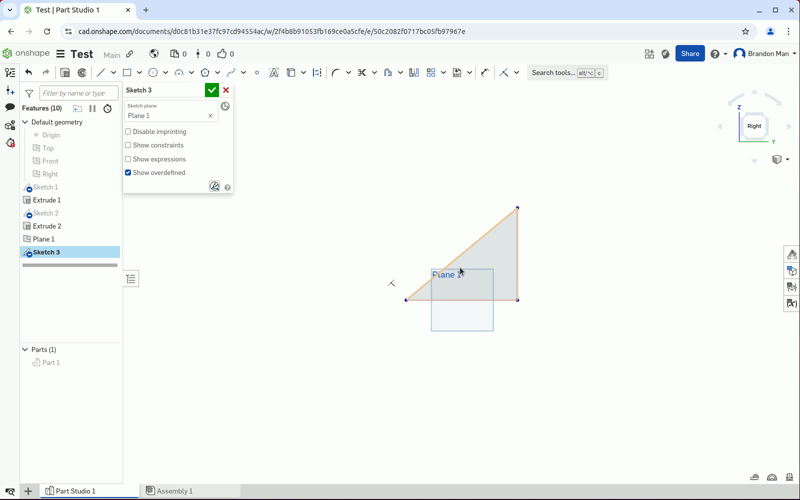
scroll(6)
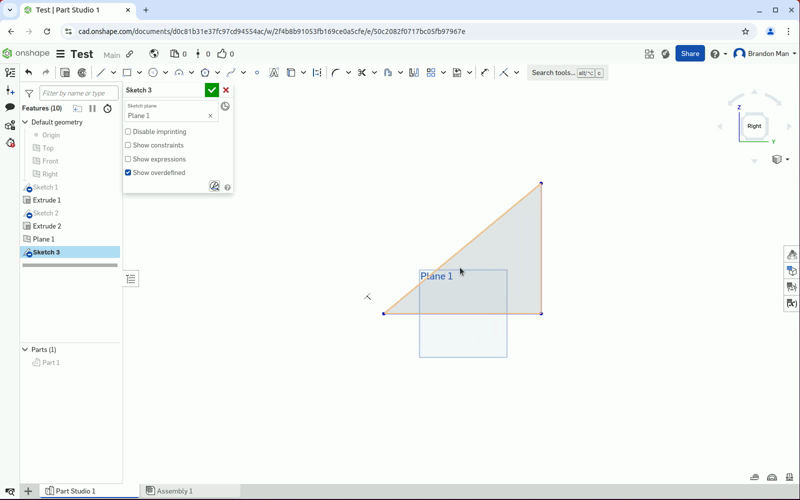
scroll(6)
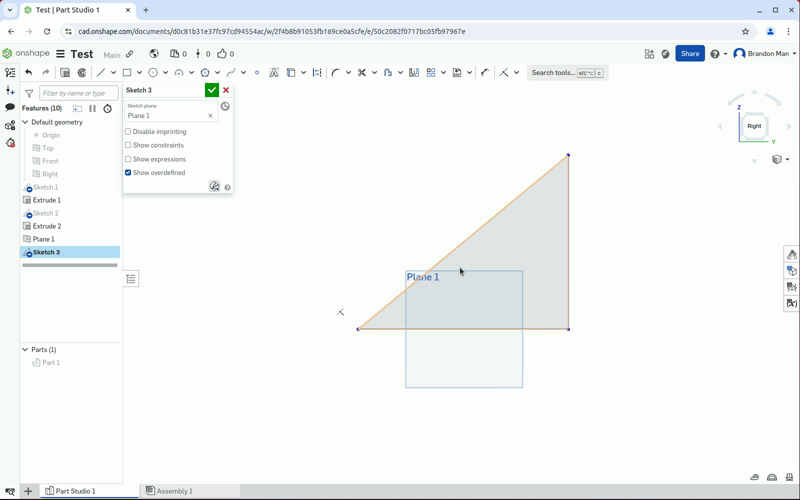
scroll(6)
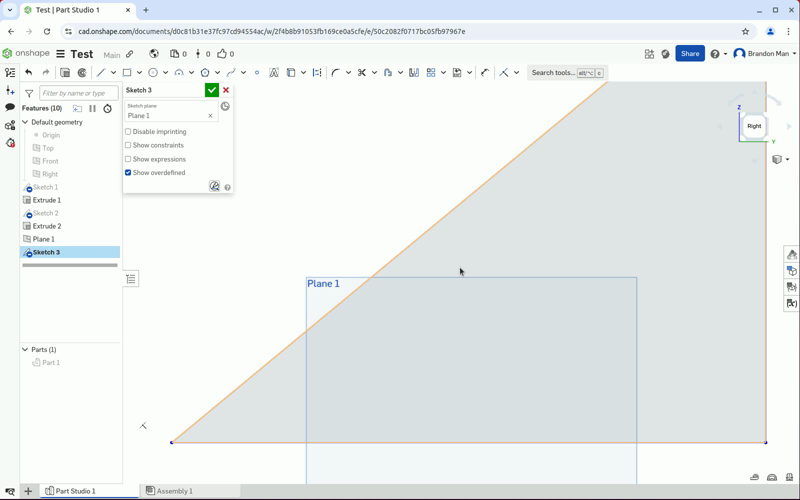
click(460, 267)
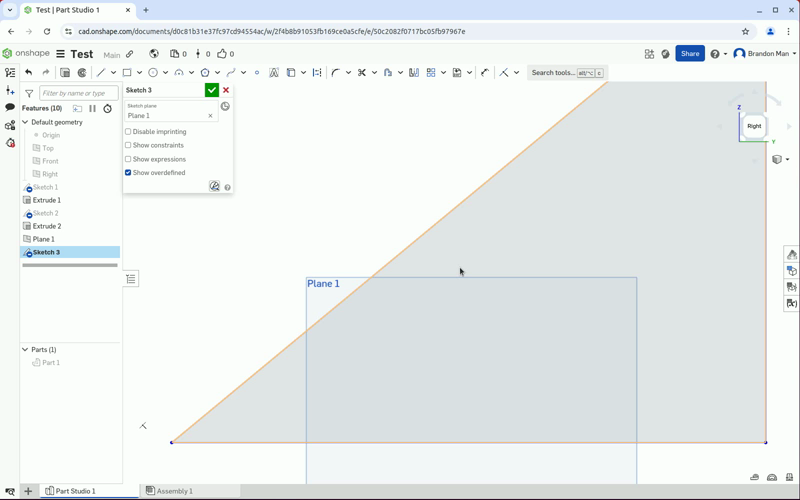
scroll(-6)
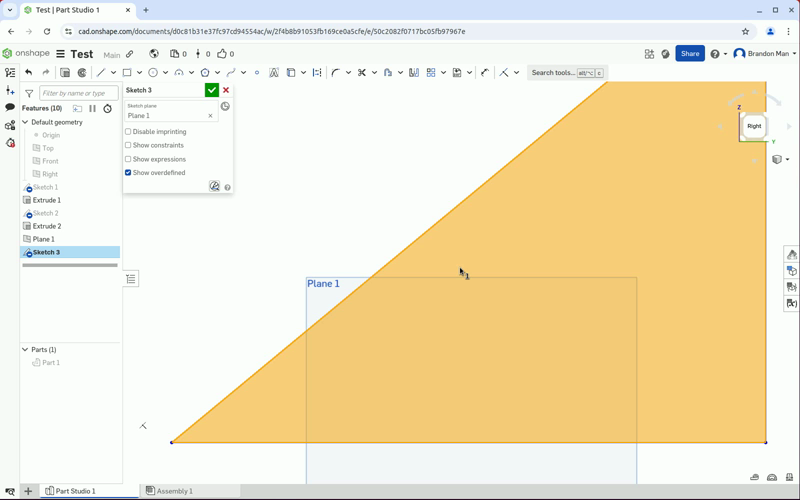
scroll(-6)
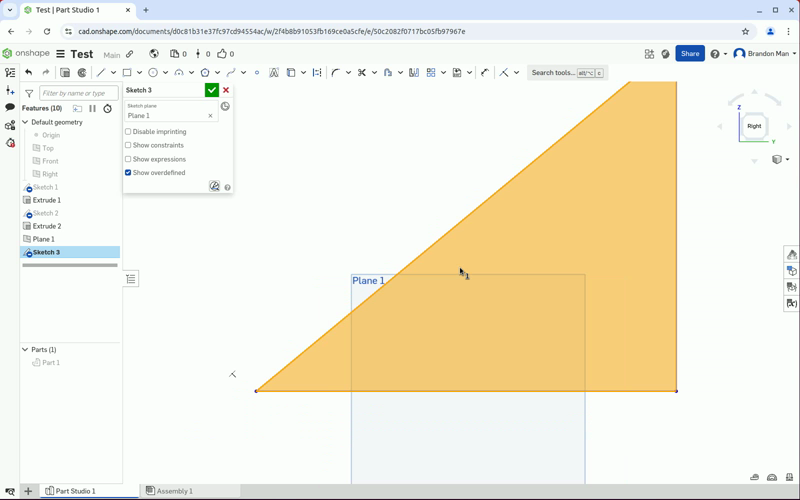
scroll(-6)
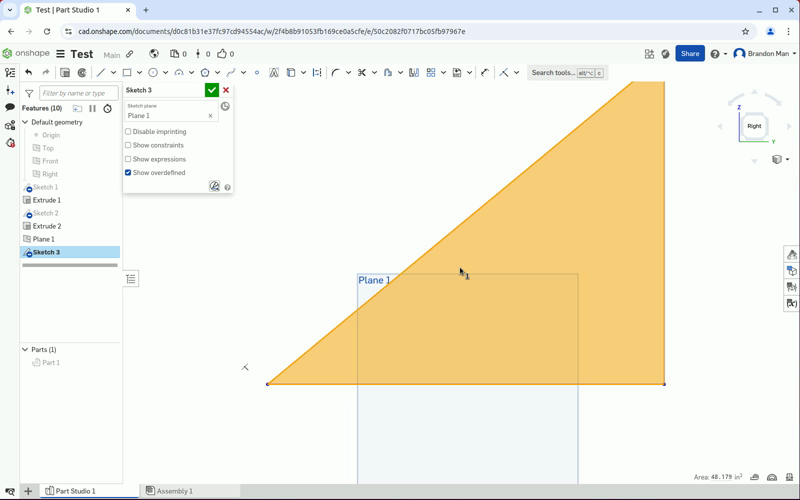
scroll(-6)
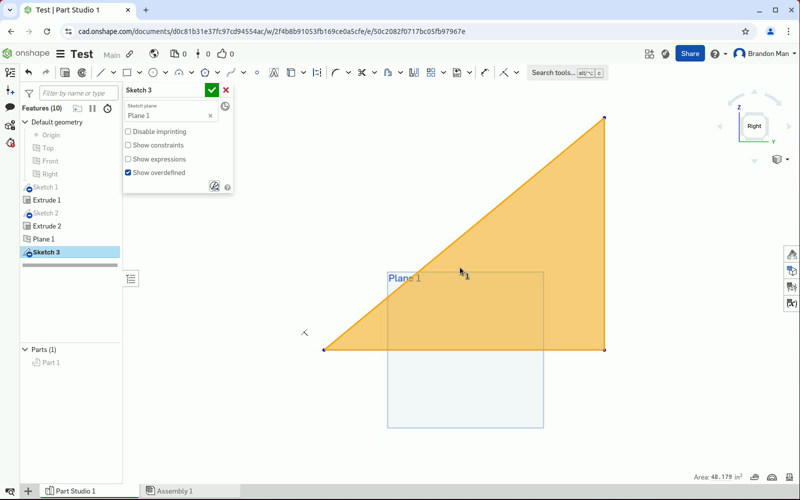
scroll(-6)
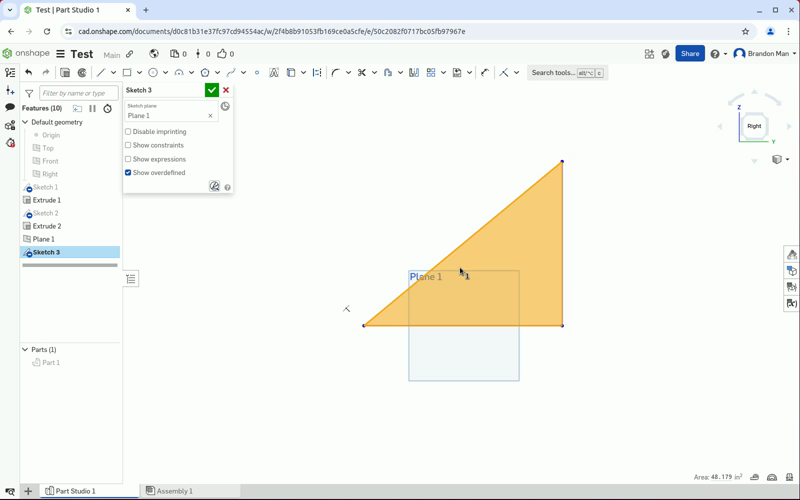
scroll(-6)
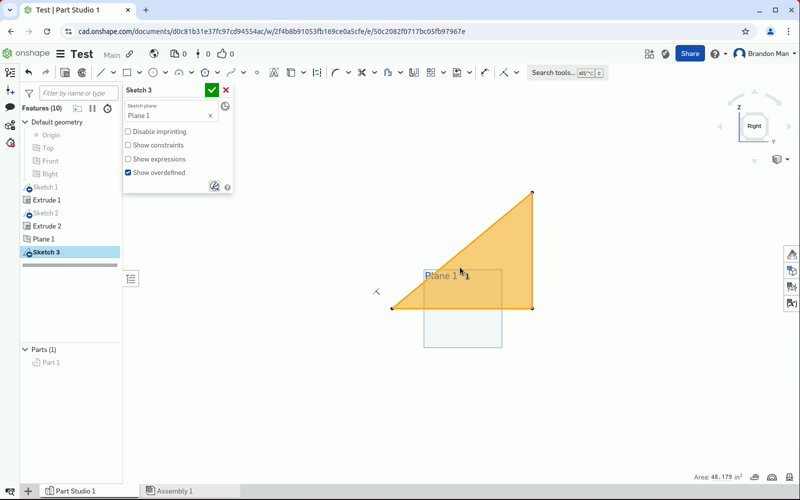
scroll(-6)
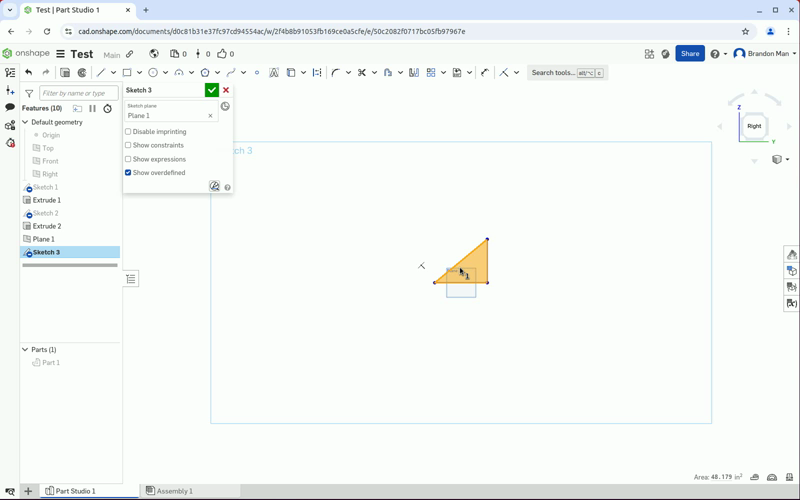
mouse_move(73, 352)
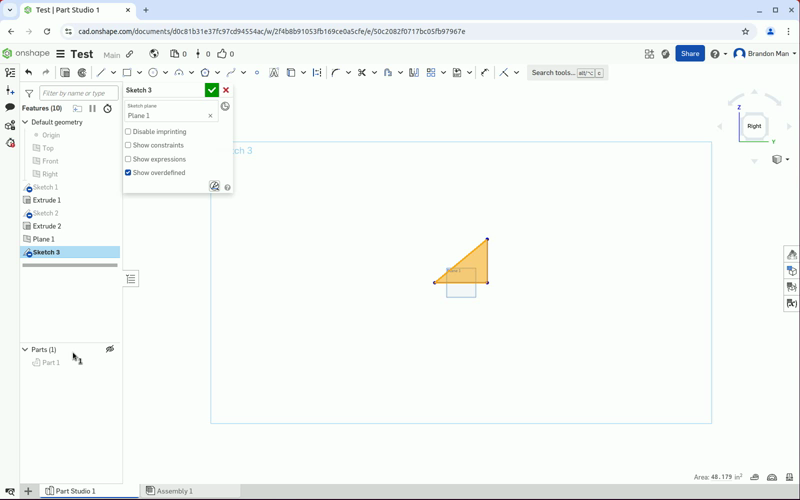
key(shift+y)
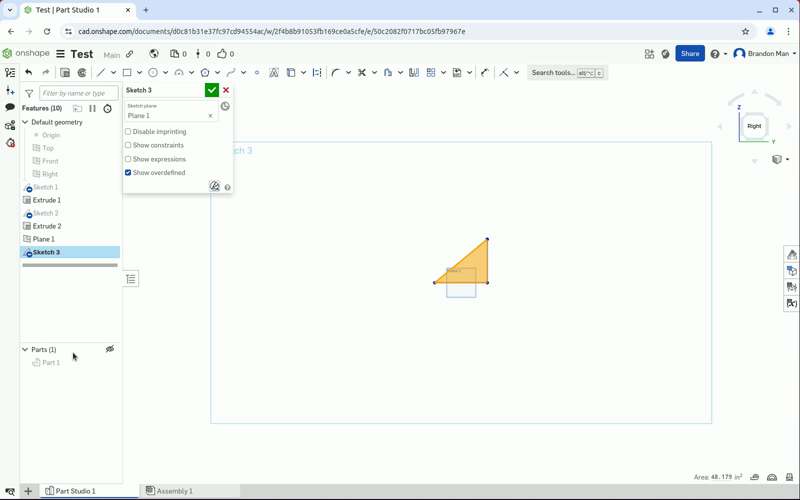
key(shift+e)
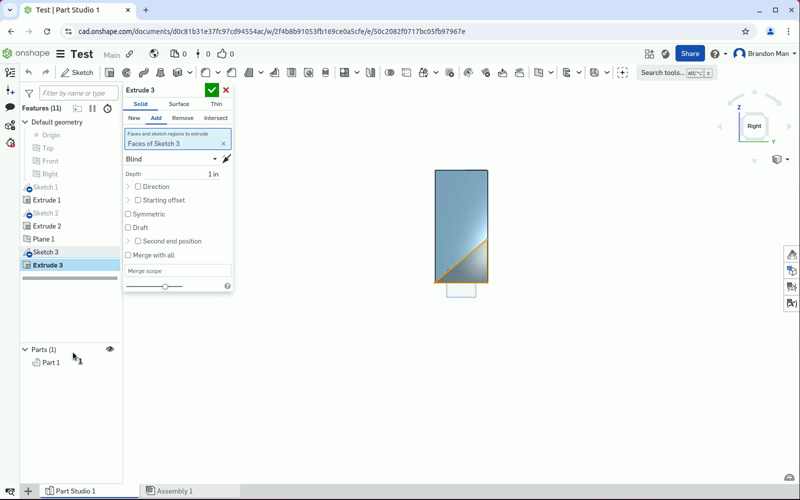
mouse_move(143, 106)
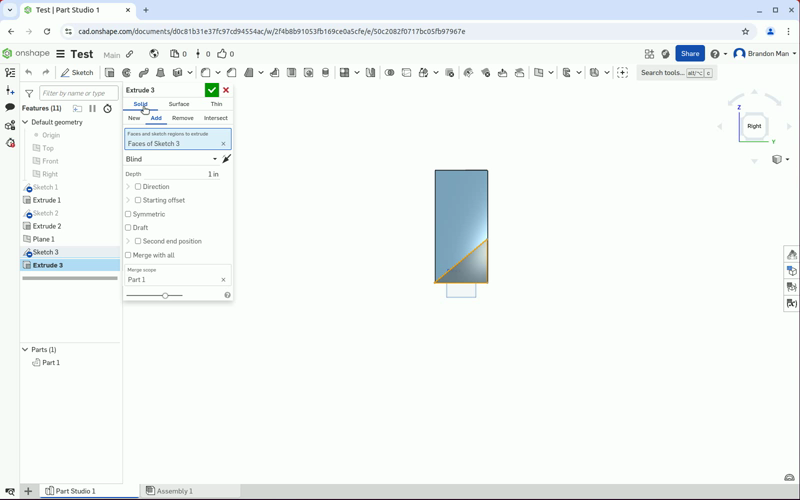
click(143, 106)
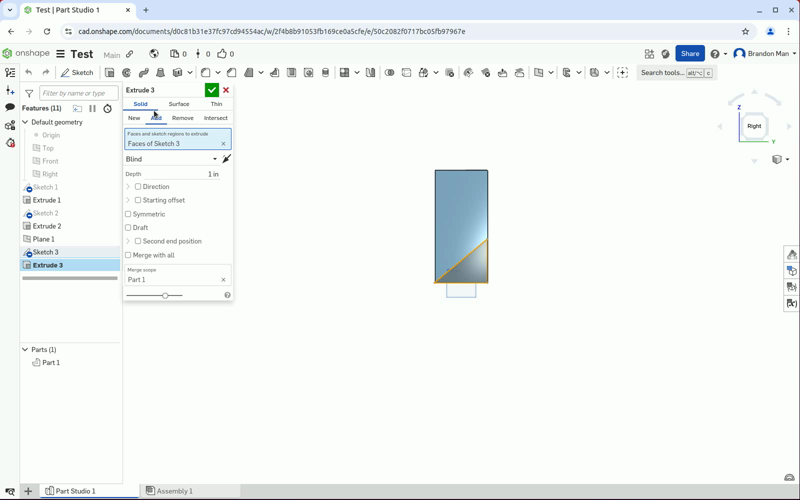
mouse_move(186, 120)
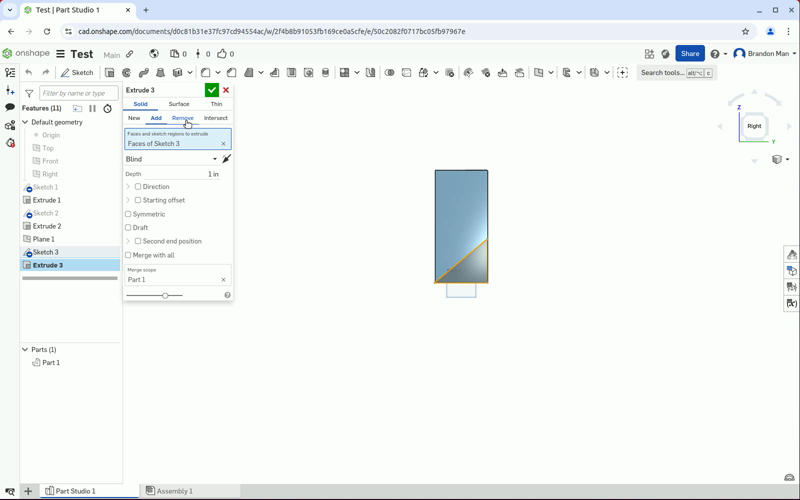
click(186, 120)
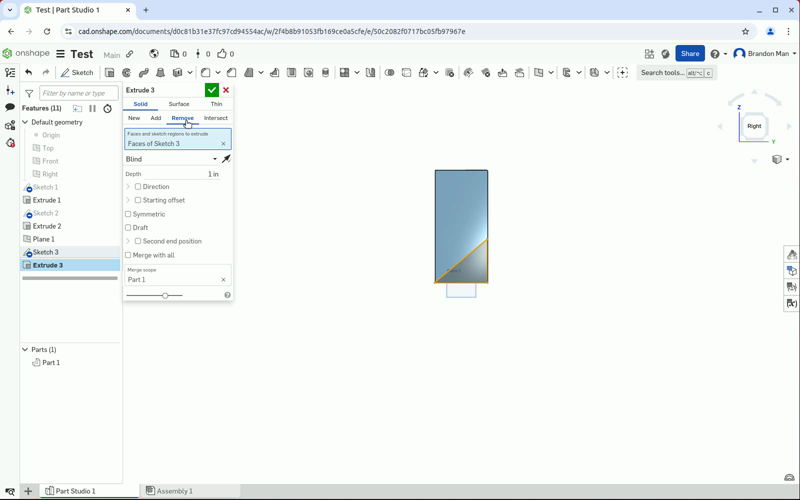
key(tab, 4)
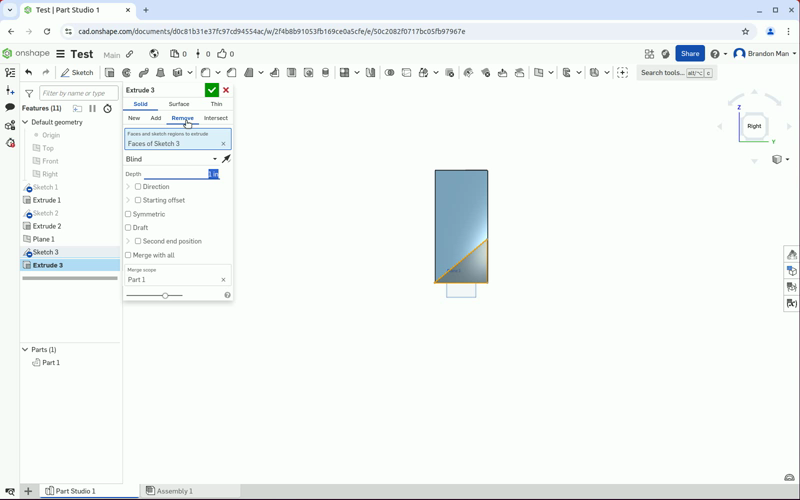
text(30.811)
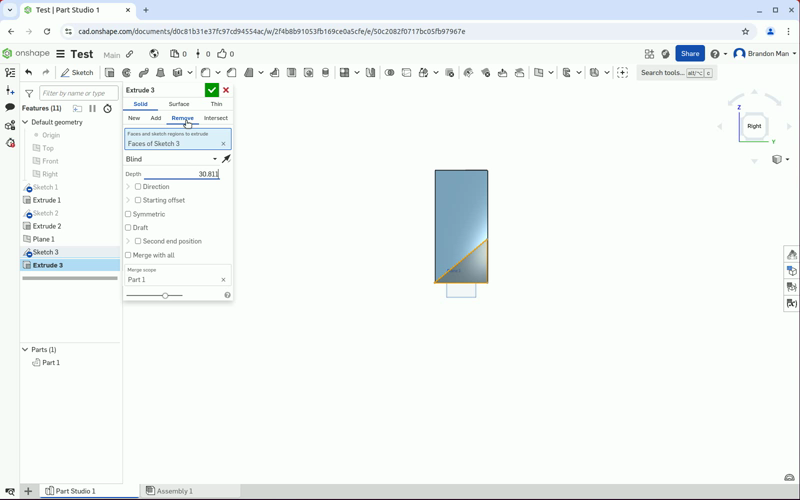
key(tab, 6)
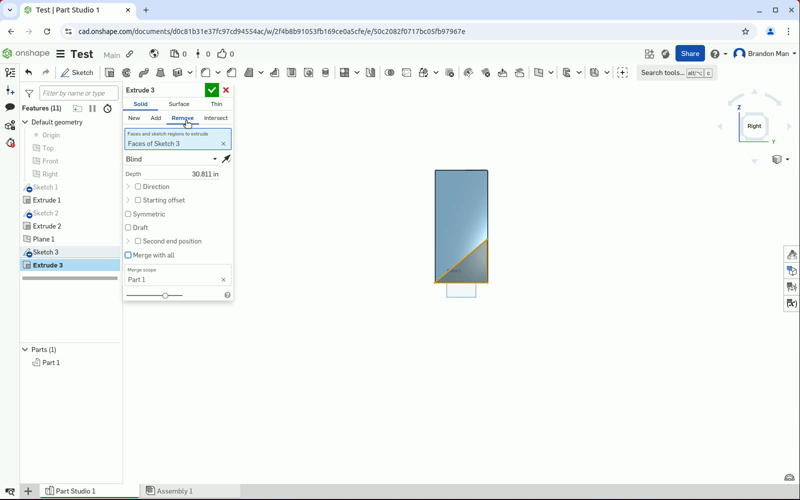
key(space)
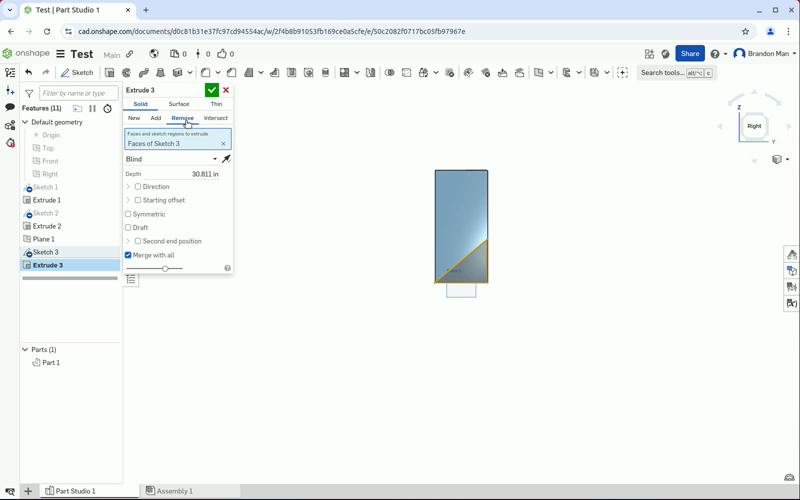
key(enter)
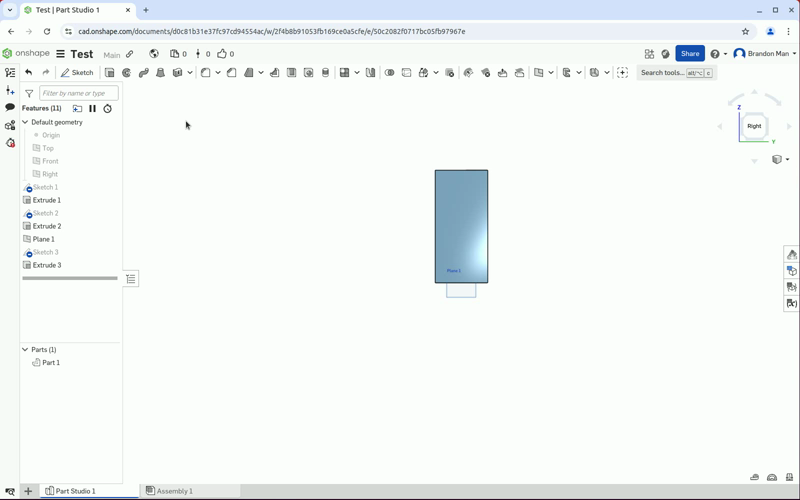
key(shift+h)
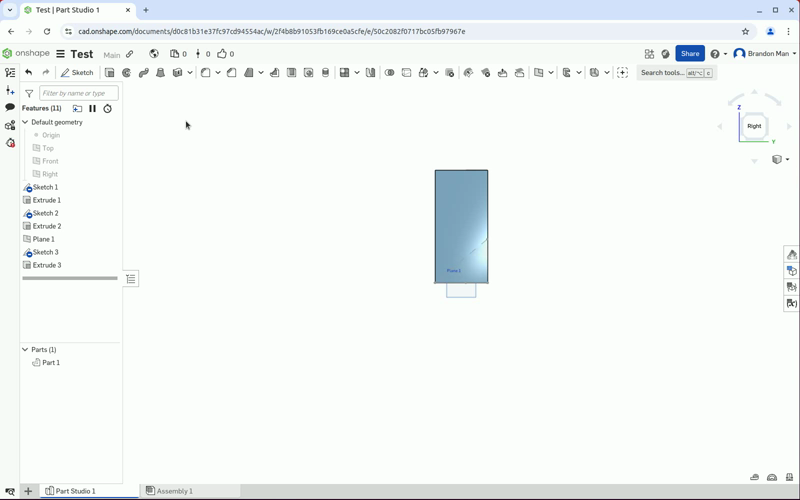
key(shift+h)
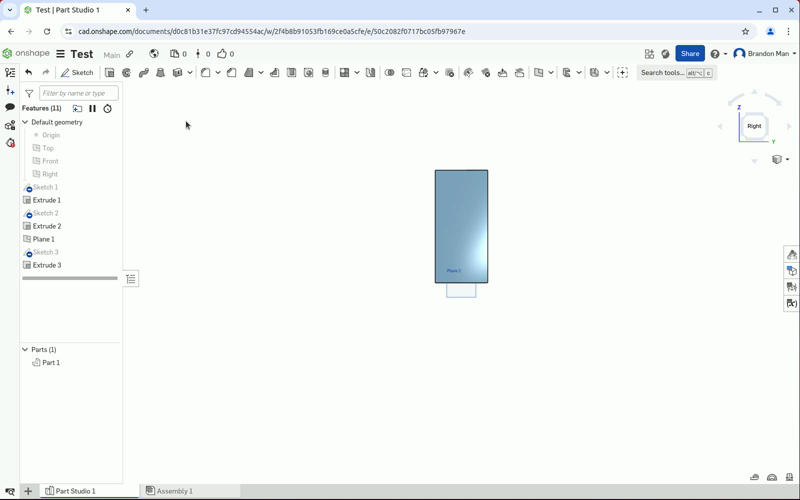
mouse_move(73, 189)
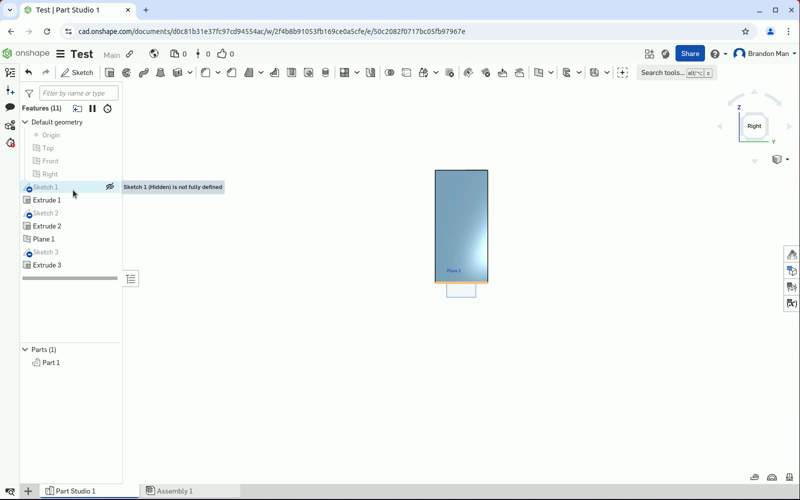
click(73, 189)
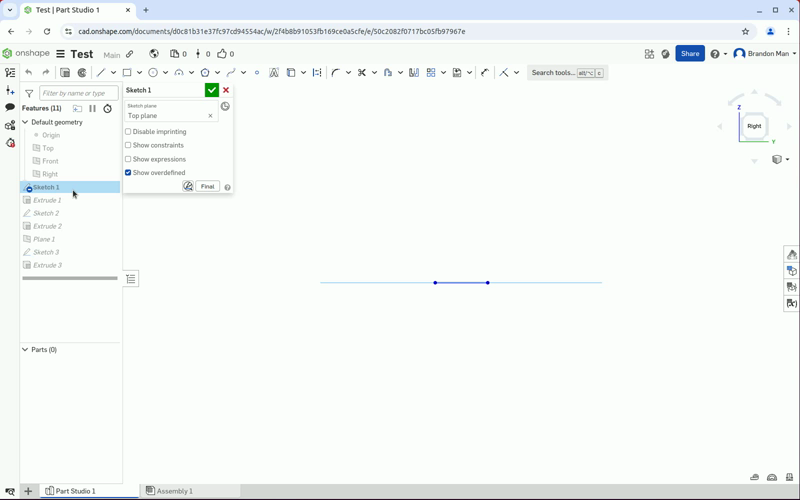
mouse_move(229, 92)
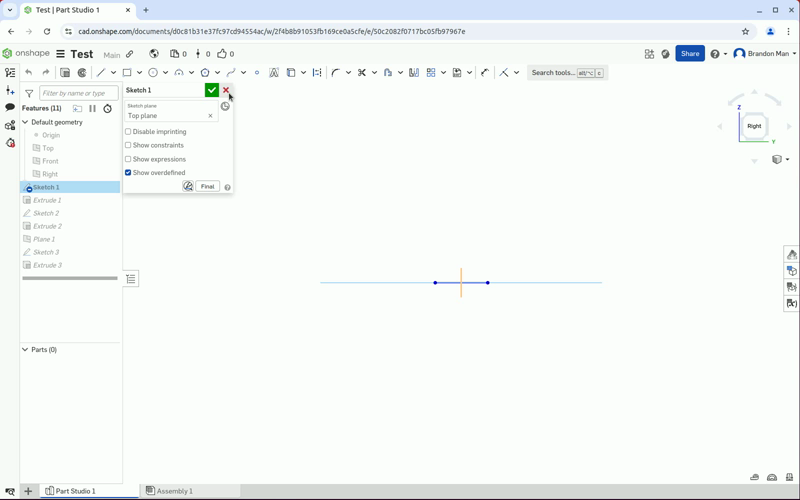
click(229, 92)
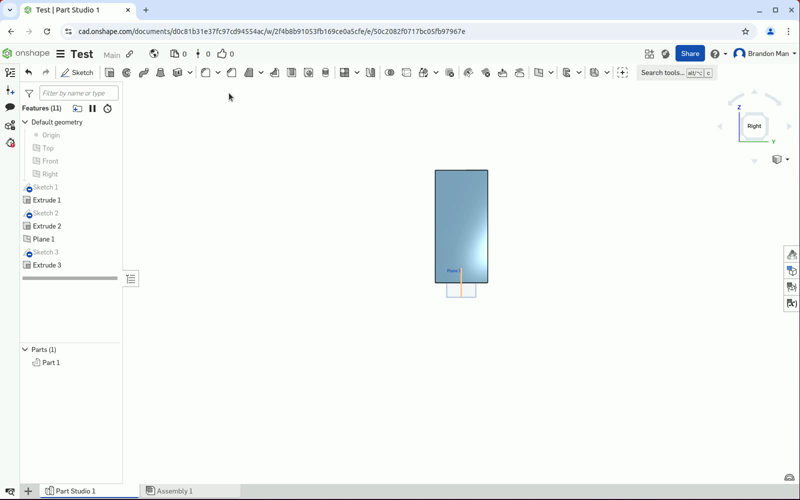
mouse_move(73, 352)
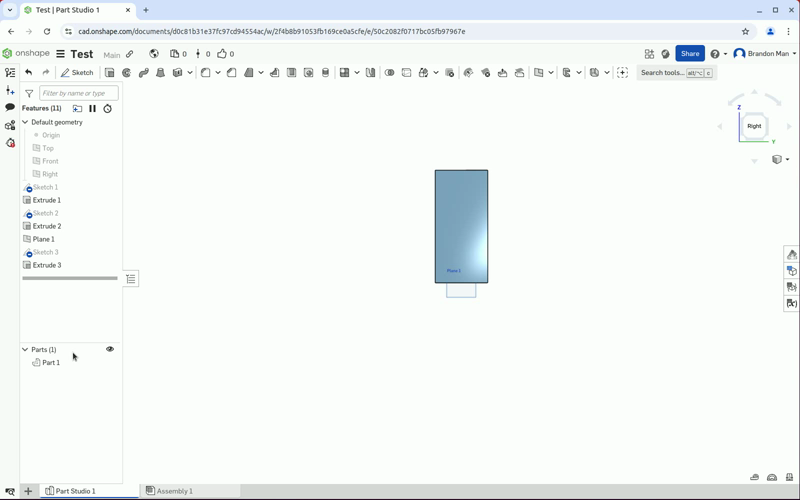
key(y)
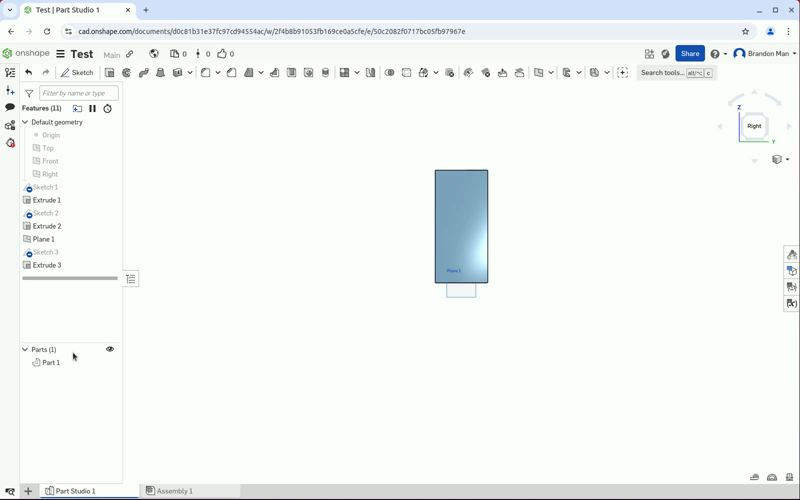
key(shift+p)
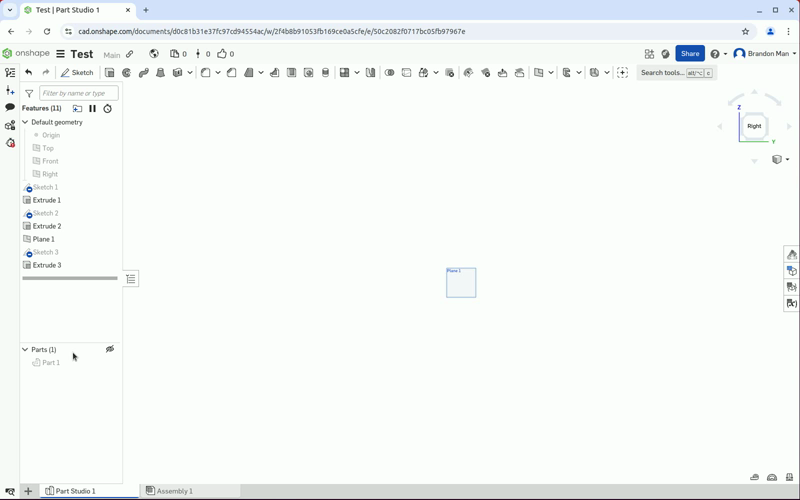
key(space)
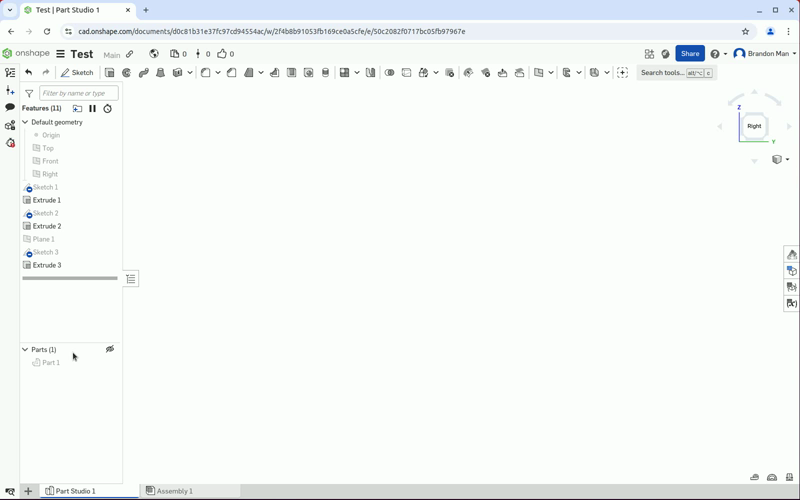
key_down(shift)
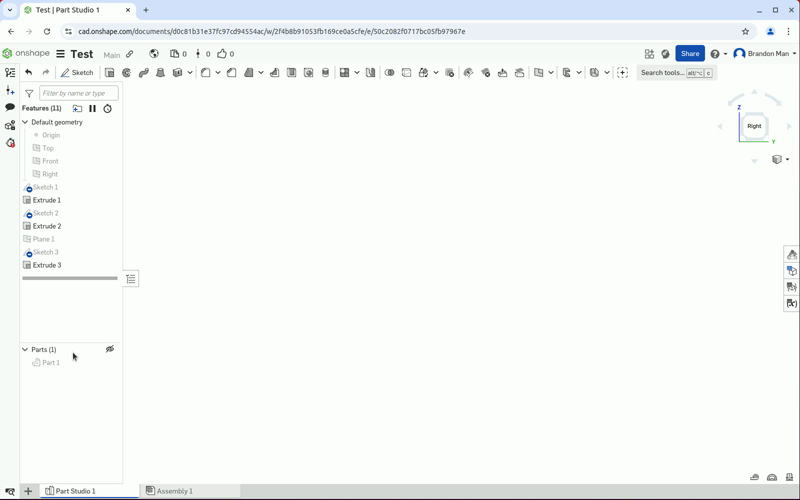
key(right)
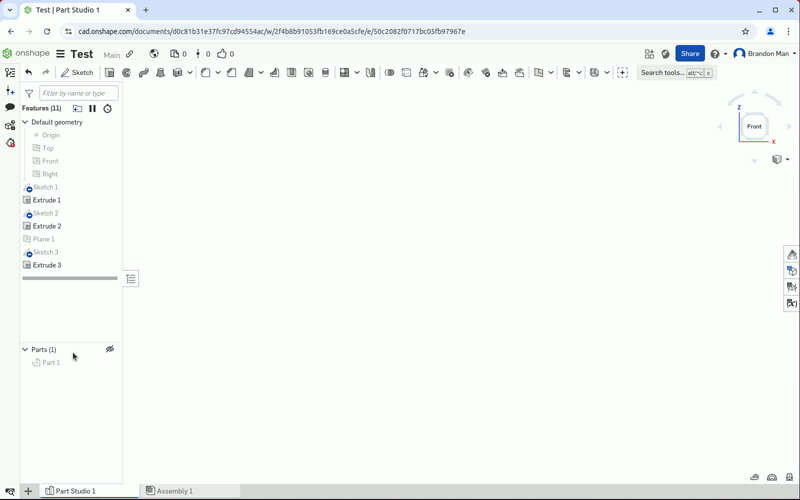
key_up(shift)
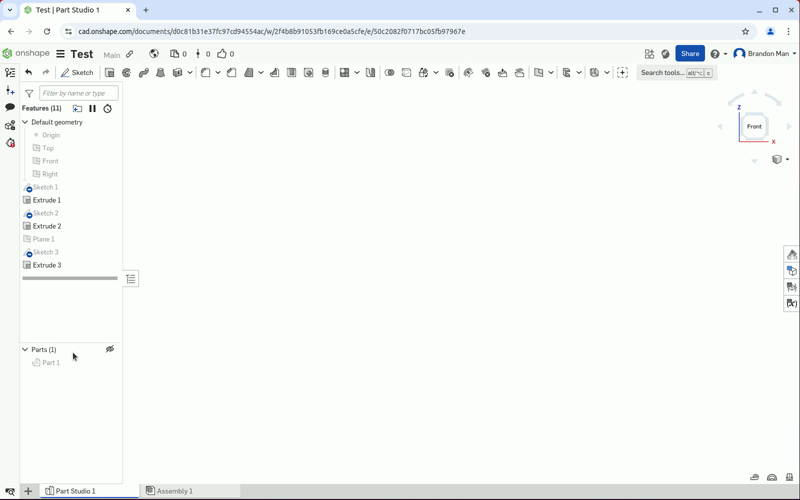
mouse_move(73, 352)
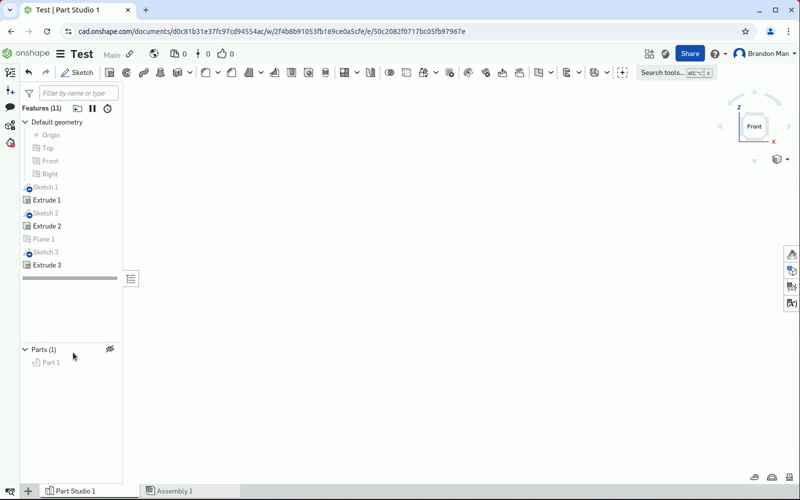
key(shift+y)
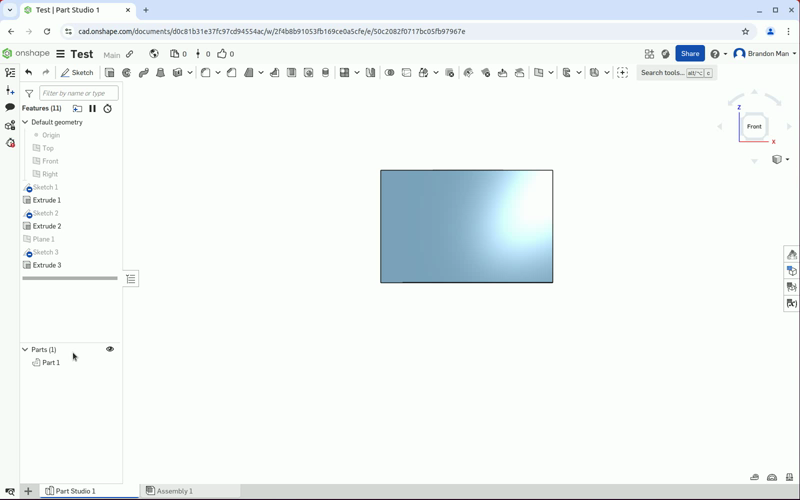
mouse_move(541, 75)
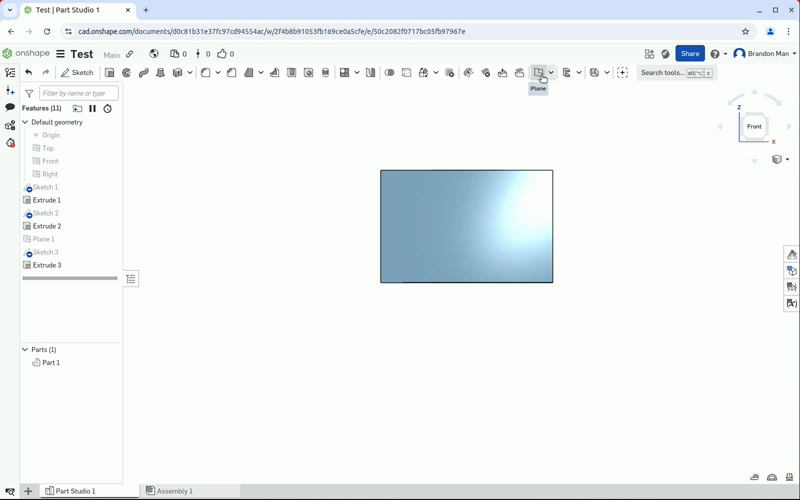
click(541, 75)
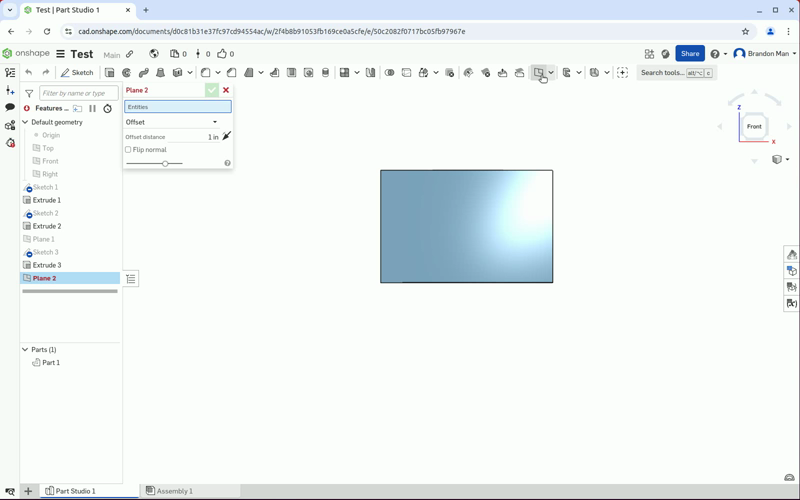
mouse_move(73, 163)
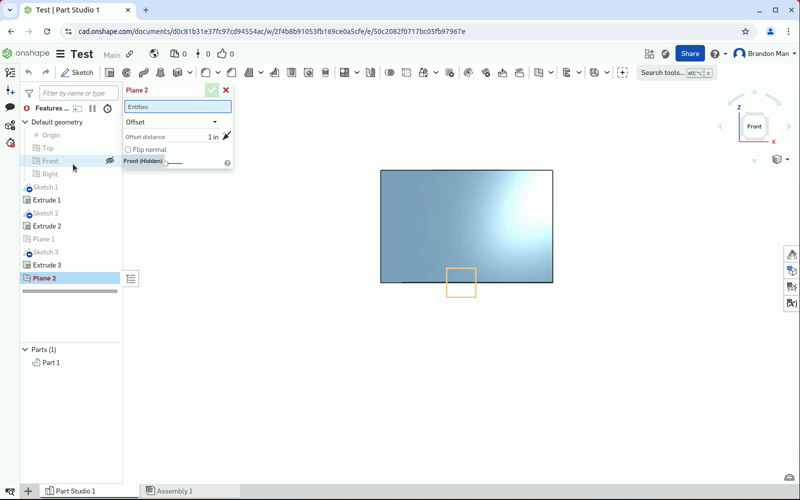
click(73, 163)
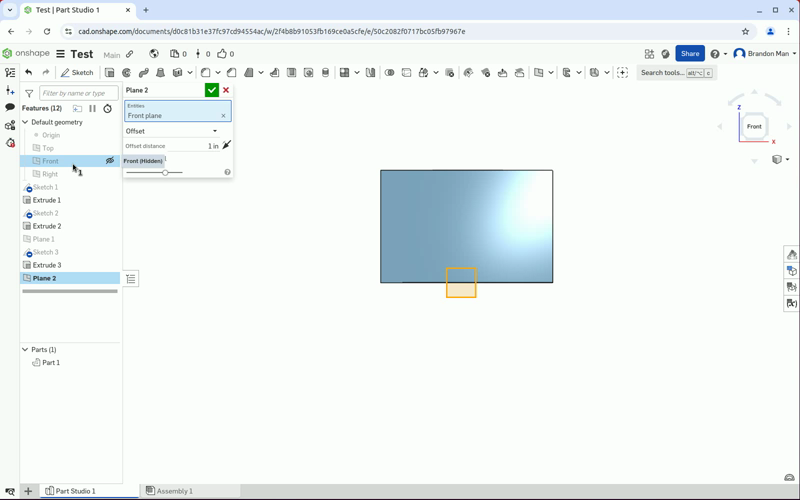
key(tab, 2)
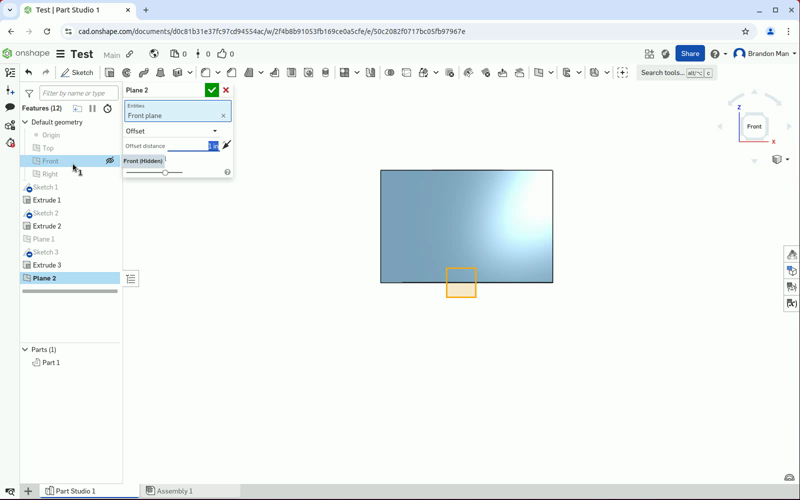
text(5.299)
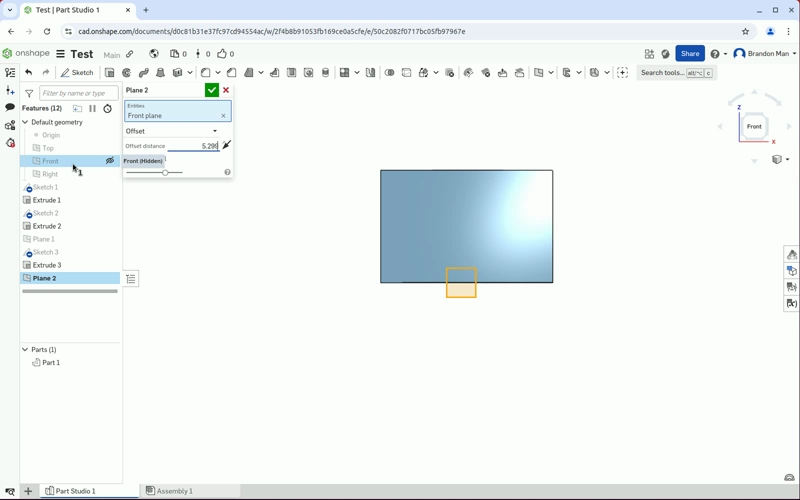
key(enter, 2)
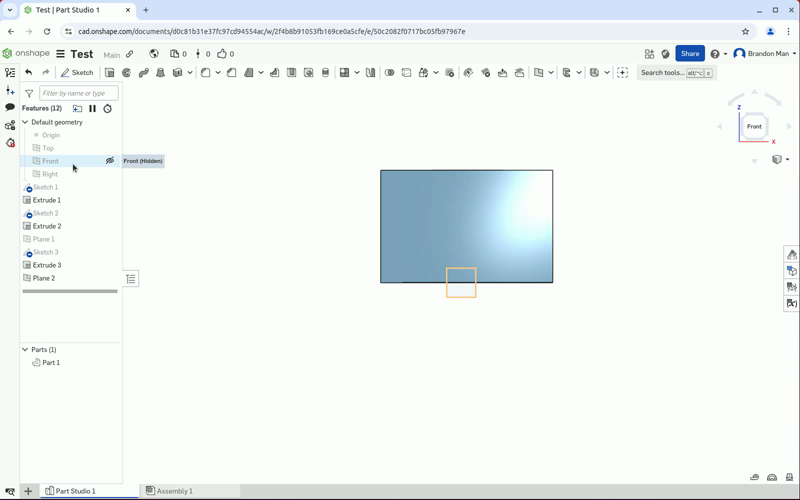
key(shift+s)
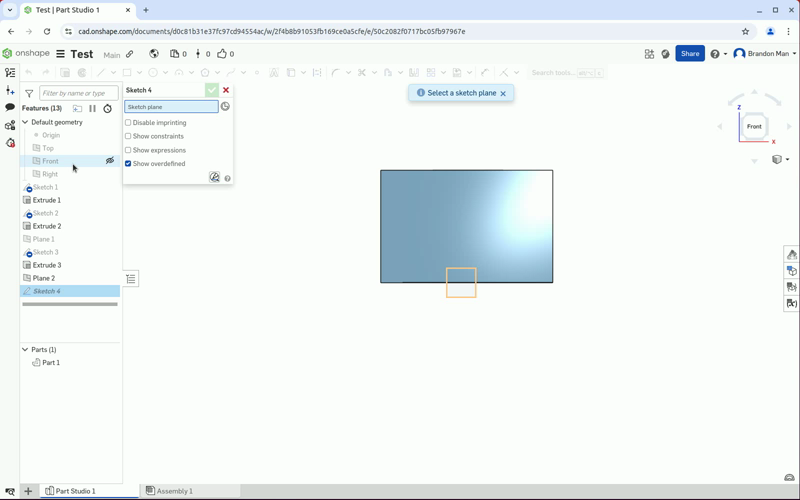
mouse_move(73, 280)
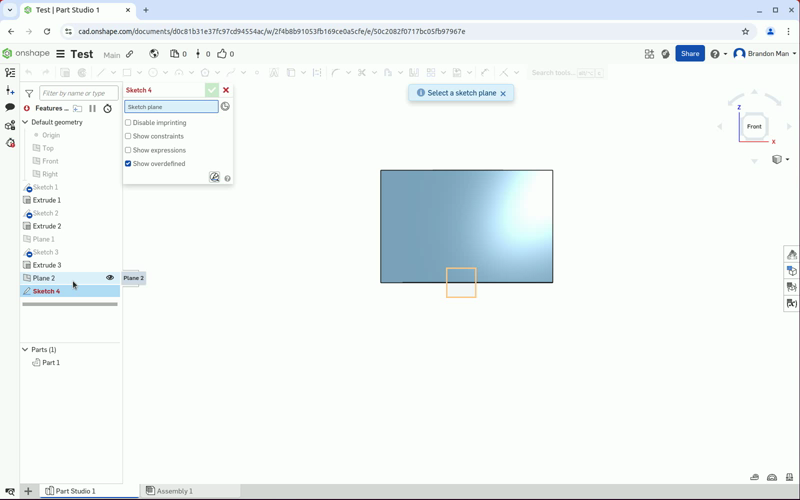
click(73, 280)
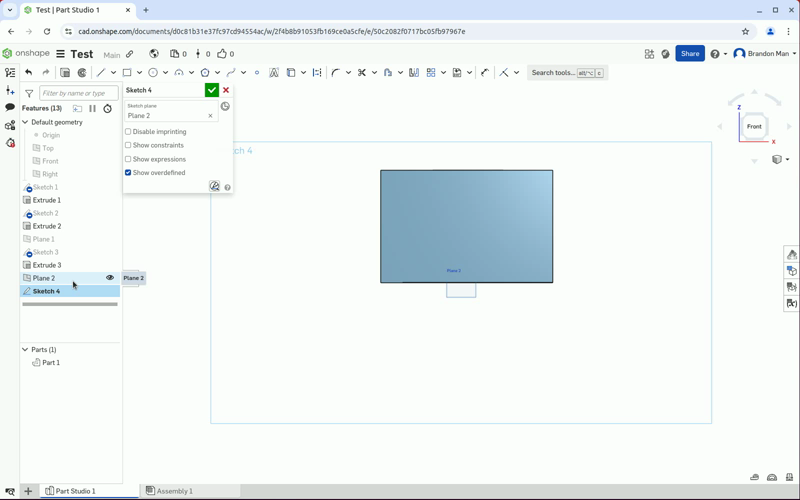
mouse_move(73, 352)
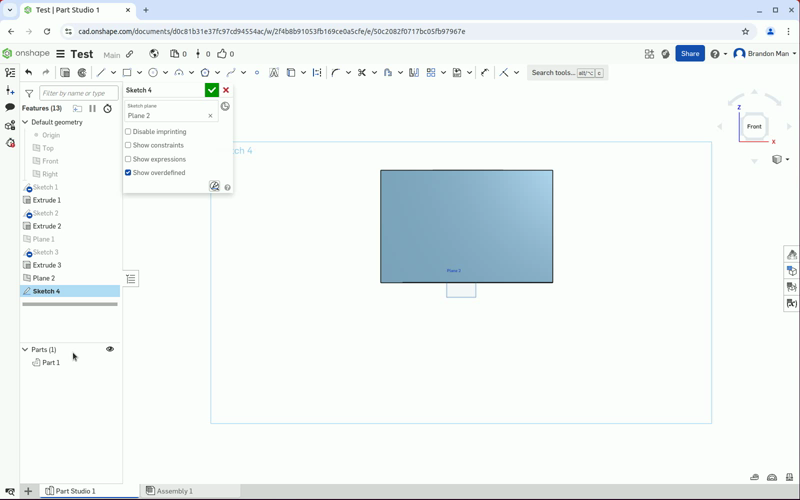
key(y)
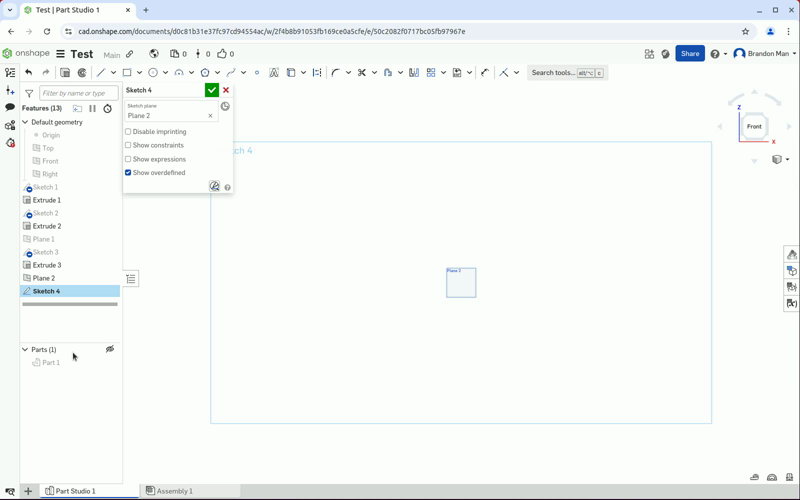
key(c)
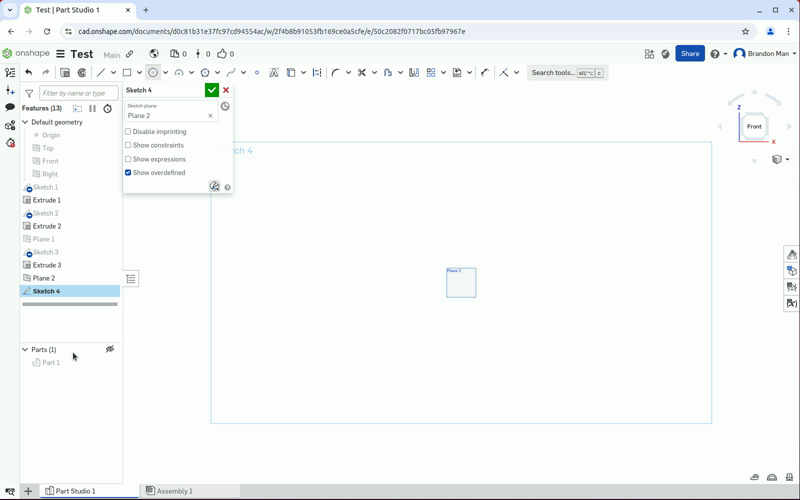
key_down(shift)
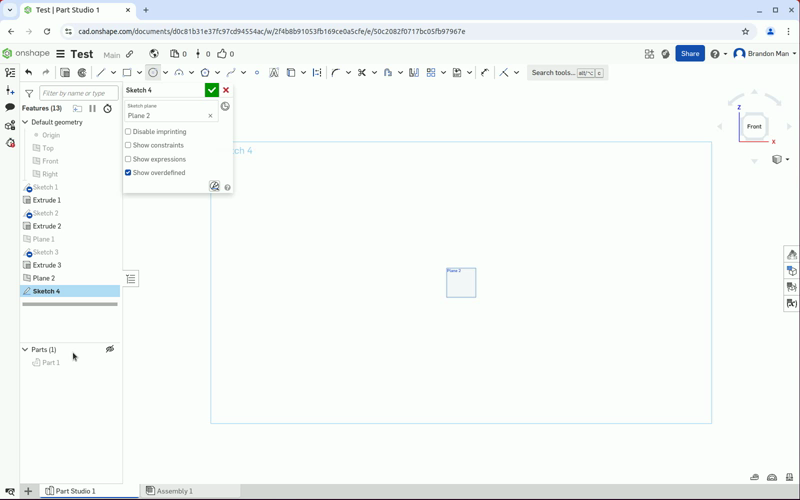
mouse_move(467, 246)
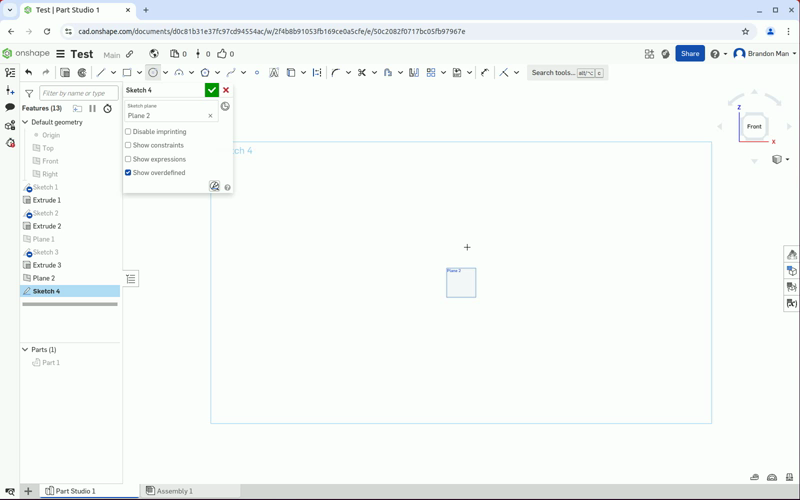
click(467, 246)
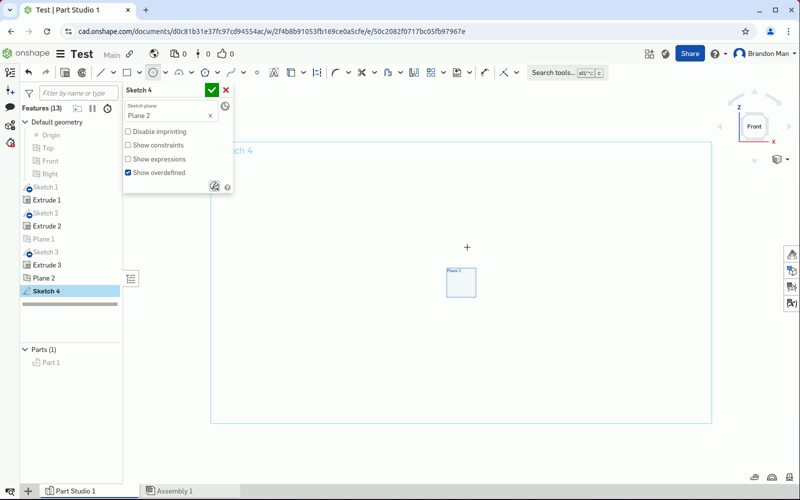
key_up(shift)
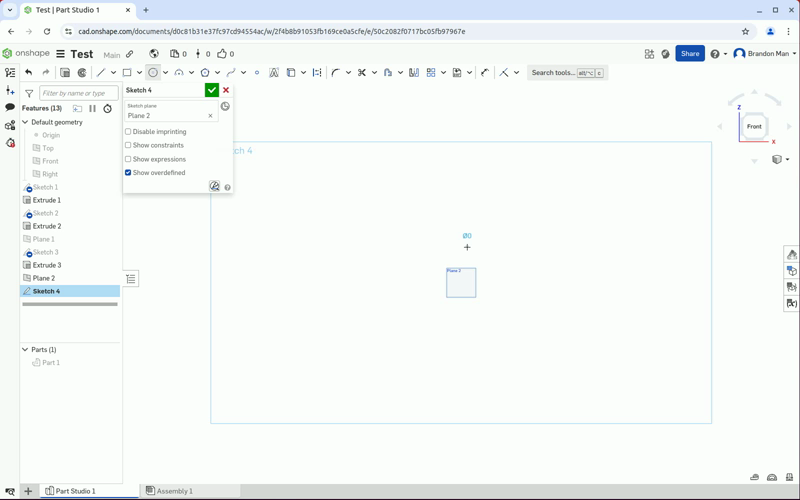
mouse_move(473, 246)
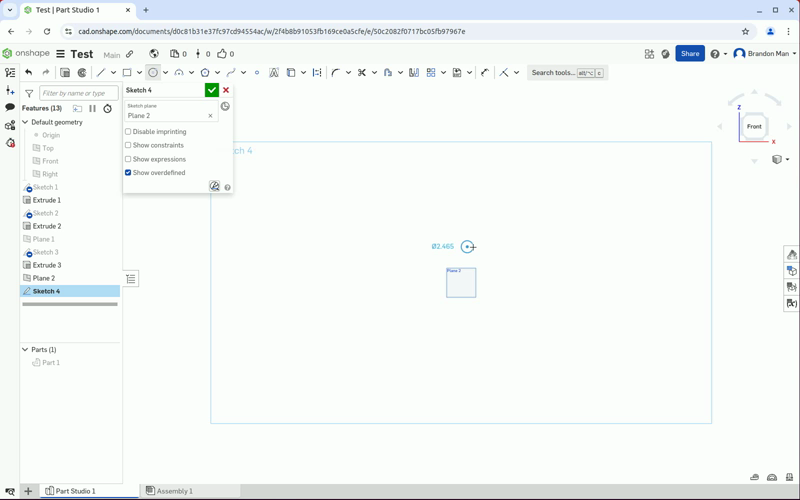
click(473, 246)
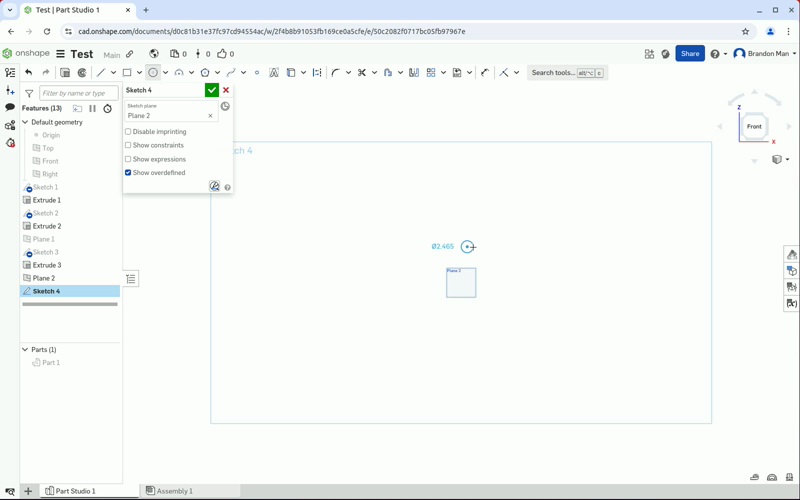
key(esc)
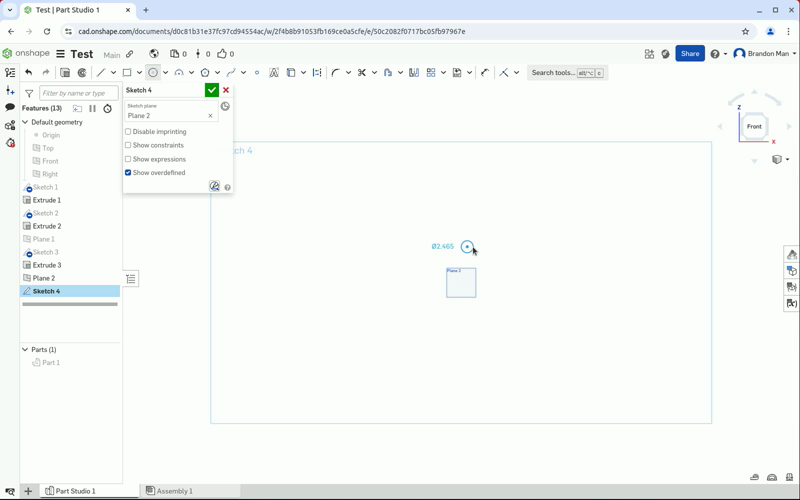
mouse_move(462, 250)
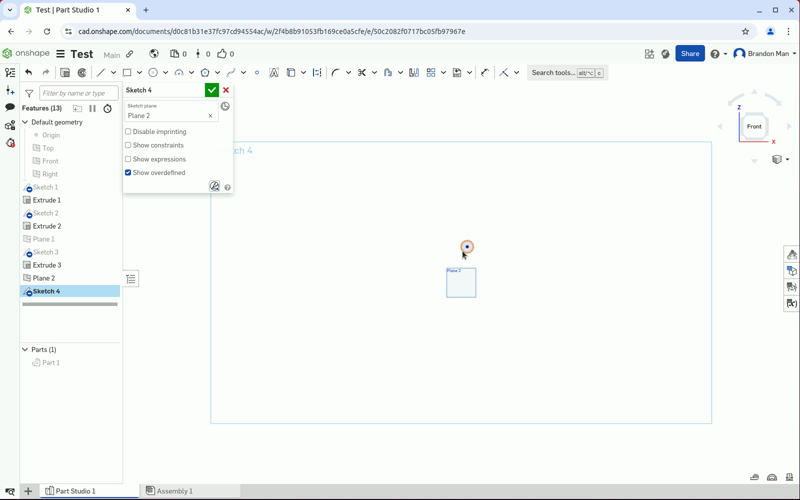
scroll(6)
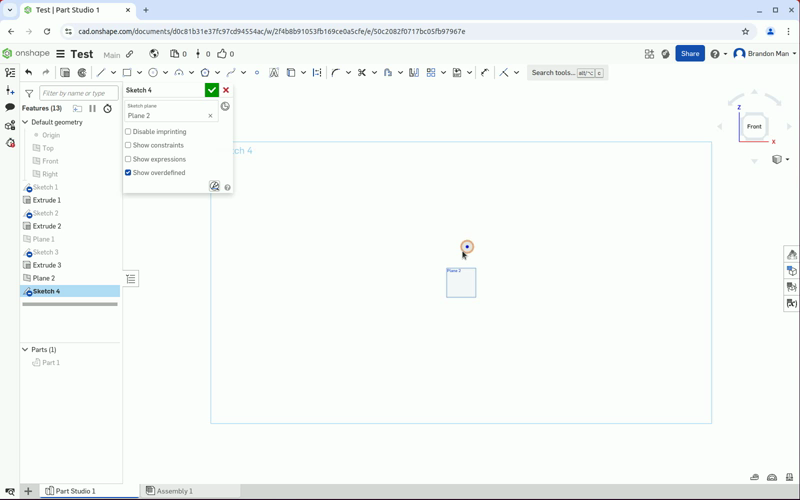
scroll(6)
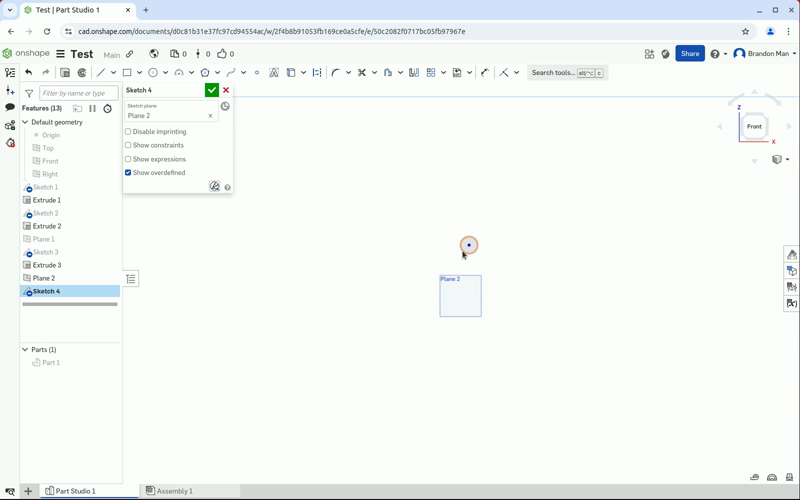
scroll(6)
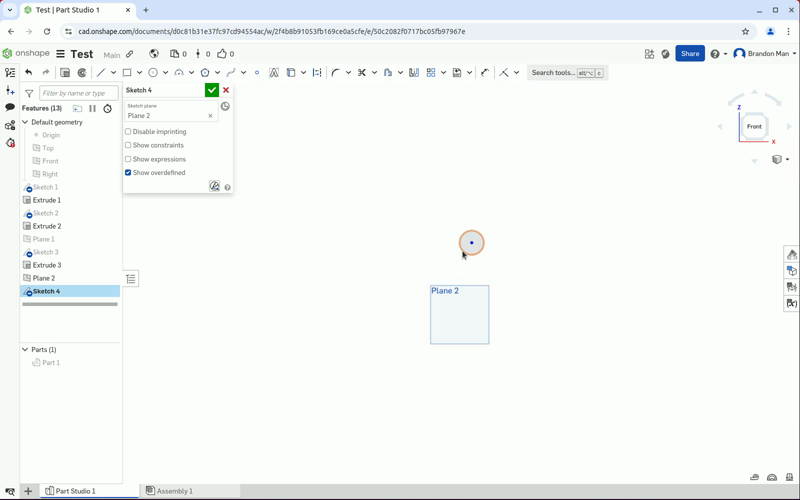
scroll(6)
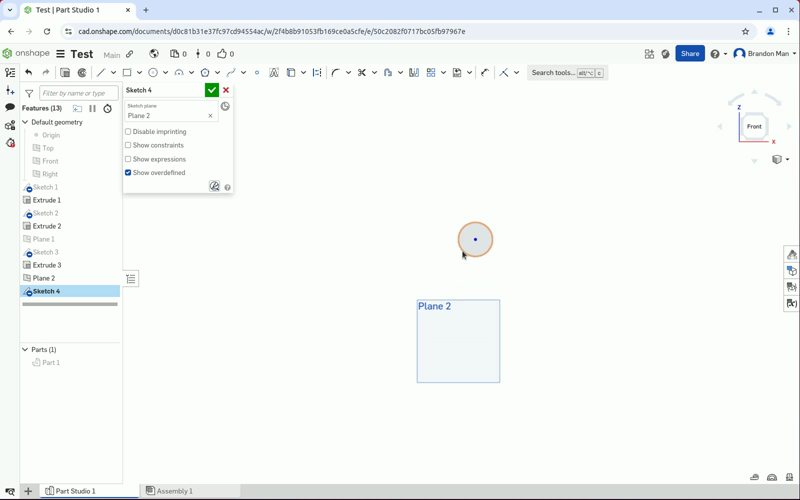
scroll(6)
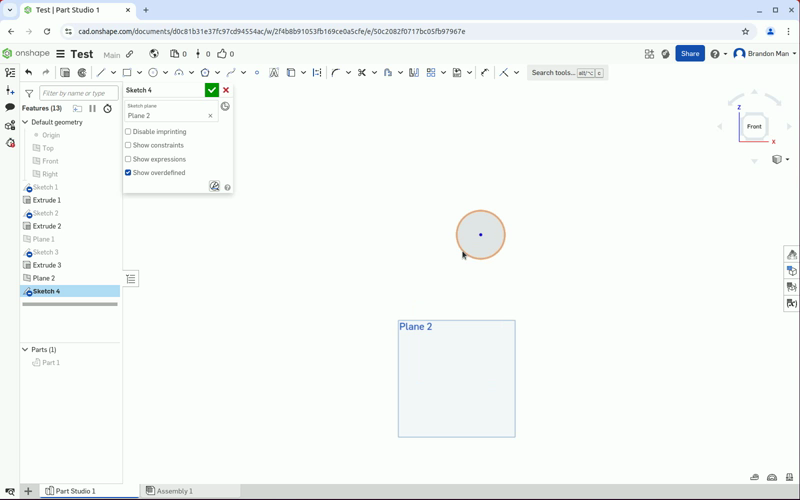
scroll(6)
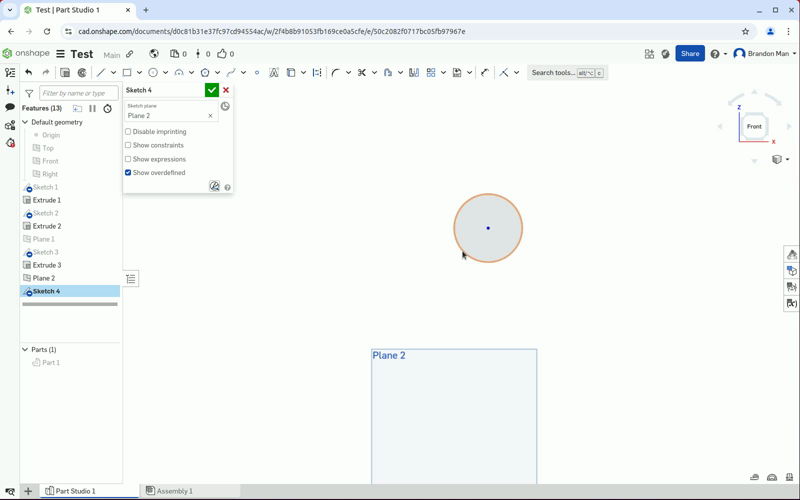
scroll(6)
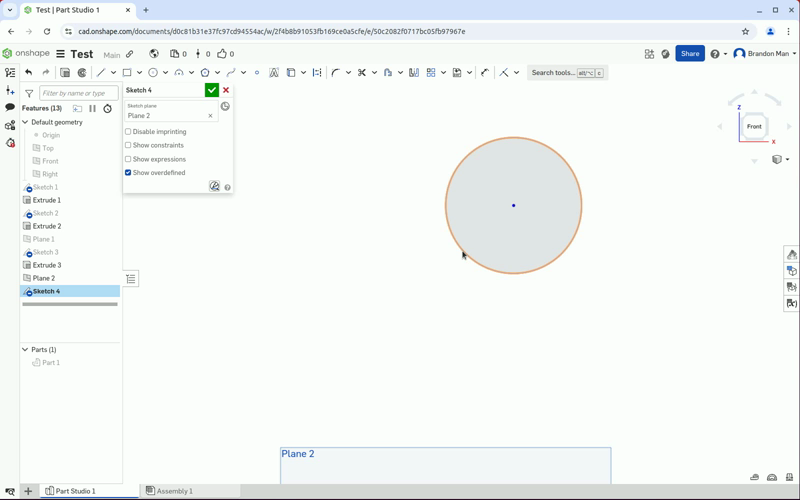
click(462, 250)
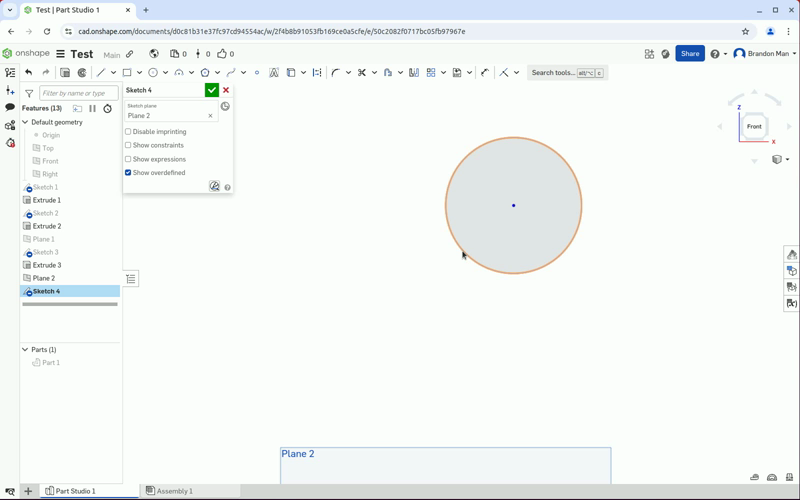
scroll(-6)
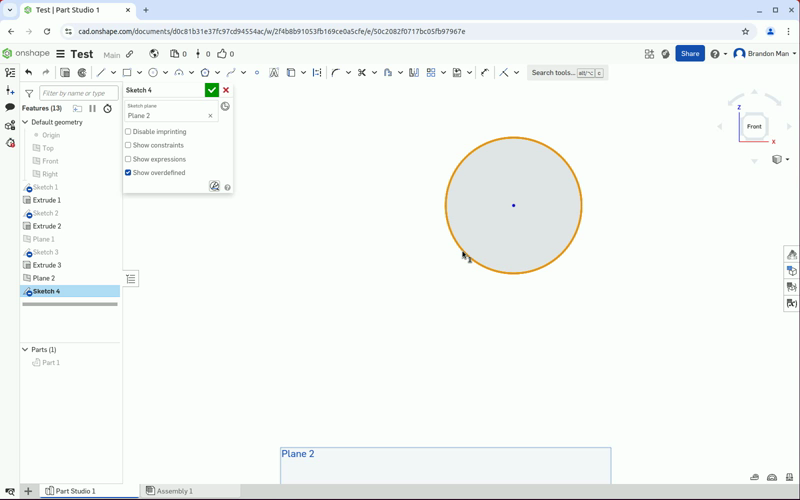
scroll(-6)
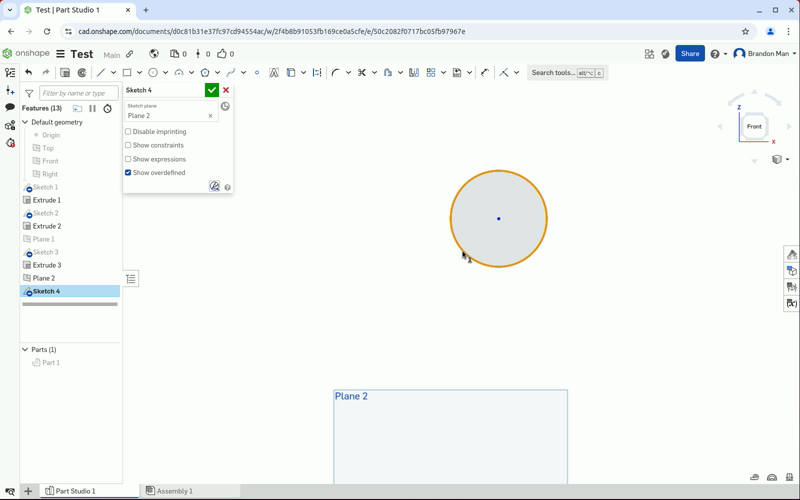
scroll(-6)
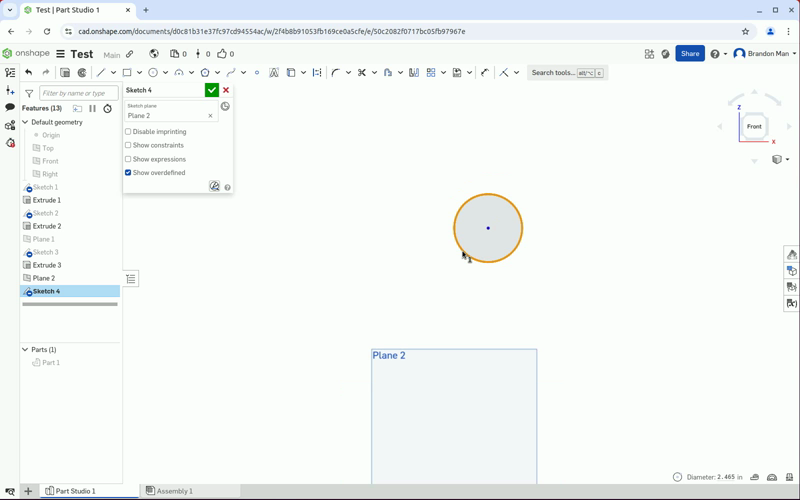
scroll(-6)
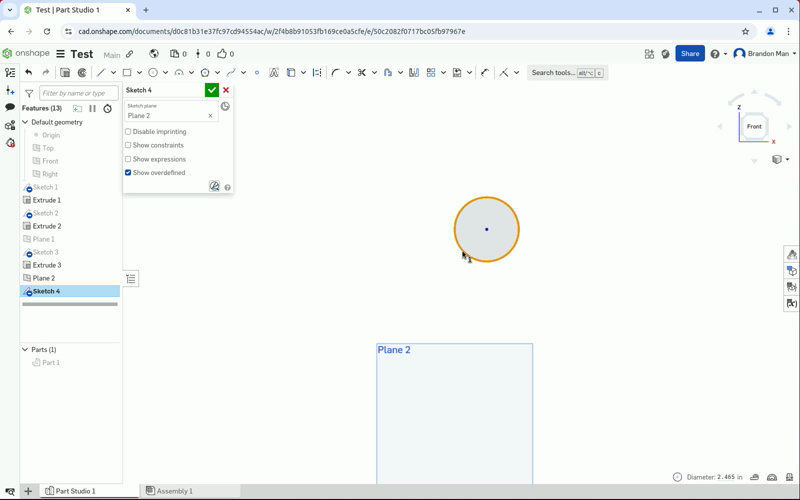
scroll(-6)
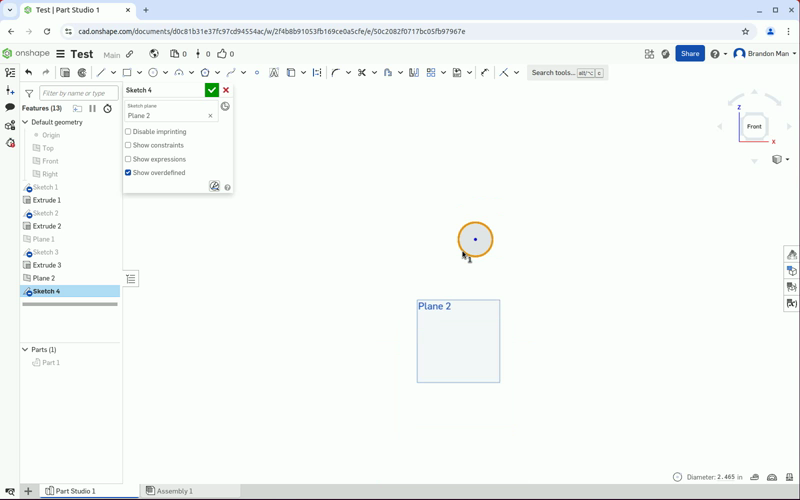
scroll(-6)
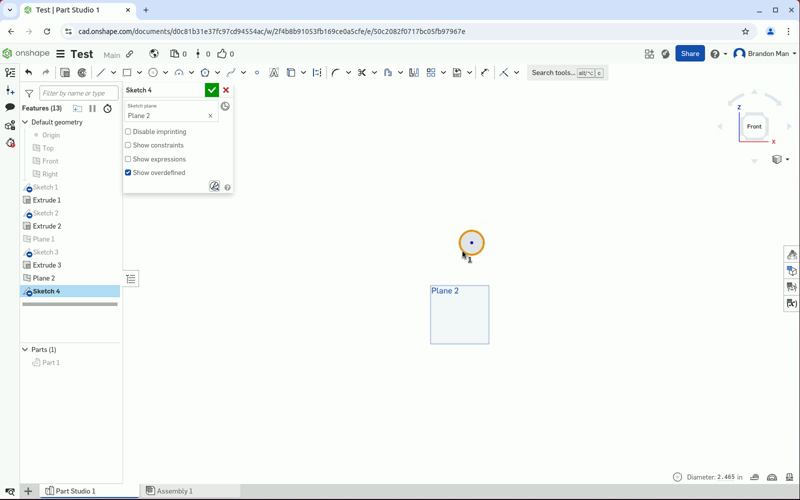
scroll(-6)
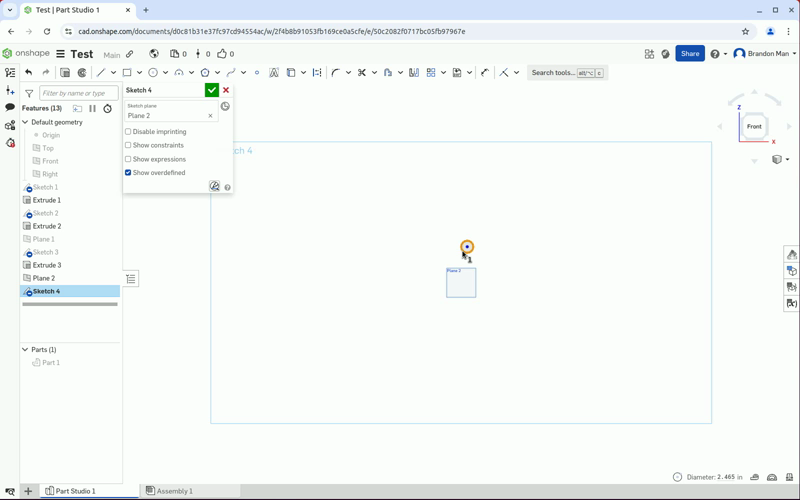
mouse_move(73, 352)
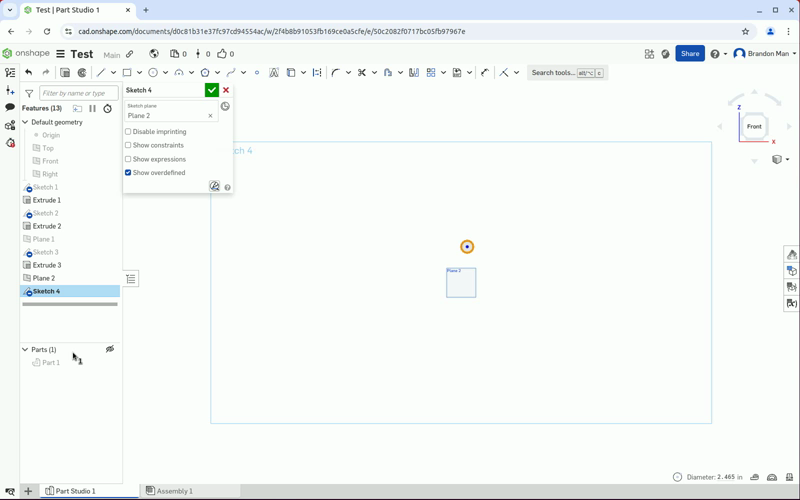
key(shift+y)
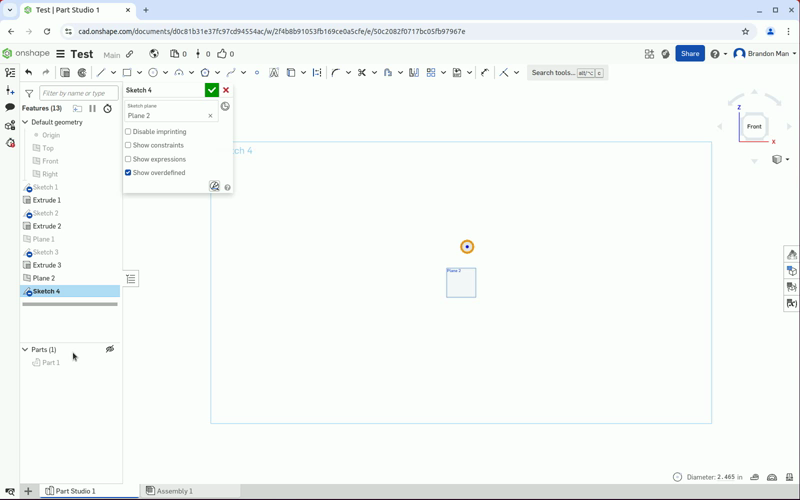
key(shift+e)
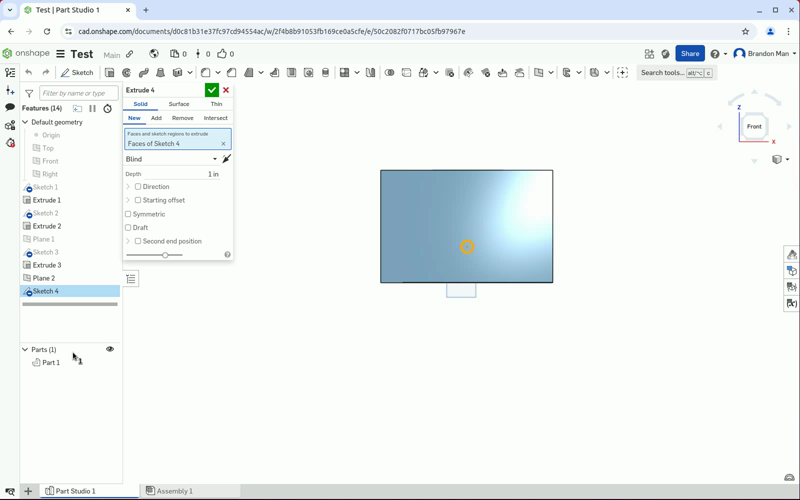
mouse_move(143, 106)
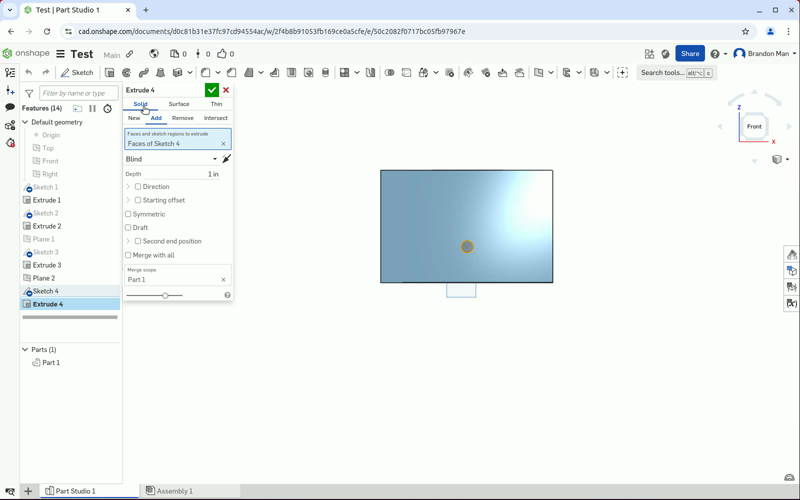
click(143, 106)
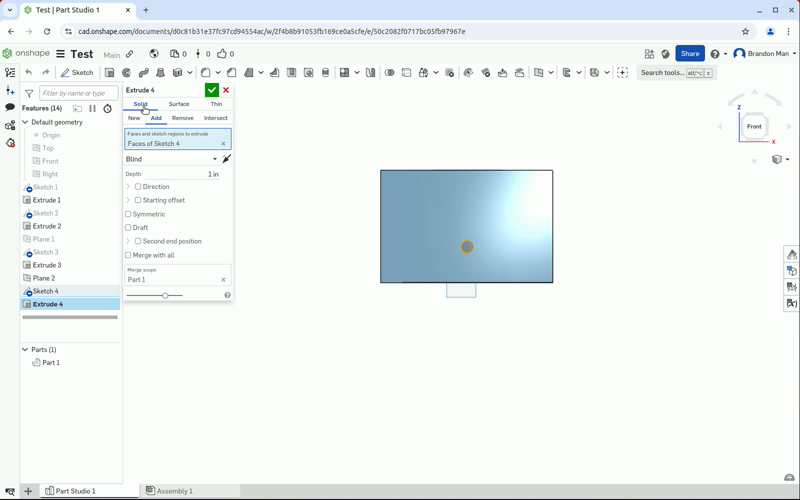
mouse_move(186, 120)
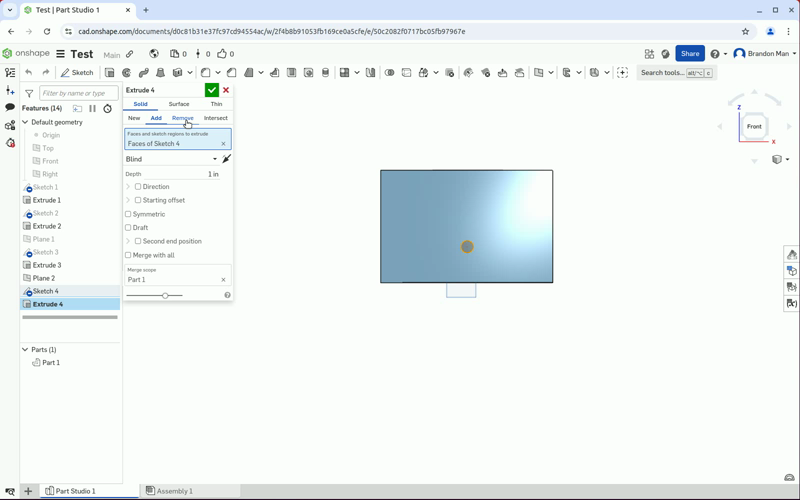
click(186, 120)
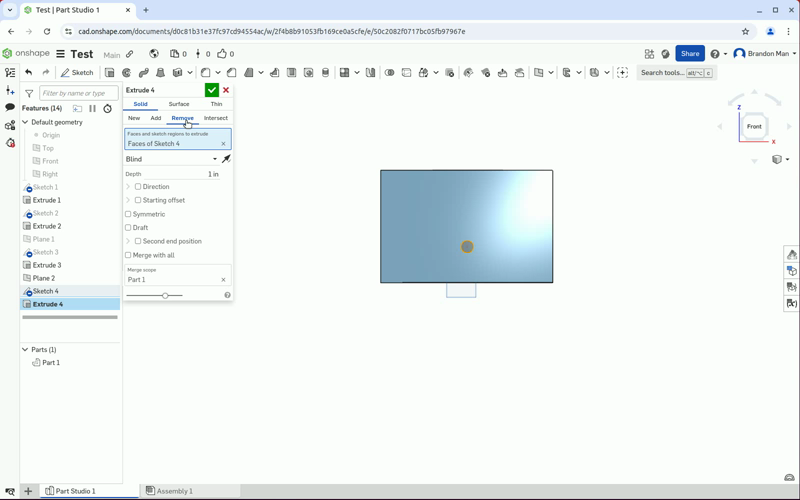
key(tab, 4)
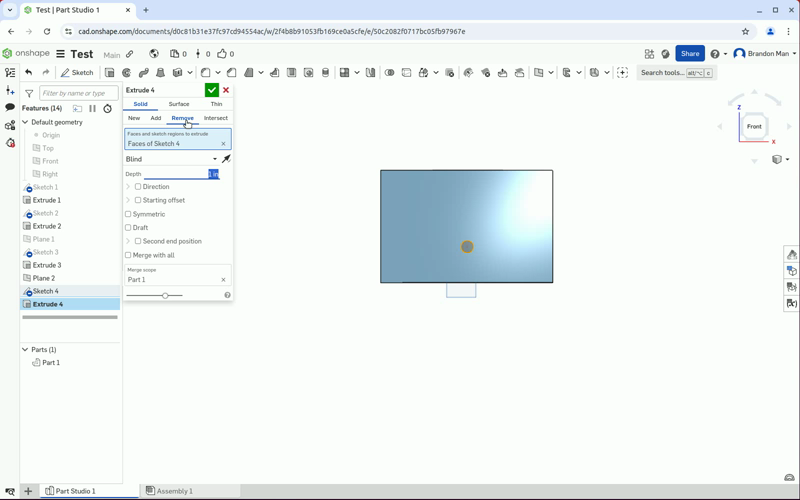
text(9.147)
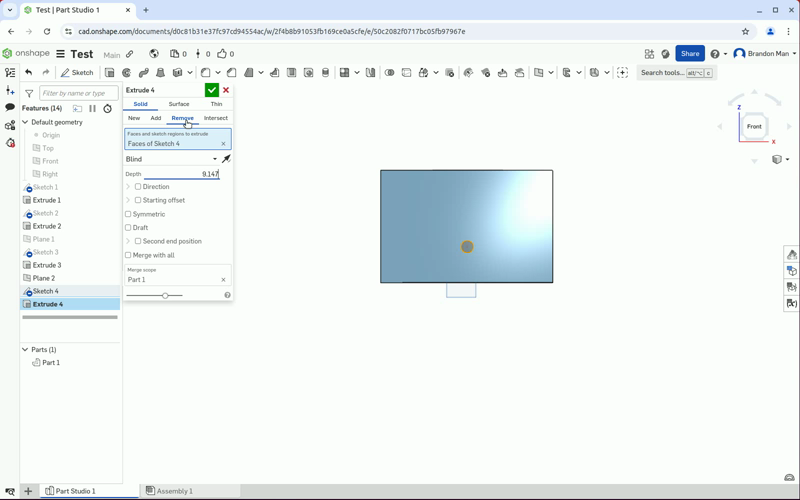
key(tab, 6)
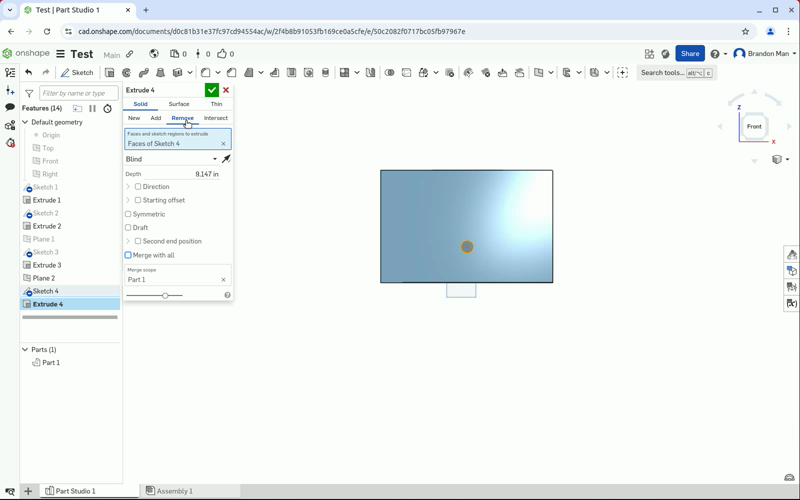
key(space)
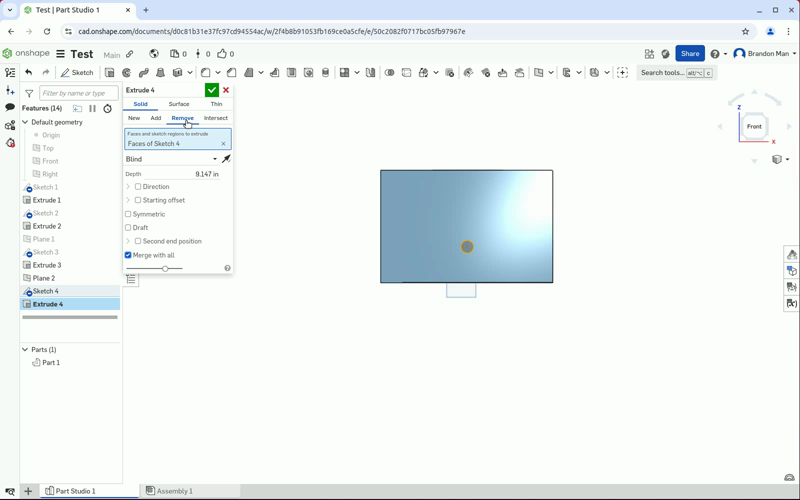
key(enter)
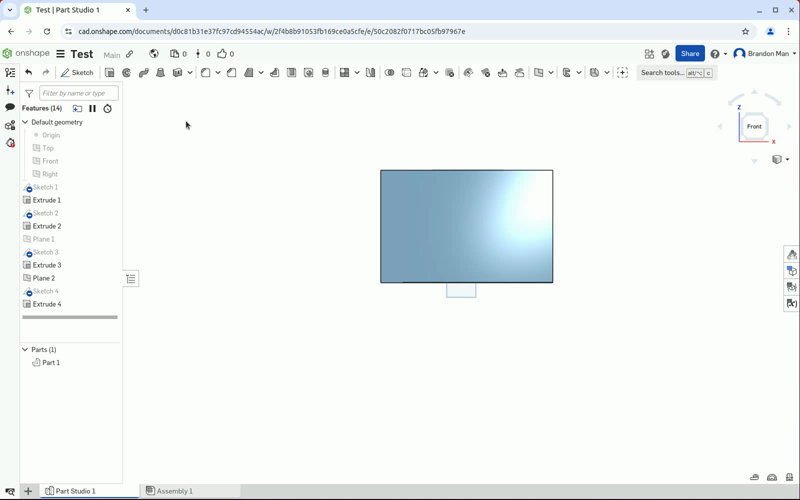
key(shift+h)
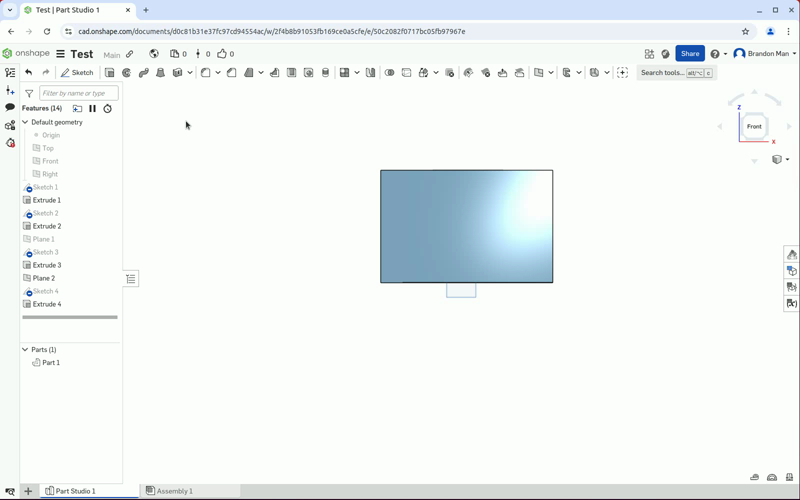
key(shift+h)
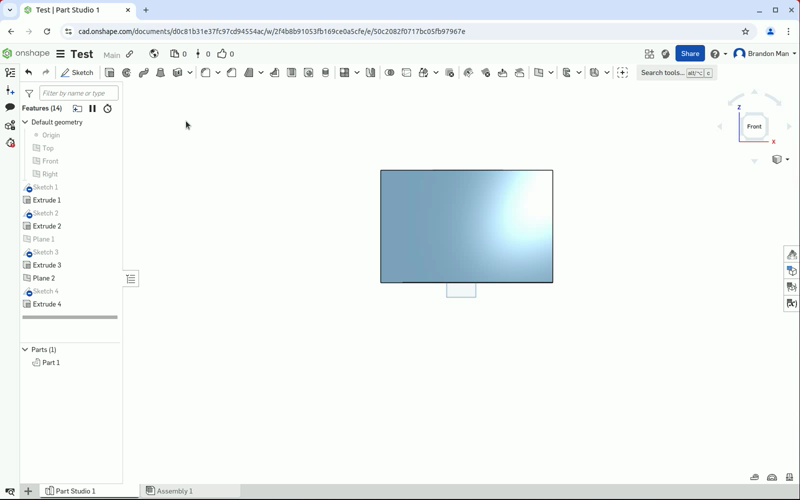
mouse_move(73, 189)
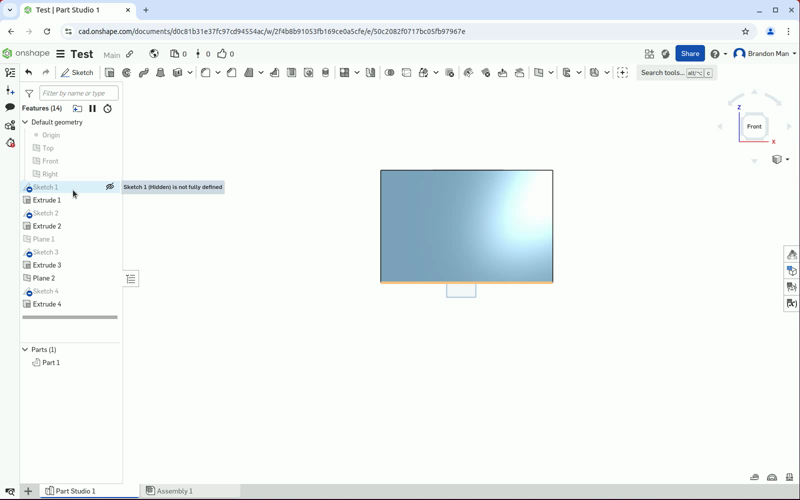
click(73, 189)
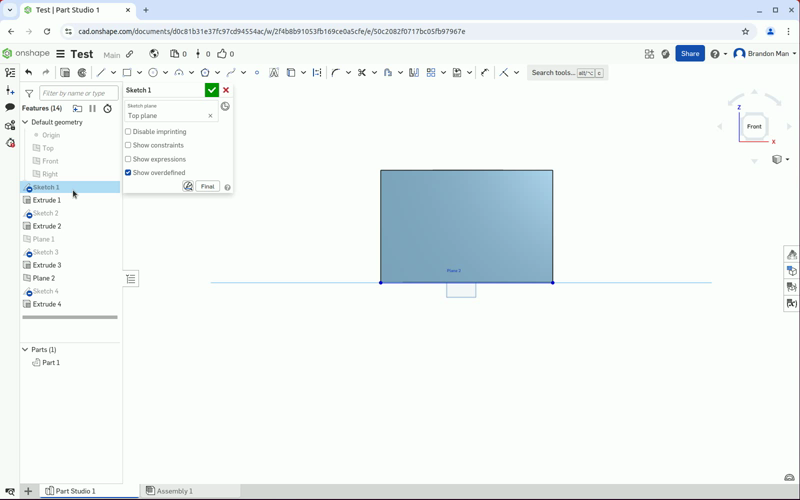
mouse_move(229, 92)
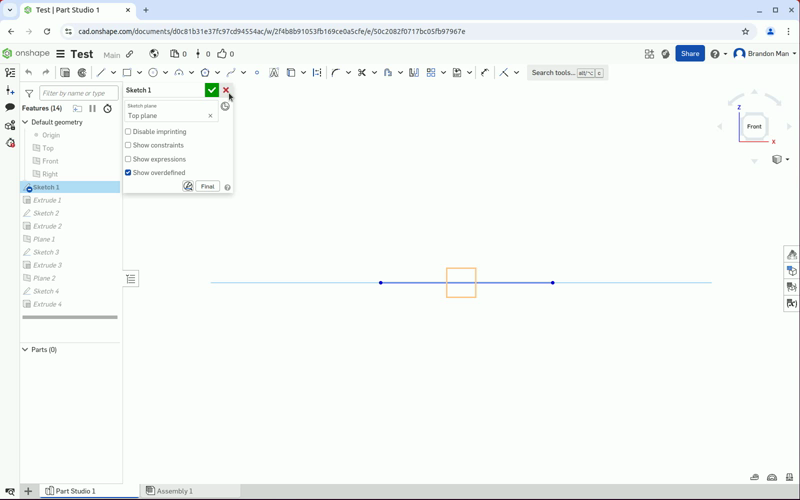
click(229, 92)
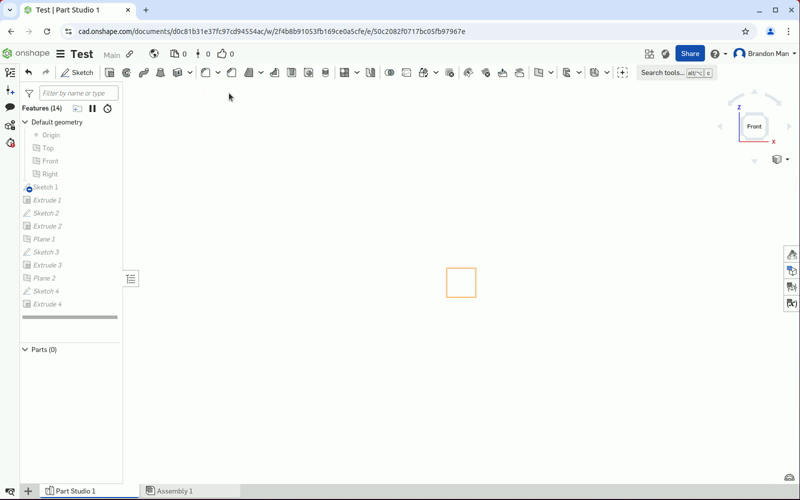
key(shift+s)
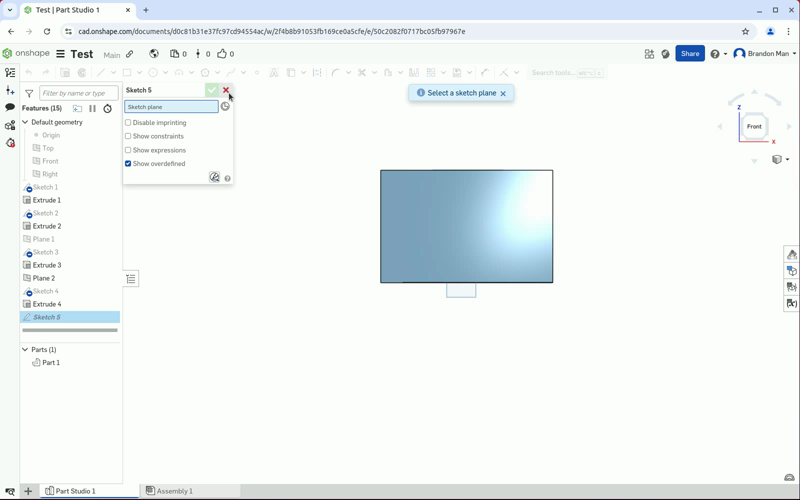
mouse_move(73, 280)
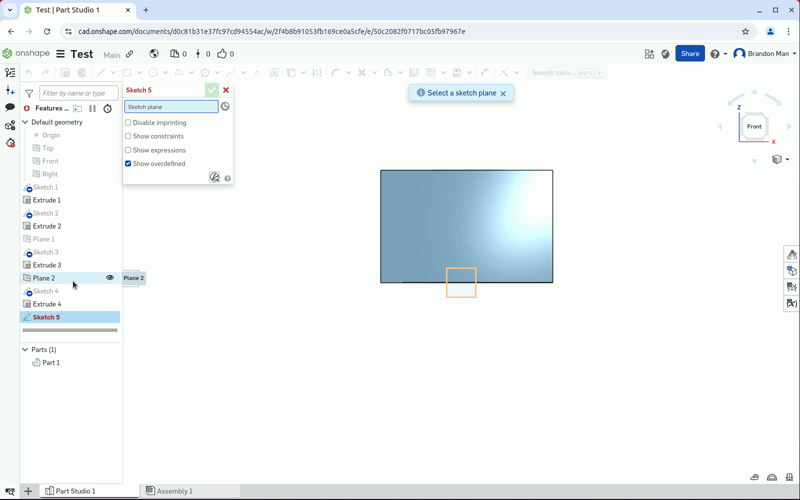
click(73, 280)
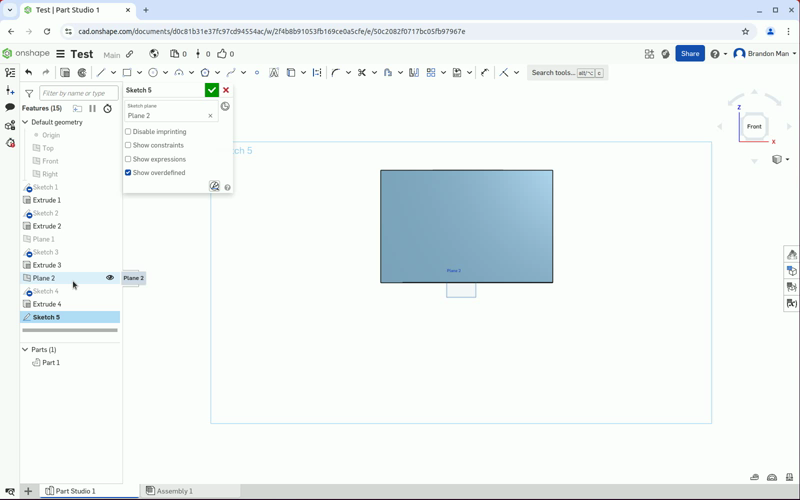
mouse_move(73, 352)
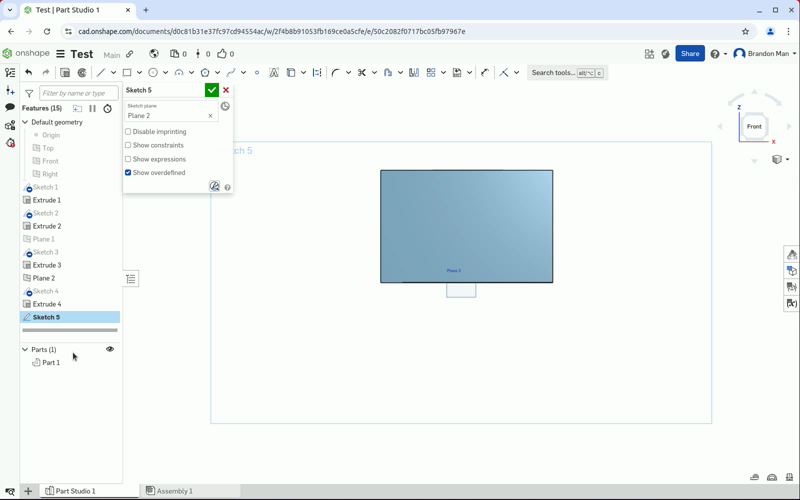
key(y)
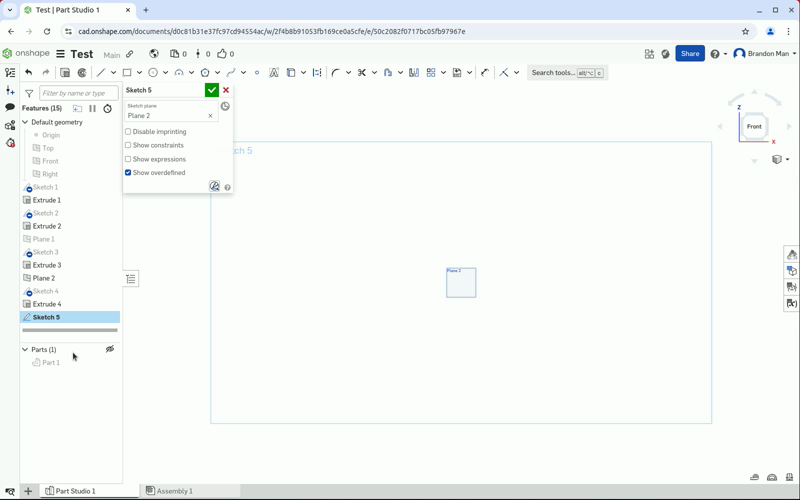
key(l)
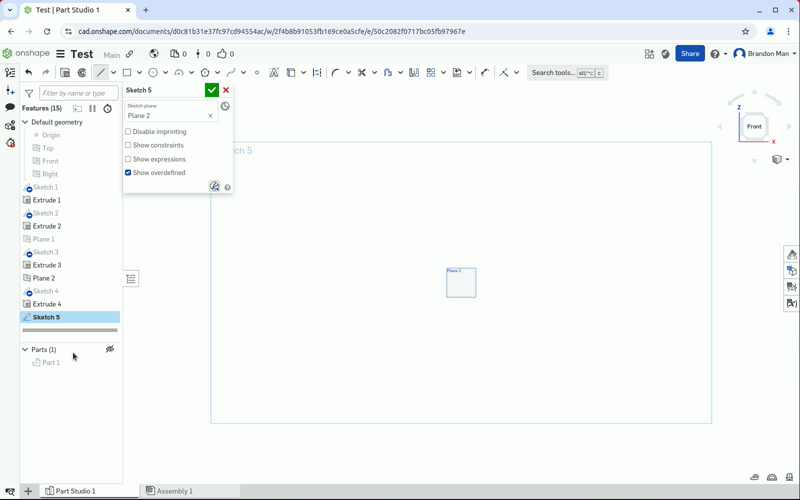
key_down(shift)
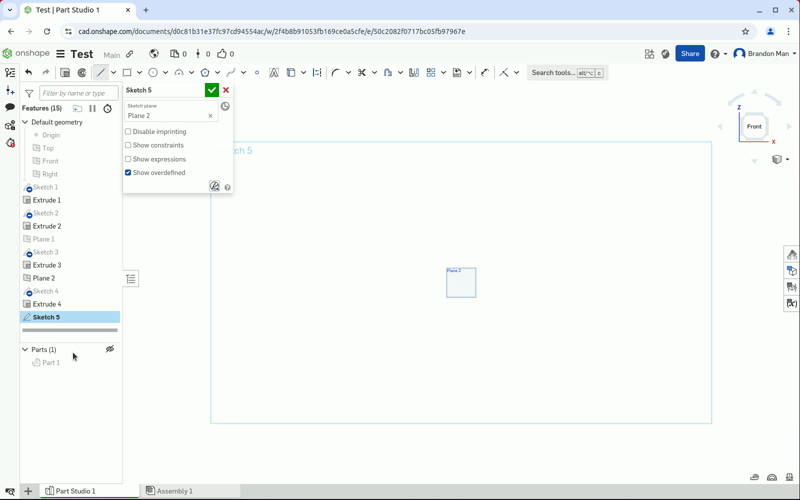
mouse_move(450, 201)
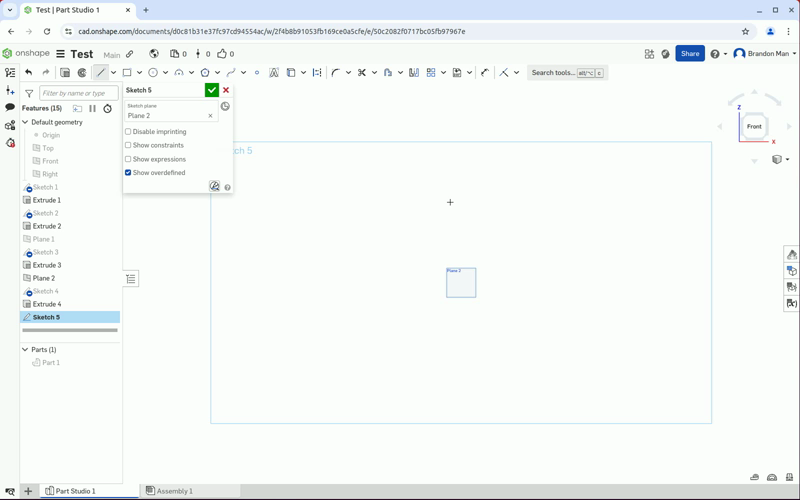
click(450, 201)
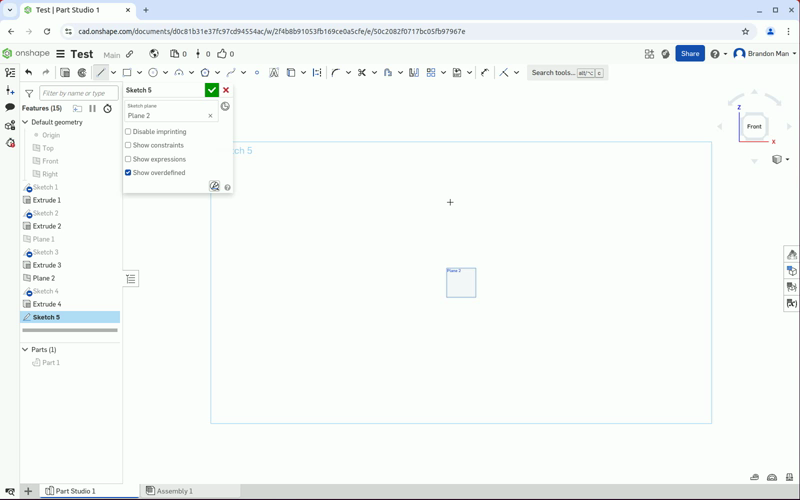
key_up(shift)
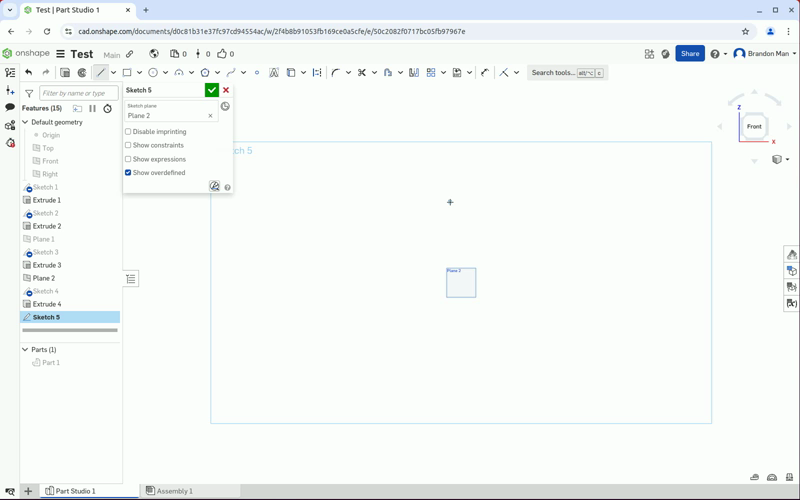
key_down(shift)
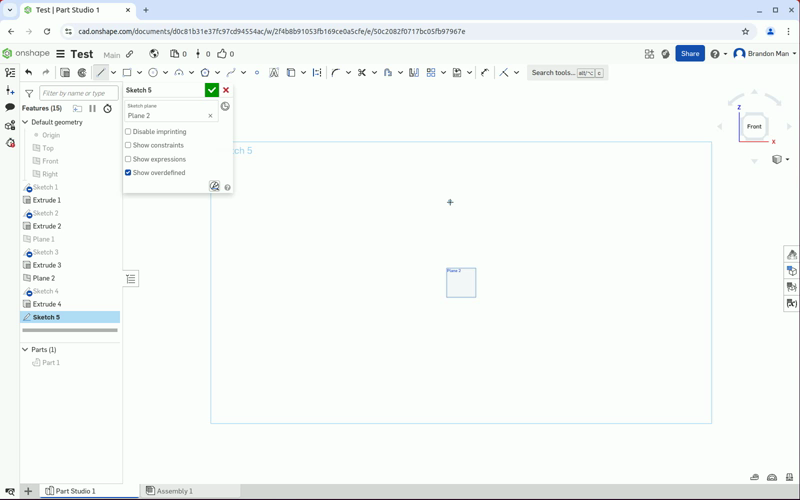
mouse_move(480, 201)
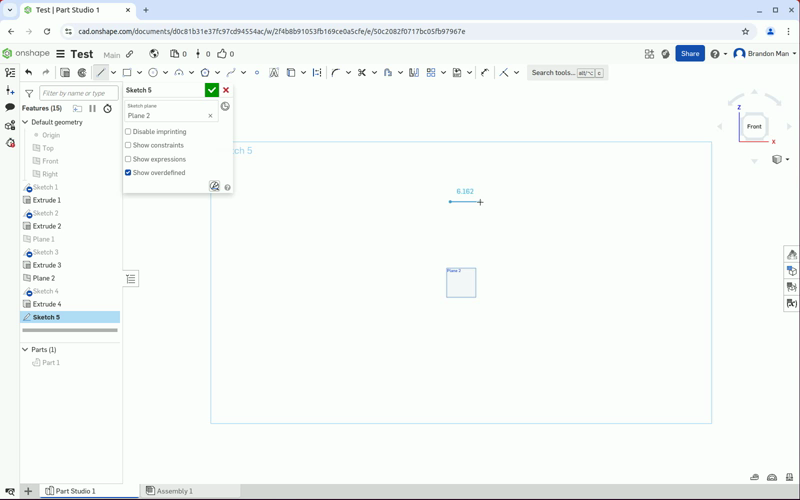
mouse_move(452, 204)
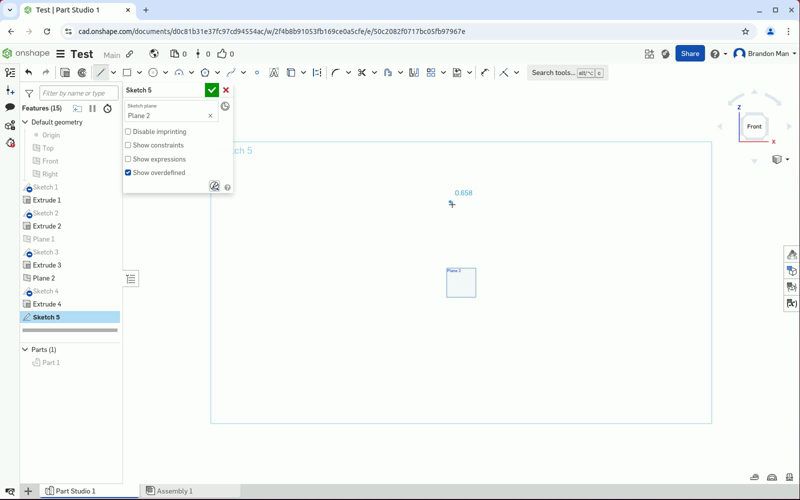
scroll(6)
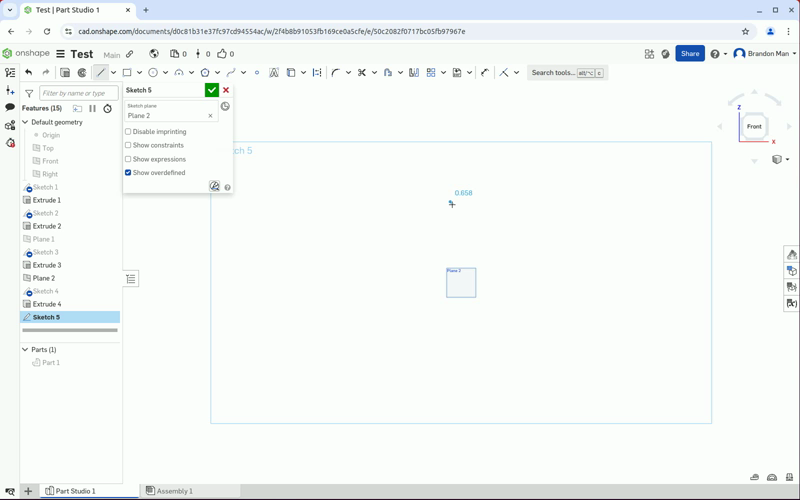
scroll(6)
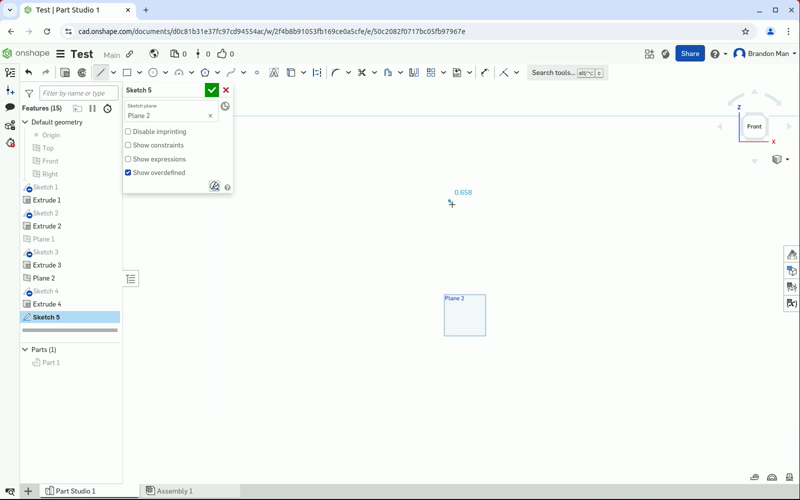
scroll(6)
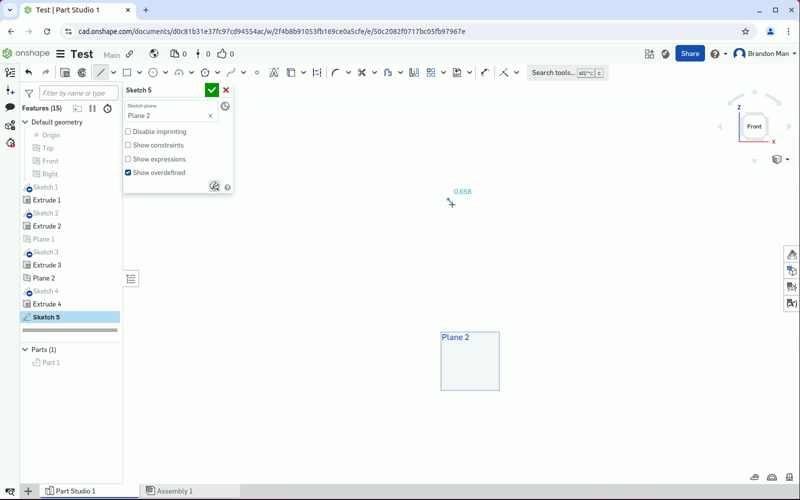
scroll(6)
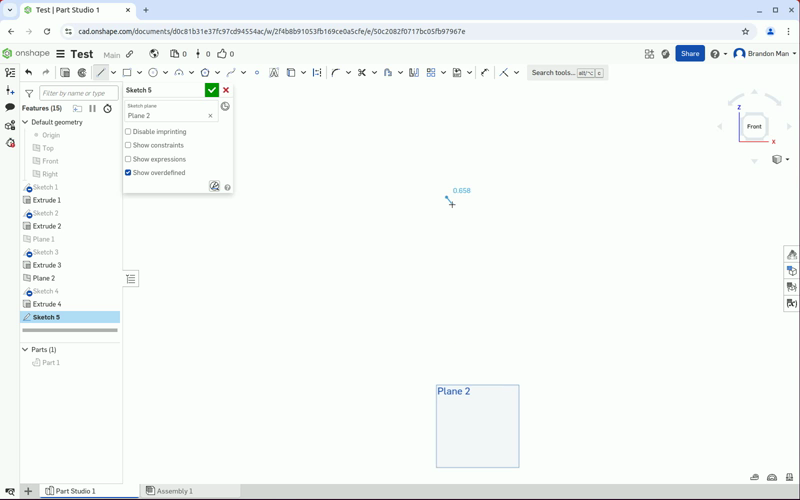
scroll(6)
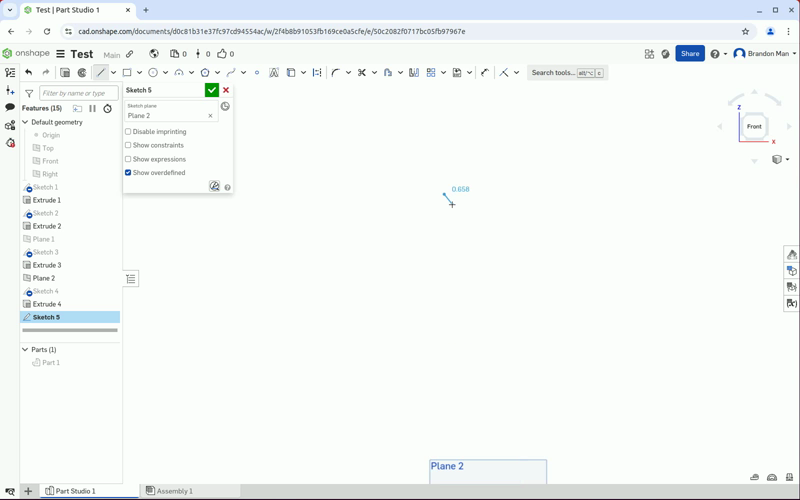
scroll(6)
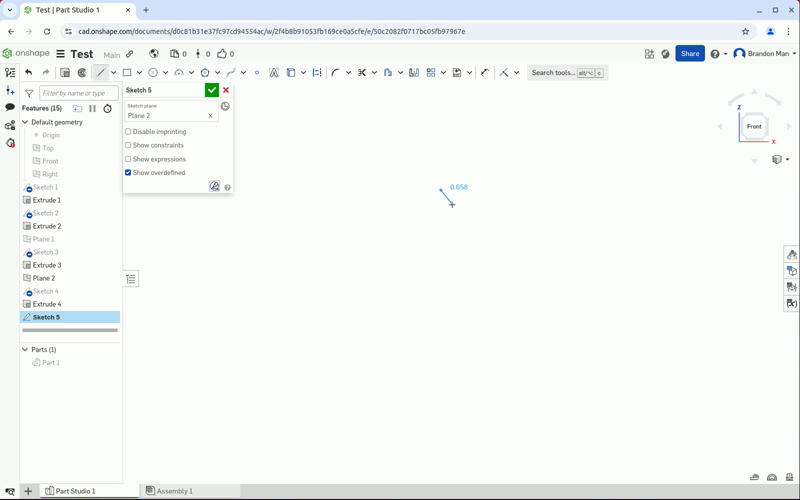
scroll(6)
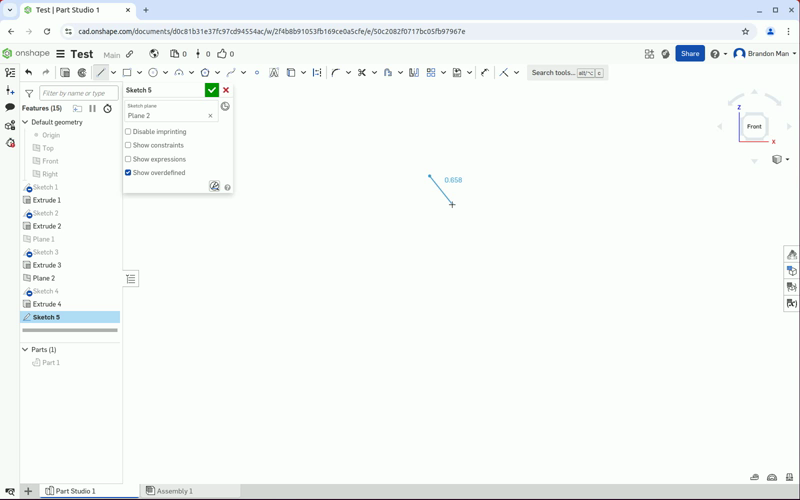
click(452, 204)
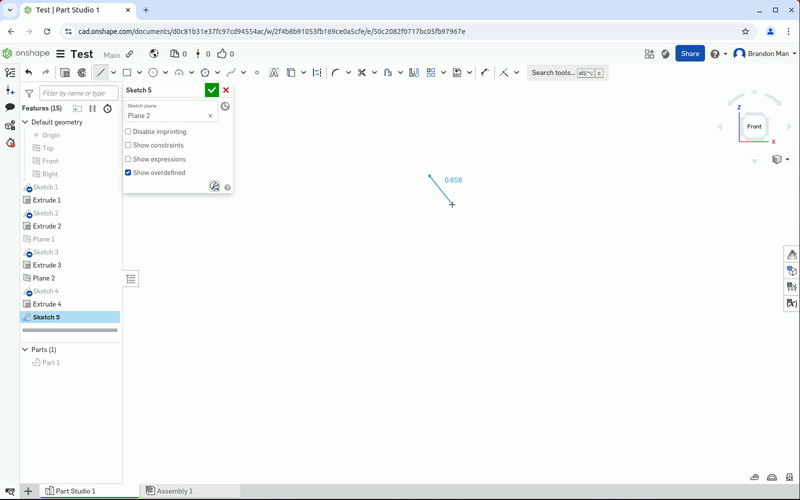
scroll(-6)
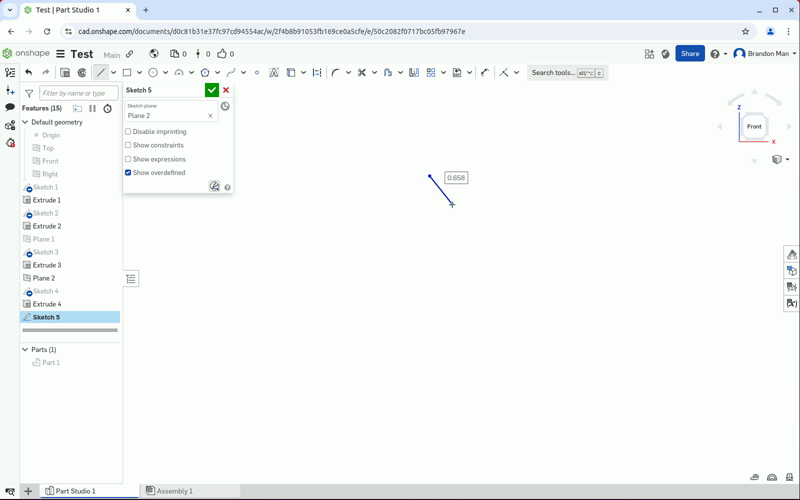
scroll(-6)
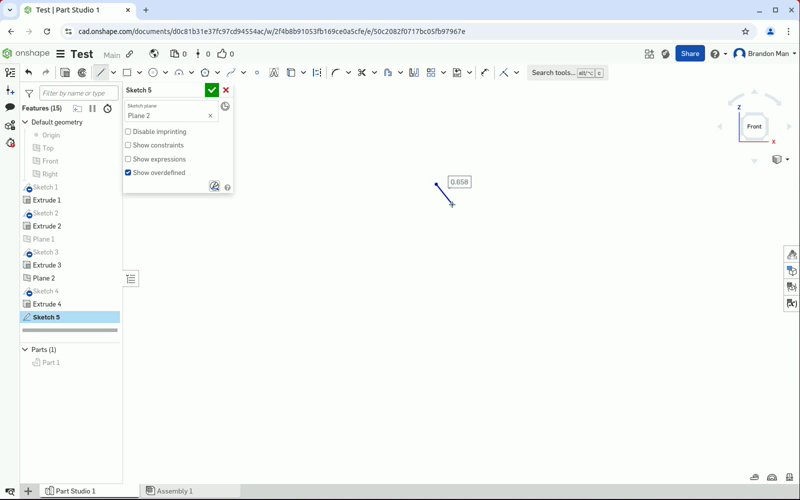
scroll(-6)
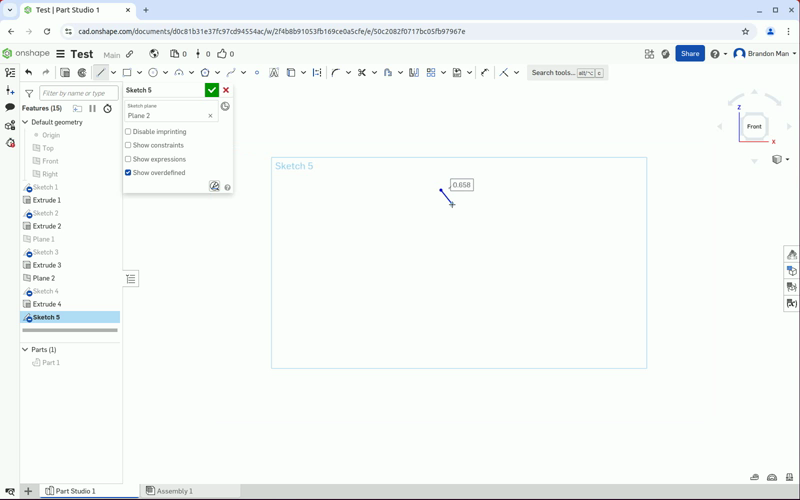
scroll(-6)
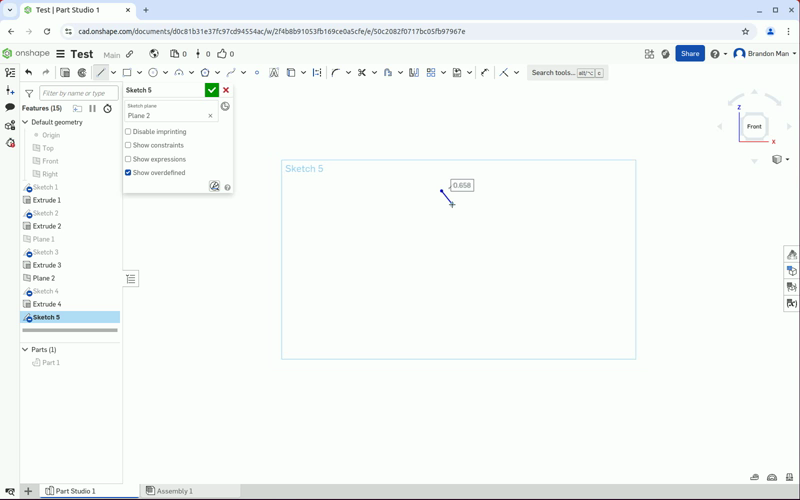
scroll(-6)
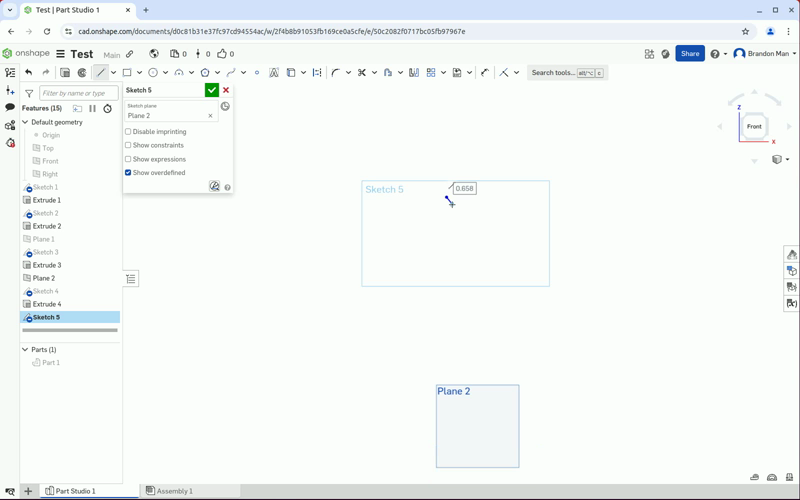
scroll(-6)
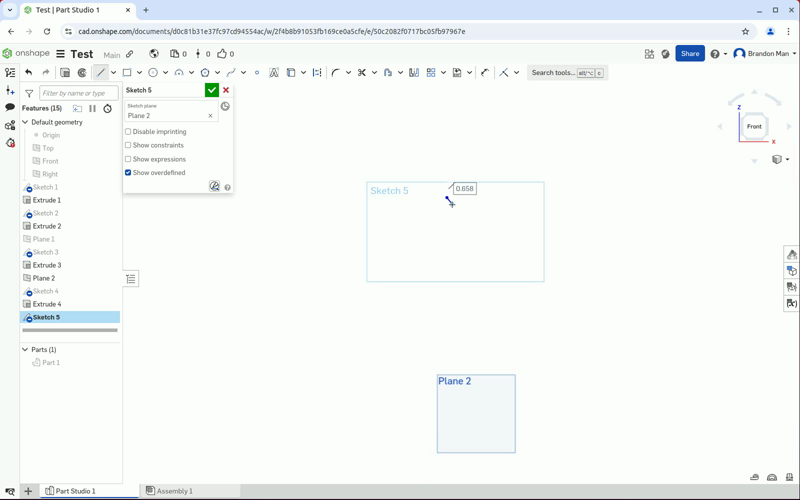
scroll(-6)
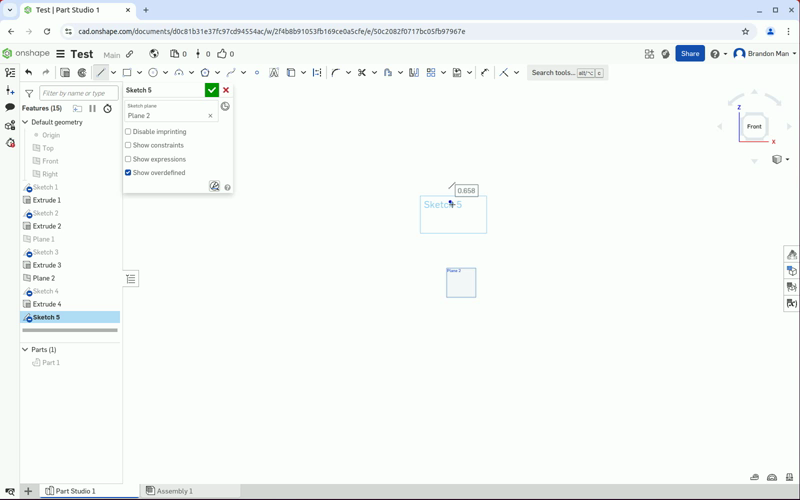
key_up(shift)
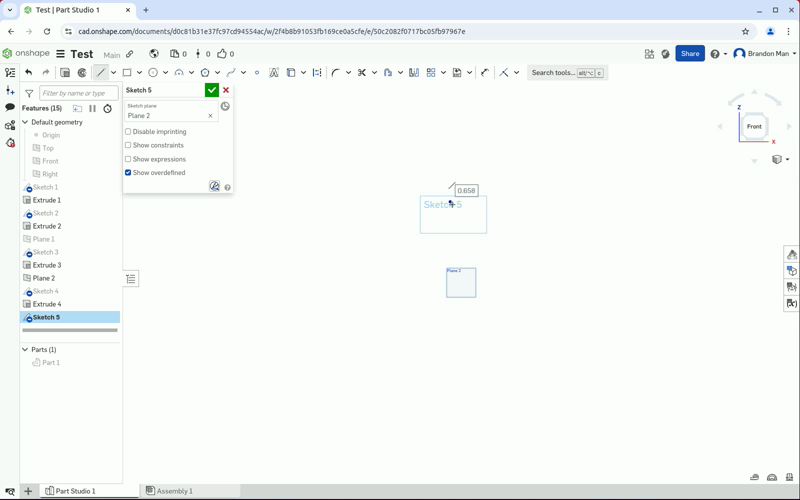
key_down(shift)
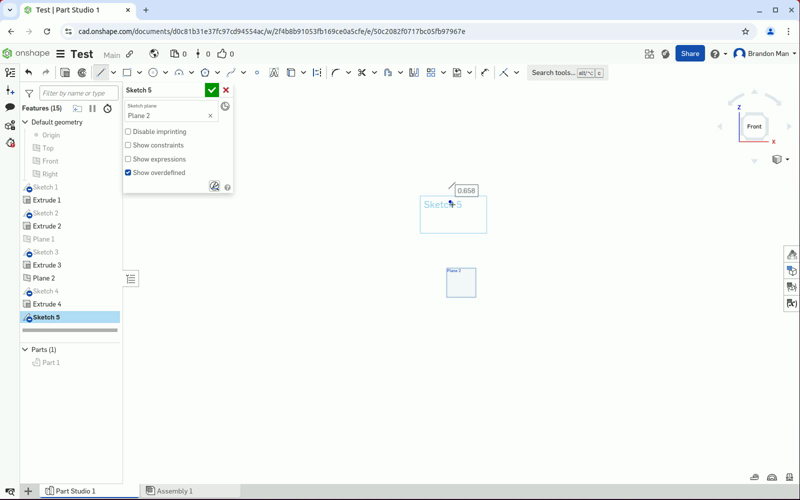
mouse_move(482, 204)
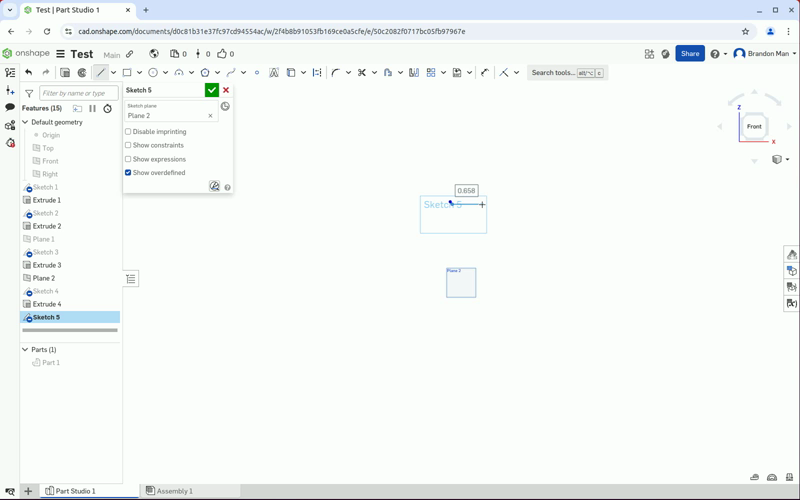
mouse_move(467, 189)
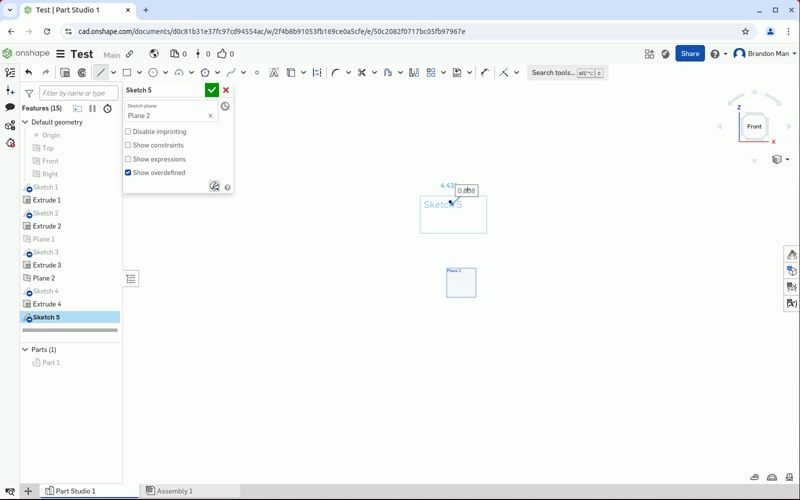
click(467, 189)
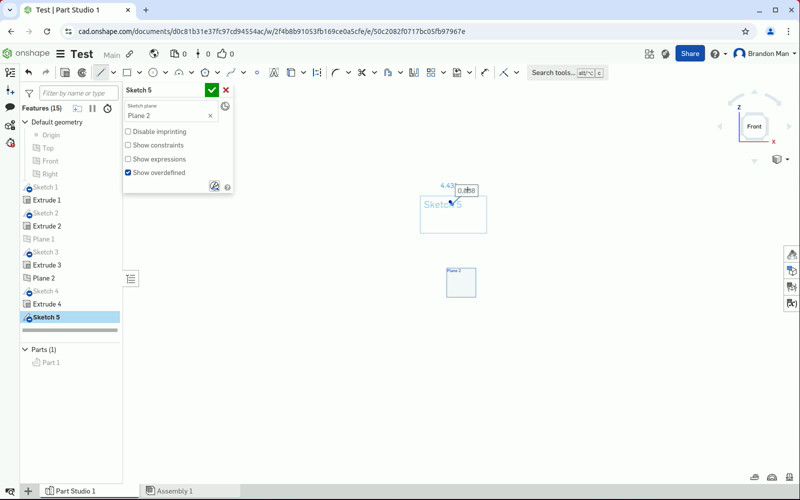
key_up(shift)
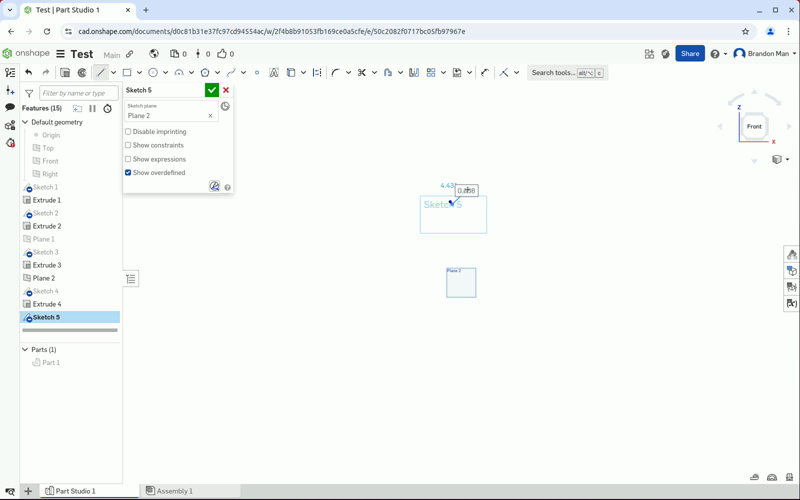
key_down(shift)
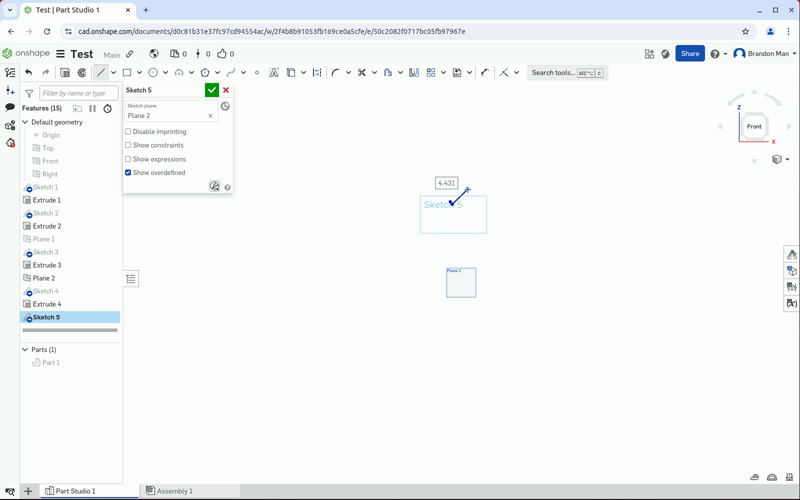
mouse_move(498, 189)
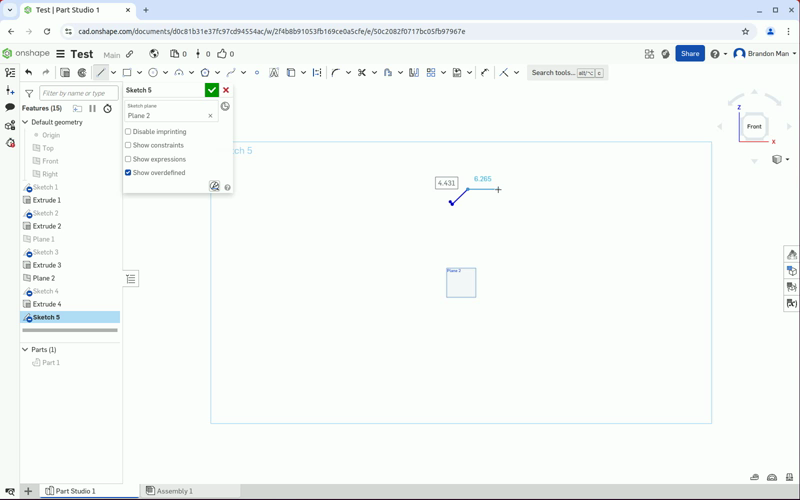
mouse_move(489, 211)
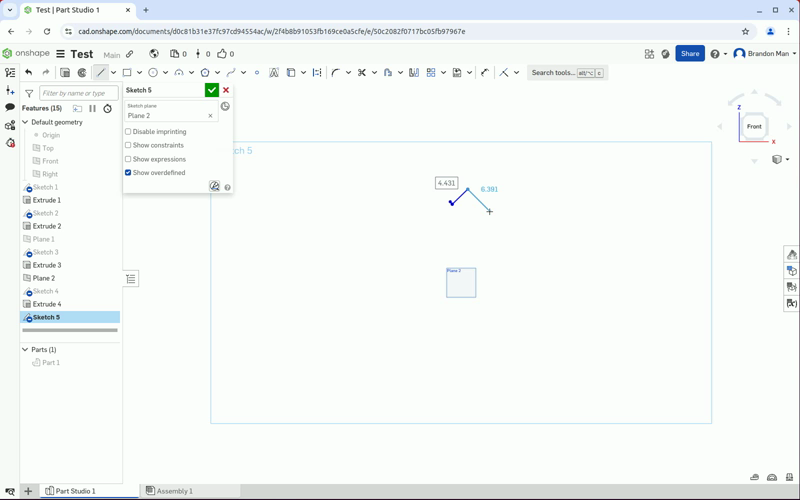
click(489, 211)
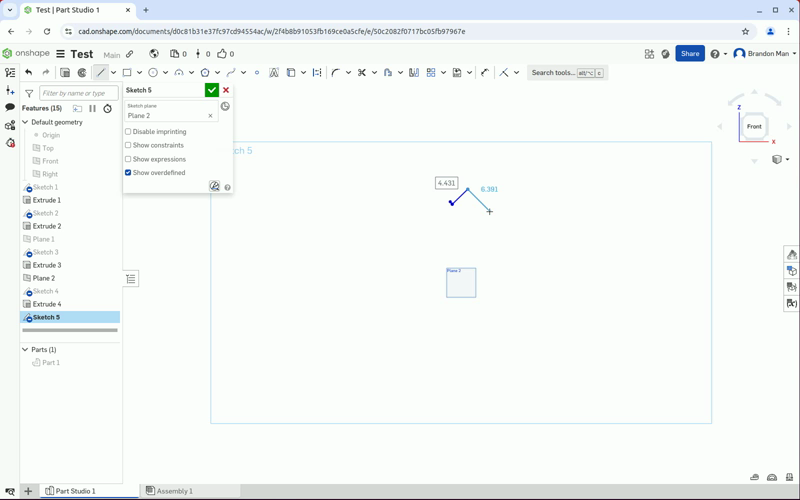
key_up(shift)
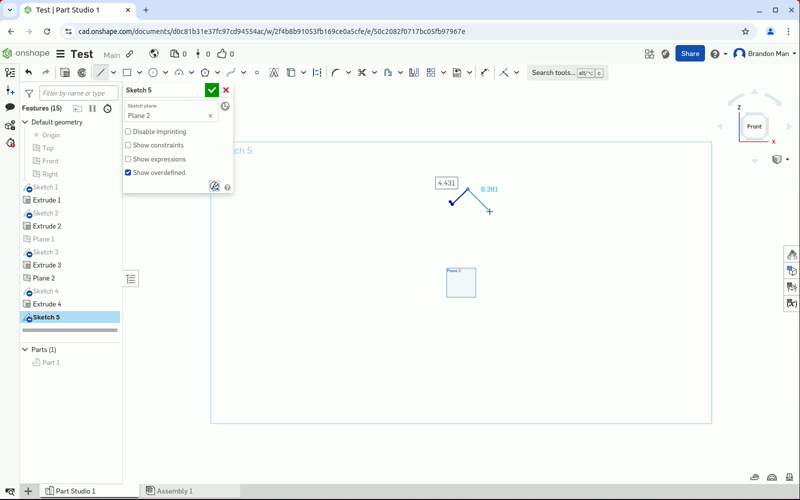
key_down(shift)
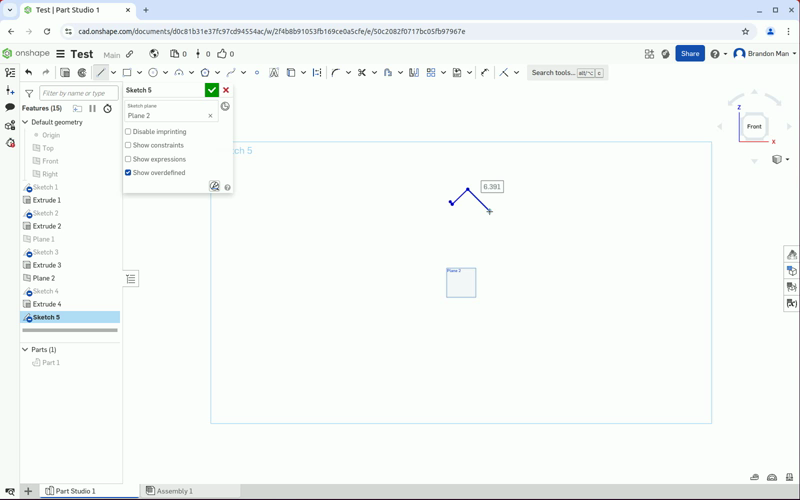
mouse_move(519, 211)
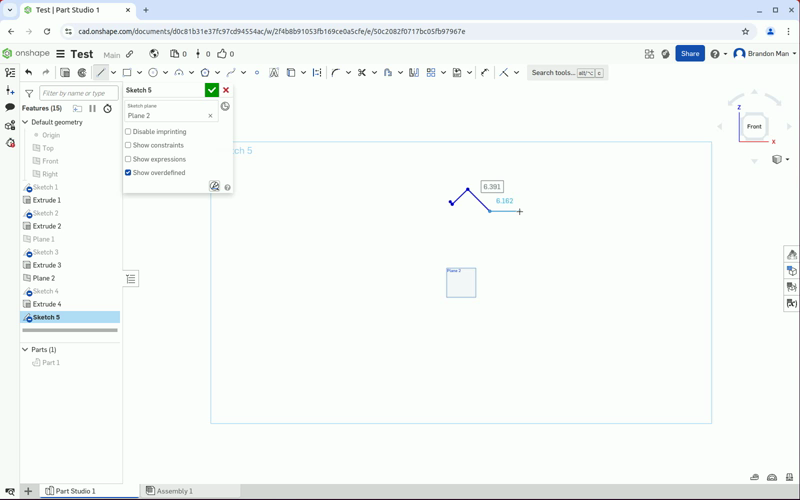
mouse_move(492, 209)
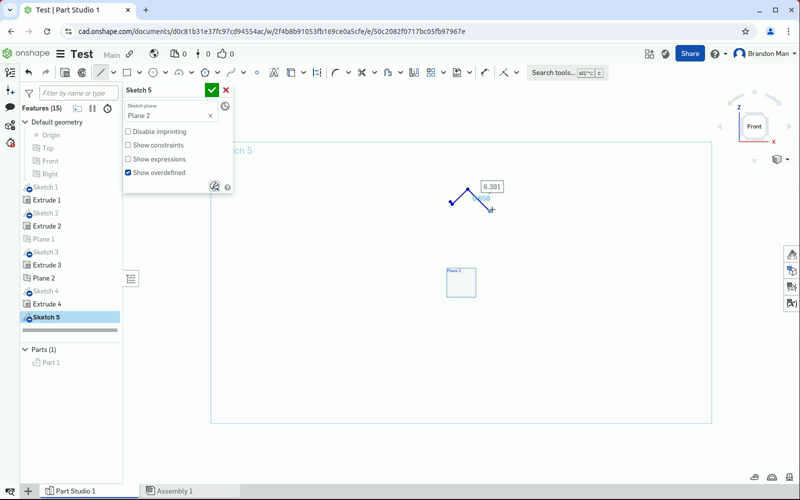
scroll(6)
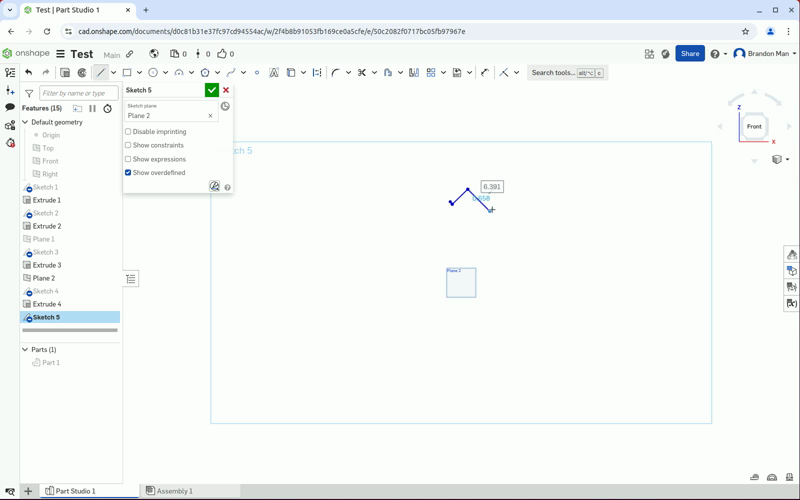
scroll(6)
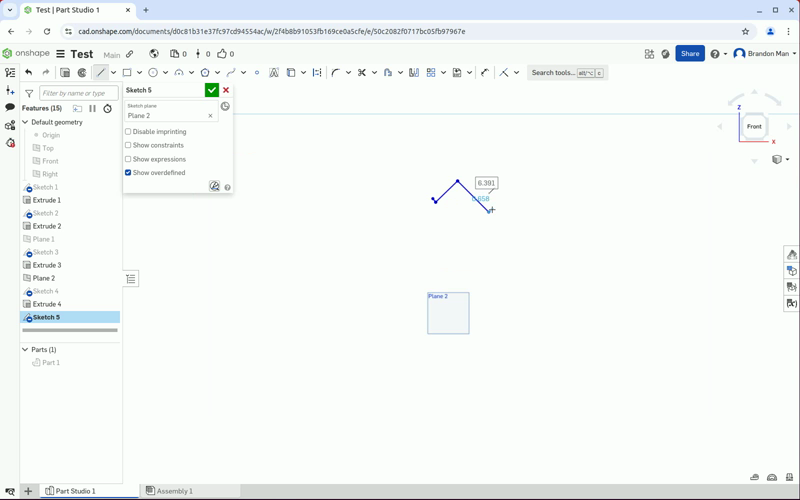
scroll(6)
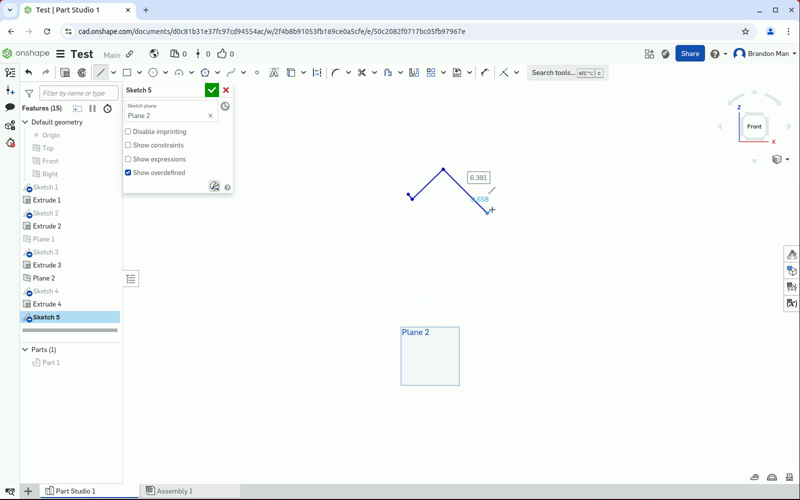
scroll(6)
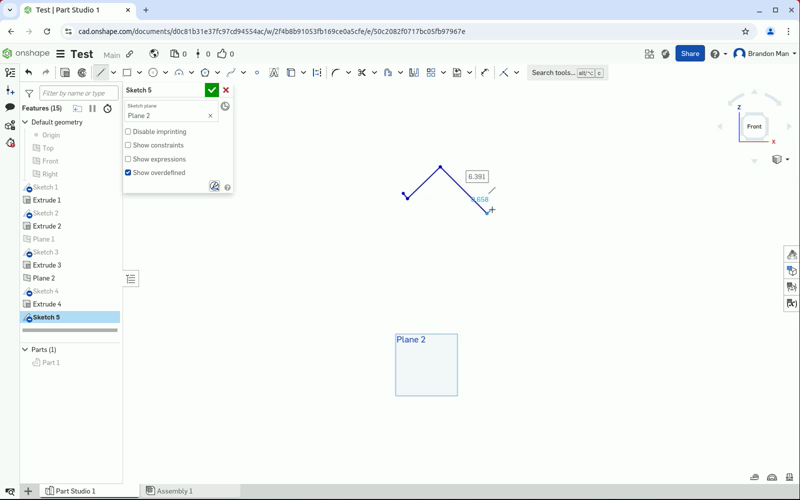
scroll(6)
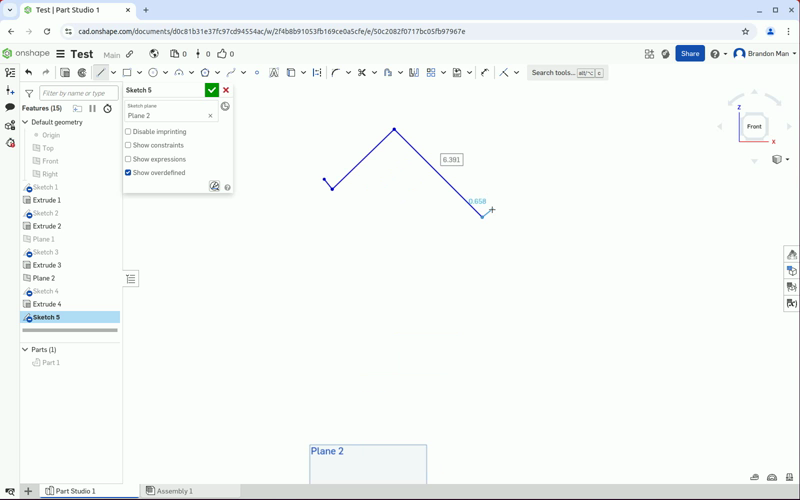
scroll(6)
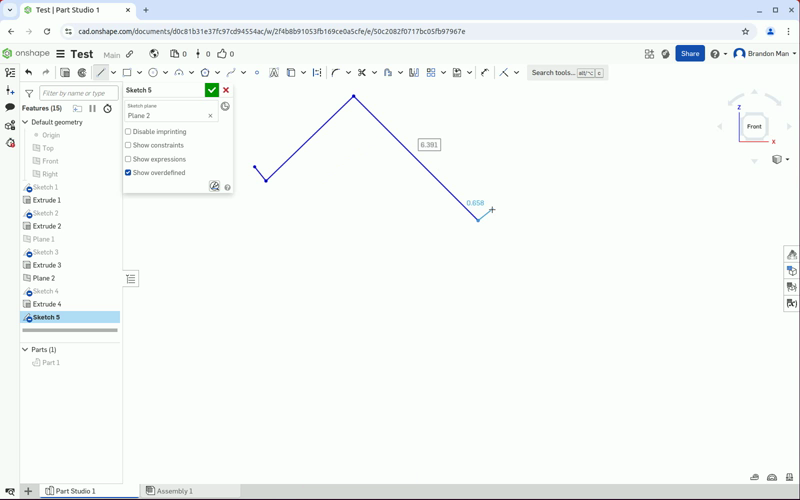
scroll(6)
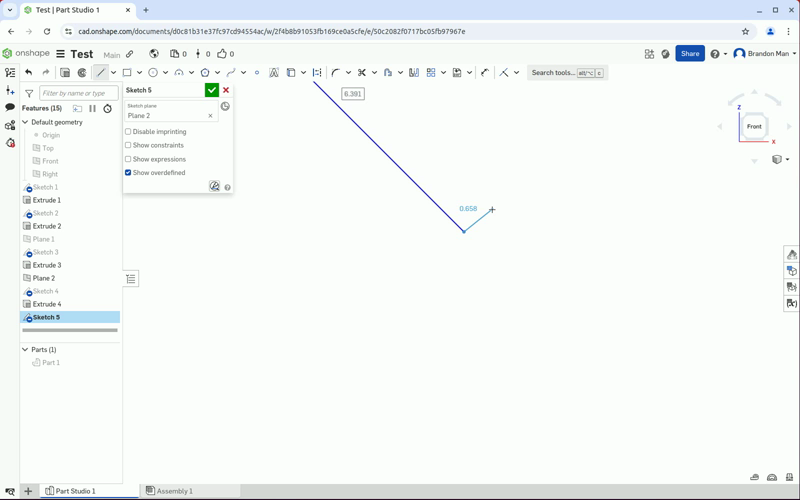
click(492, 209)
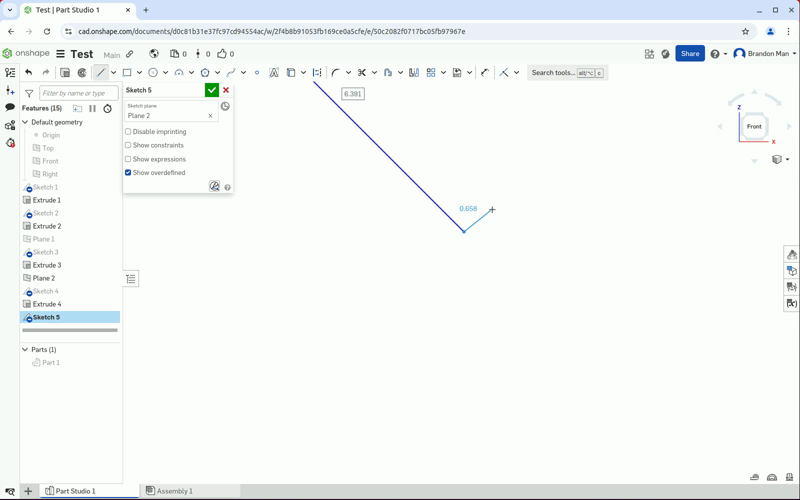
scroll(-6)
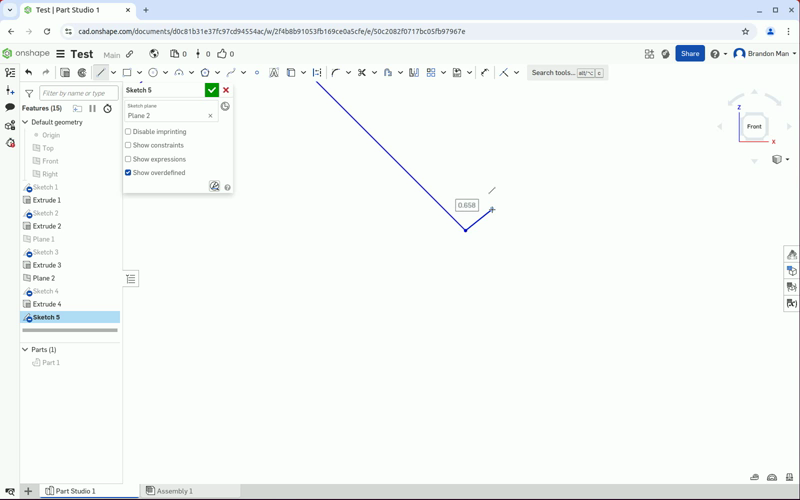
scroll(-6)
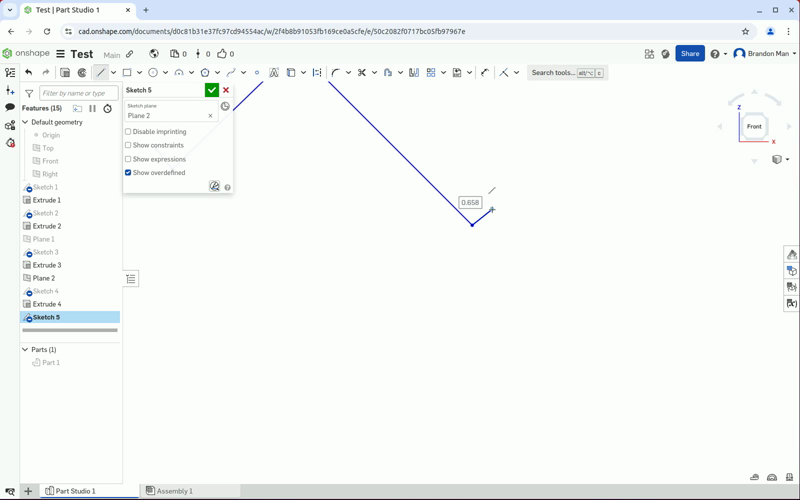
scroll(-6)
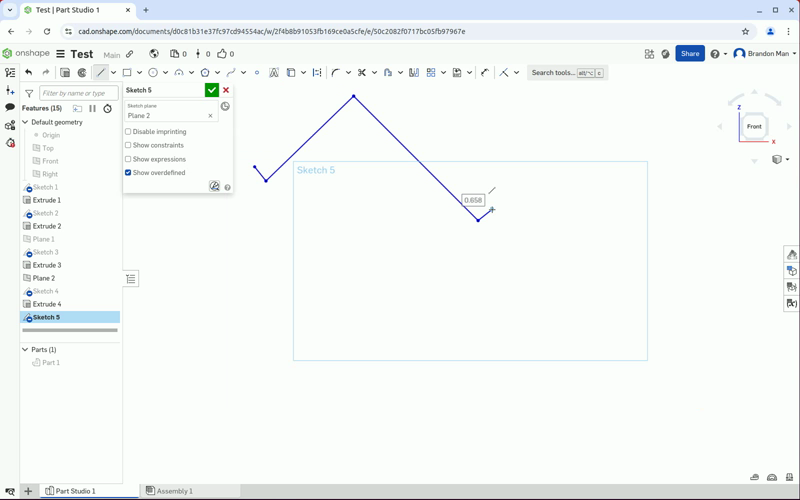
scroll(-6)
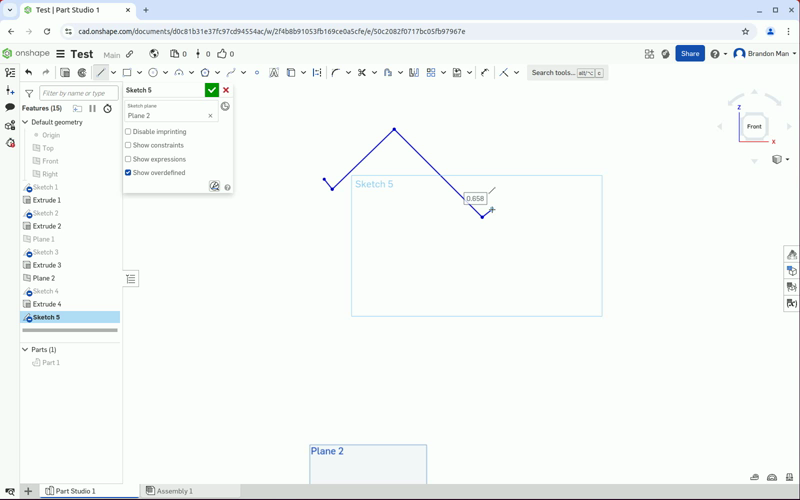
scroll(-6)
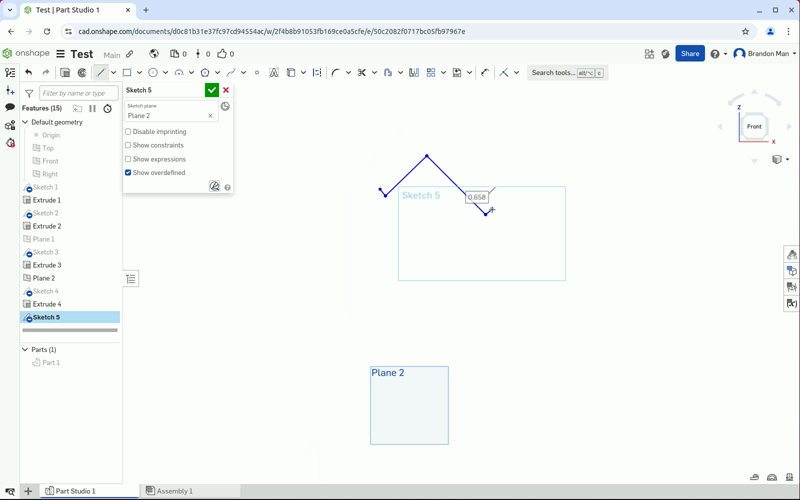
scroll(-6)
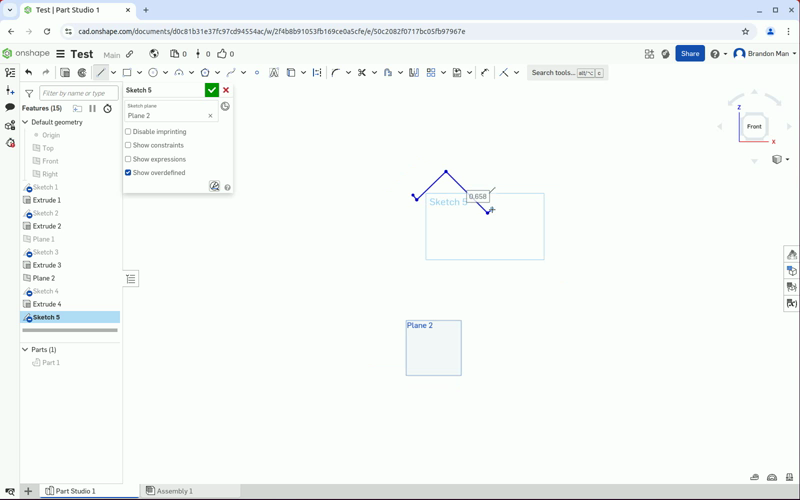
scroll(-6)
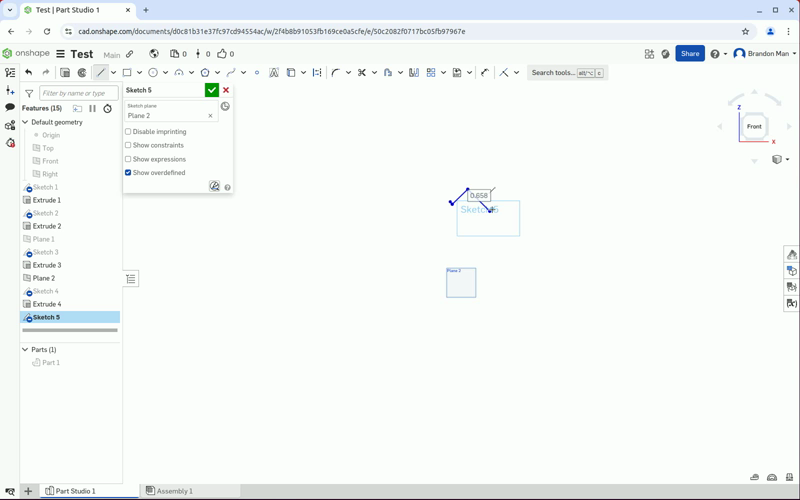
key_up(shift)
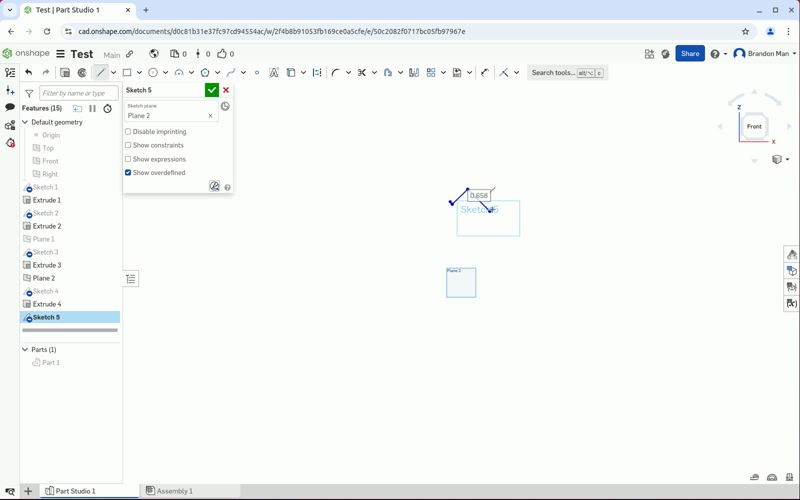
key_down(shift)
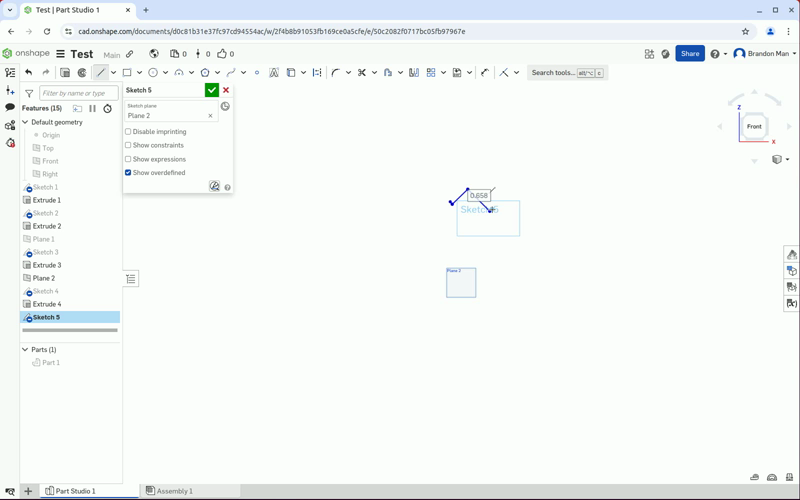
mouse_move(522, 209)
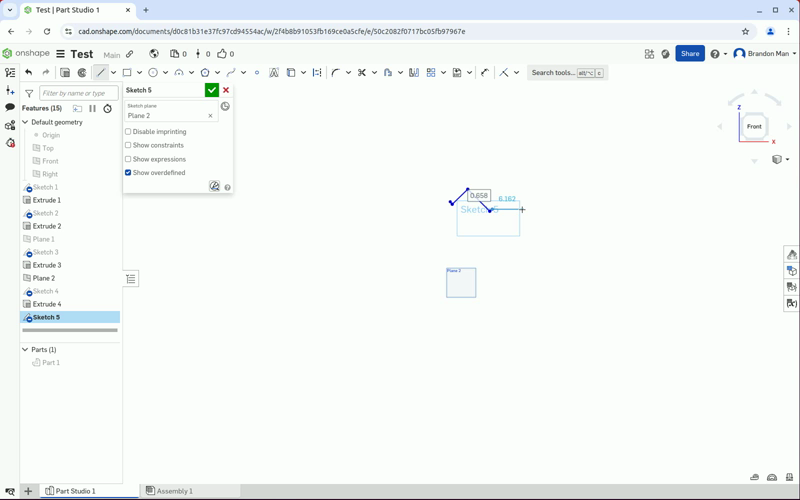
mouse_move(467, 184)
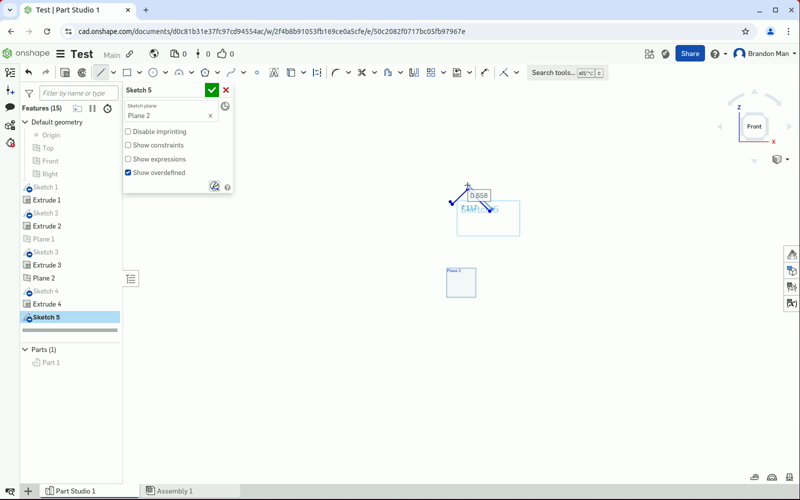
click(467, 184)
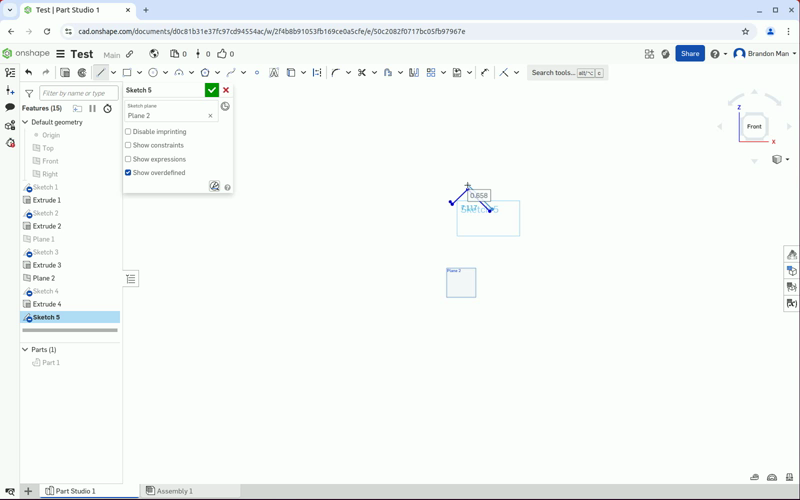
key_up(shift)
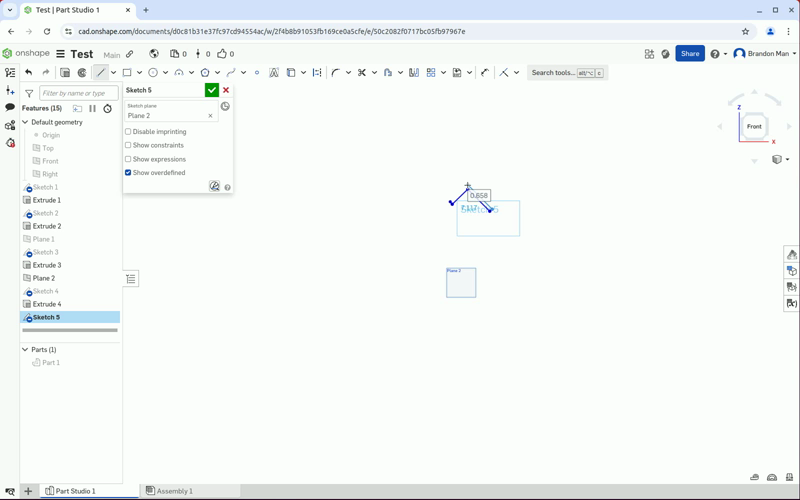
mouse_move(498, 184)
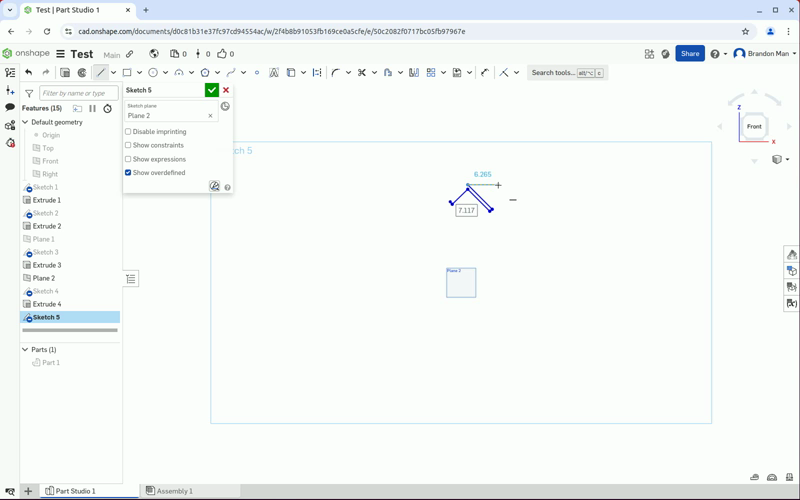
key_down(shift)
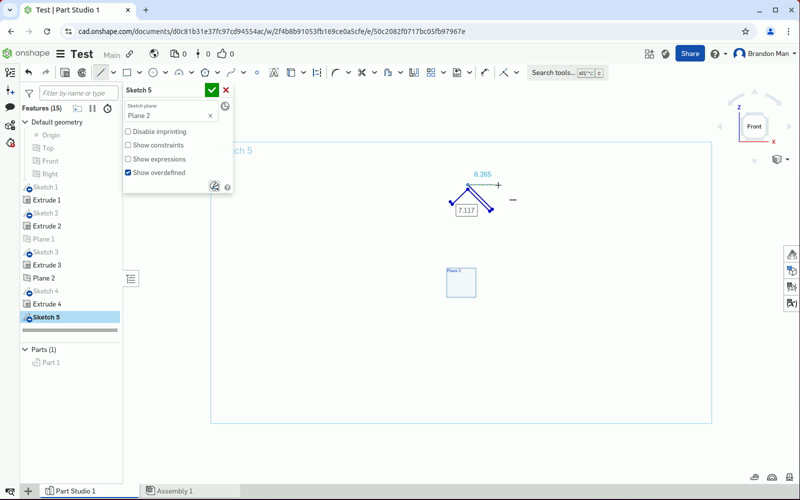
mouse_move(450, 201)
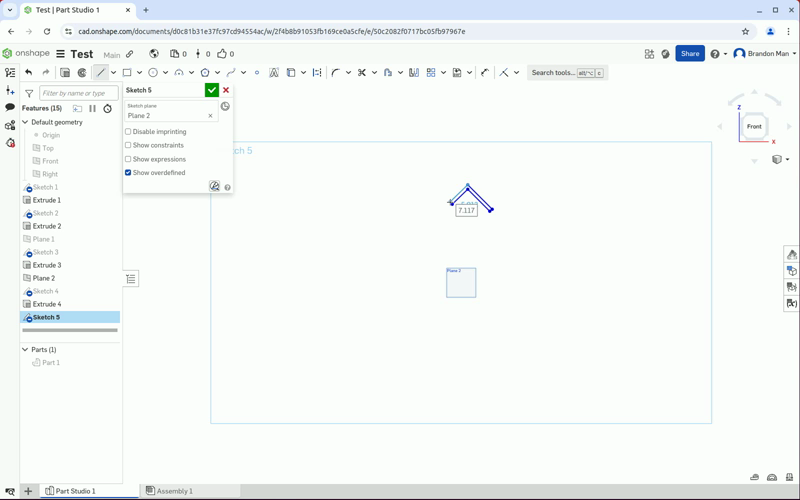
scroll(6)
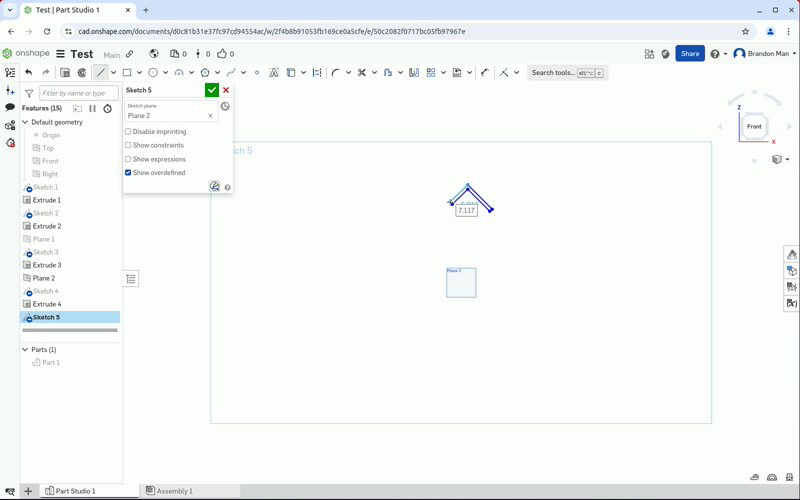
scroll(6)
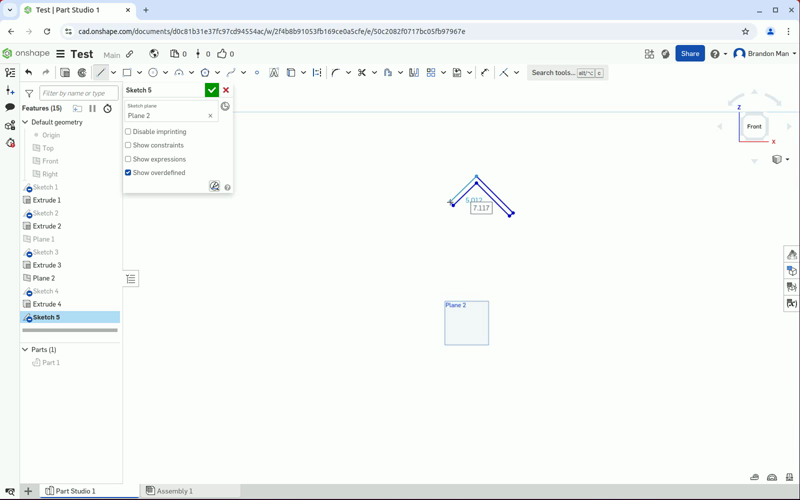
scroll(6)
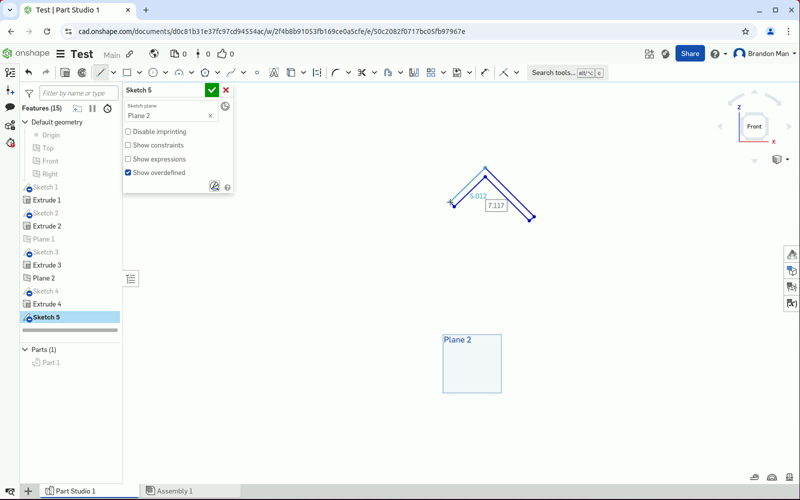
scroll(6)
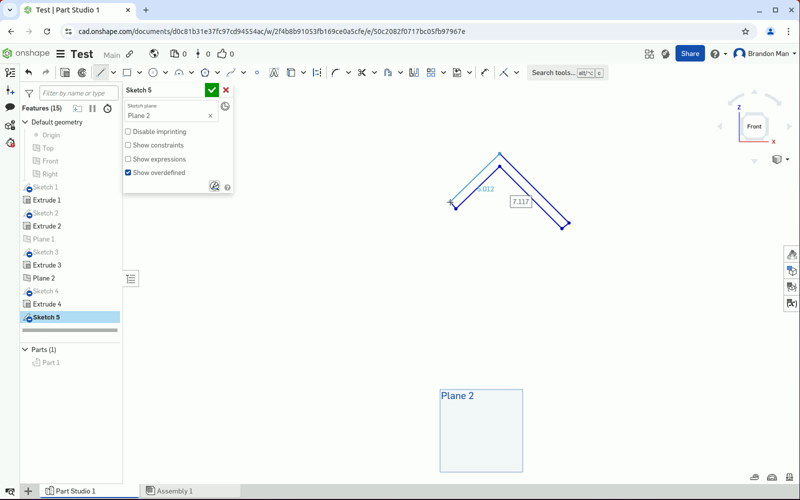
scroll(6)
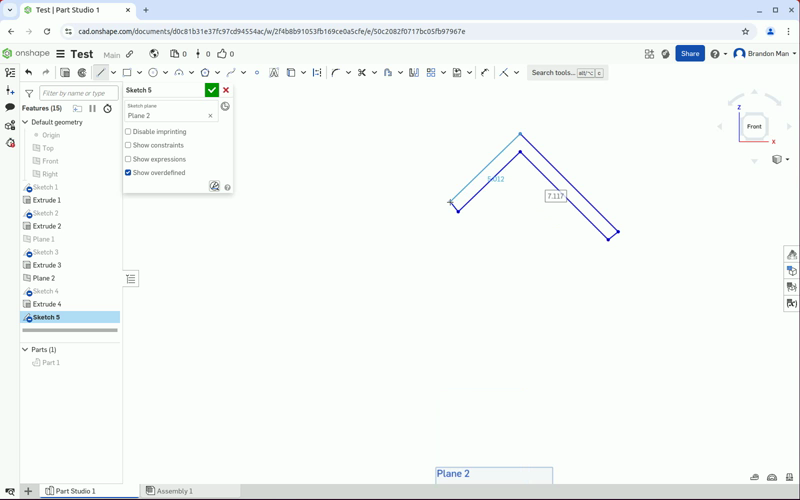
scroll(6)
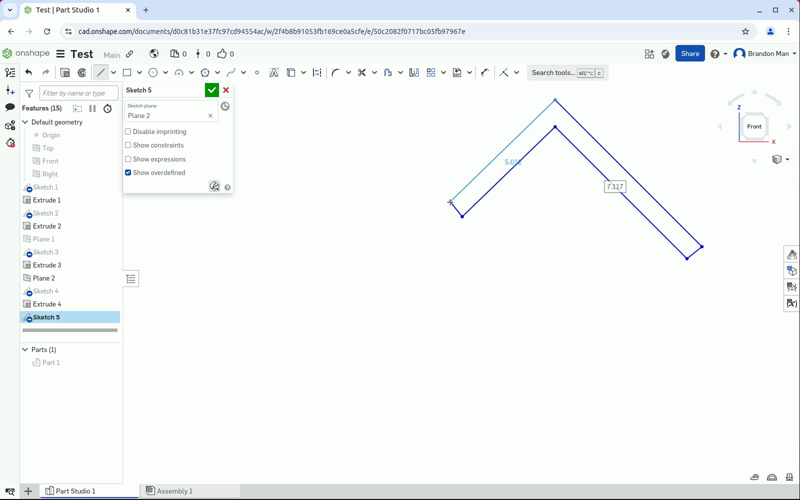
scroll(6)
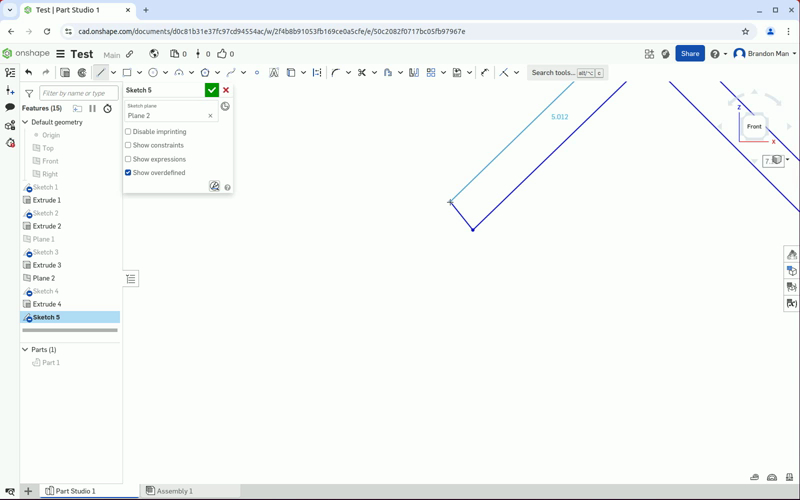
key_up(shift)
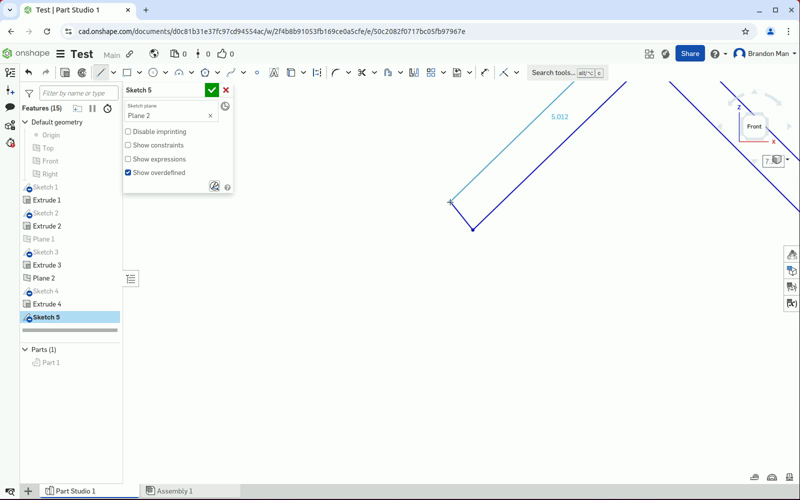
click(450, 201)
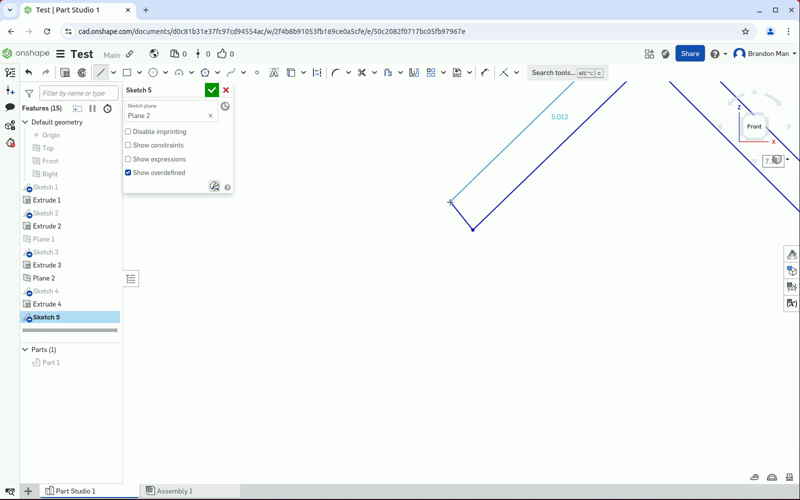
scroll(-6)
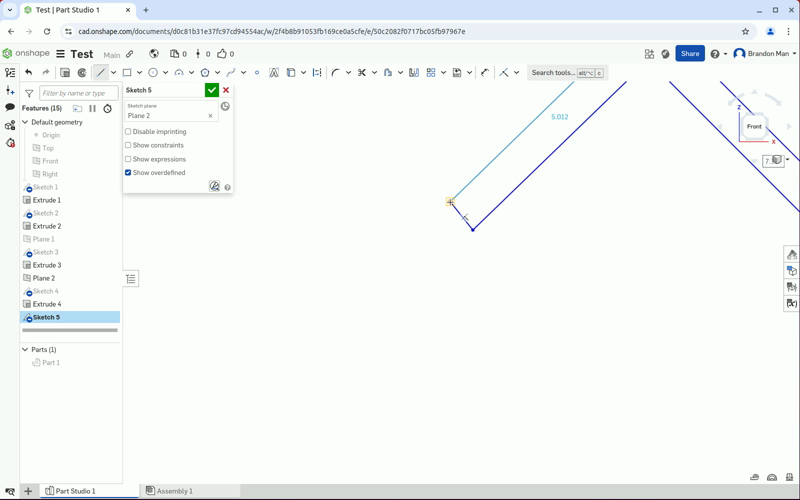
scroll(-6)
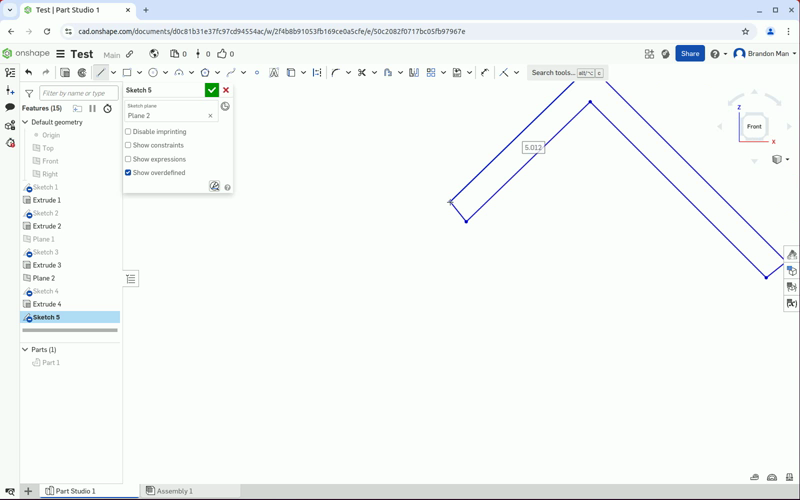
scroll(-6)
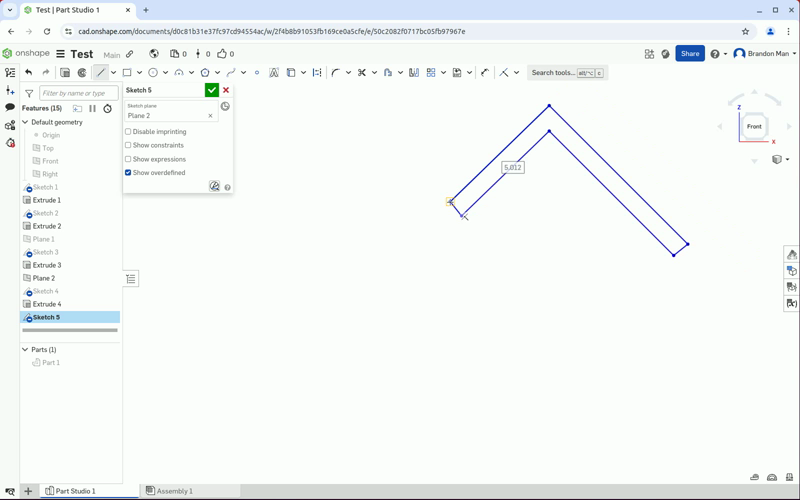
scroll(-6)
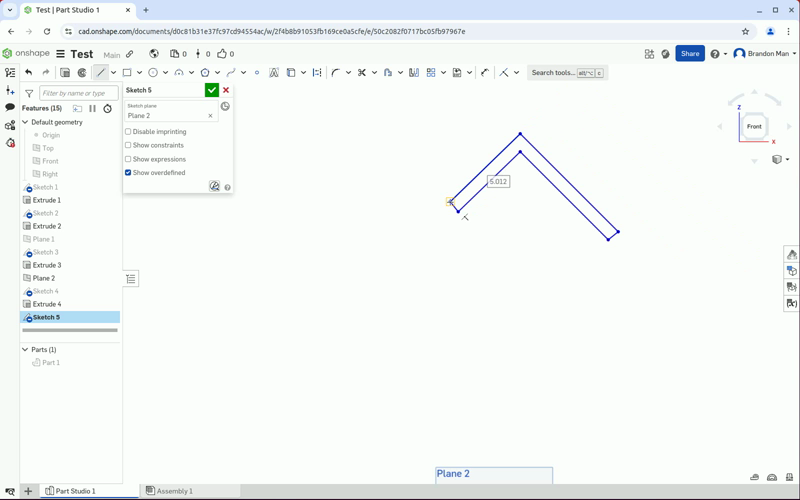
scroll(-6)
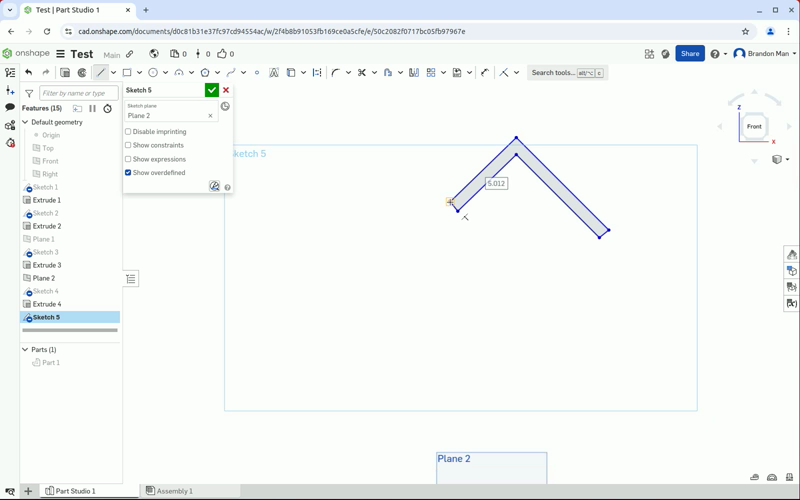
scroll(-6)
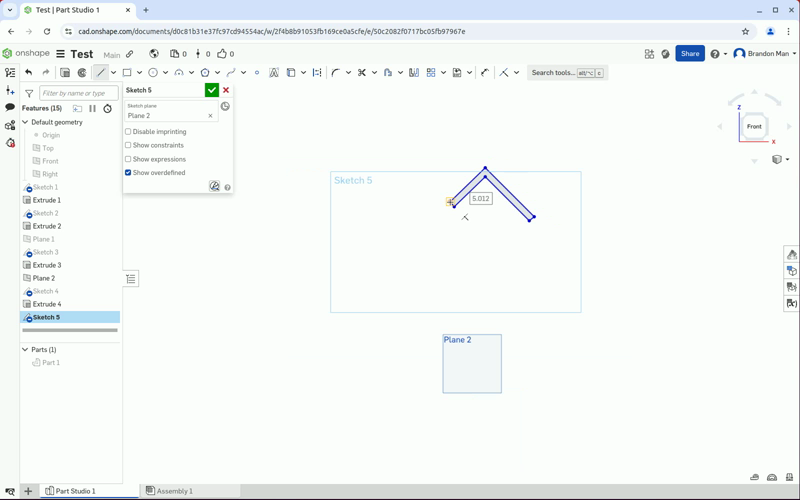
scroll(-6)
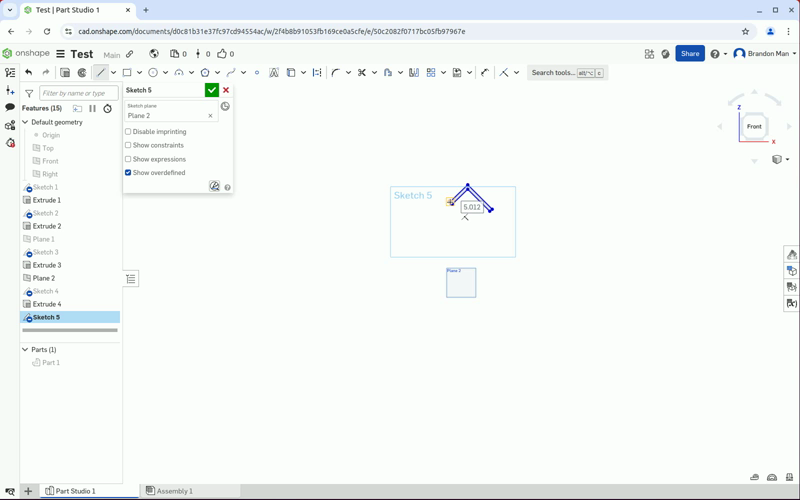
key(esc)
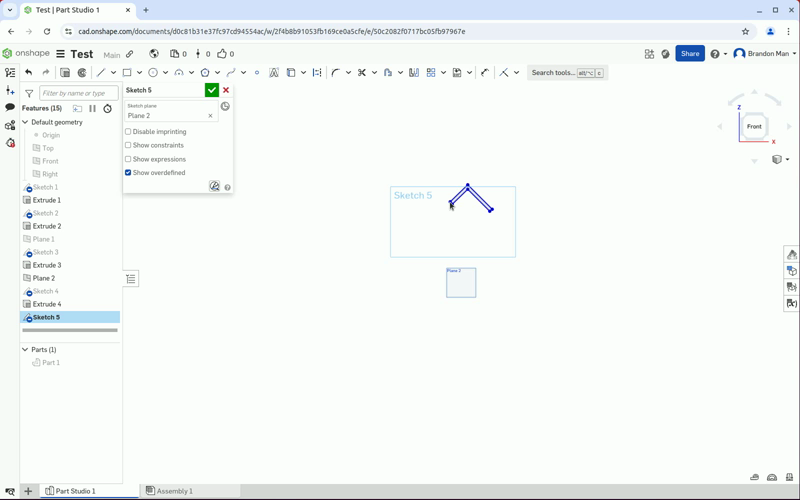
mouse_move(472, 192)
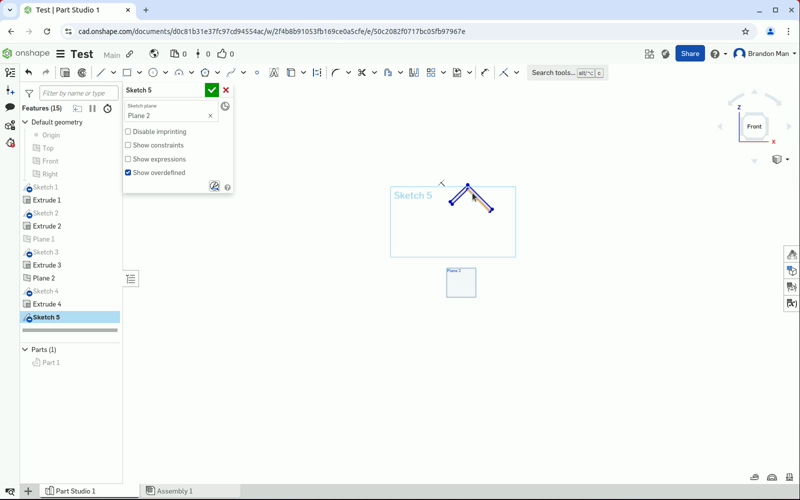
scroll(6)
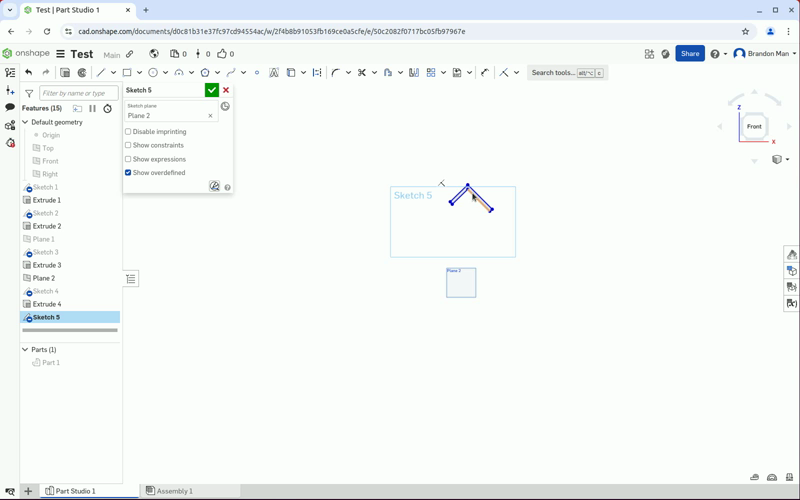
scroll(6)
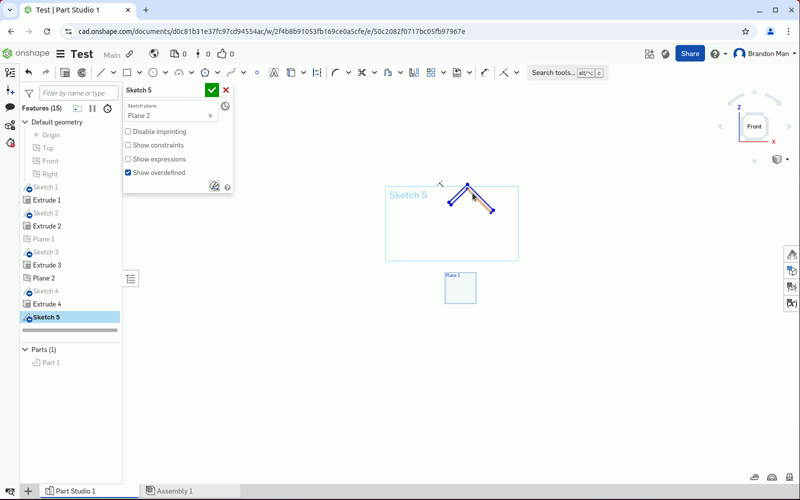
scroll(6)
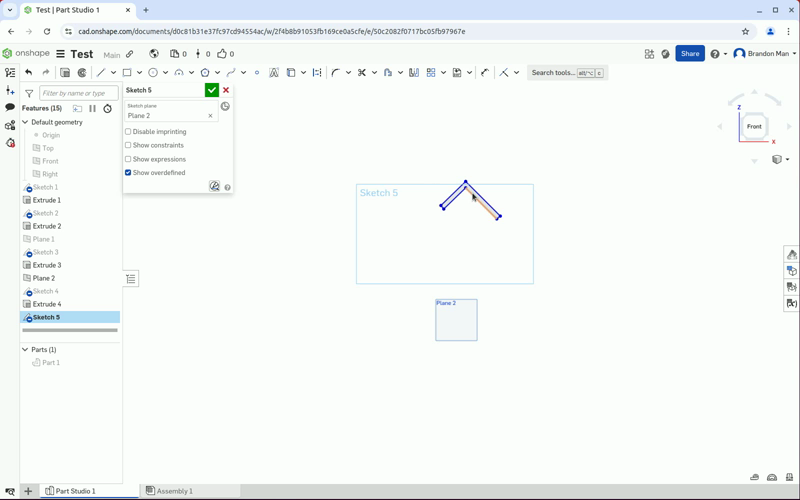
scroll(6)
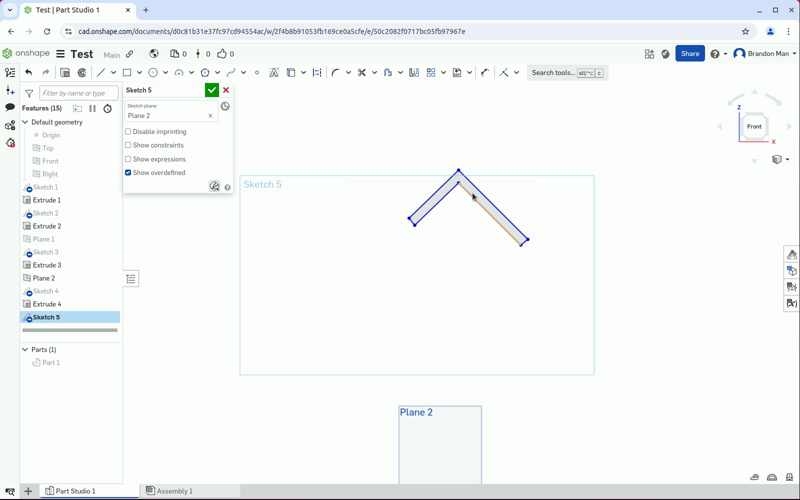
scroll(6)
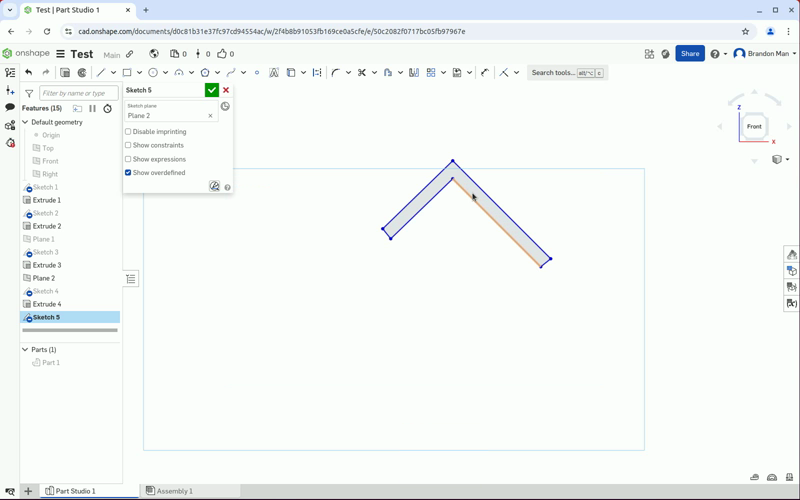
scroll(6)
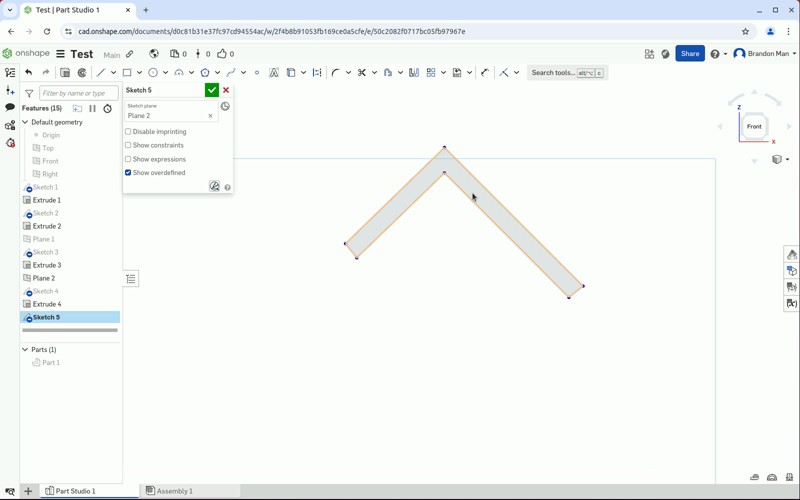
scroll(6)
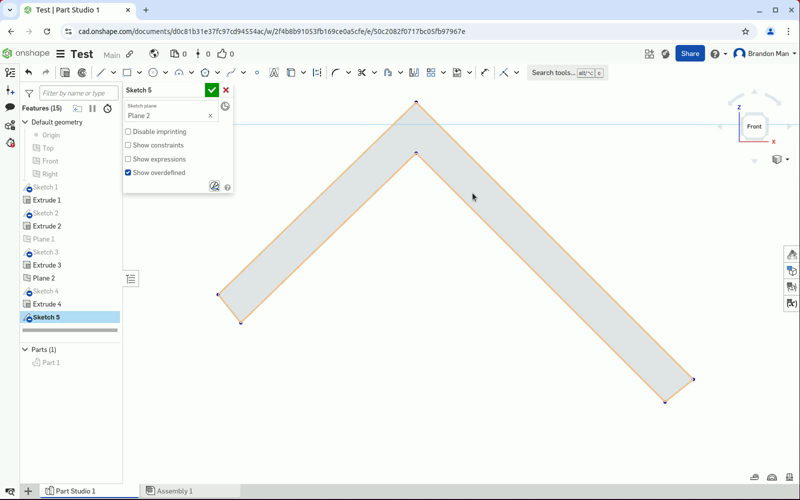
click(472, 192)
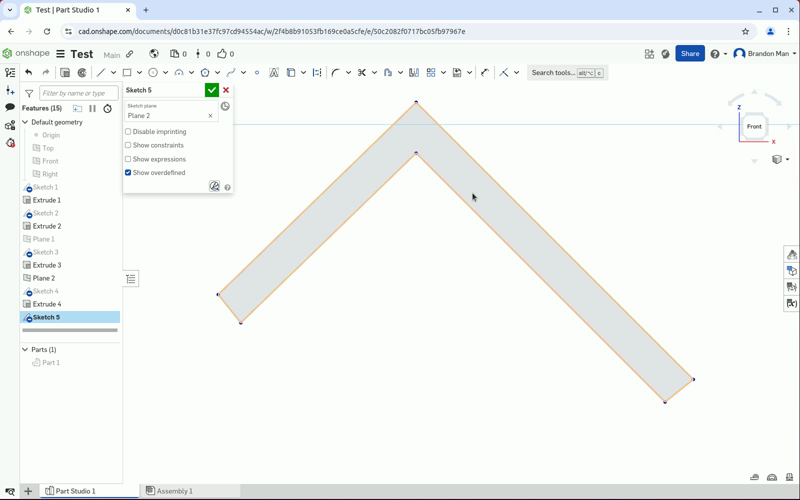
scroll(-6)
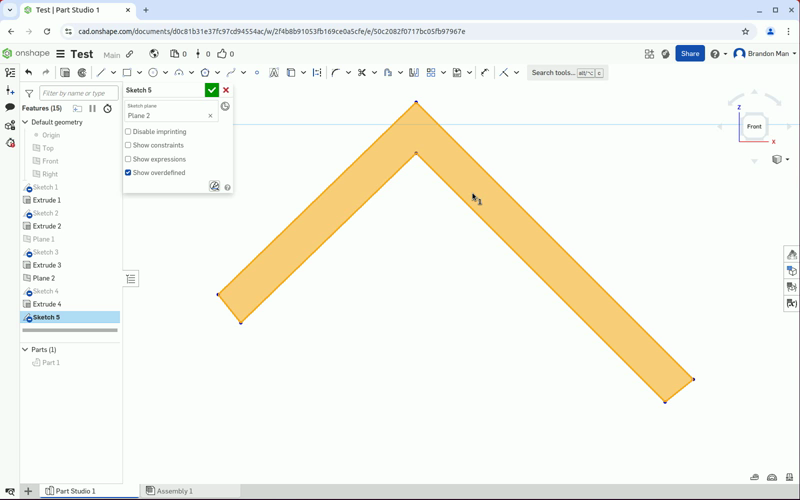
scroll(-6)
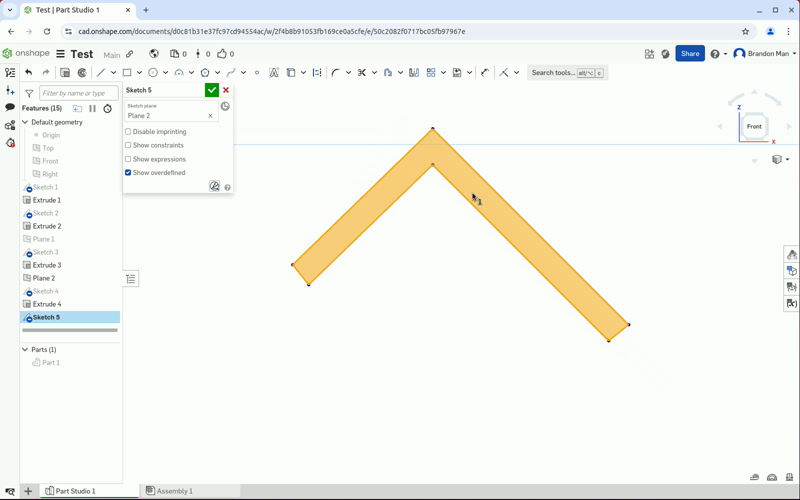
scroll(-6)
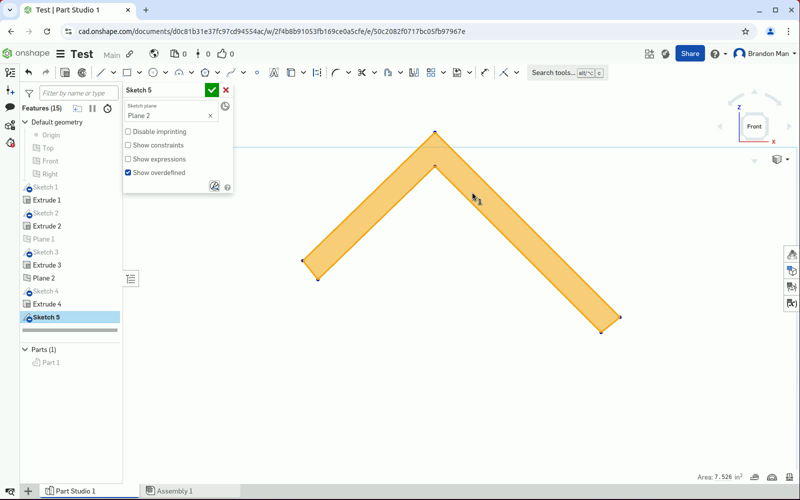
scroll(-6)
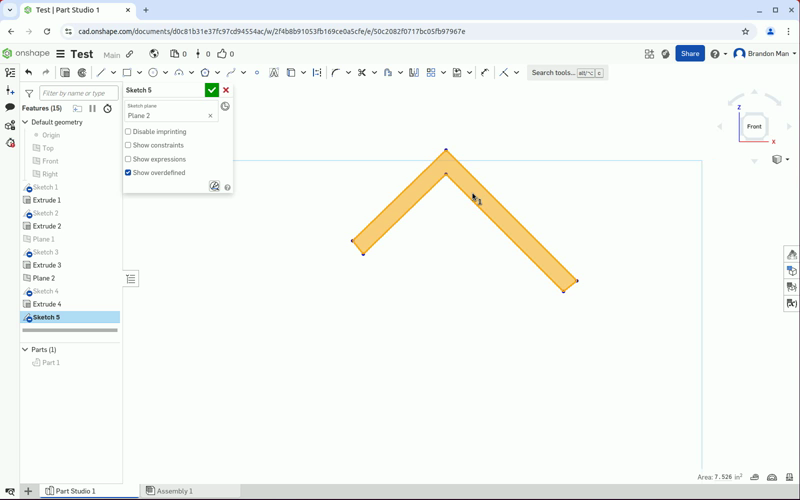
scroll(-6)
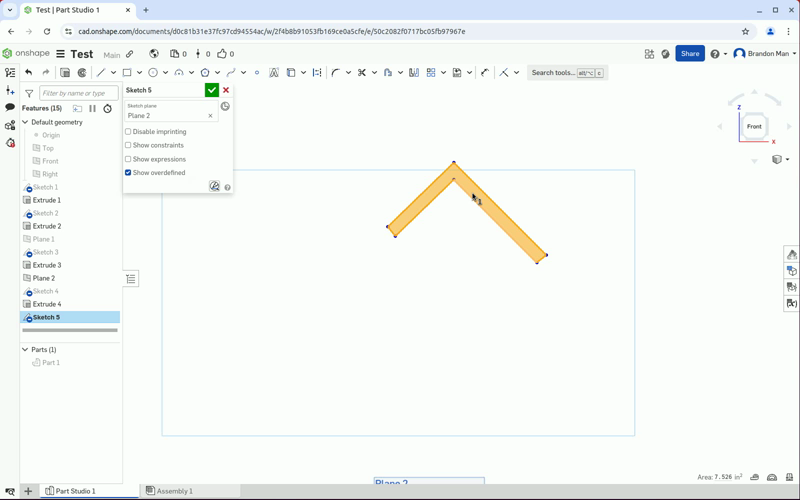
scroll(-6)
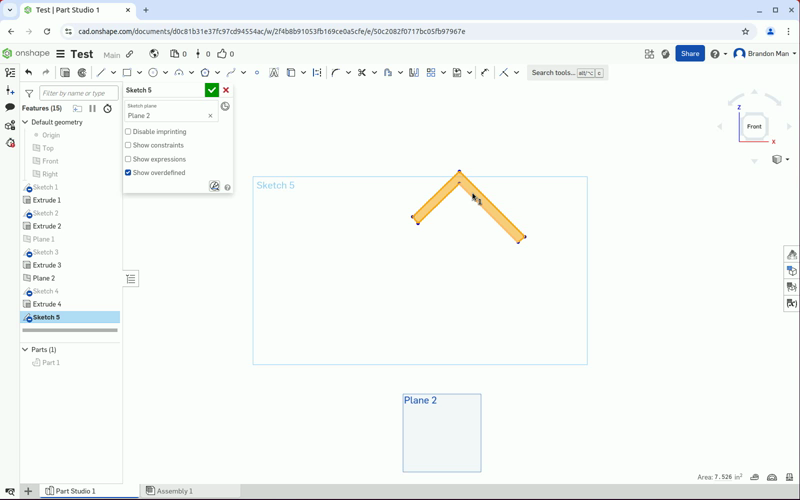
scroll(-6)
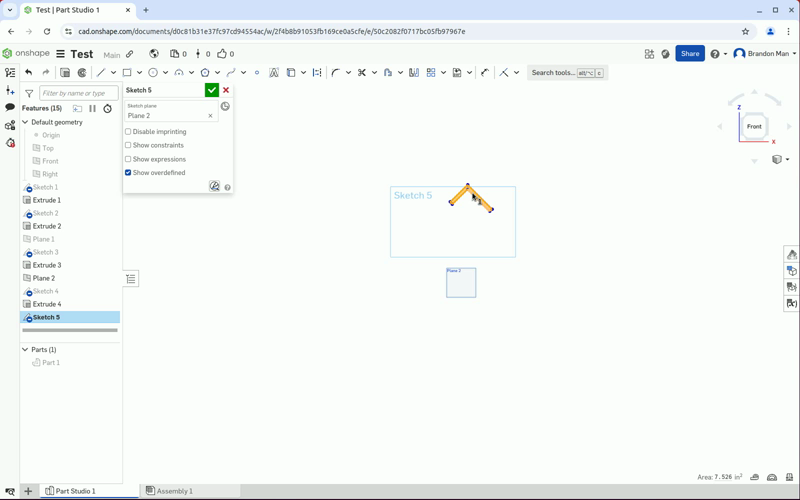
mouse_move(73, 352)
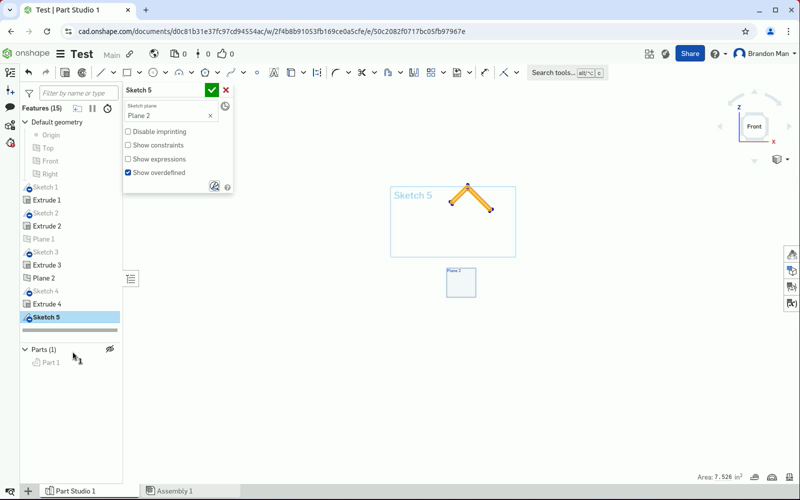
key(shift+y)
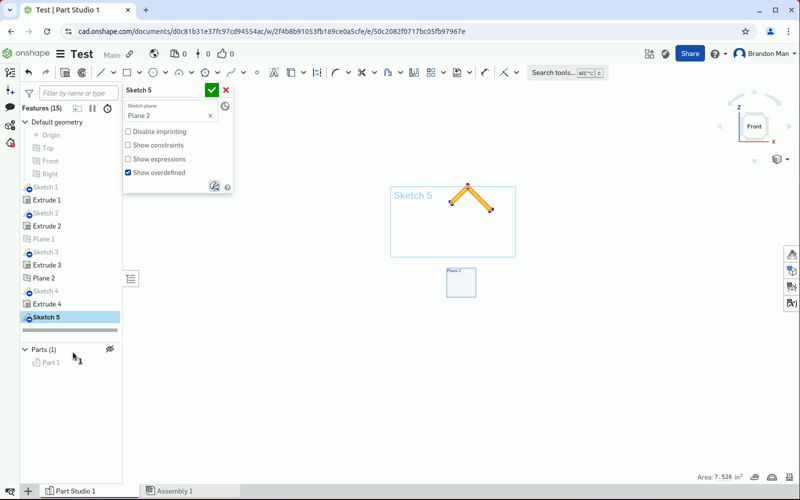
key(shift+e)
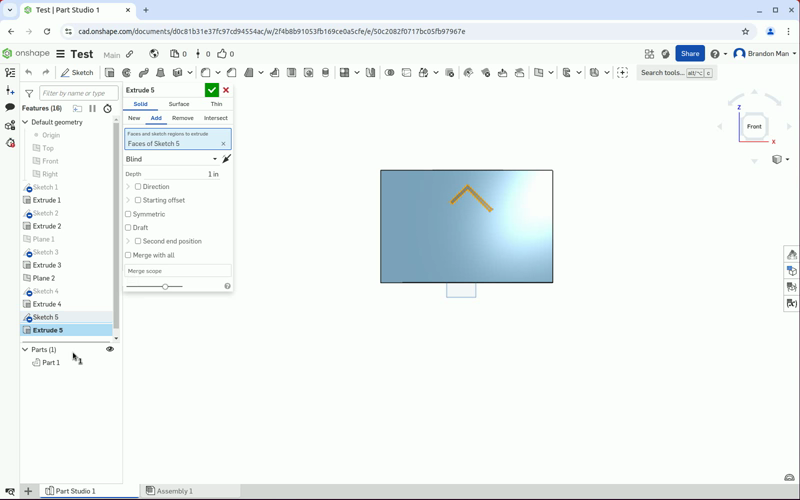
mouse_move(143, 106)
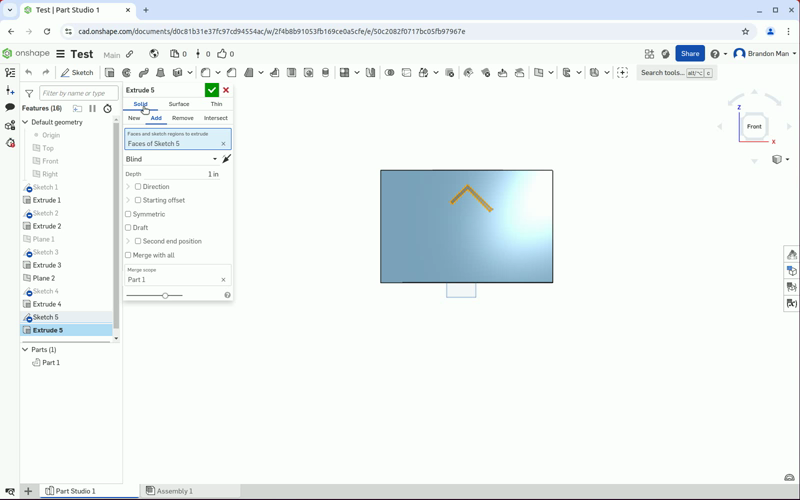
click(143, 106)
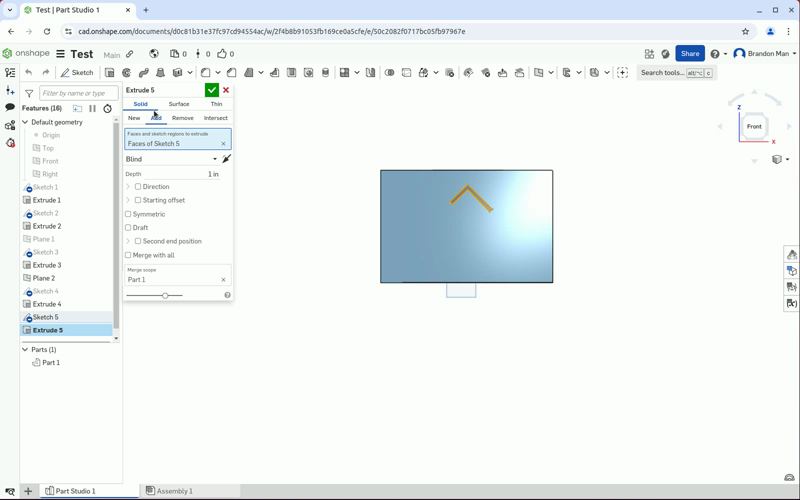
mouse_move(186, 120)
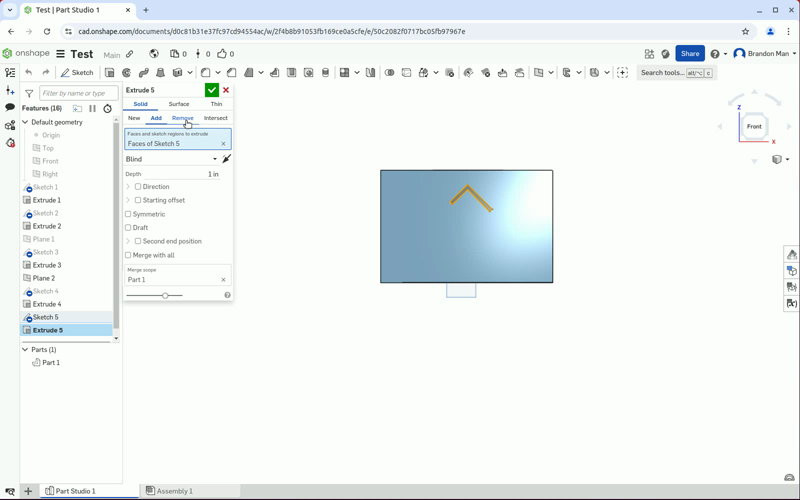
click(186, 120)
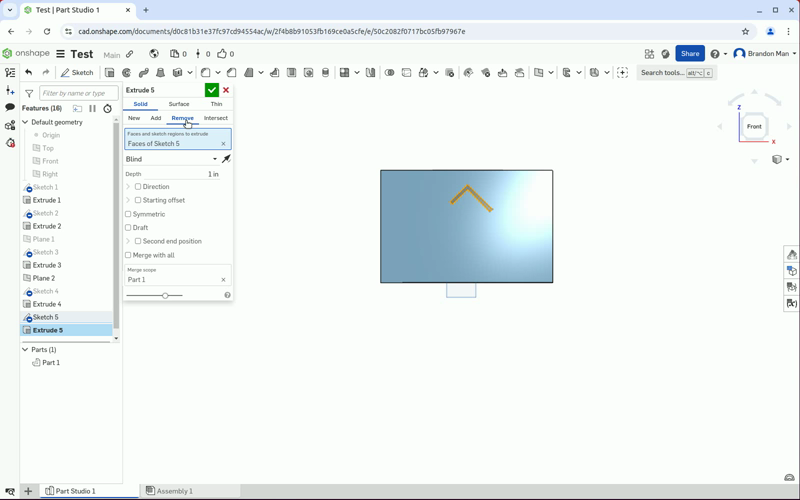
key(tab, 4)
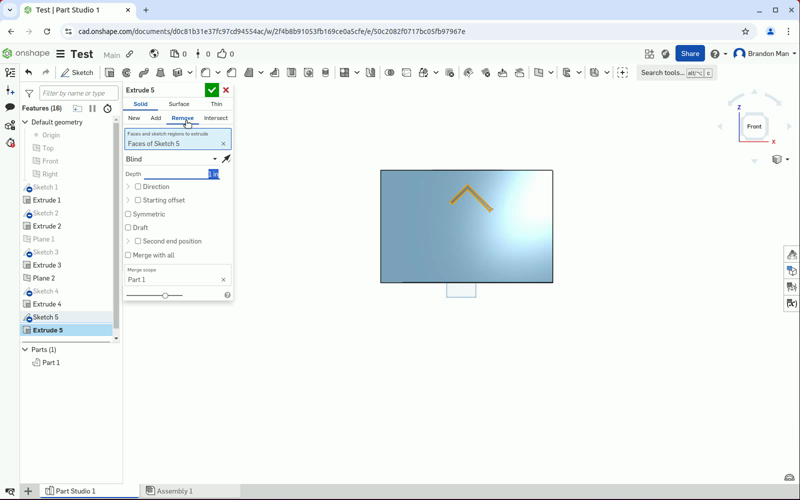
text(9.147)
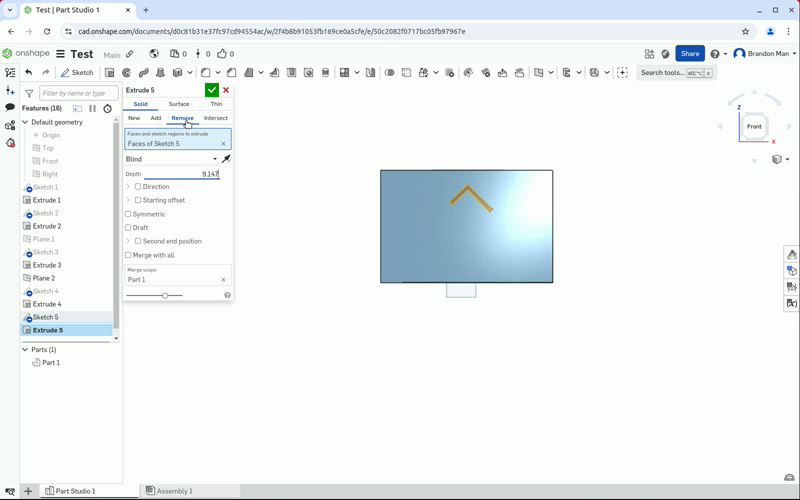
key(tab, 6)
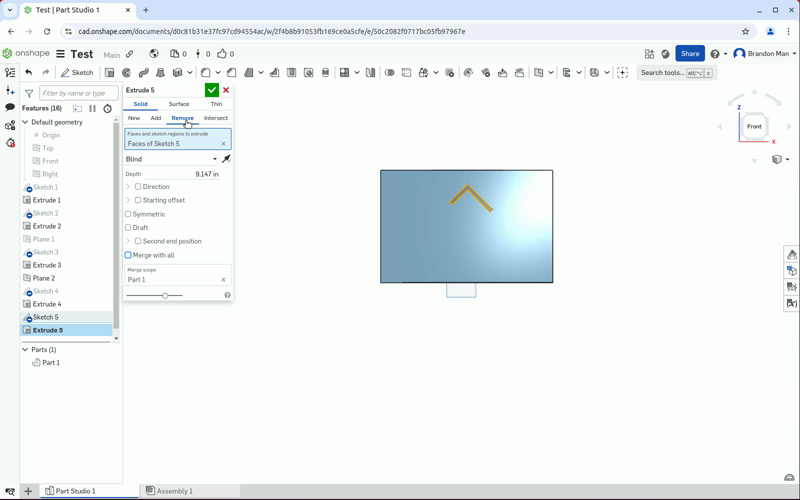
key(space)
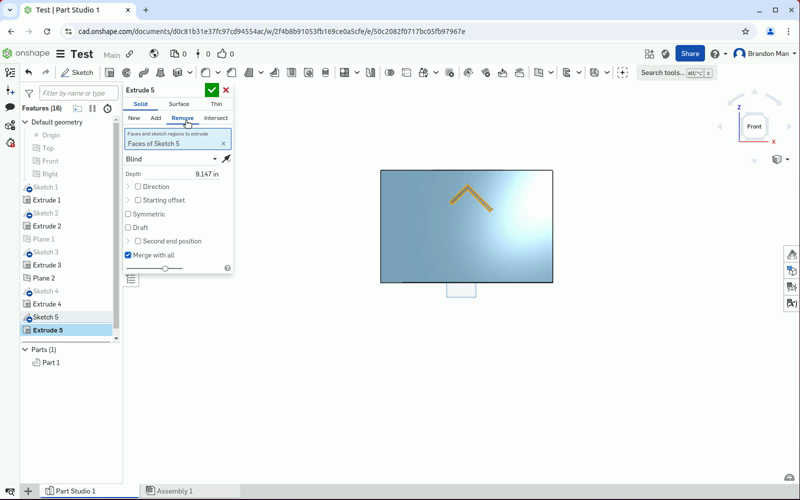
key(enter)
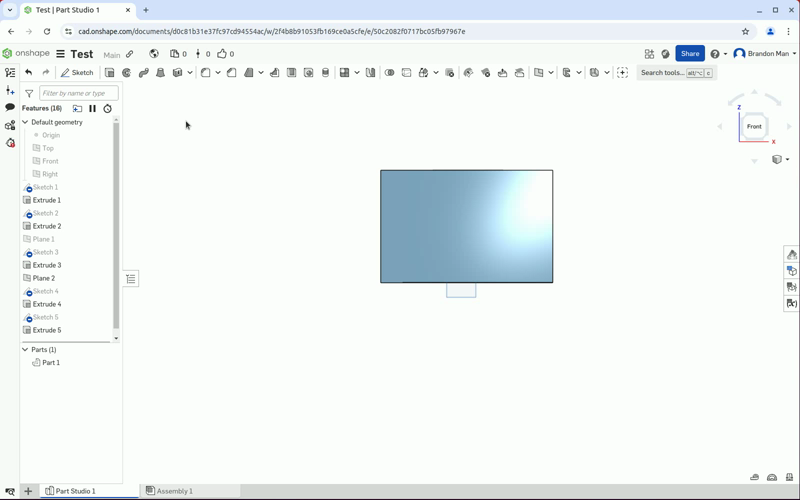
key(shift+h)
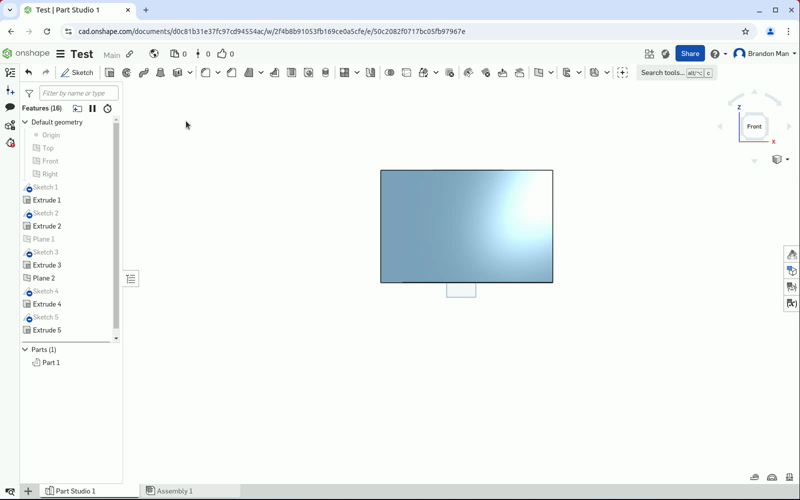
key(shift+h)
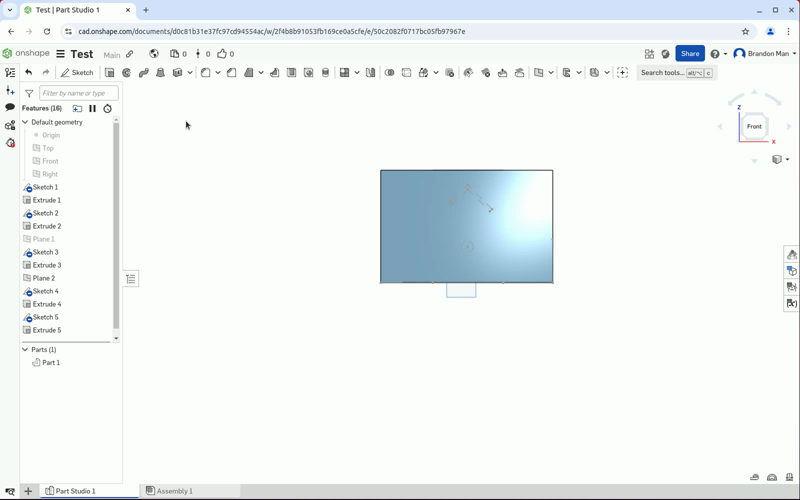
key(shift+7)
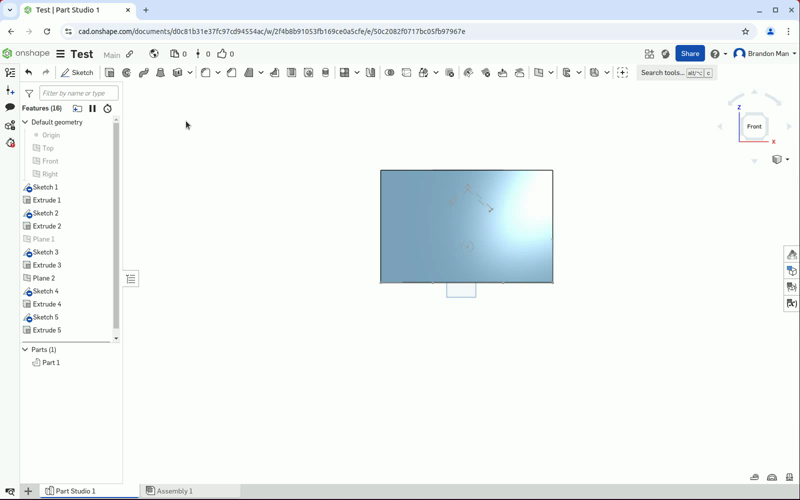
key(left, 2)
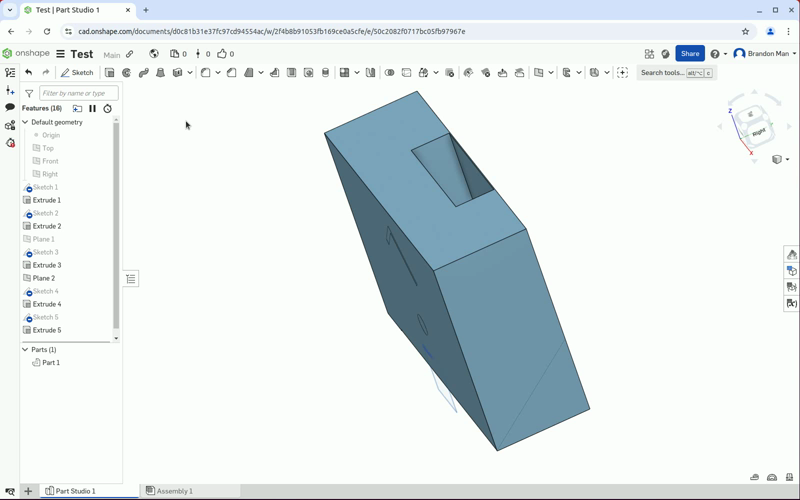
key(down, 2)
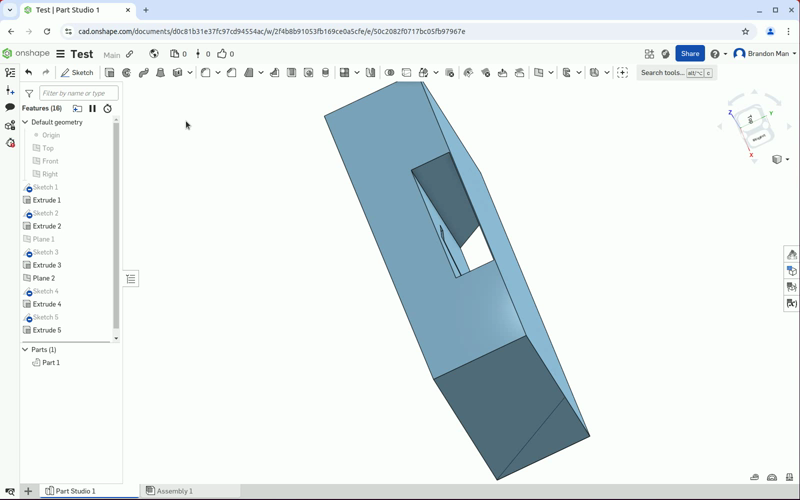
key(up, 2)
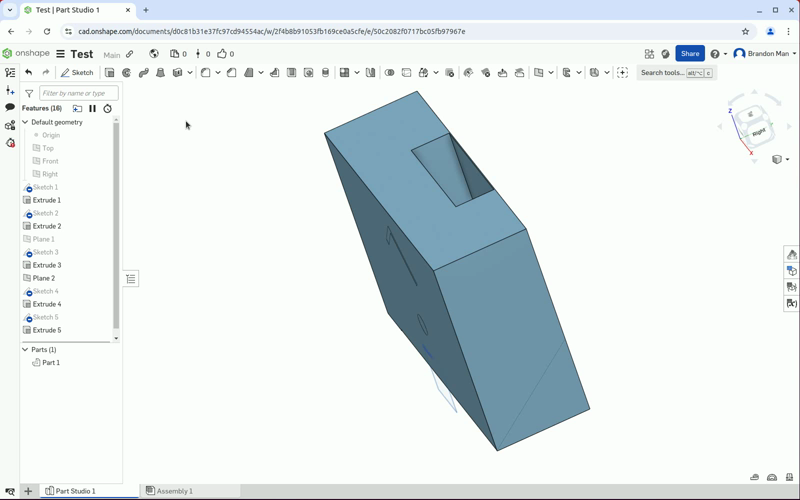
key(right, 2)
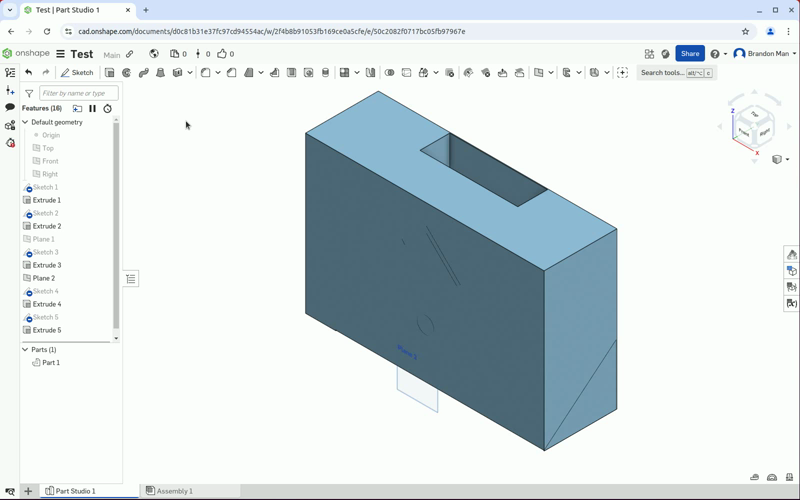
mouse_move(69, 189)
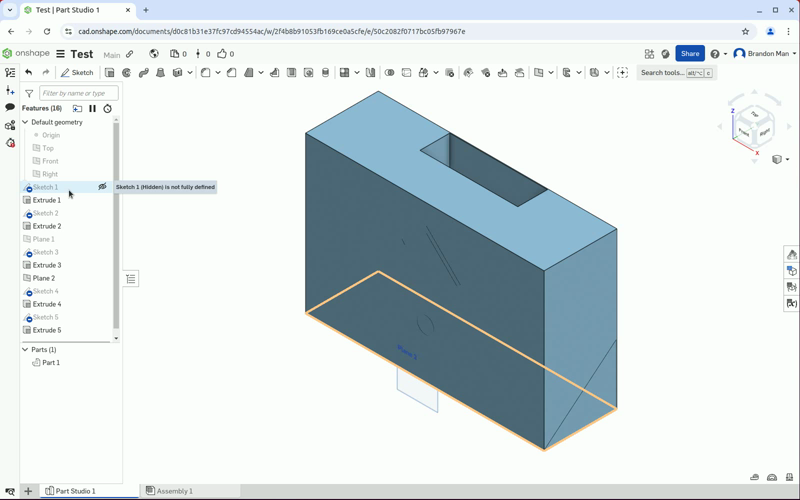
click(69, 189)